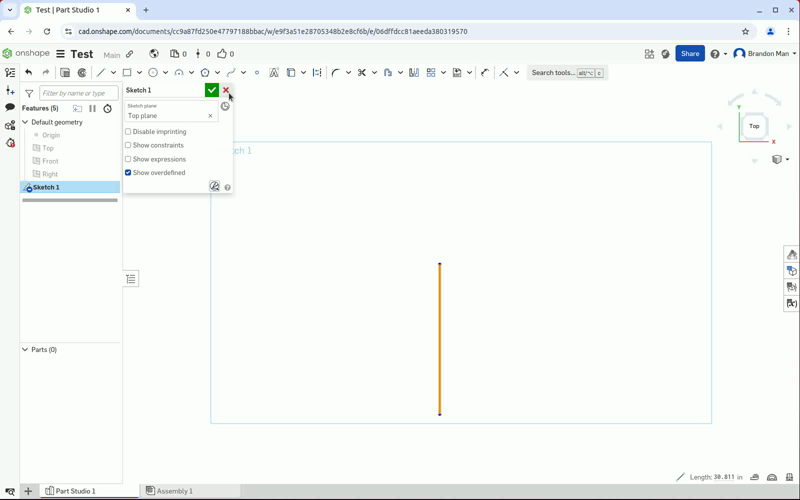
key(shift+h)
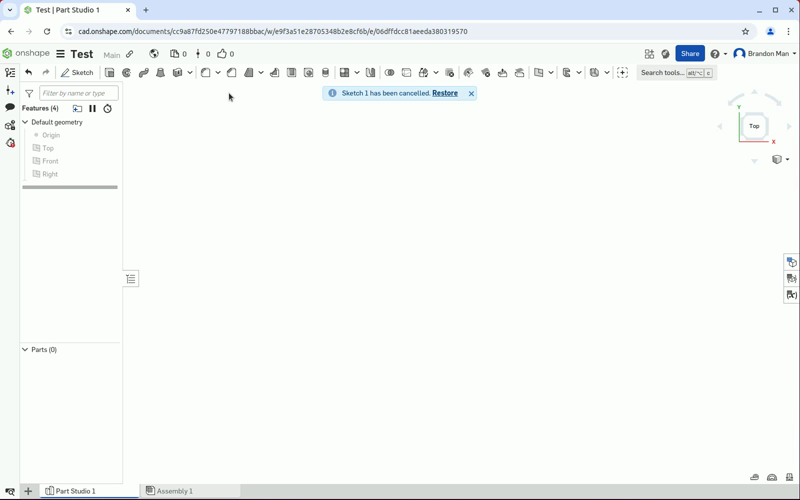
mouse_move(73, 352)
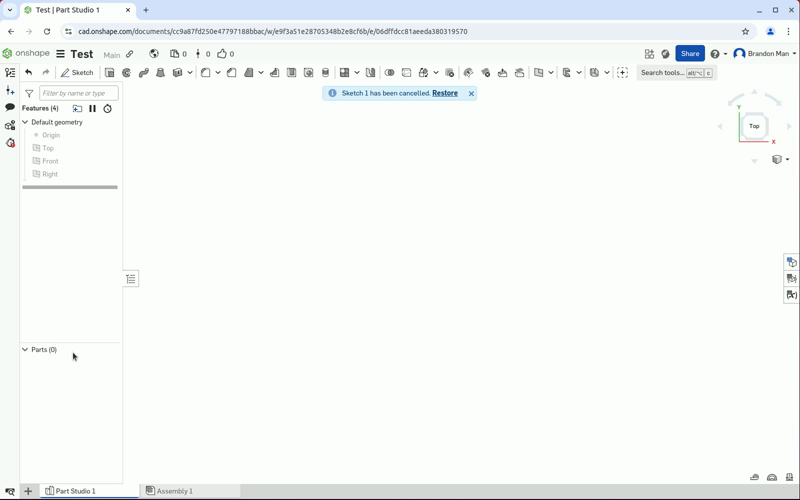
key(y)
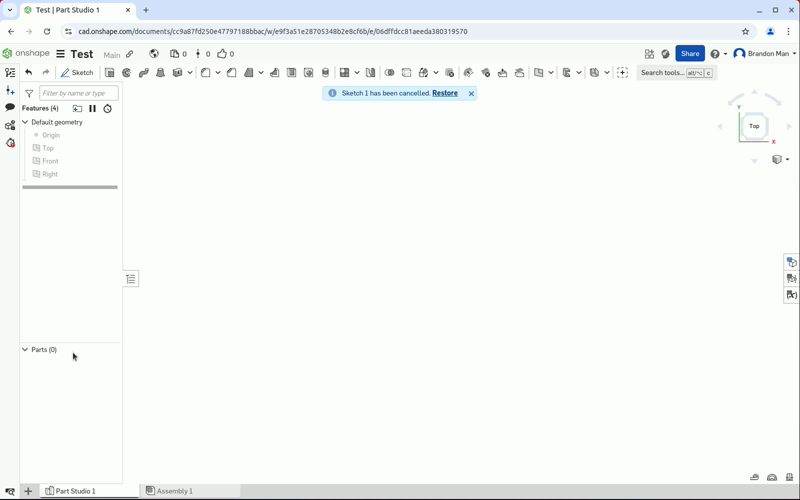
key(shift+p)
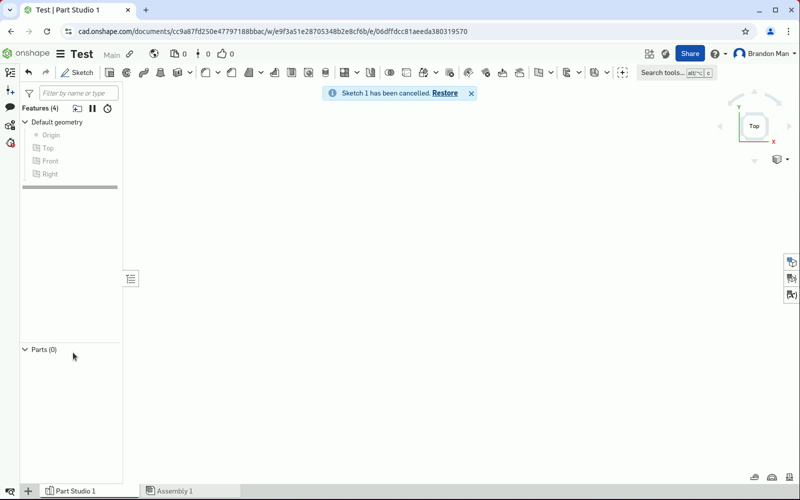
key(space)
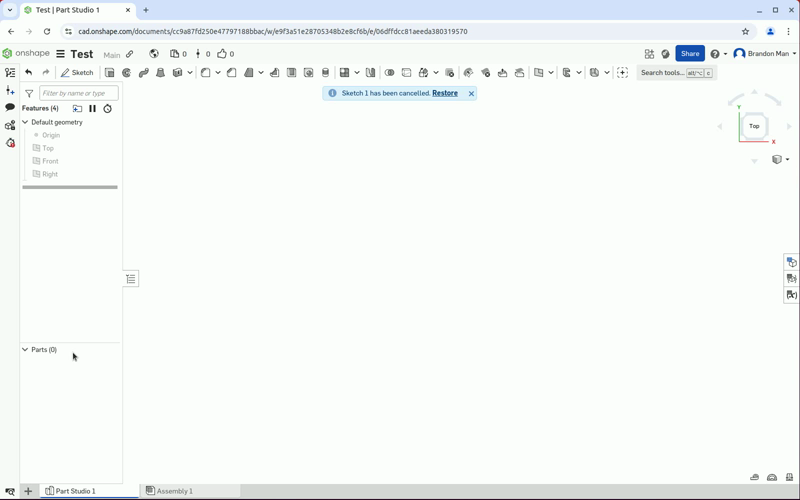
key_down(shift)
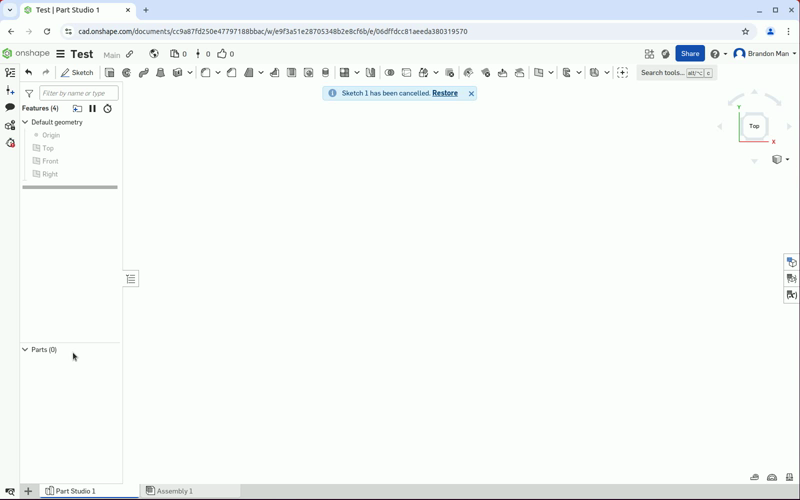
key(up)
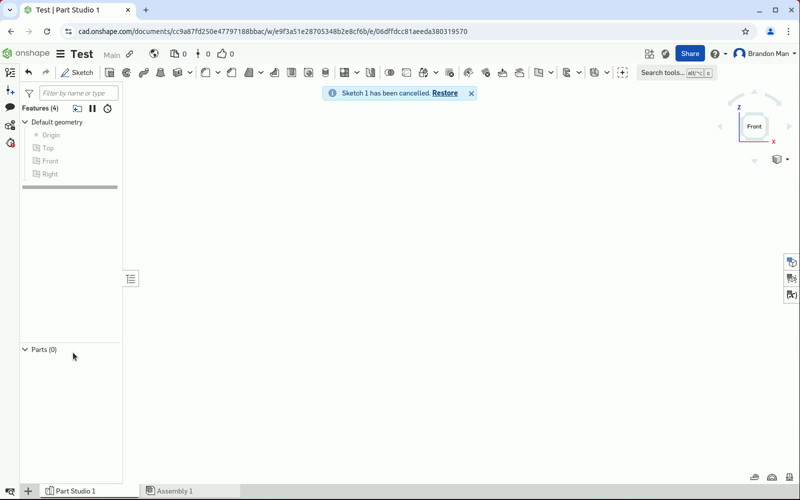
key_up(shift)
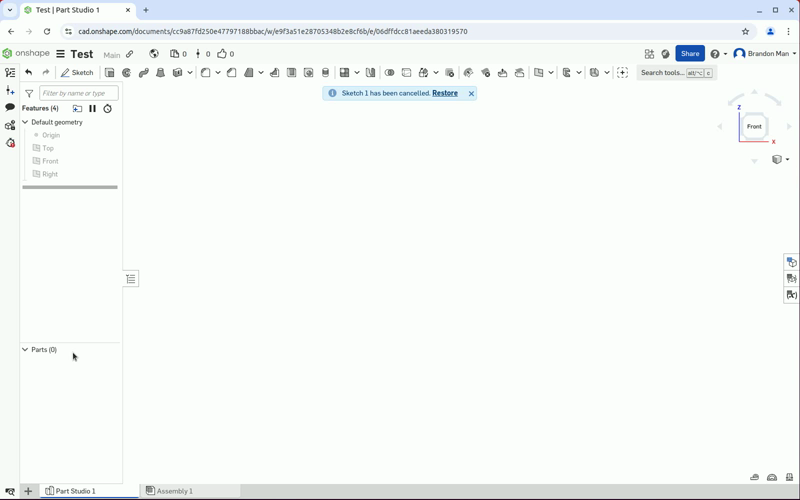
mouse_move(73, 352)
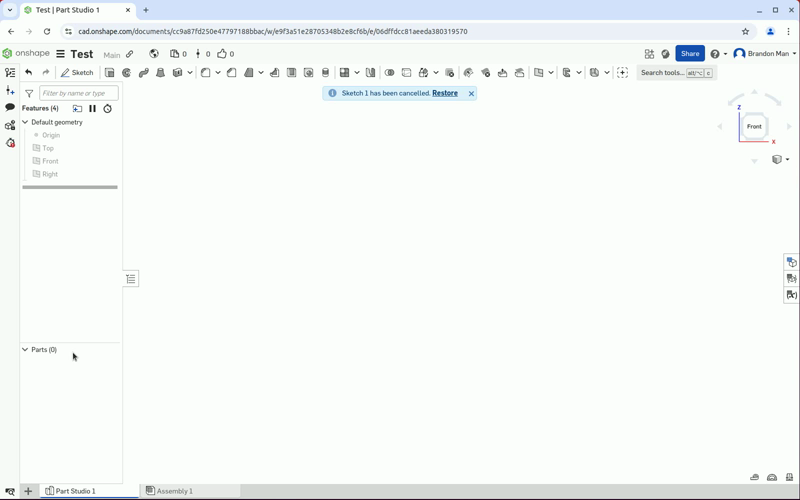
key(shift+y)
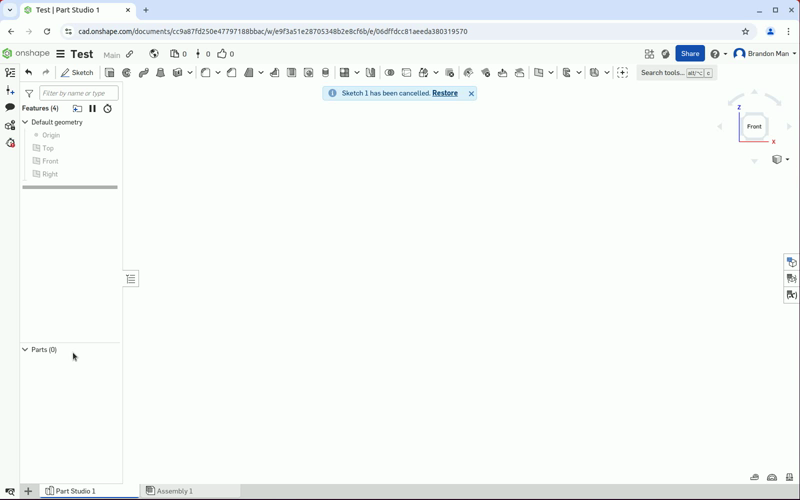
key(shift+s)
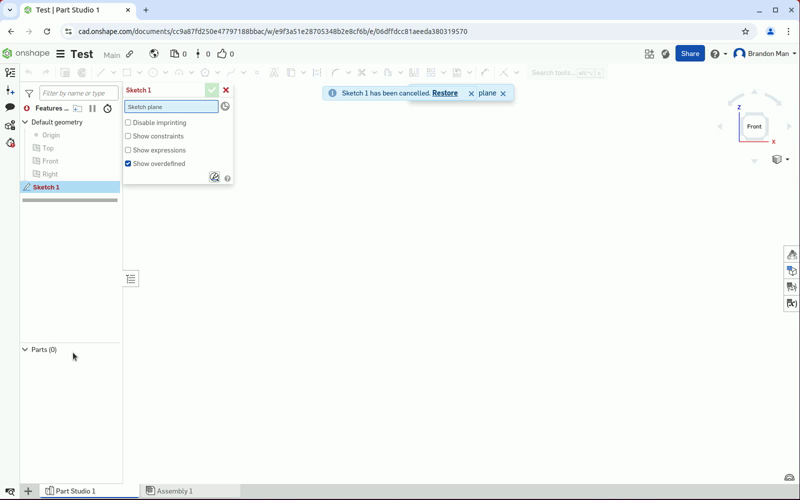
mouse_move(73, 163)
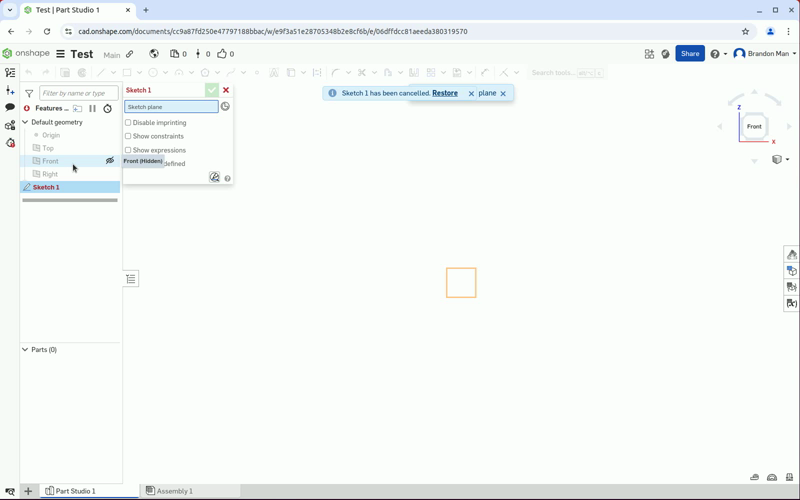
click(73, 163)
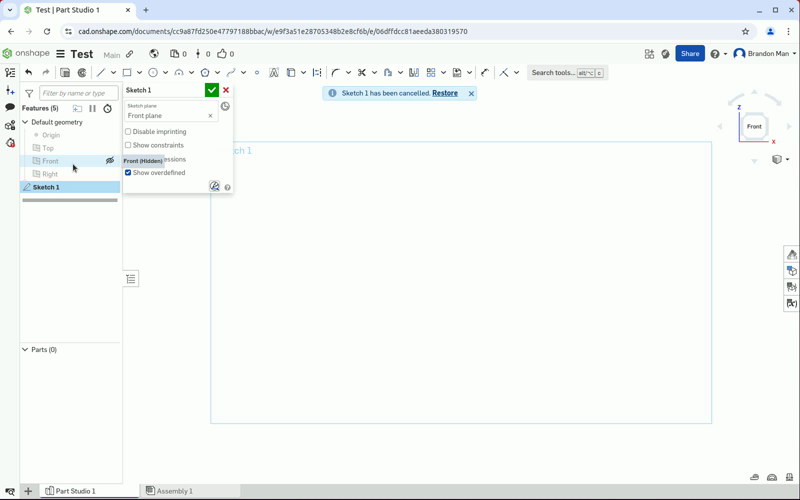
mouse_move(73, 352)
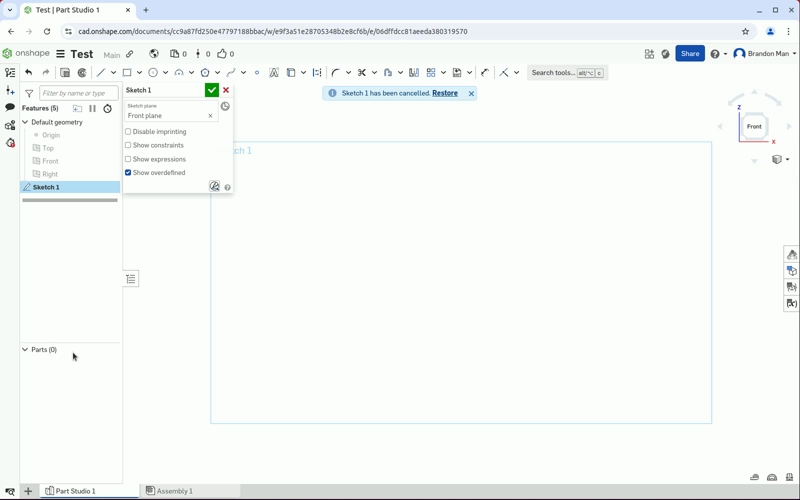
key(y)
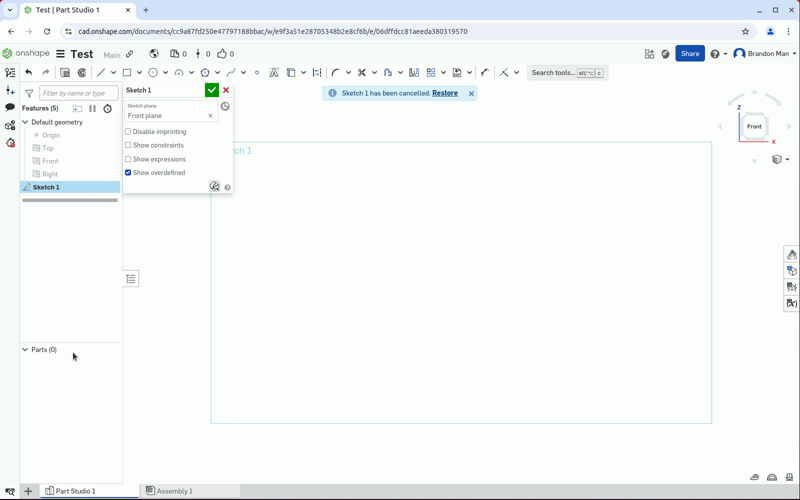
key(l)
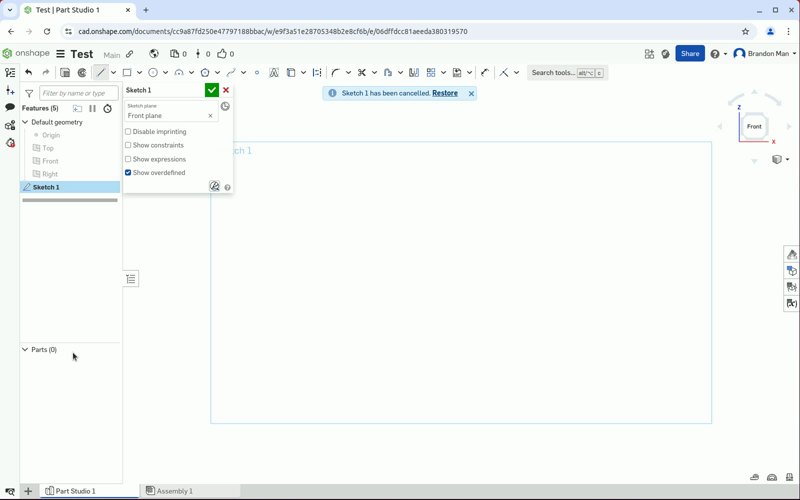
key_down(shift)
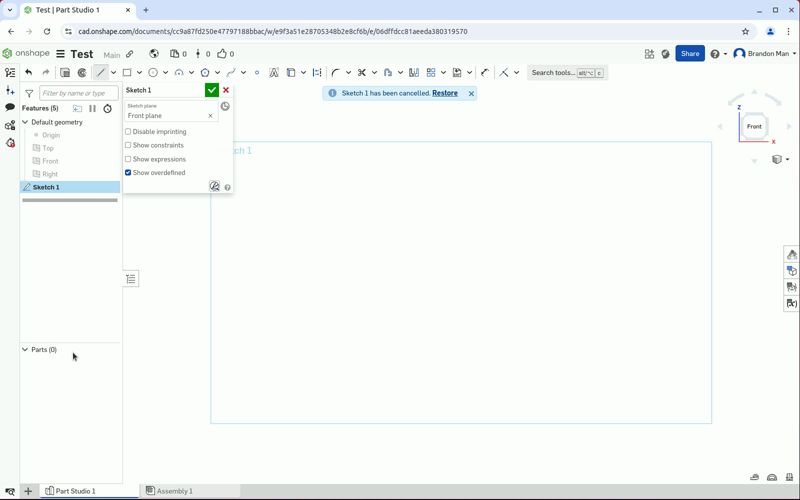
mouse_move(460, 267)
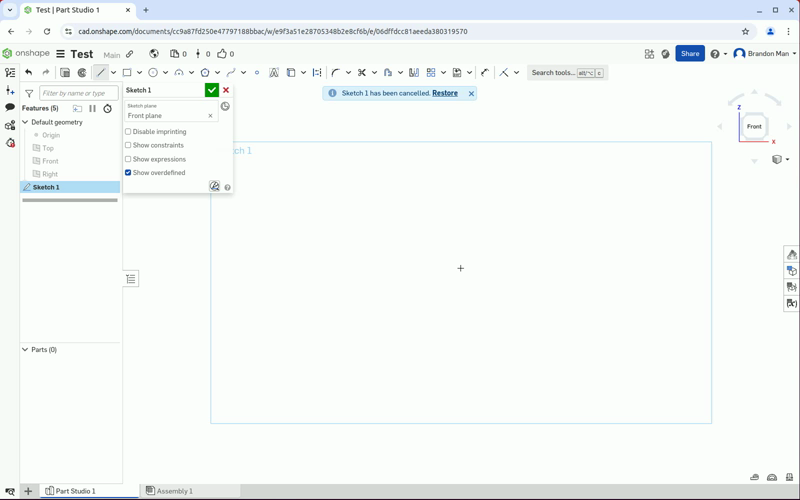
click(460, 267)
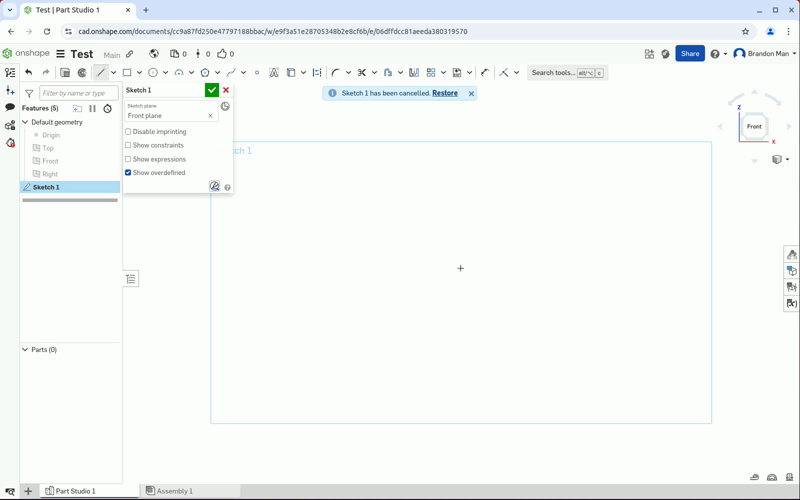
key_up(shift)
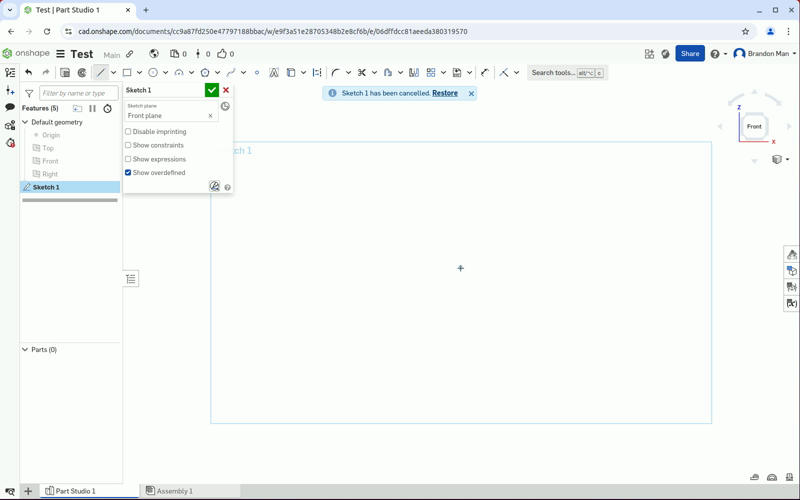
key_down(shift)
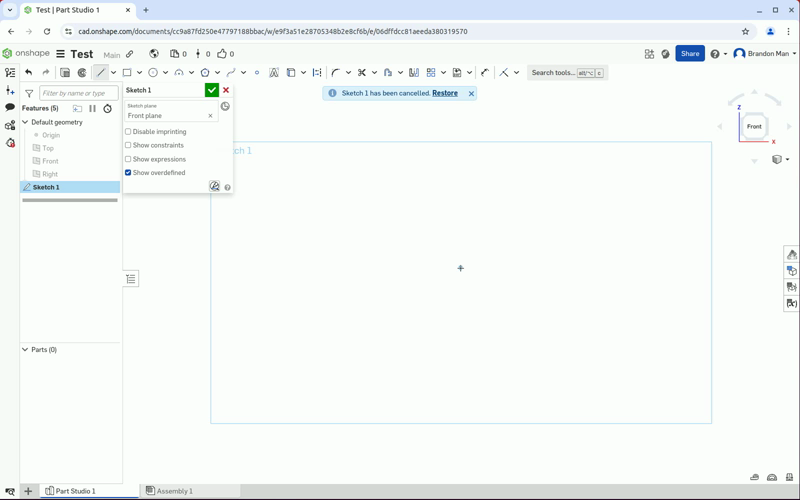
mouse_move(569, 267)
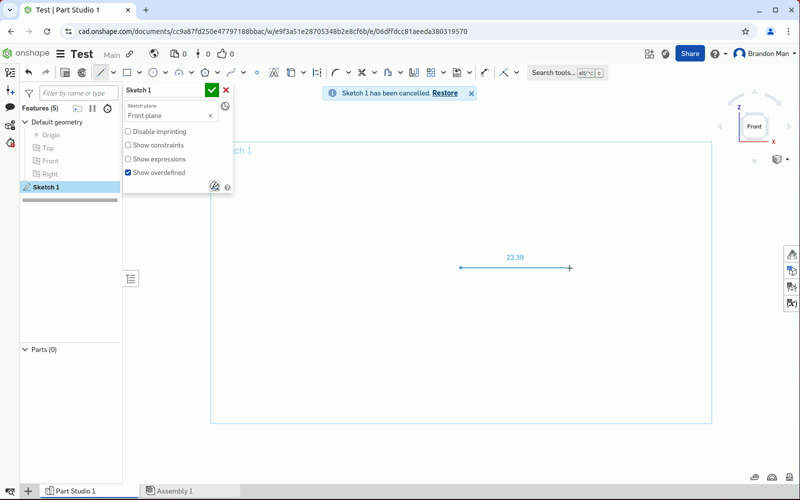
click(569, 267)
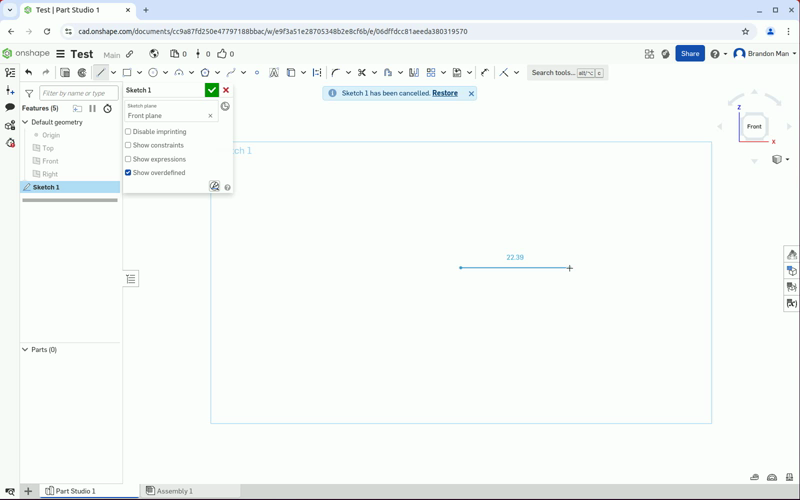
key_up(shift)
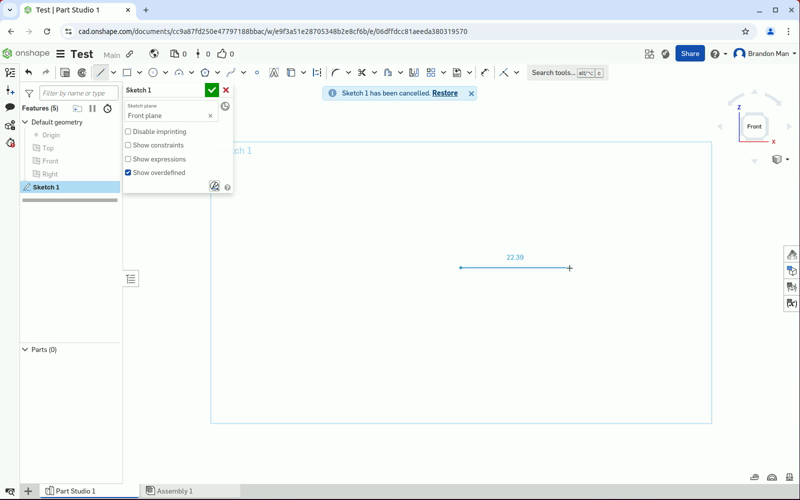
key_down(shift)
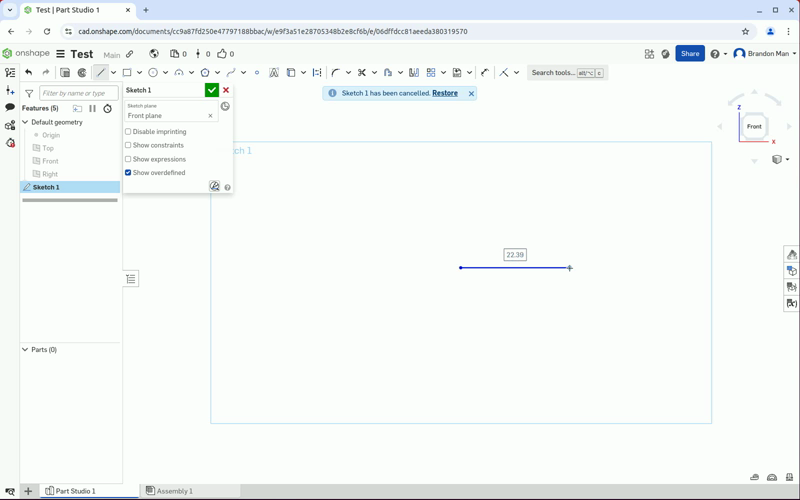
mouse_move(589, 267)
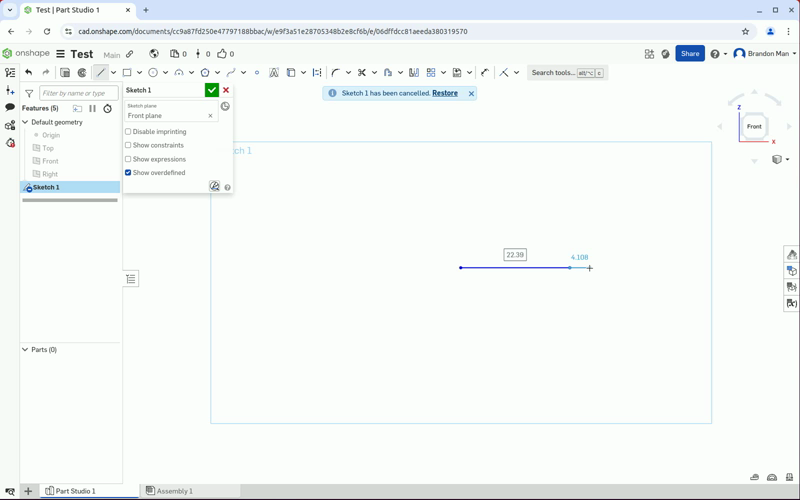
mouse_move(569, 240)
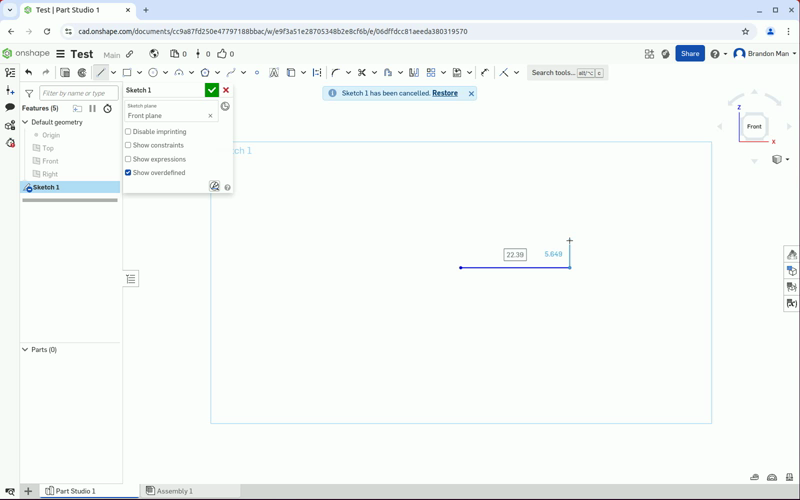
click(569, 240)
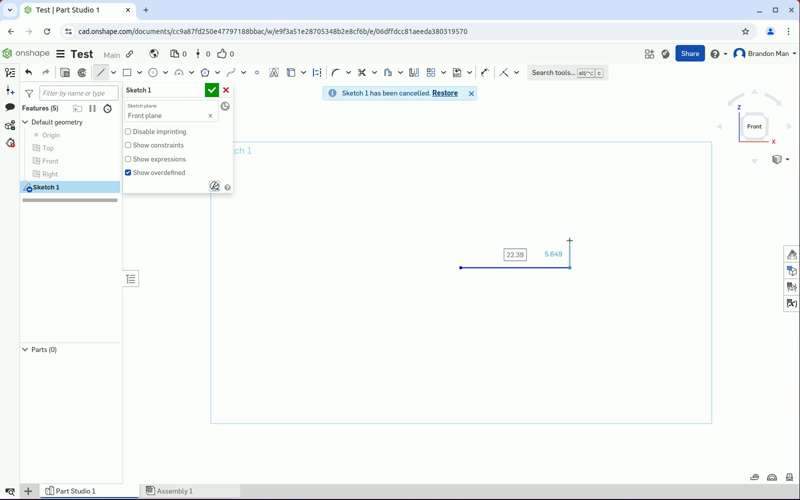
key_up(shift)
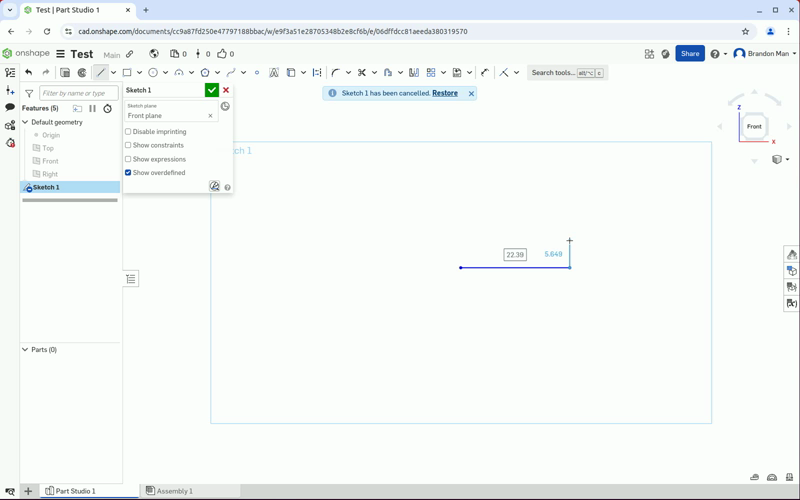
key_down(shift)
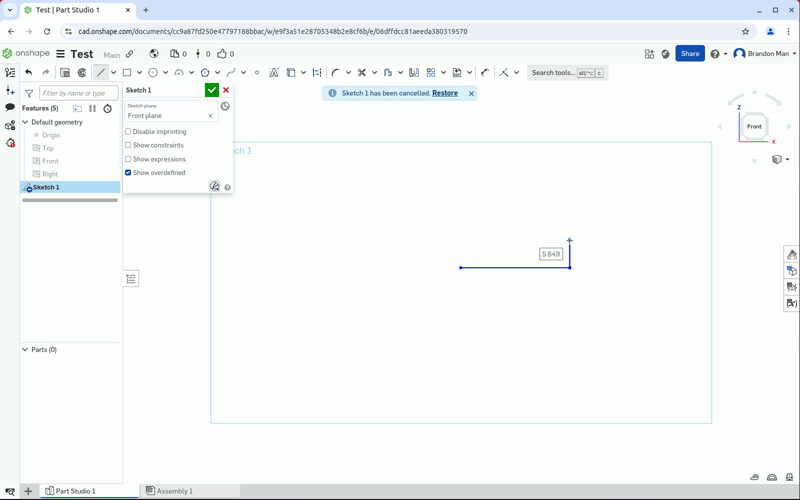
mouse_move(589, 240)
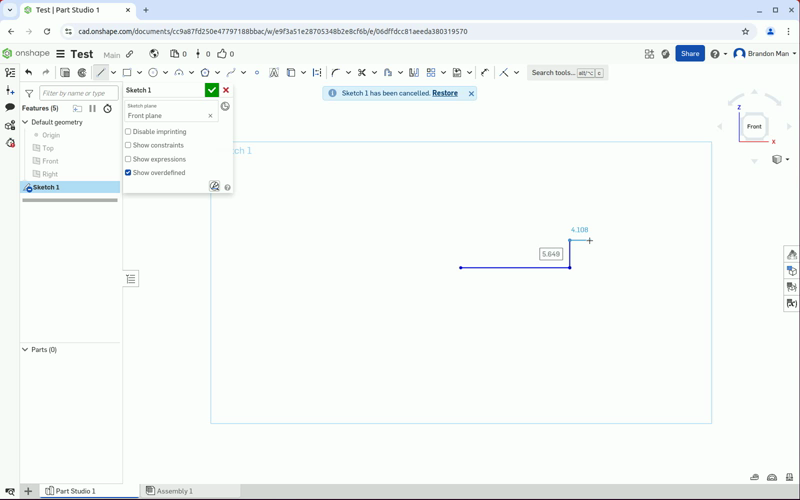
mouse_move(545, 240)
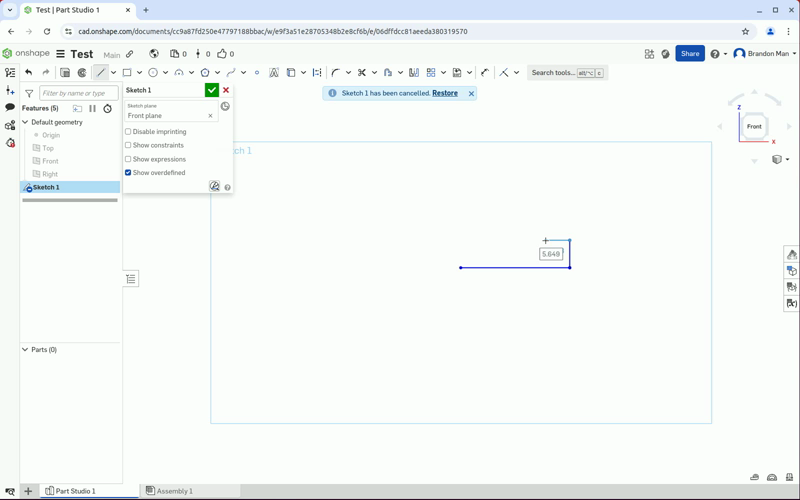
click(545, 240)
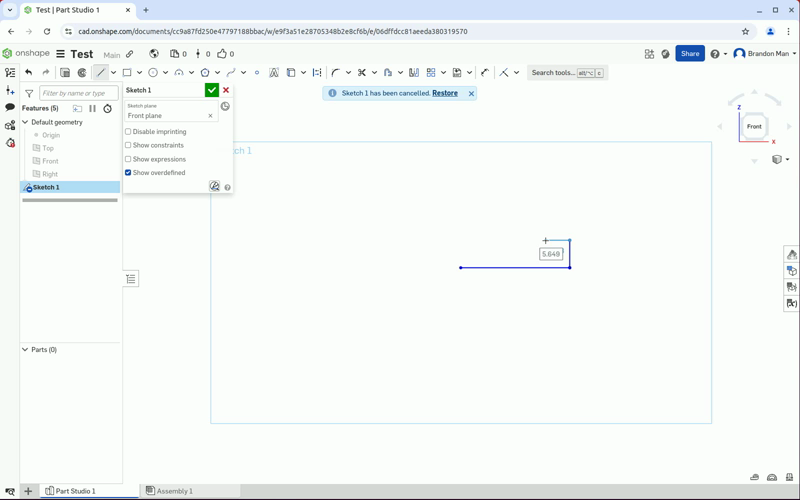
key_up(shift)
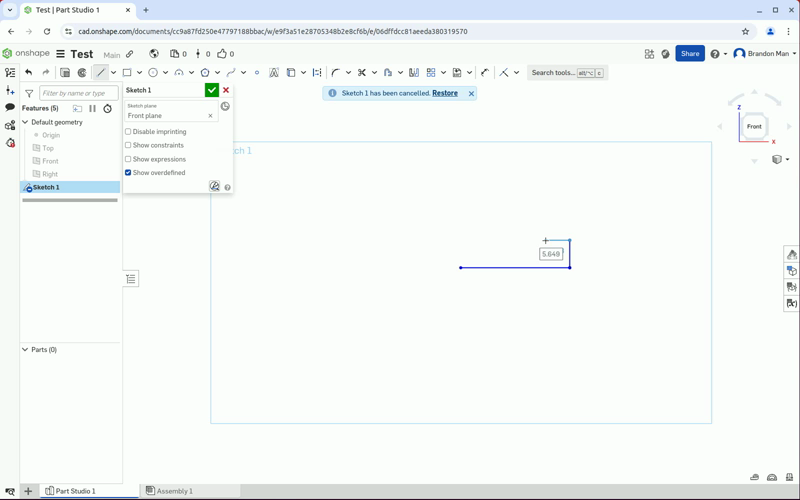
key_down(shift)
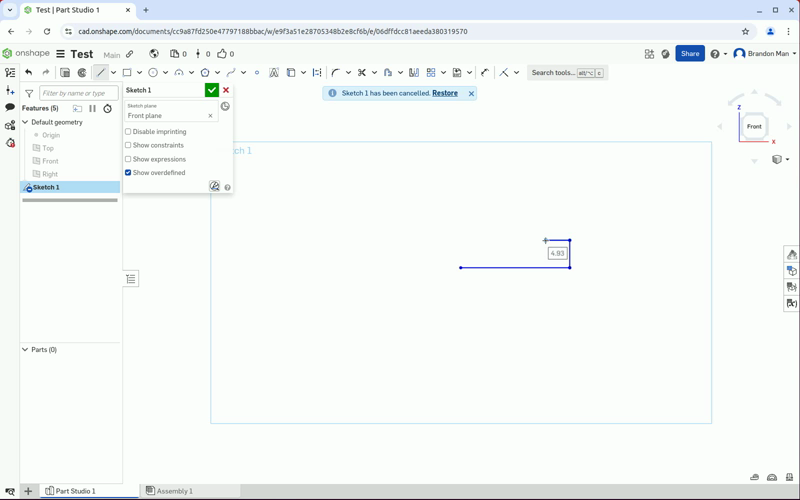
mouse_move(575, 240)
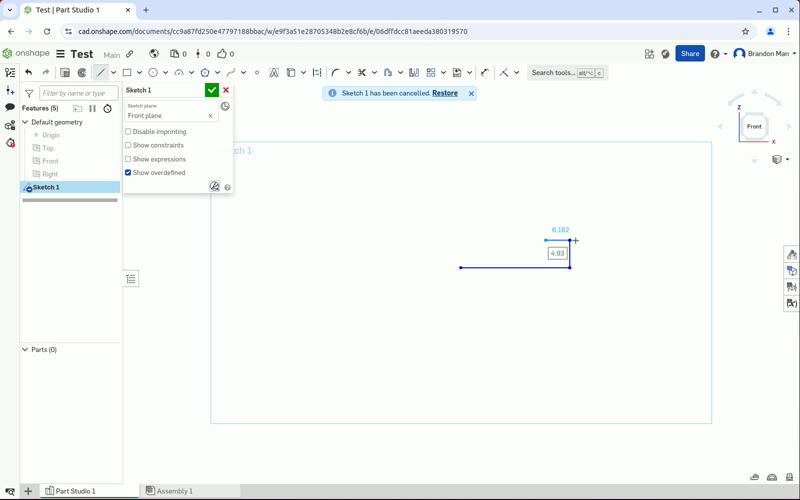
mouse_move(545, 236)
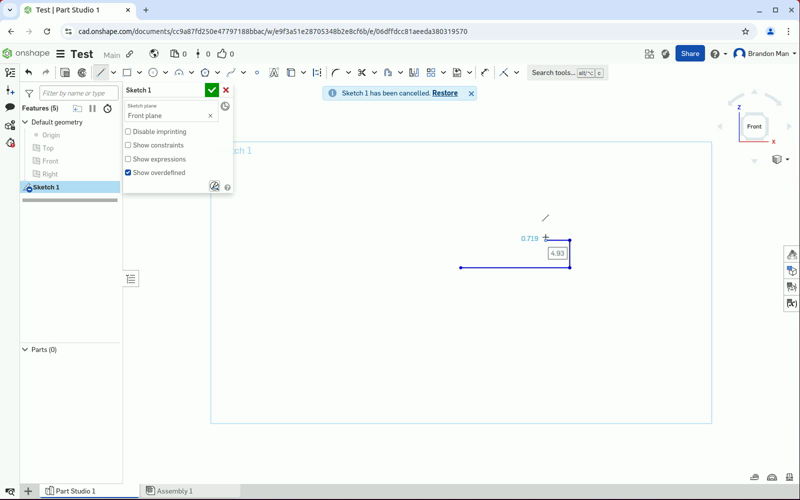
scroll(6)
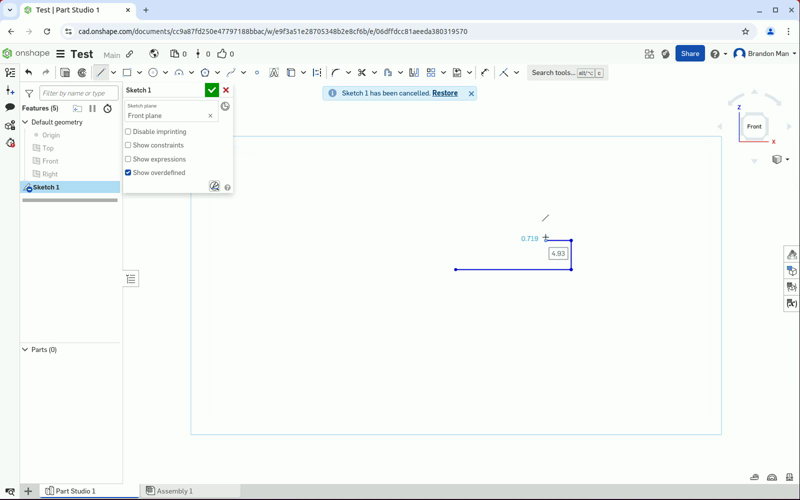
scroll(6)
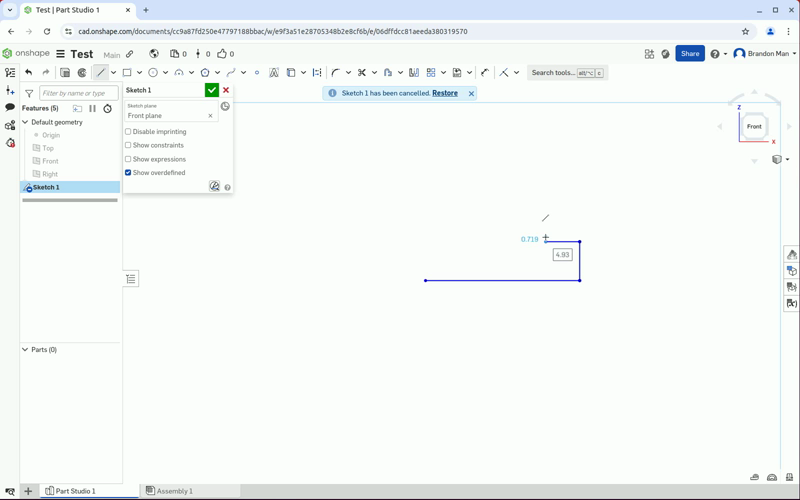
scroll(6)
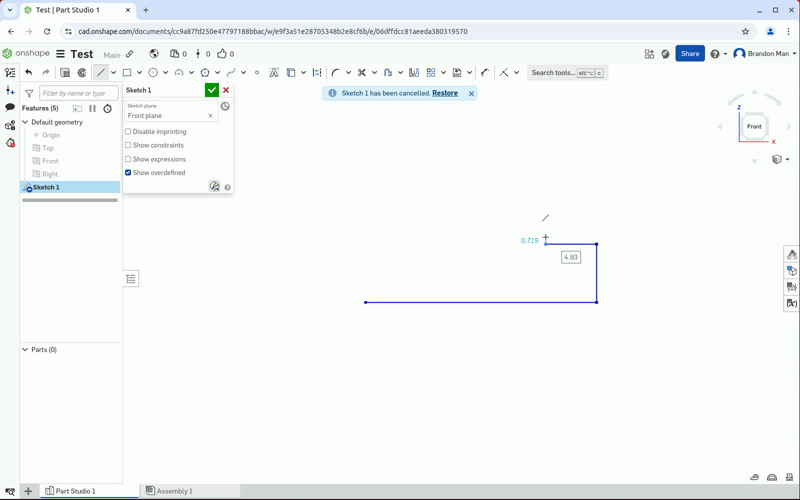
scroll(6)
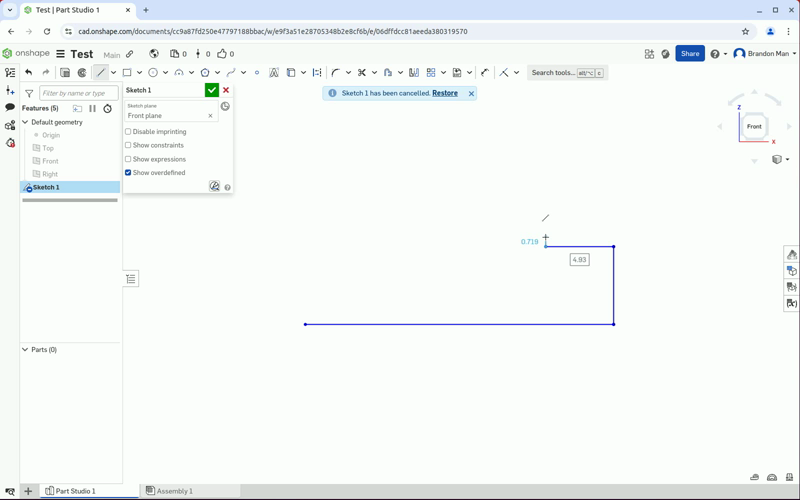
scroll(6)
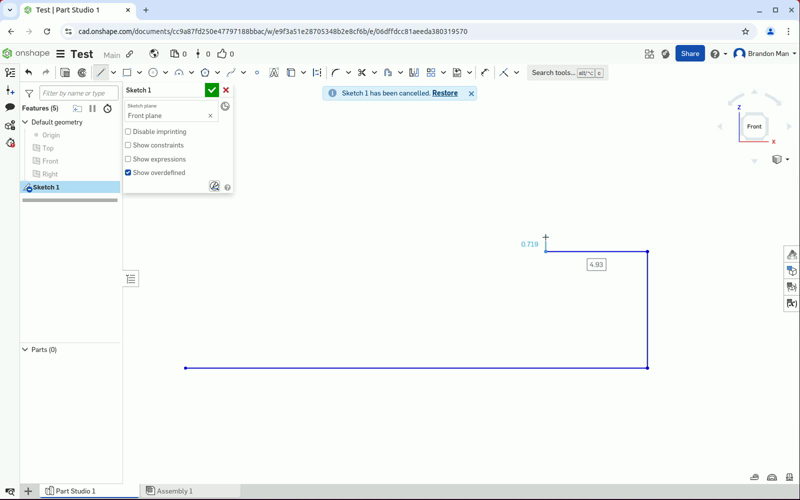
scroll(6)
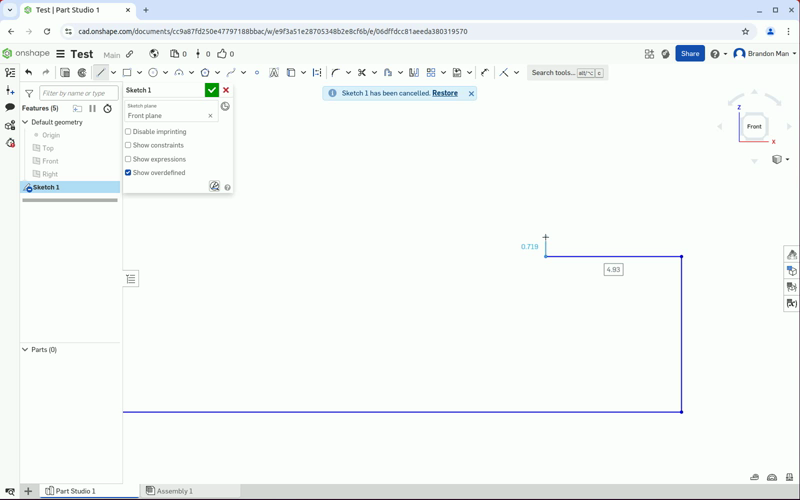
scroll(6)
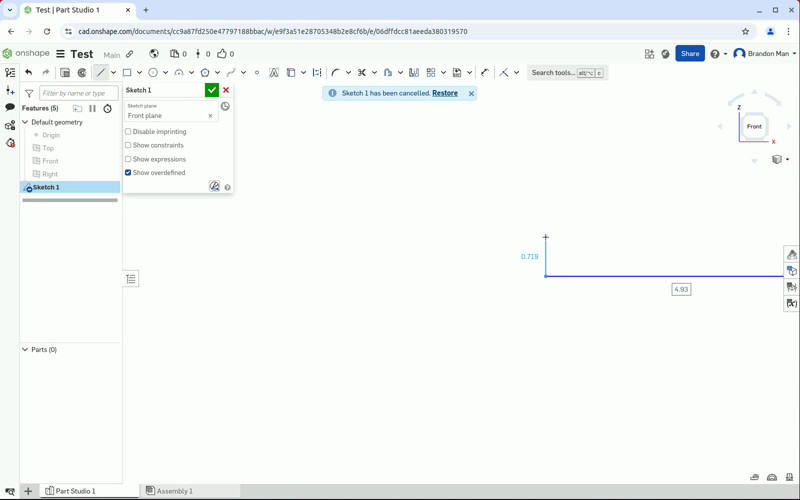
click(545, 236)
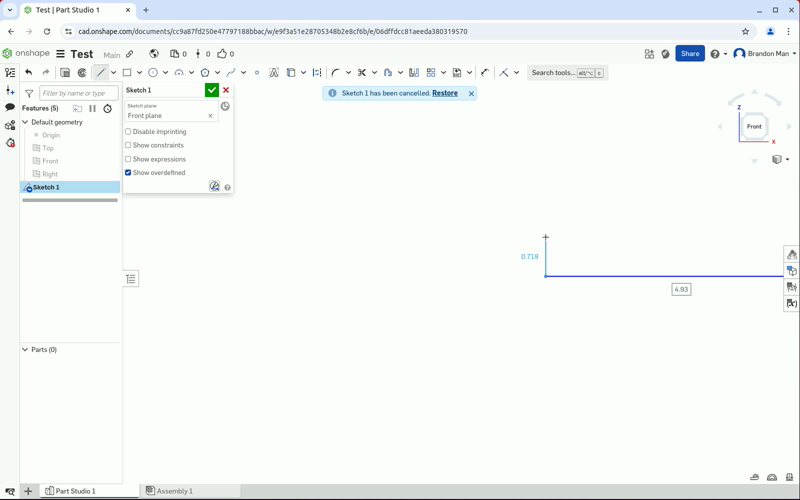
scroll(-6)
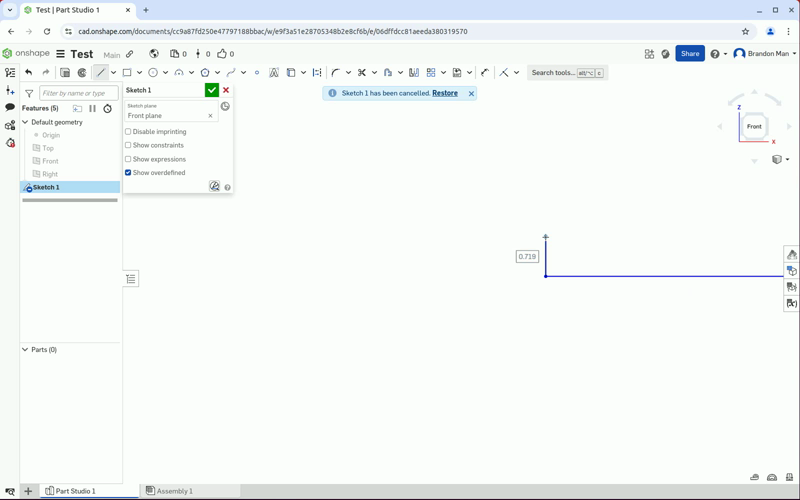
scroll(-6)
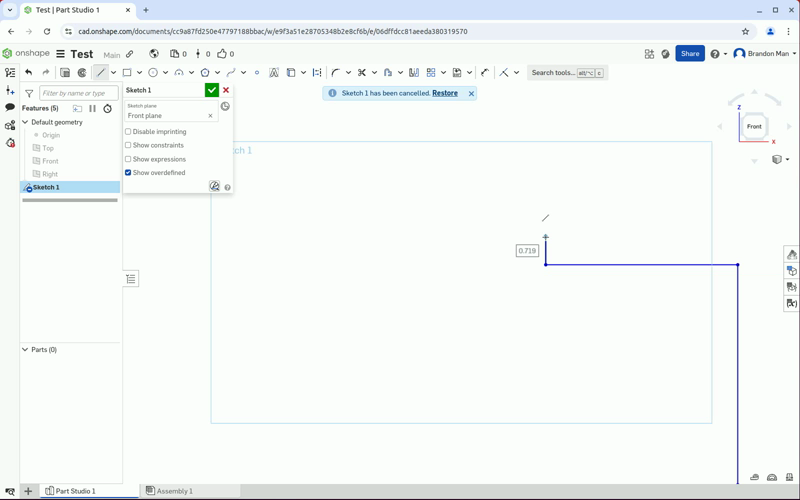
scroll(-6)
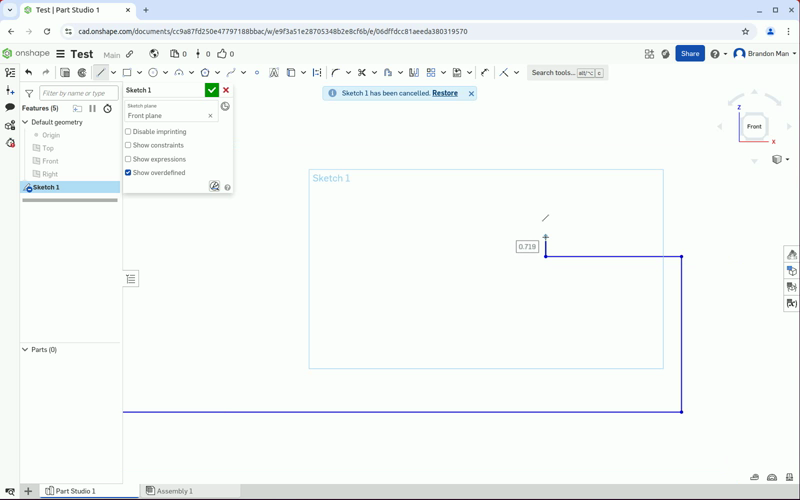
scroll(-6)
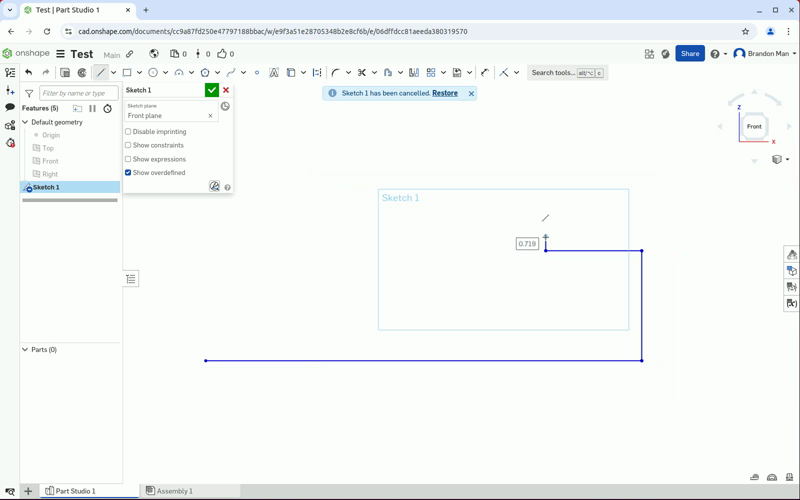
scroll(-6)
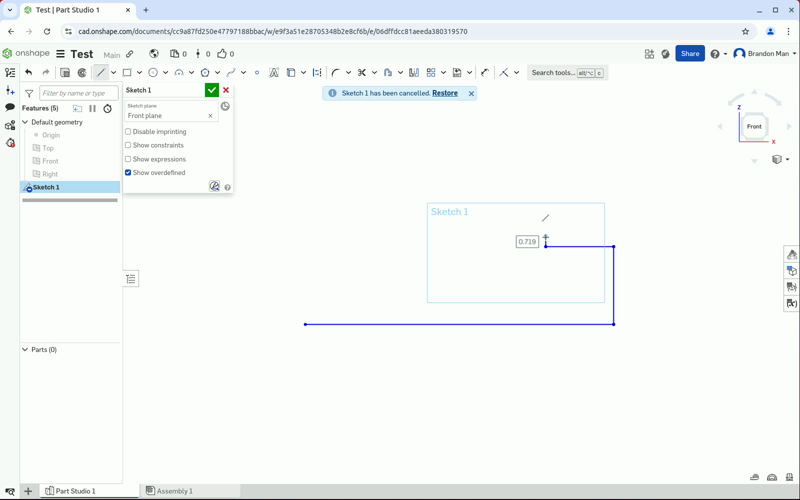
scroll(-6)
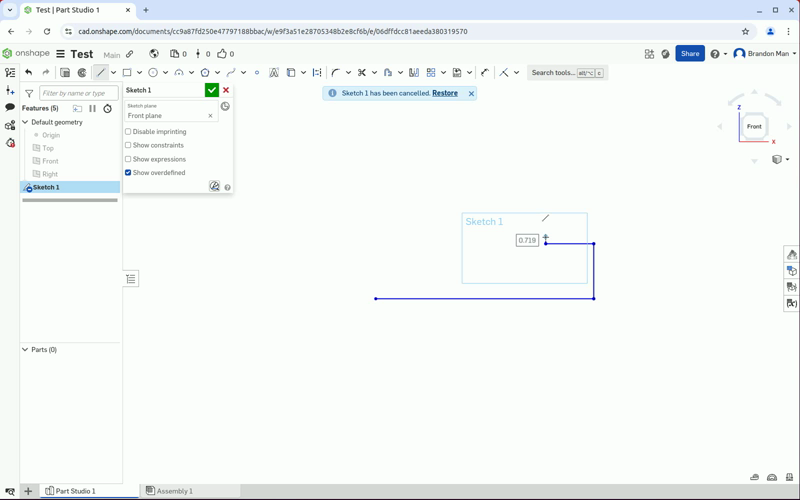
scroll(-6)
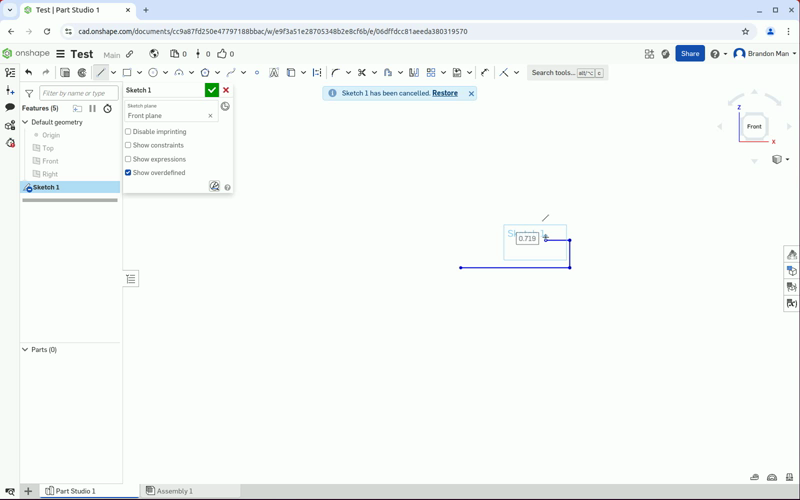
key_up(shift)
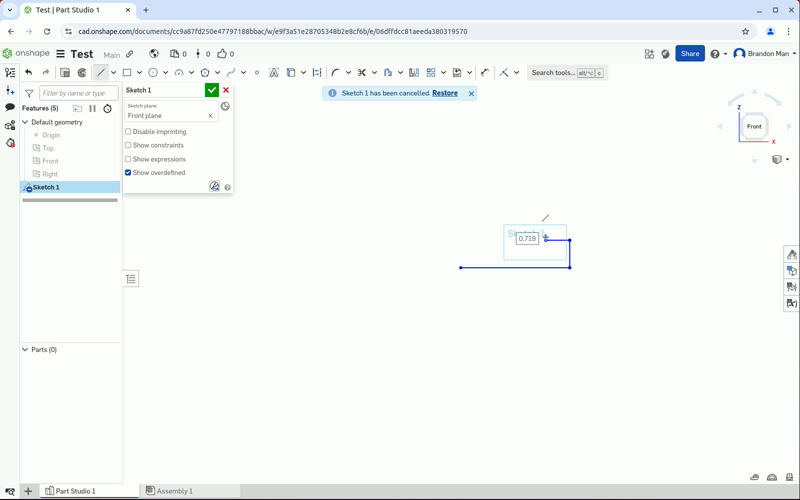
key_down(shift)
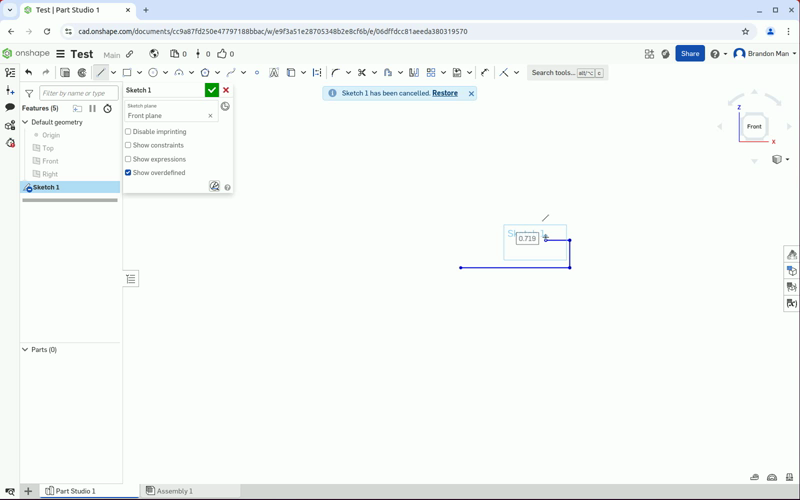
mouse_move(575, 236)
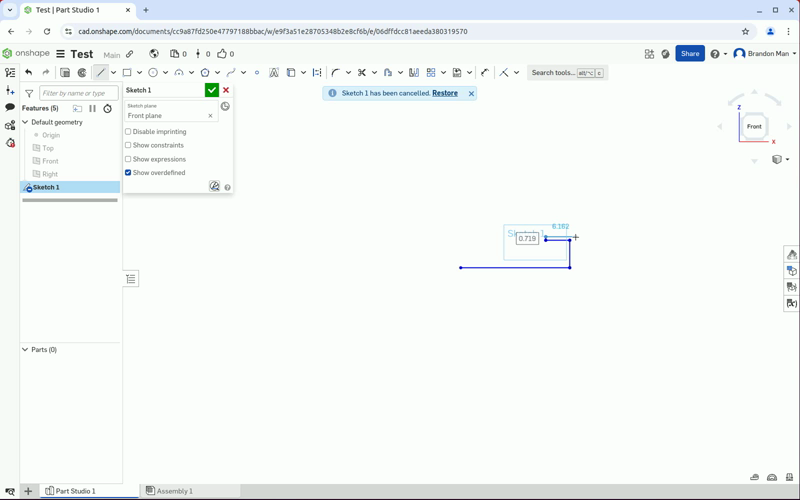
mouse_move(486, 236)
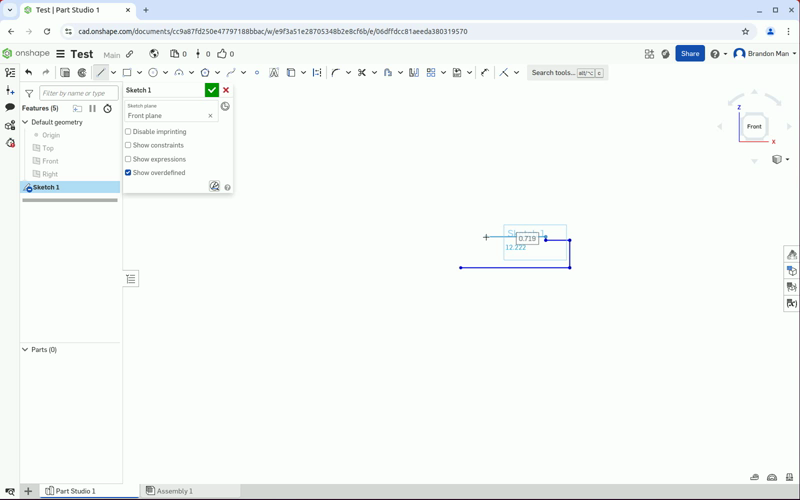
click(486, 236)
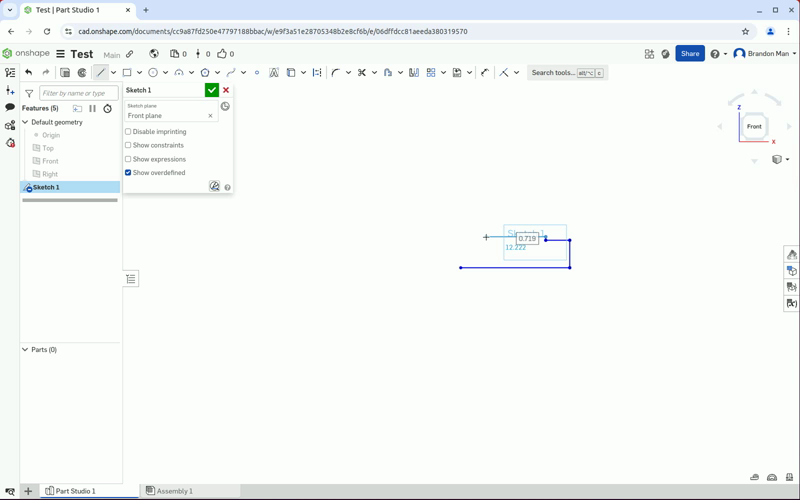
key_up(shift)
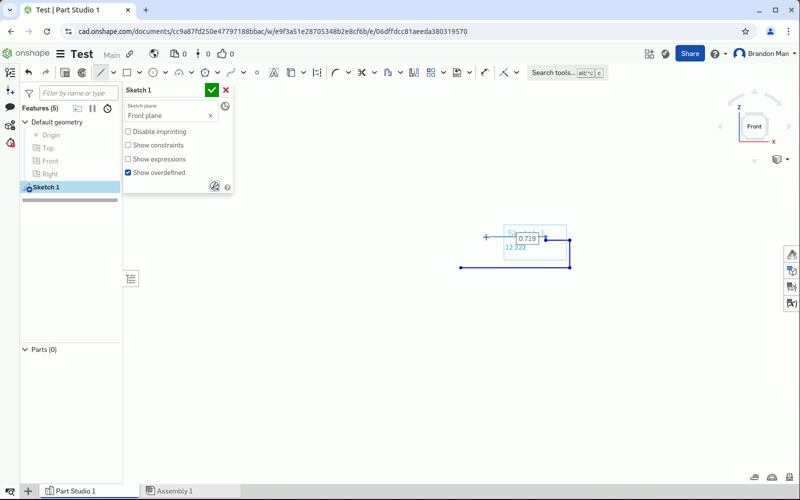
key_down(shift)
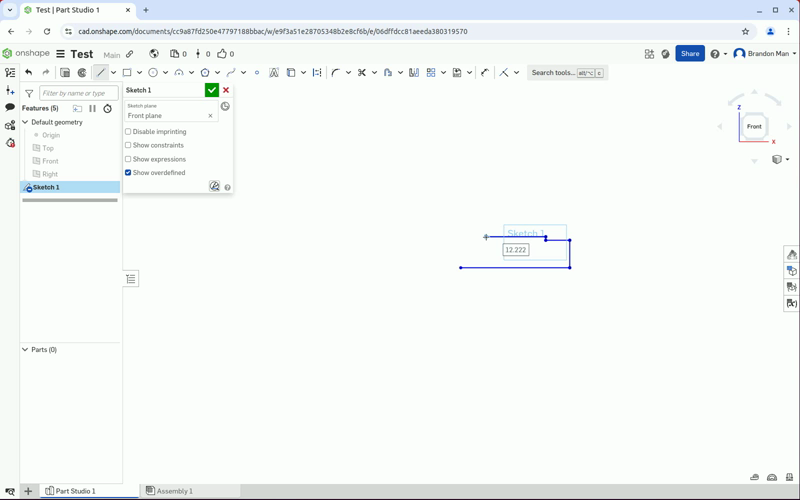
mouse_move(516, 236)
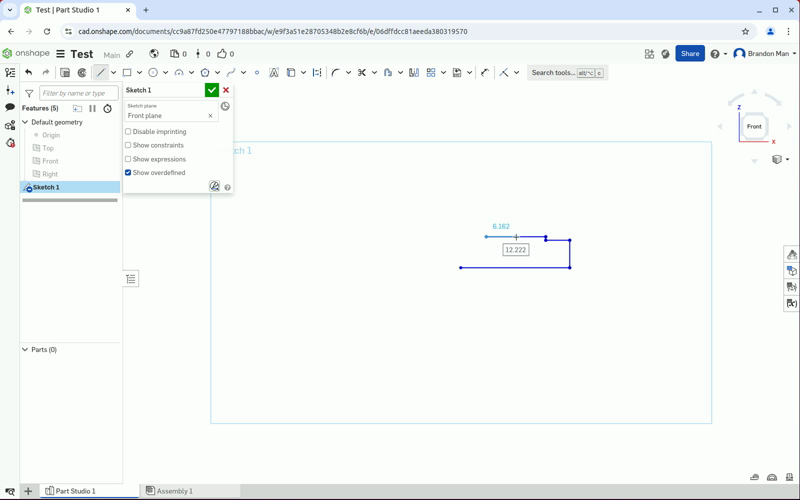
mouse_move(486, 240)
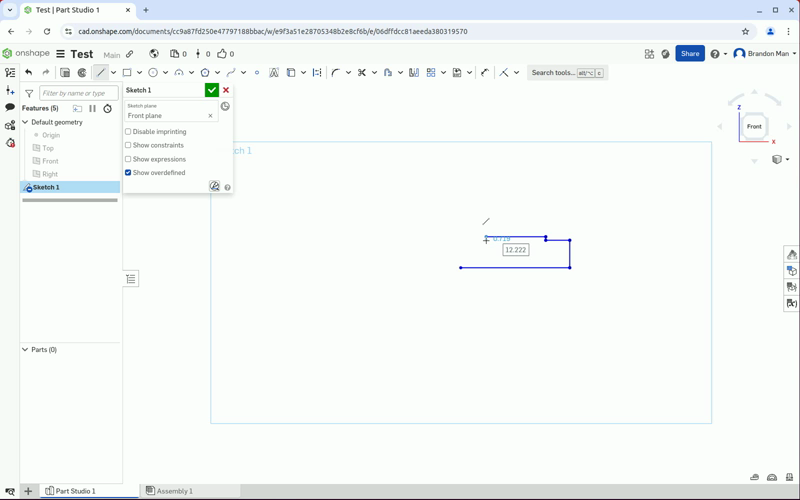
scroll(6)
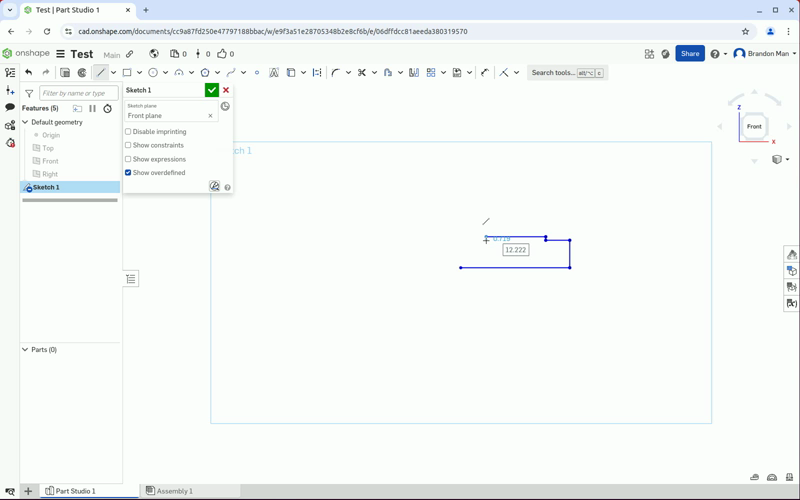
scroll(6)
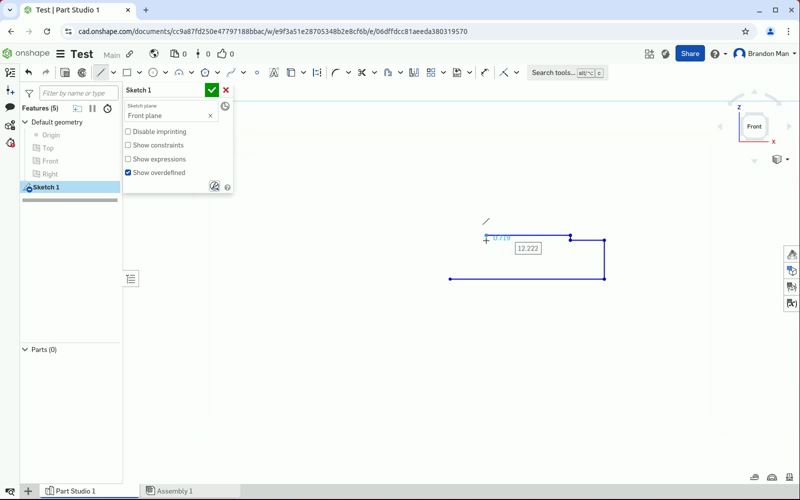
scroll(6)
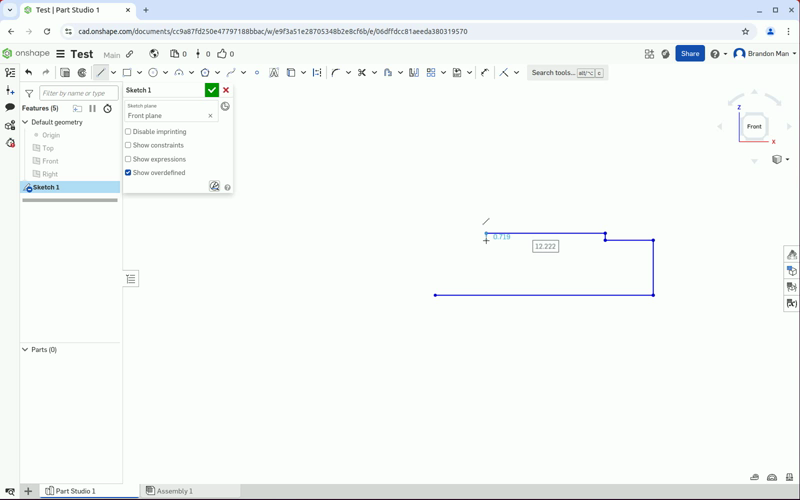
scroll(6)
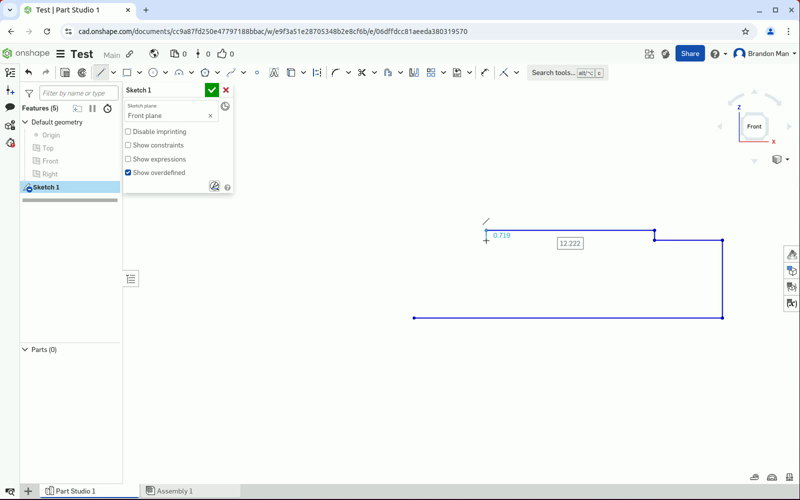
scroll(6)
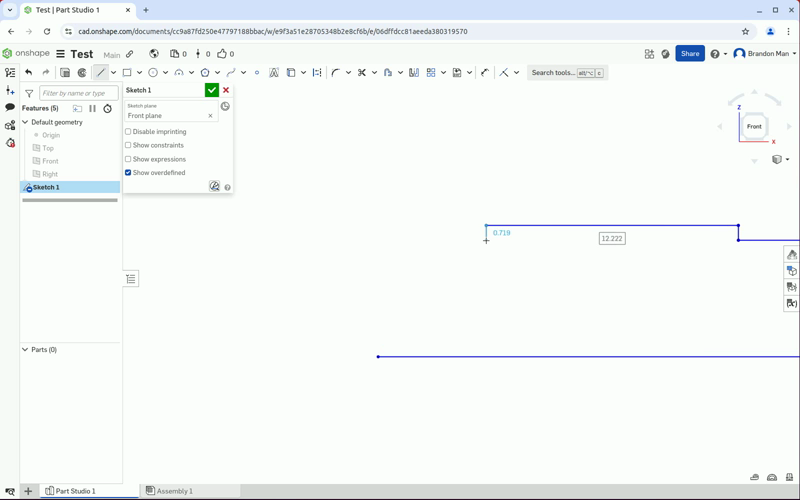
scroll(6)
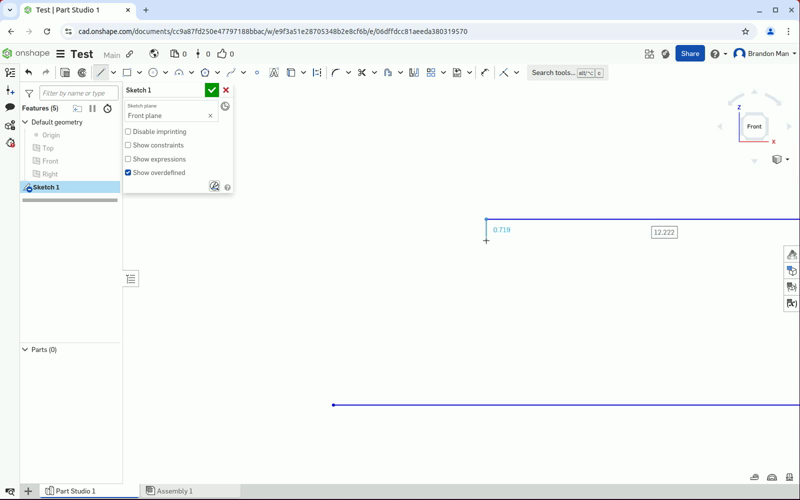
scroll(6)
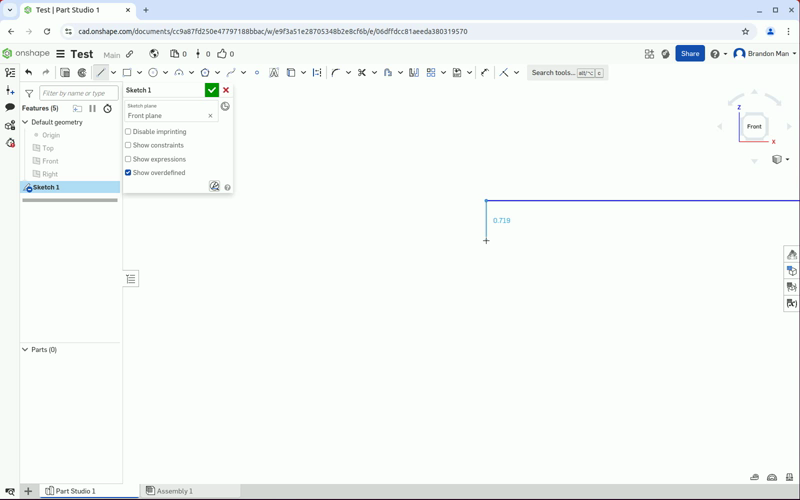
click(486, 240)
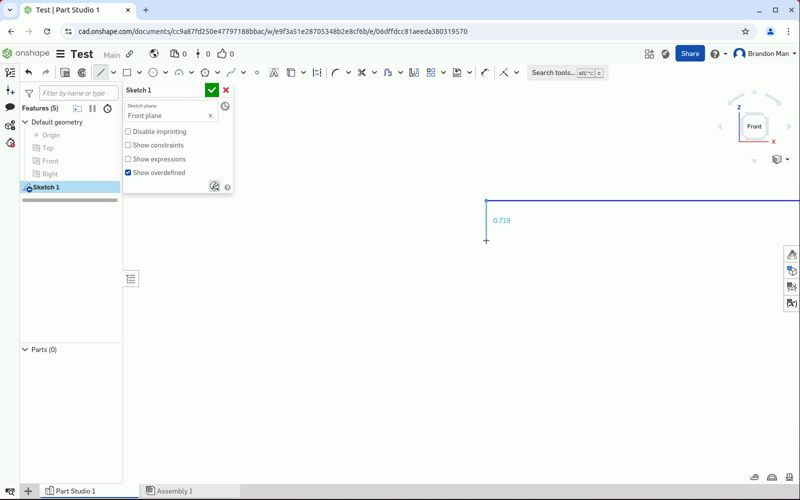
scroll(-6)
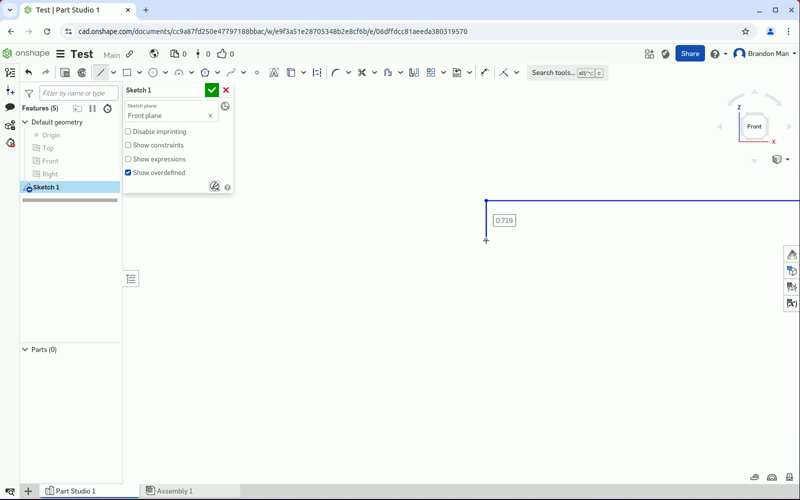
scroll(-6)
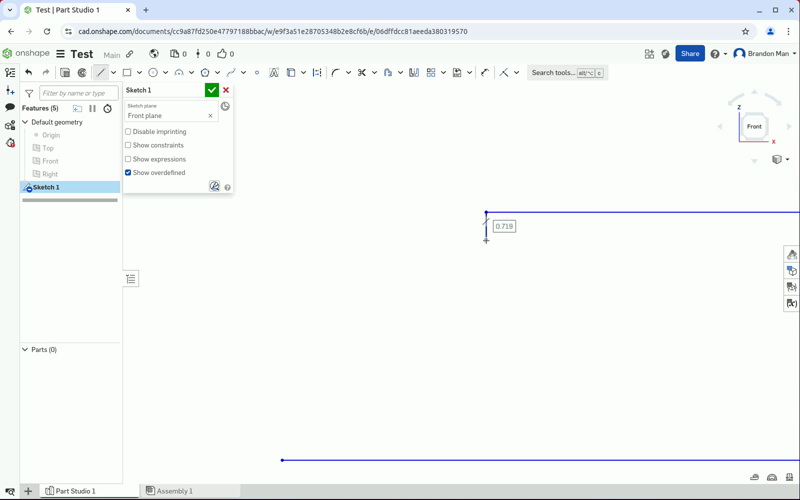
scroll(-6)
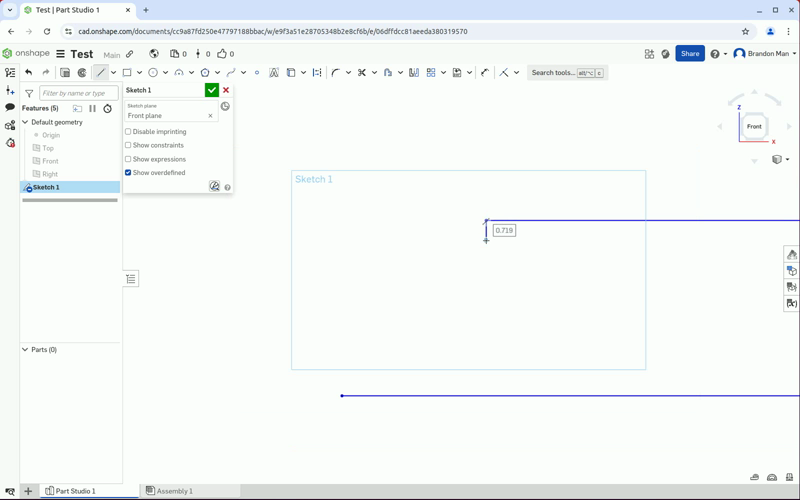
scroll(-6)
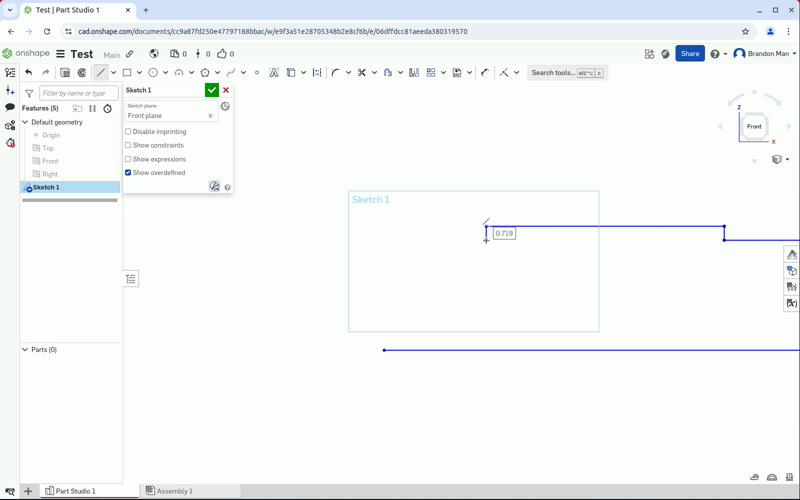
scroll(-6)
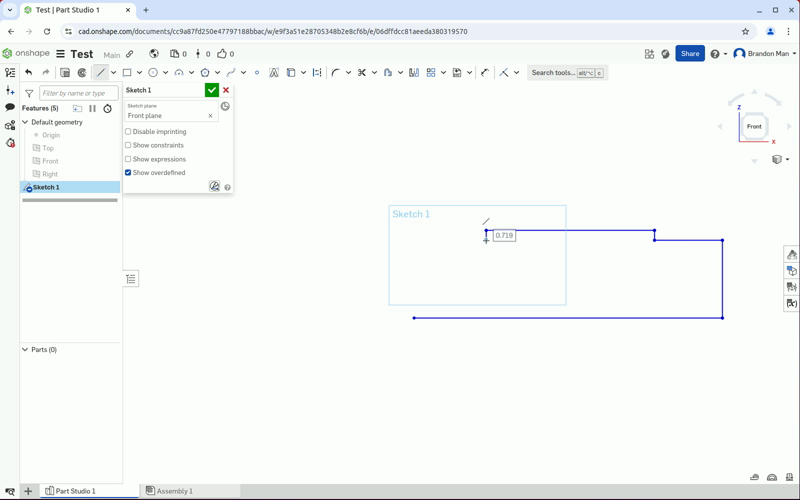
scroll(-6)
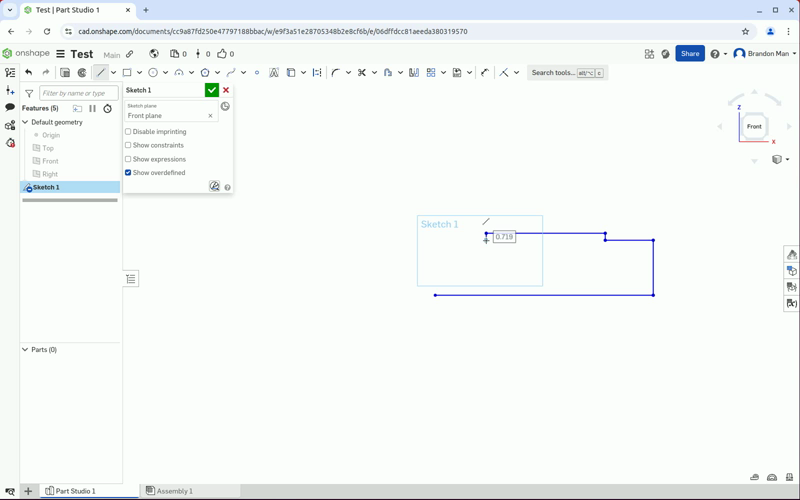
scroll(-6)
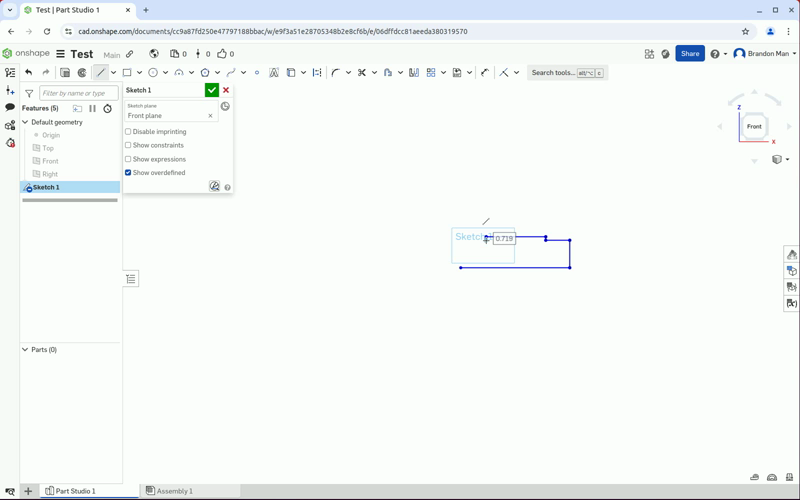
key_up(shift)
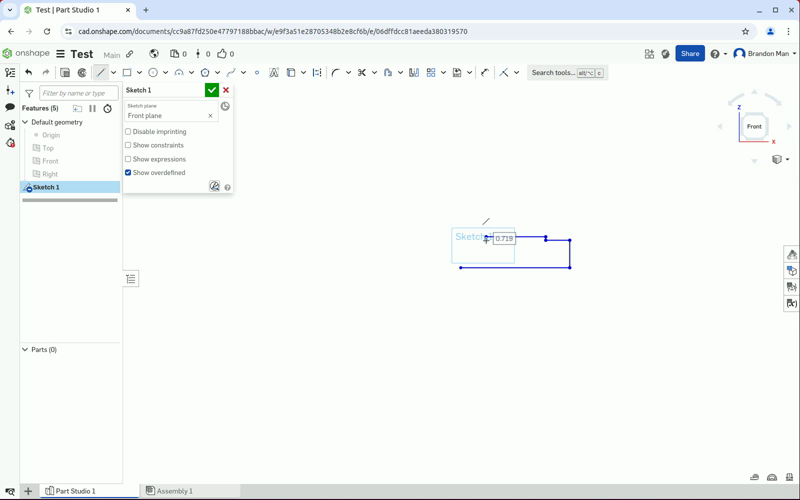
key_down(shift)
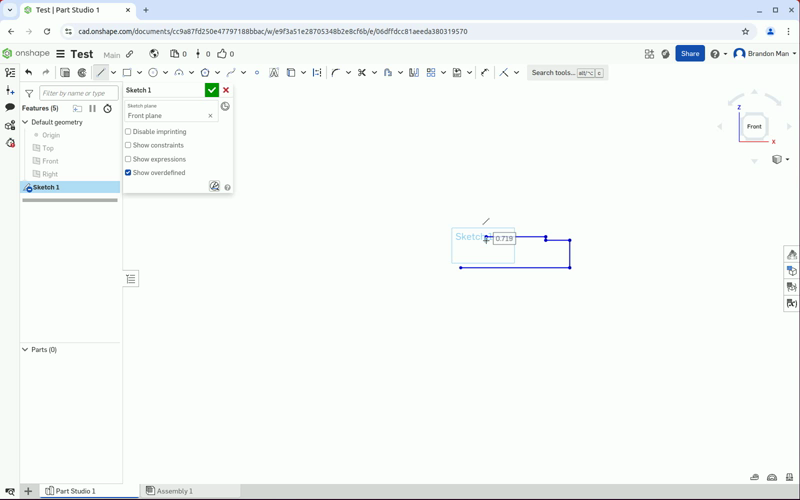
mouse_move(516, 240)
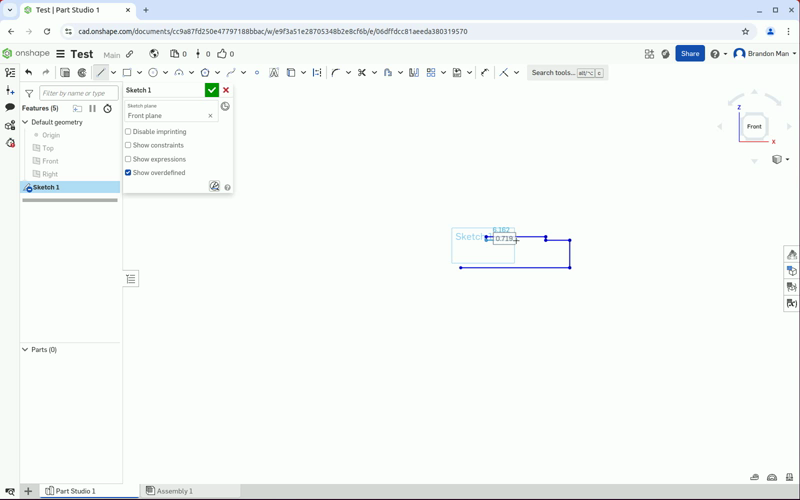
mouse_move(460, 240)
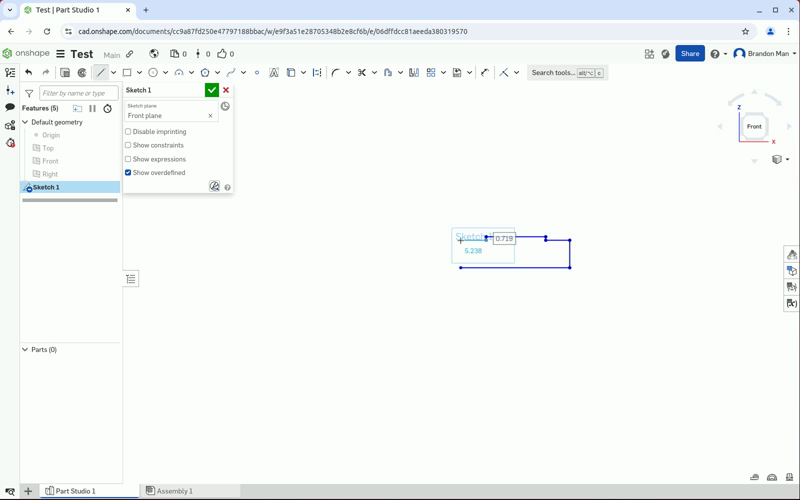
click(460, 240)
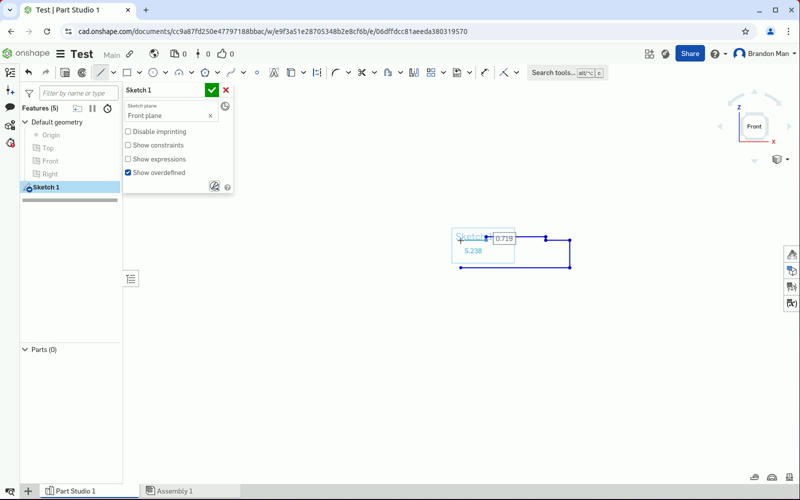
key_up(shift)
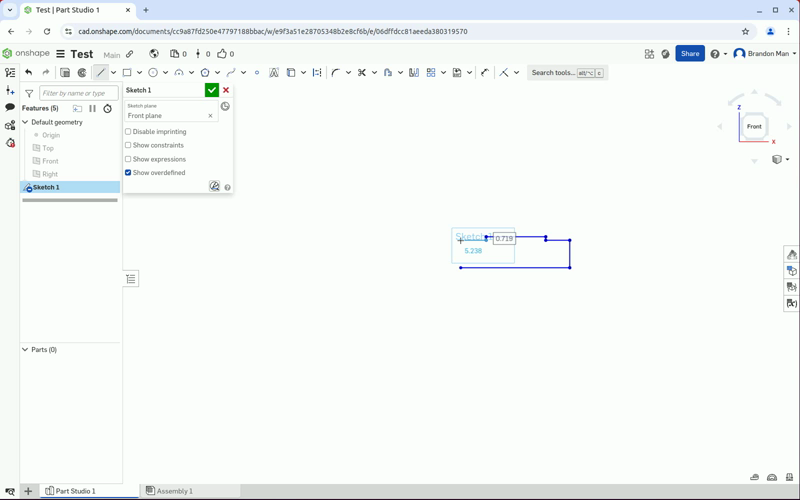
mouse_move(490, 240)
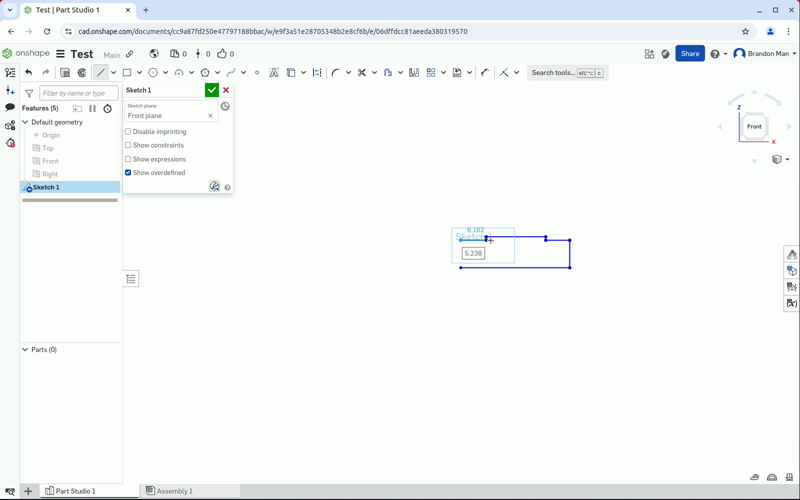
key_down(shift)
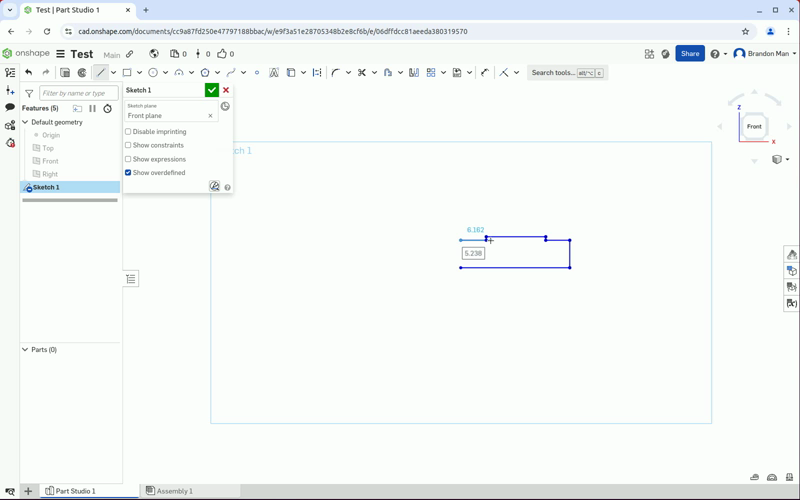
mouse_move(460, 267)
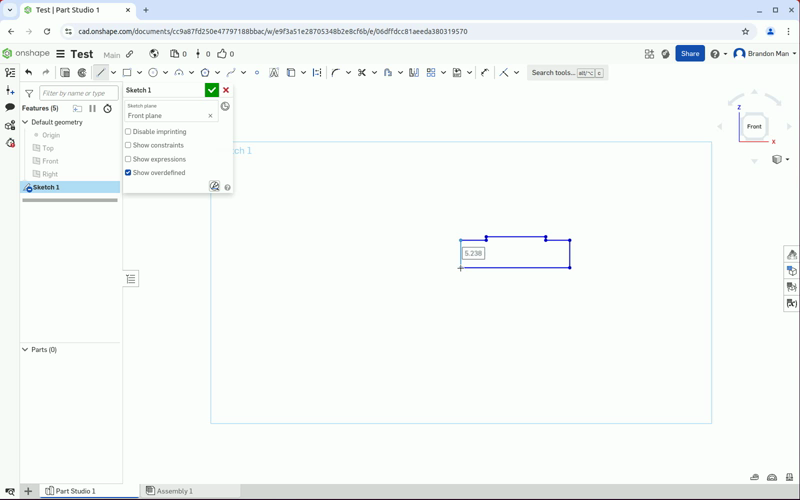
key_up(shift)
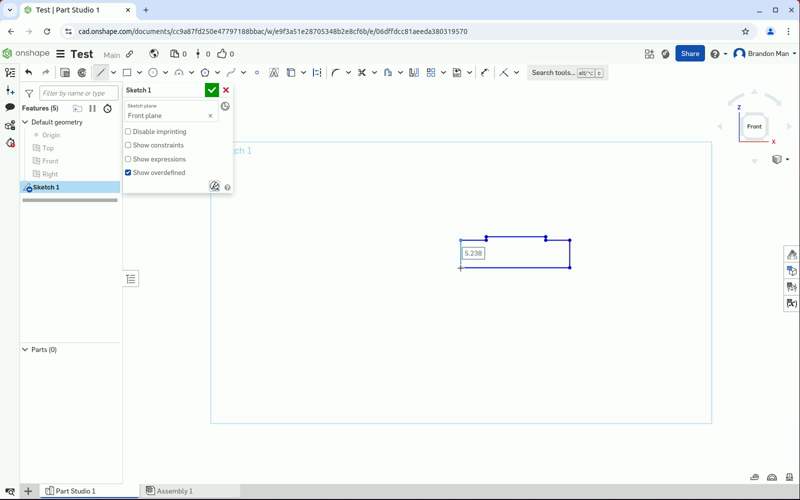
click(460, 267)
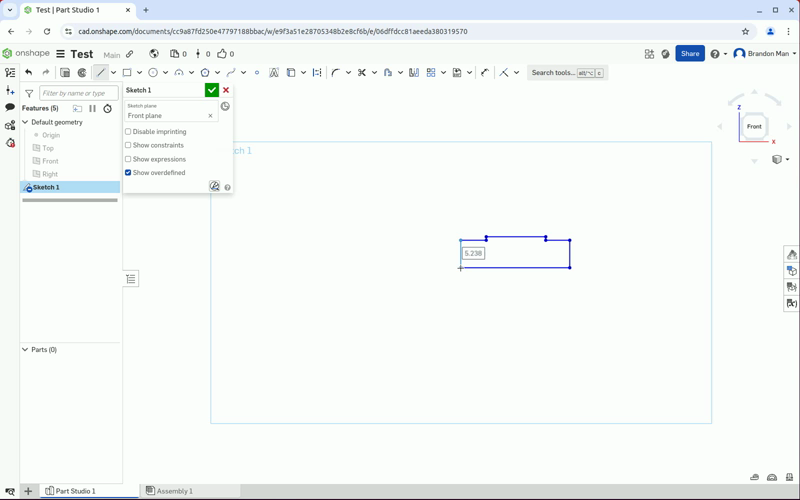
key(esc)
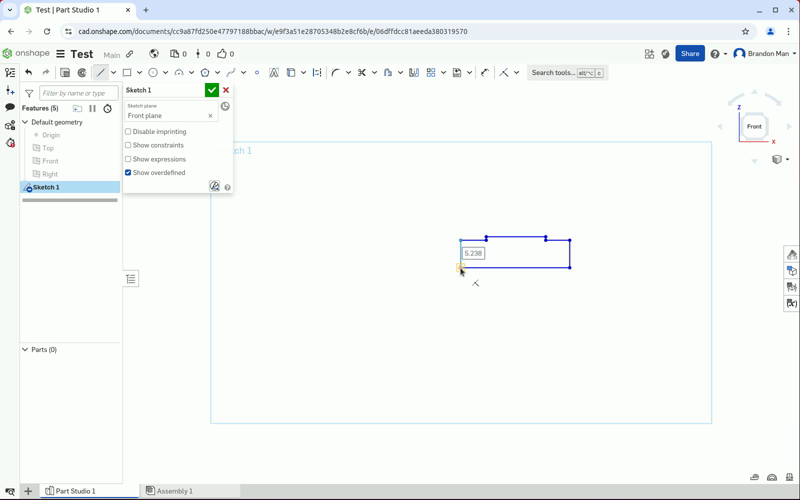
key(l)
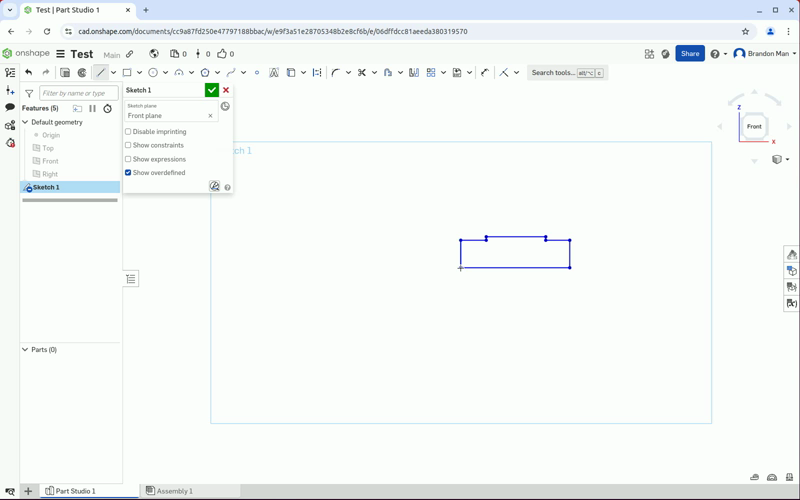
key_down(shift)
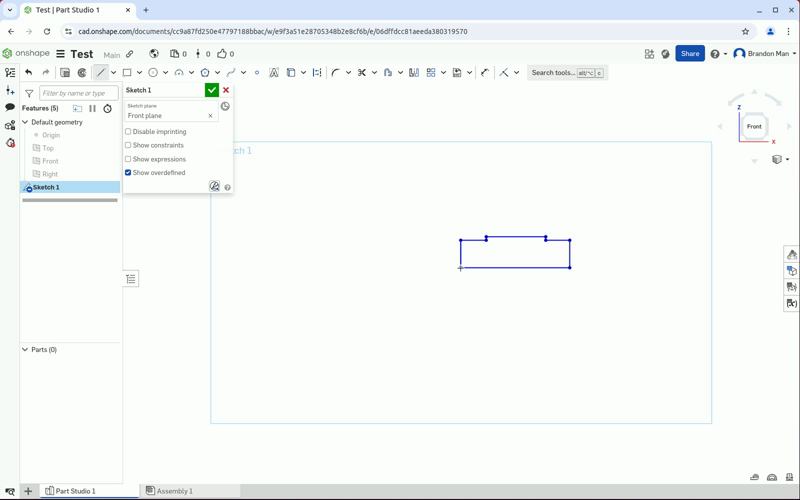
mouse_move(502, 260)
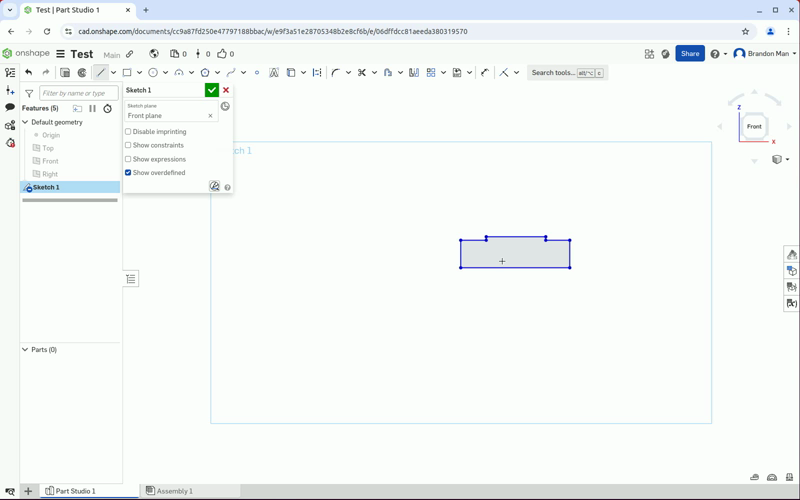
click(502, 260)
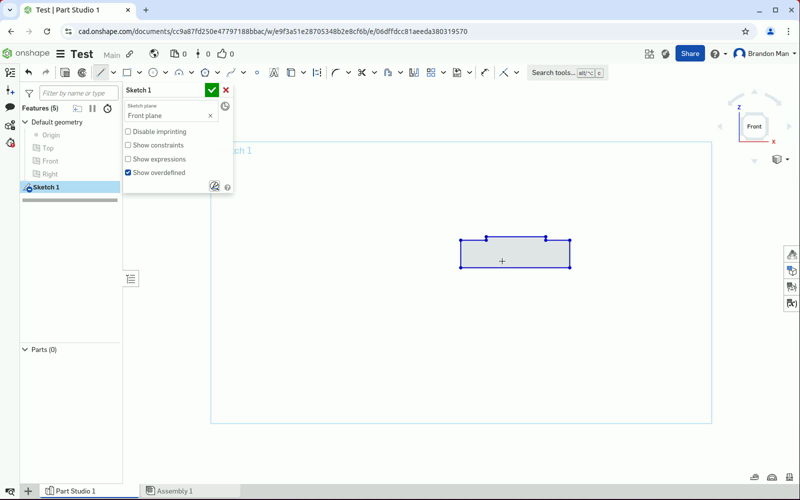
key_up(shift)
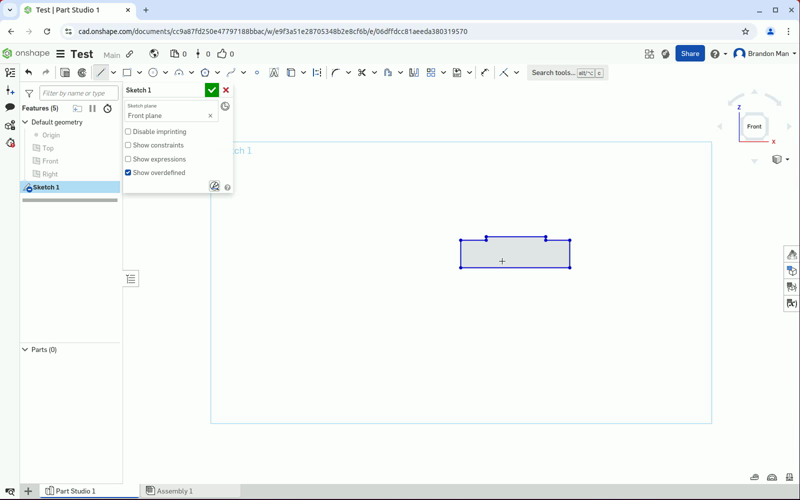
key_down(shift)
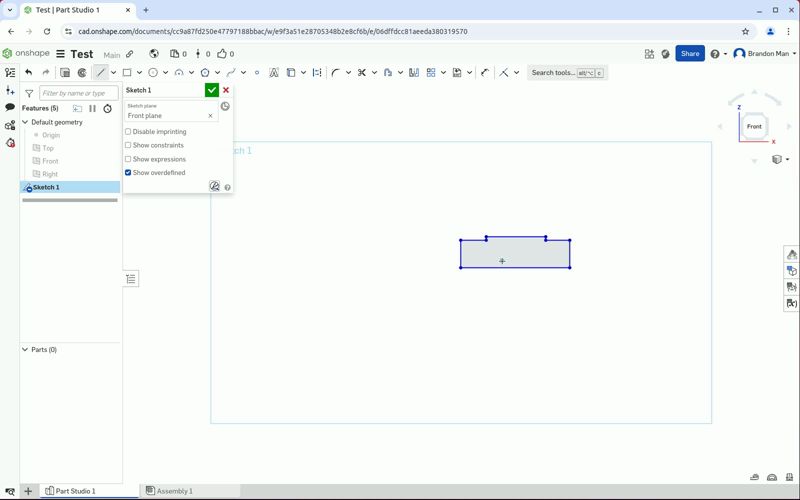
mouse_move(532, 260)
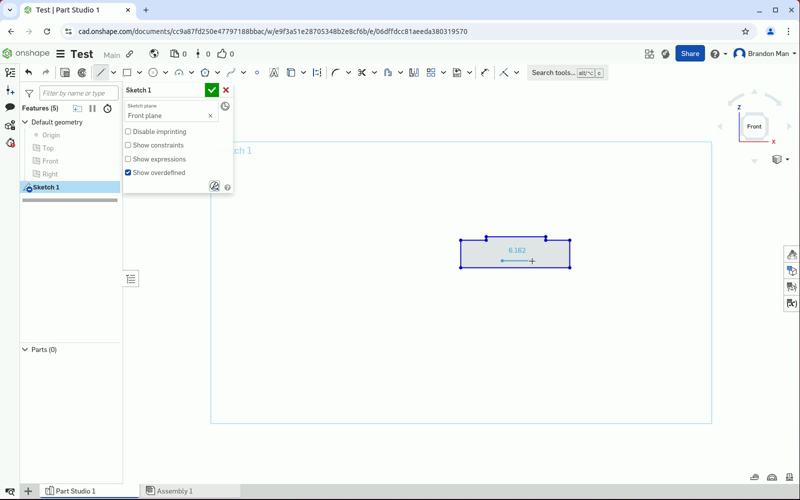
mouse_move(528, 260)
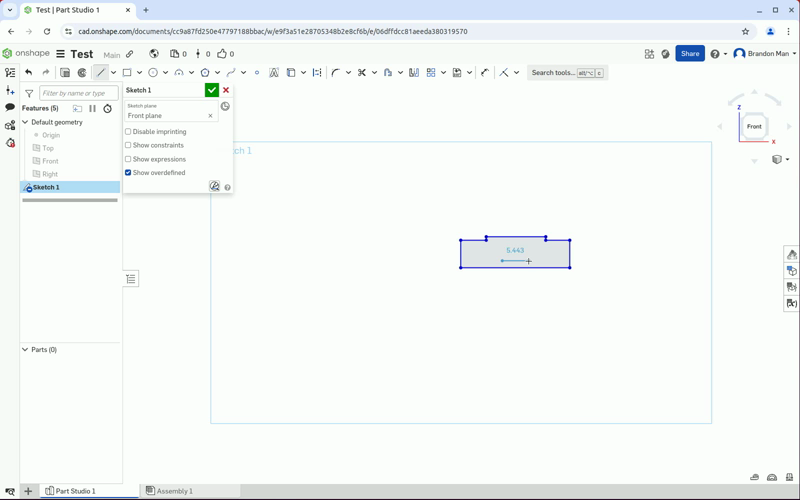
click(528, 260)
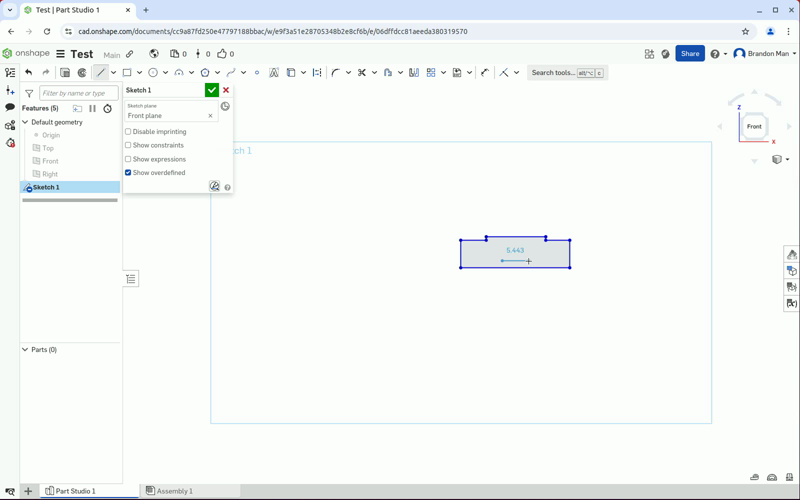
key_up(shift)
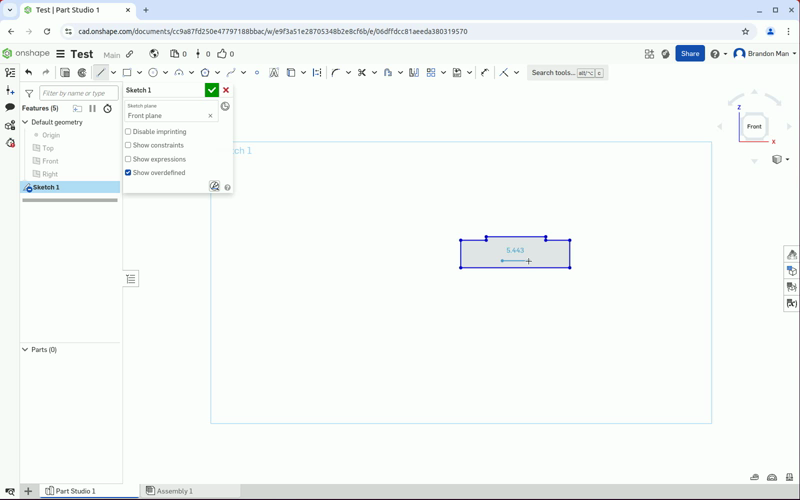
key_down(shift)
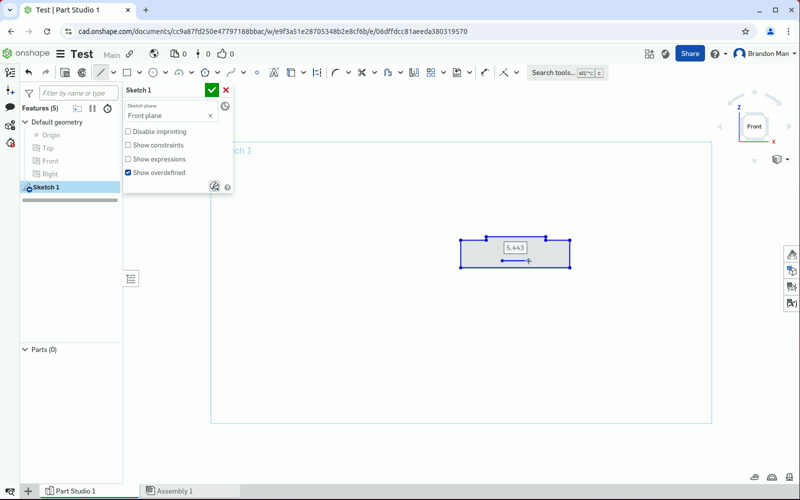
mouse_move(558, 260)
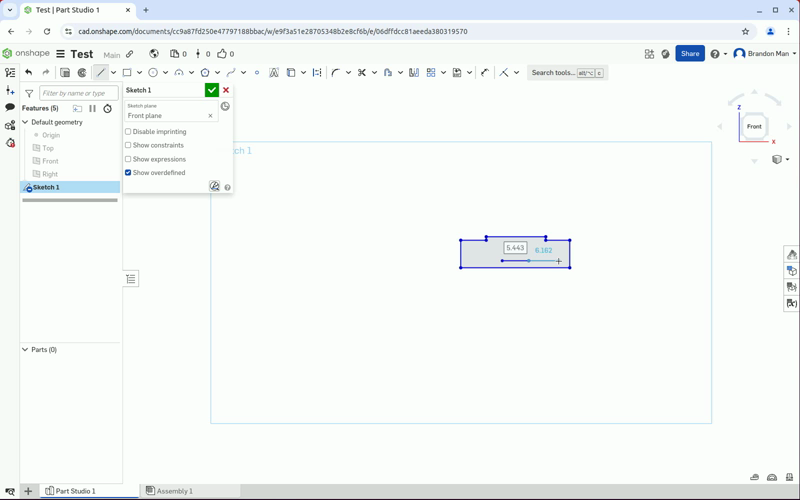
mouse_move(528, 248)
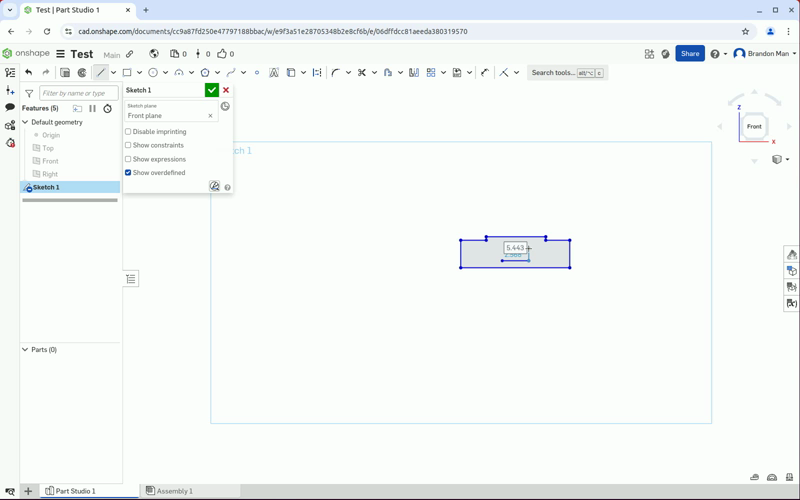
click(528, 248)
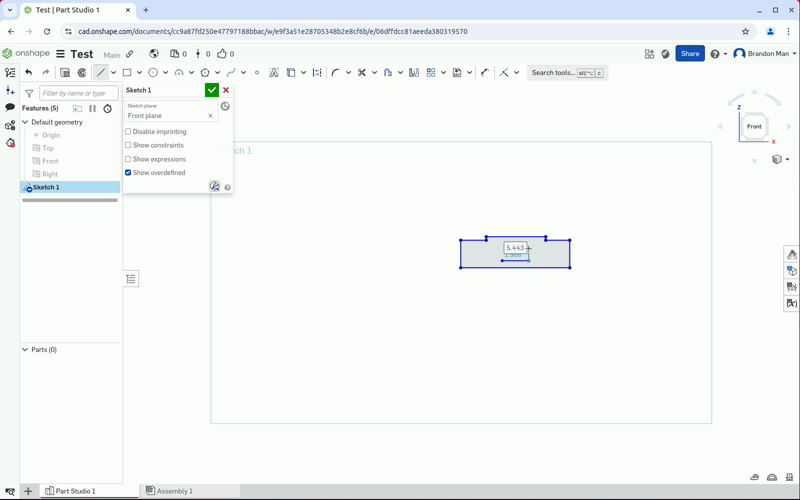
key_up(shift)
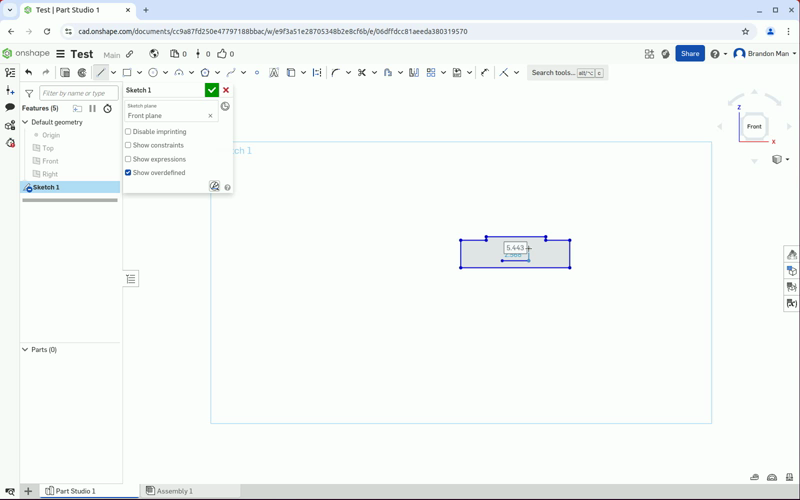
key_down(shift)
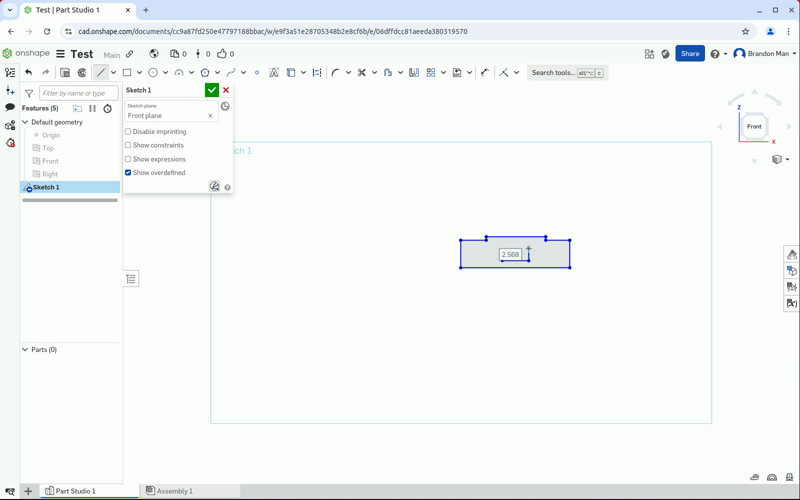
mouse_move(558, 248)
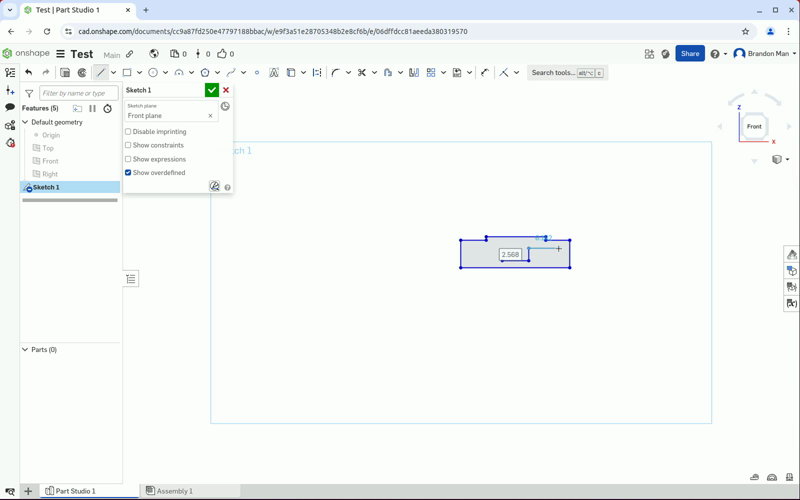
mouse_move(502, 248)
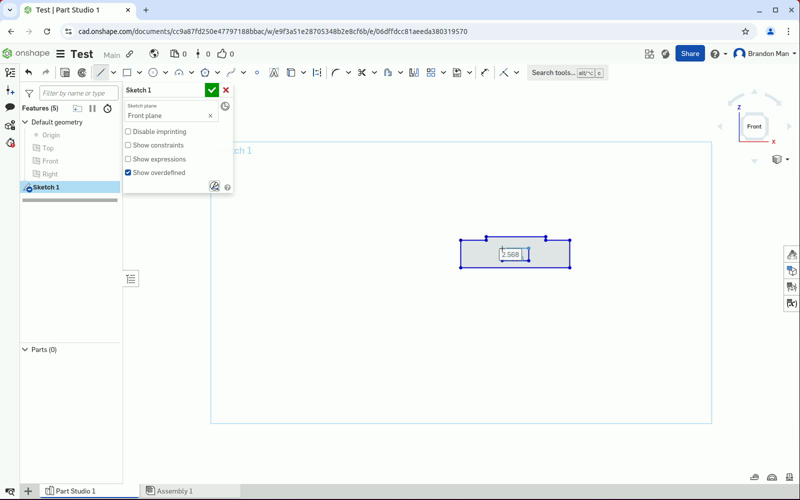
click(502, 248)
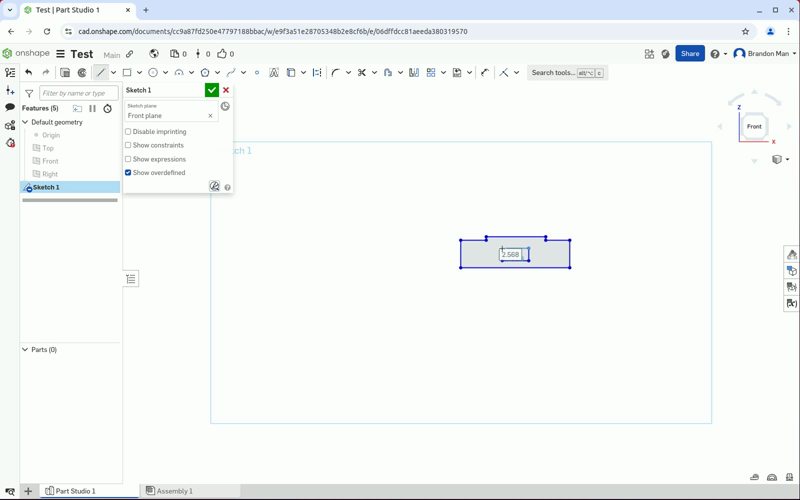
key_up(shift)
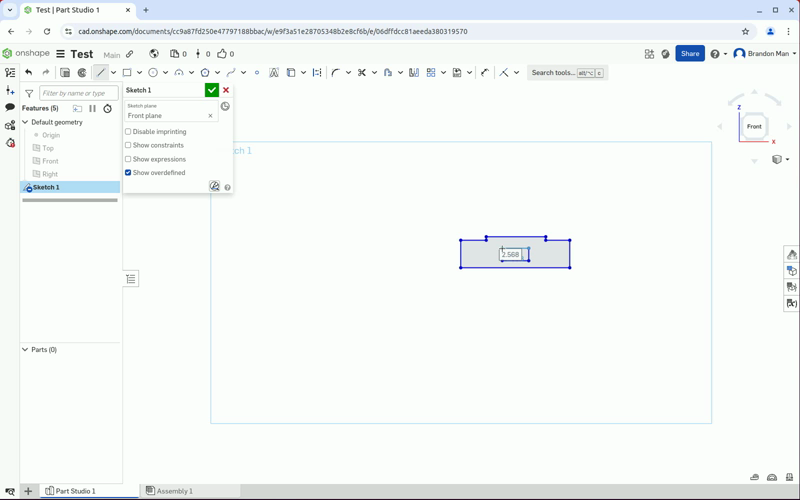
mouse_move(532, 248)
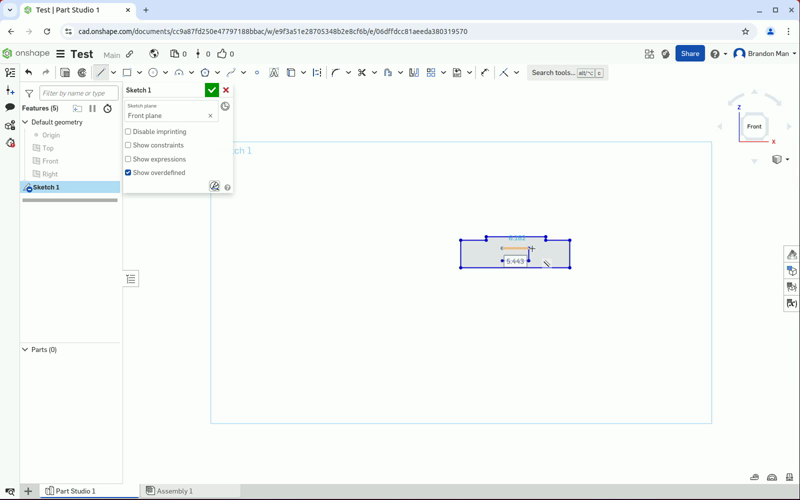
key_down(shift)
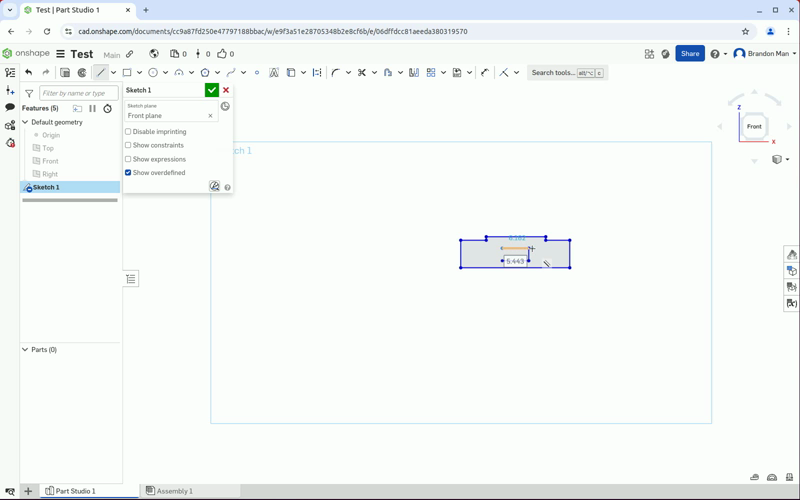
mouse_move(502, 260)
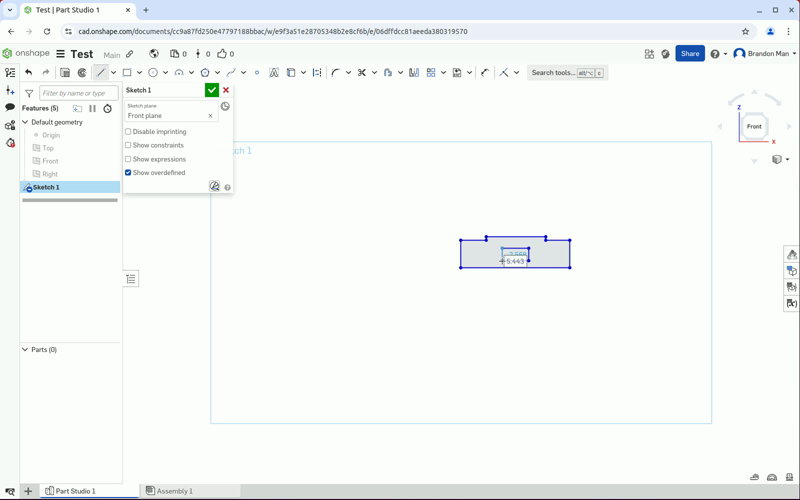
key_up(shift)
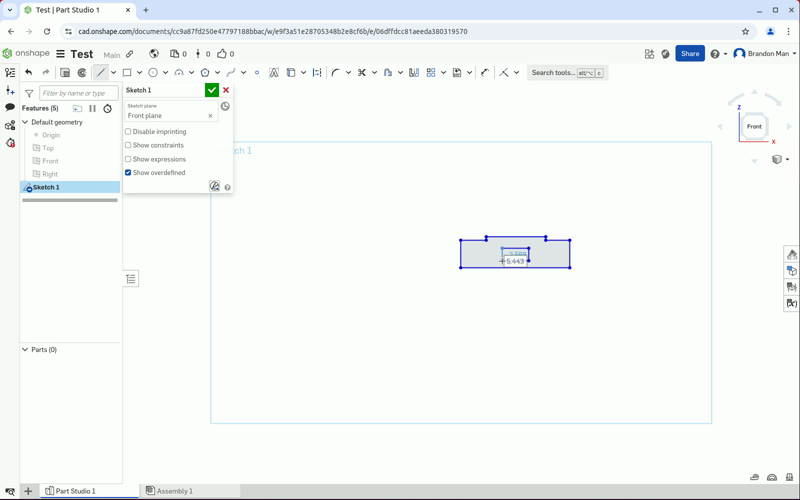
click(502, 260)
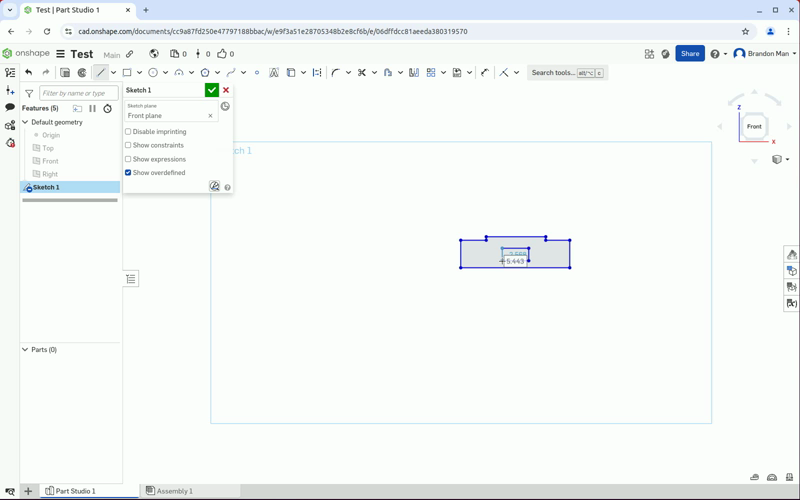
key(esc)
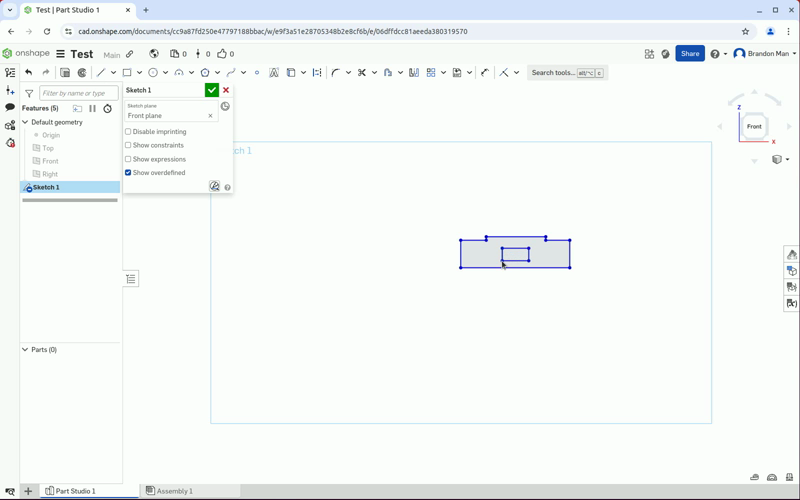
mouse_move(523, 241)
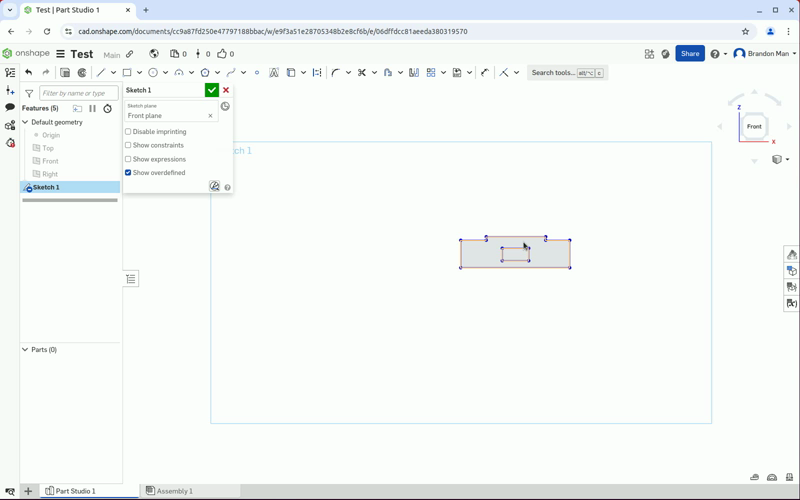
click(523, 241)
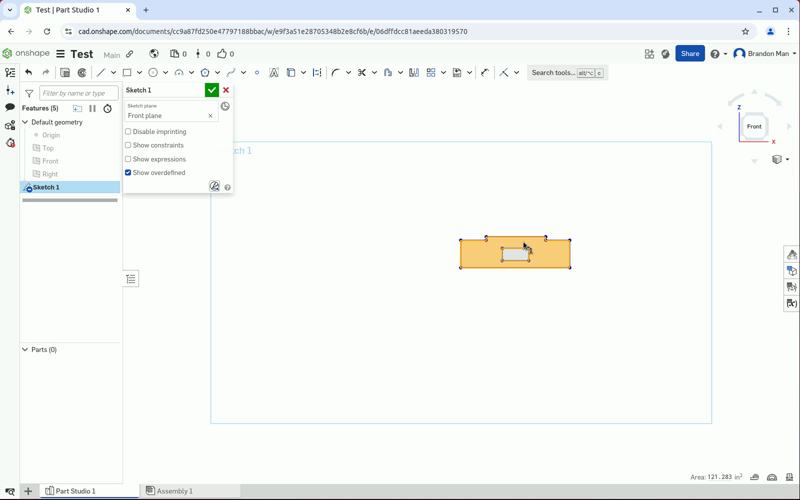
mouse_move(73, 352)
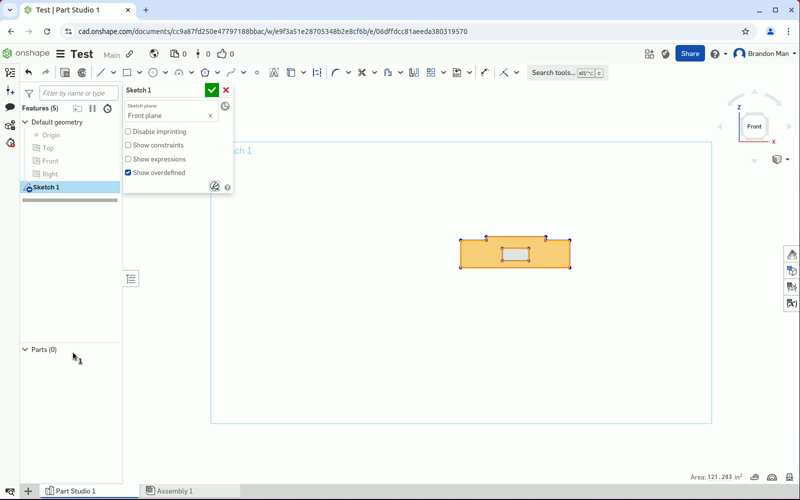
key(shift+y)
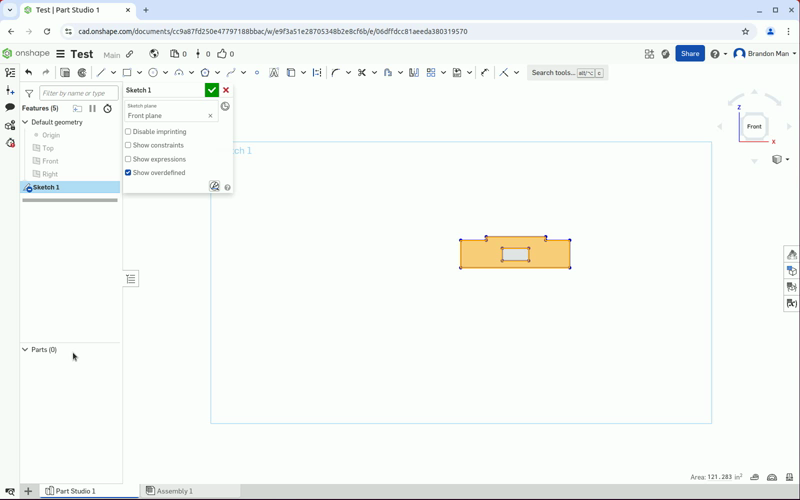
key(shift+e)
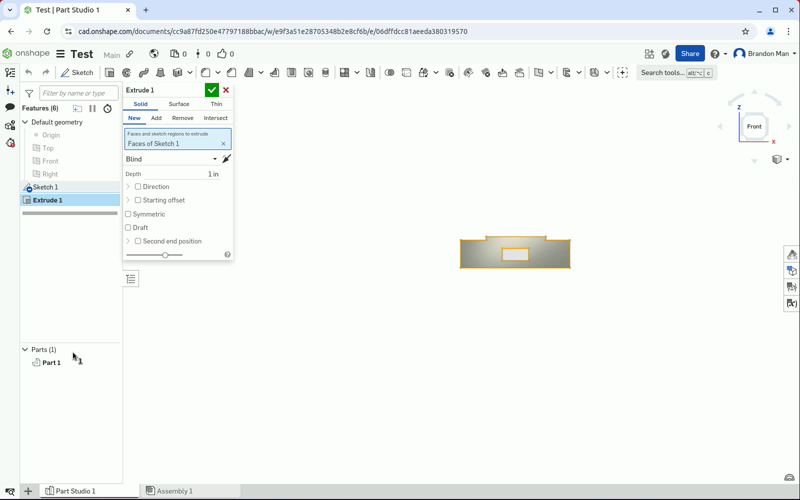
mouse_move(143, 106)
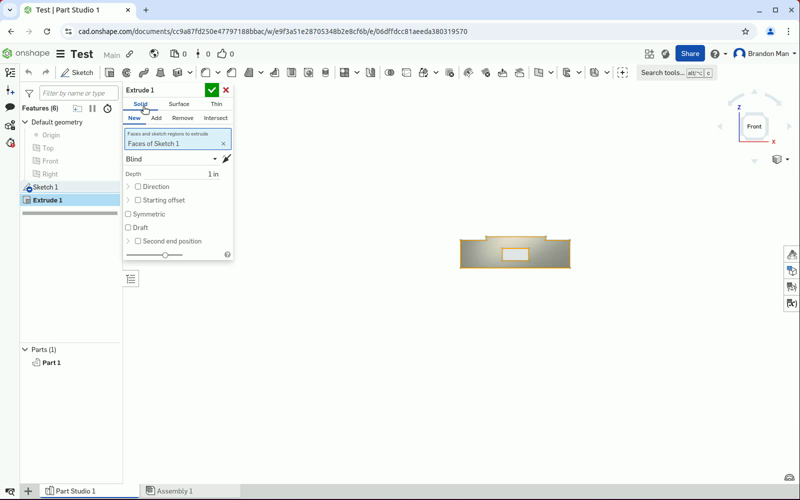
click(143, 106)
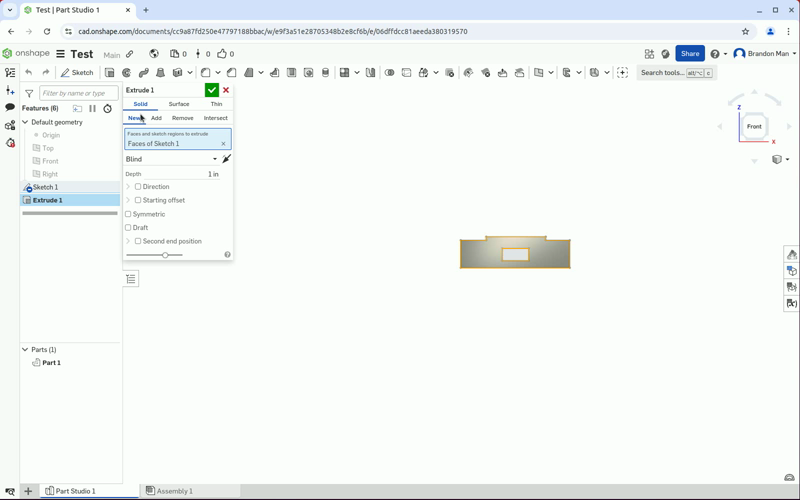
mouse_move(137, 120)
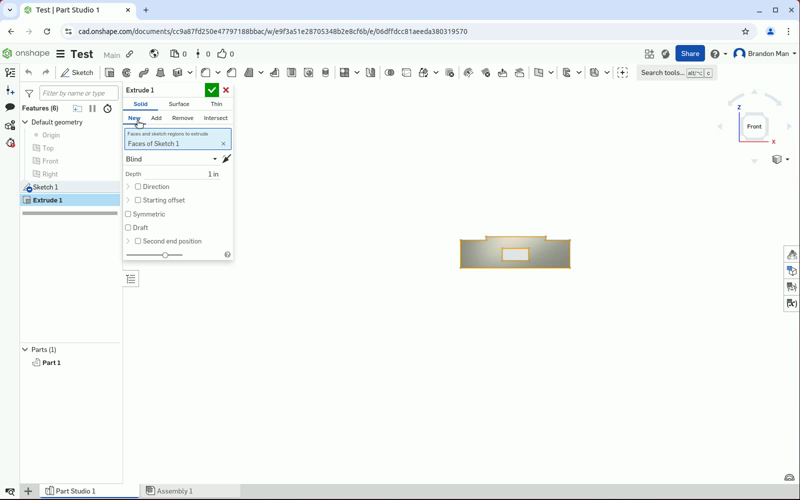
click(137, 120)
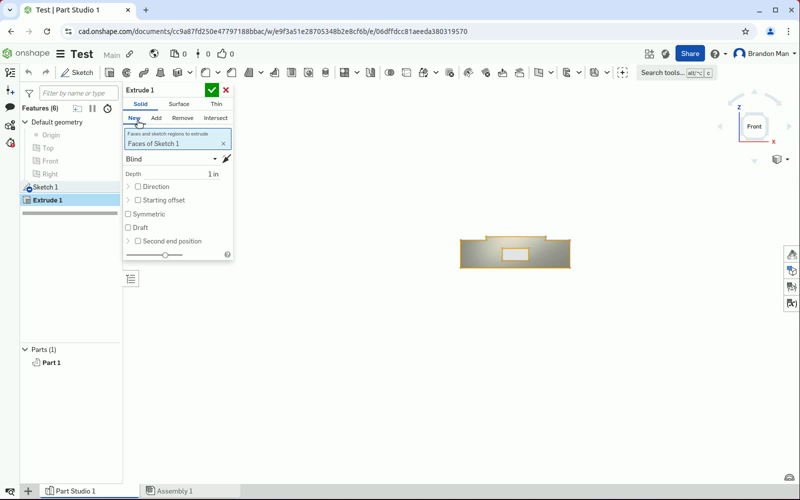
key(tab, 4)
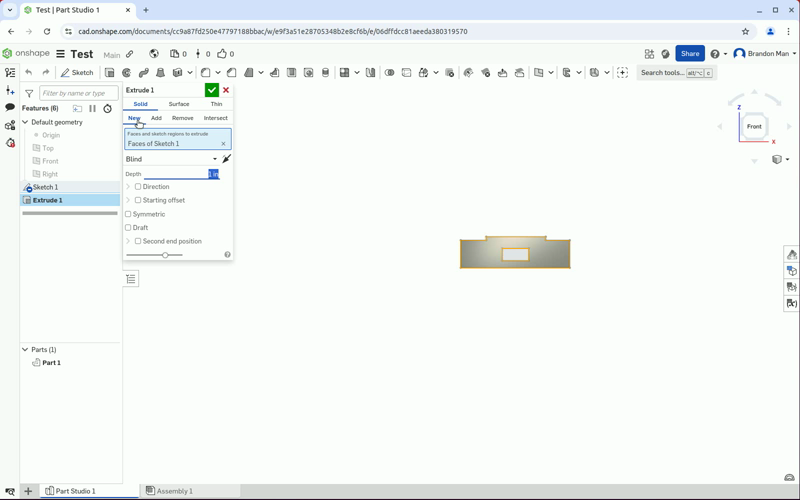
text(0.722)
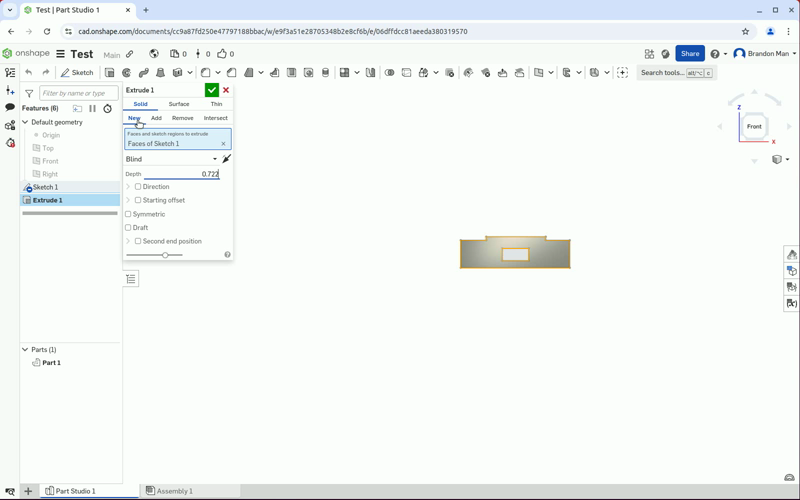
key(enter)
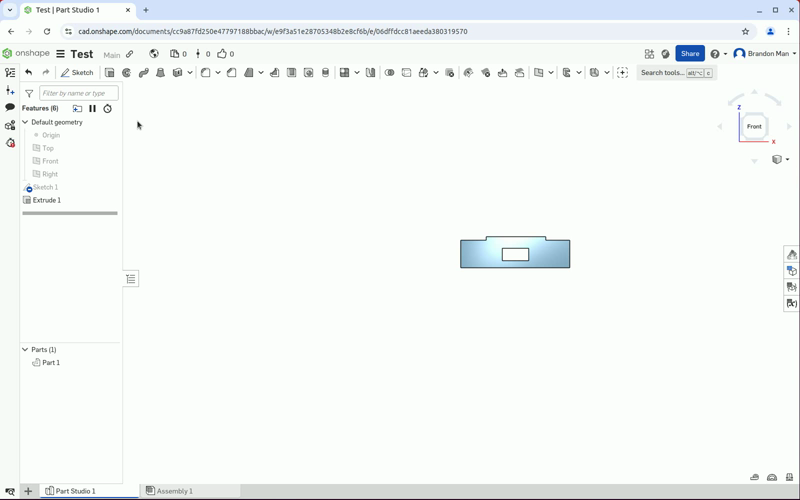
key(shift+h)
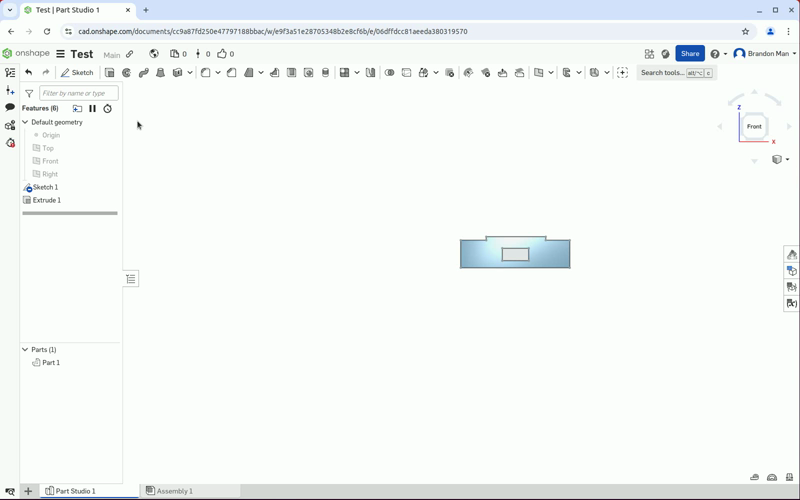
key(shift+h)
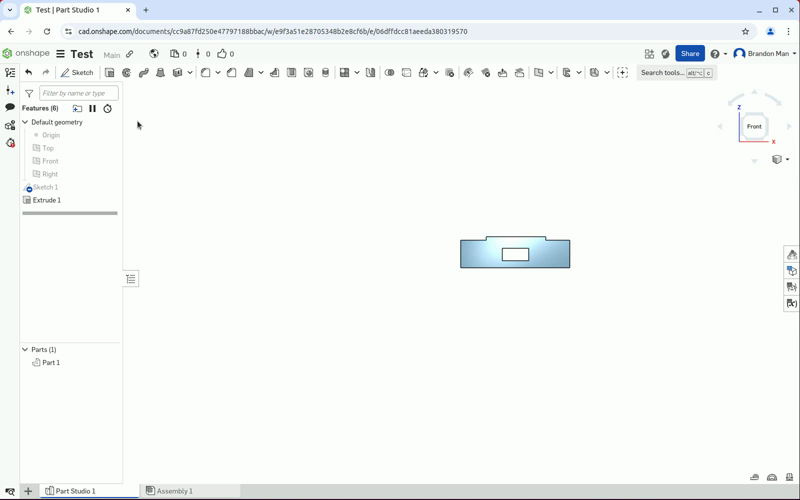
mouse_move(73, 189)
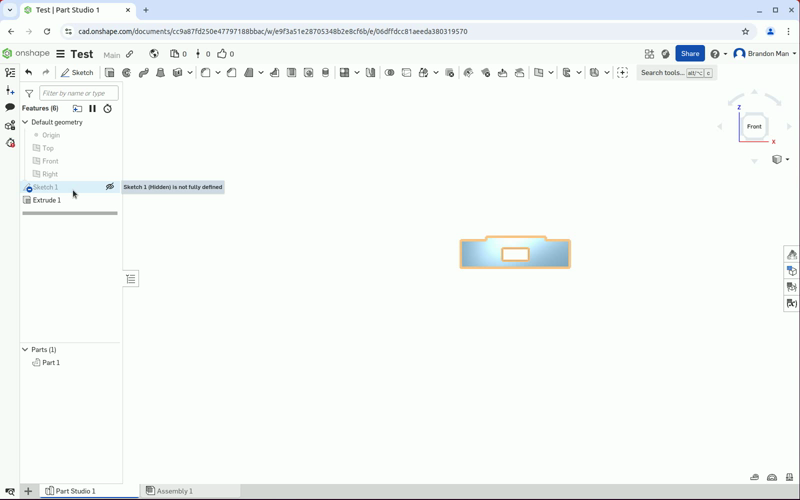
click(73, 189)
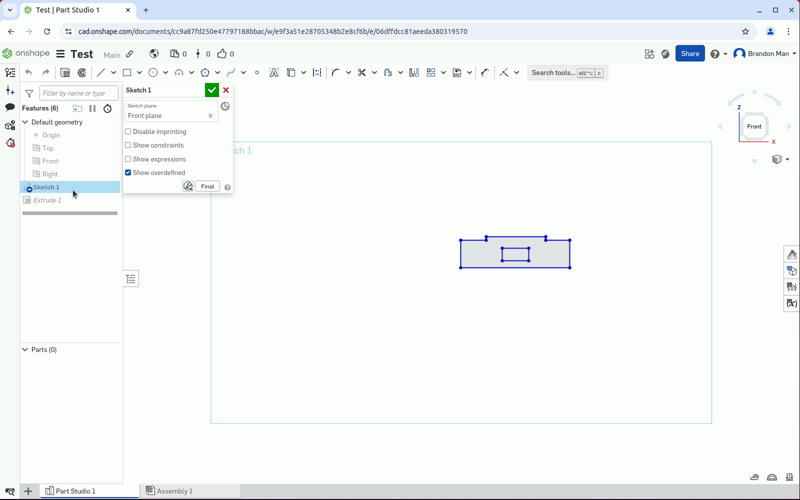
mouse_move(229, 92)
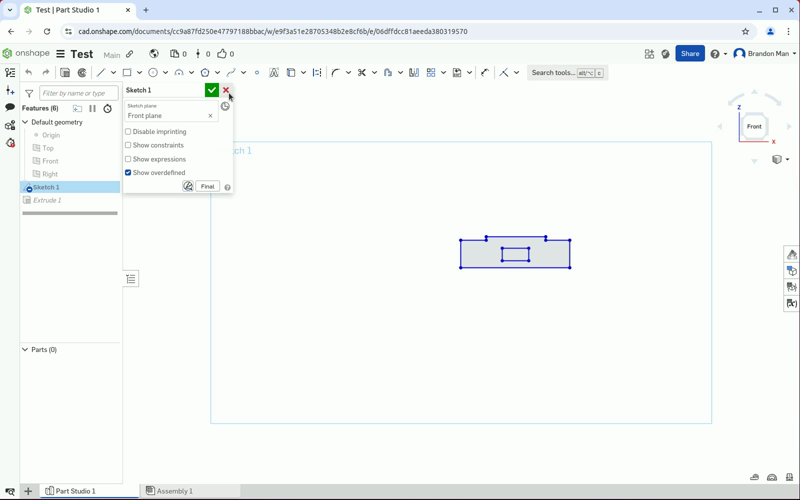
click(229, 92)
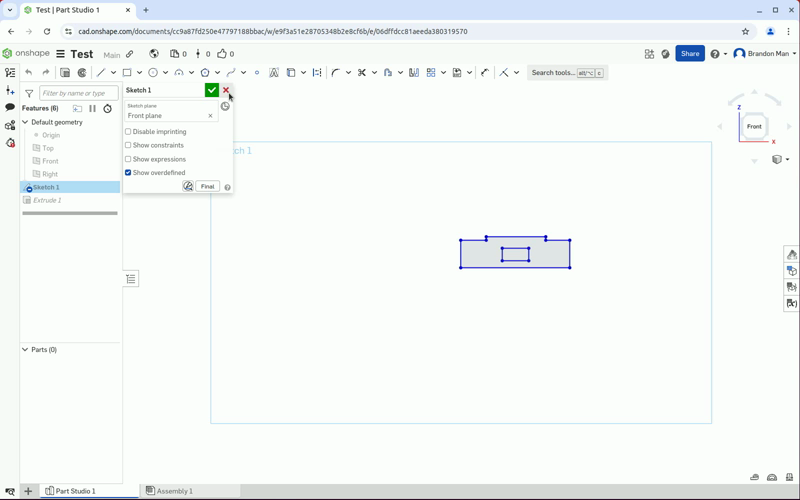
key(shift+s)
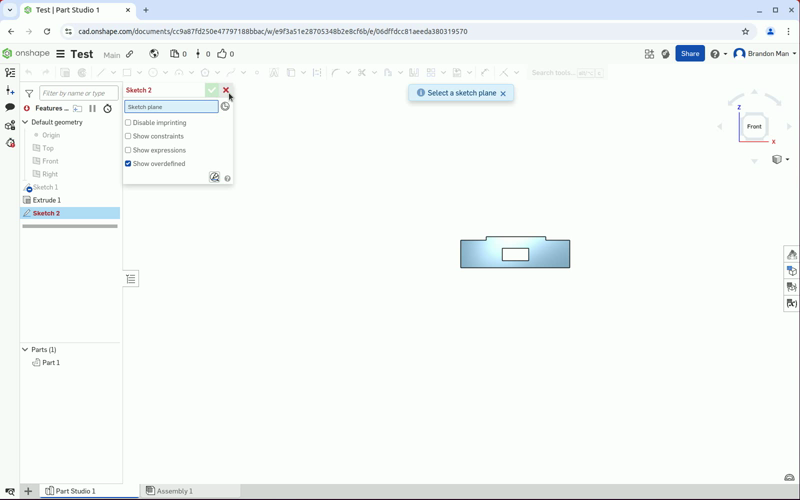
mouse_move(73, 163)
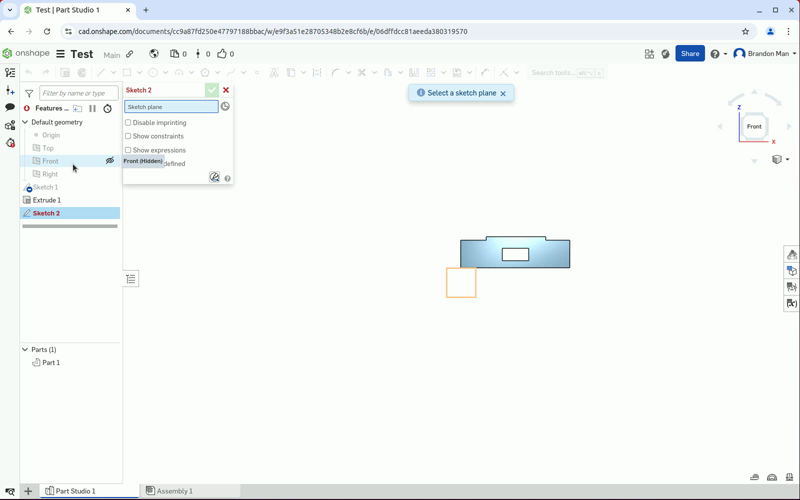
click(73, 163)
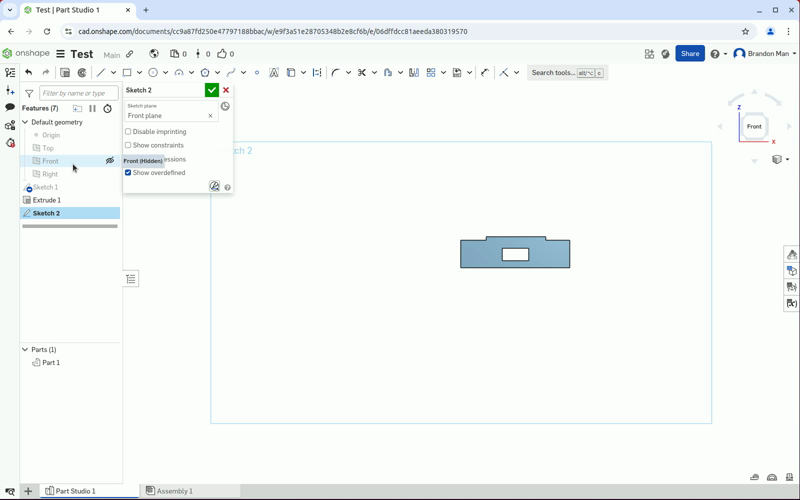
mouse_move(73, 352)
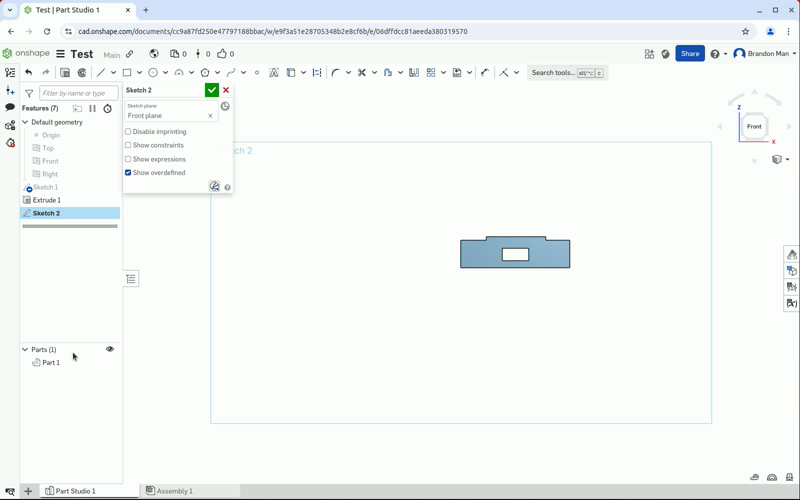
key(y)
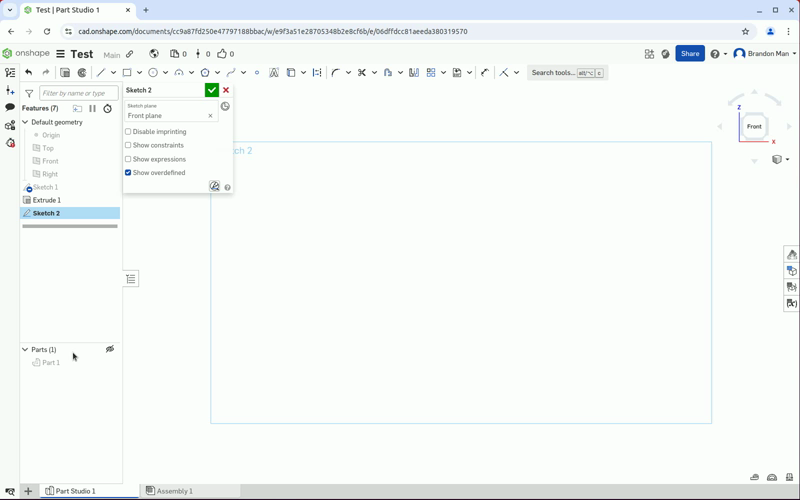
key(l)
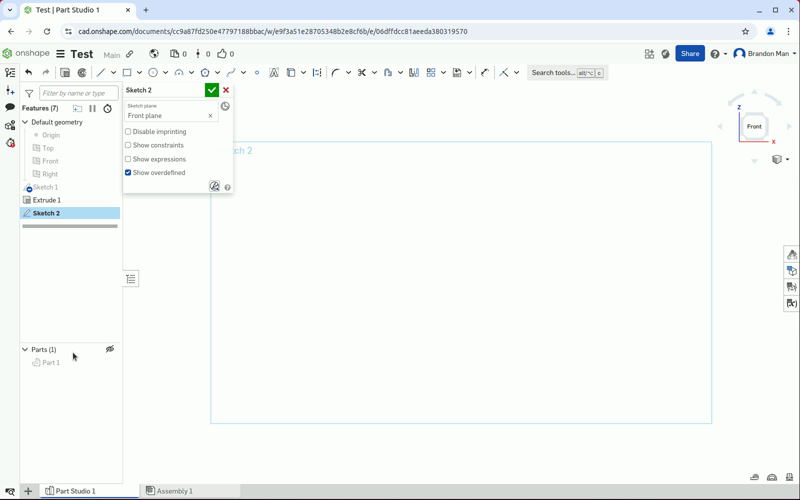
key_down(shift)
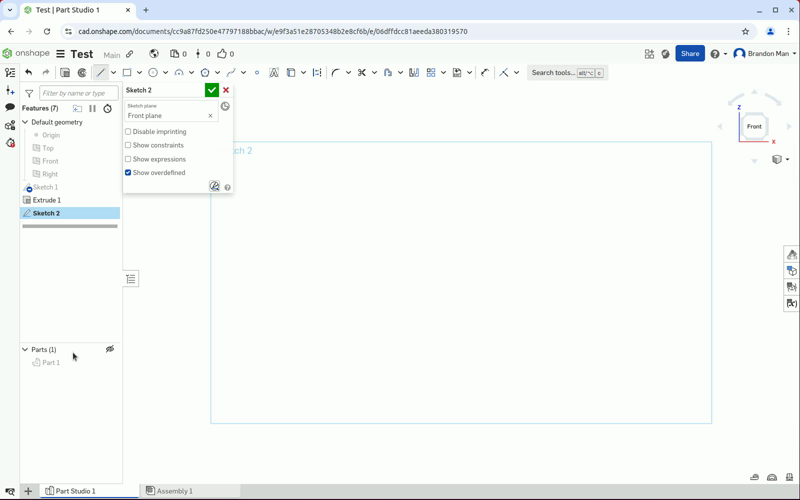
mouse_move(457, 271)
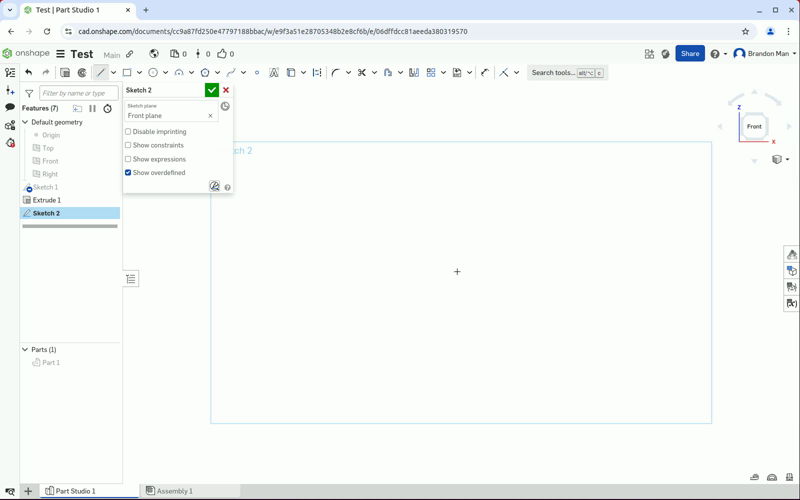
click(457, 271)
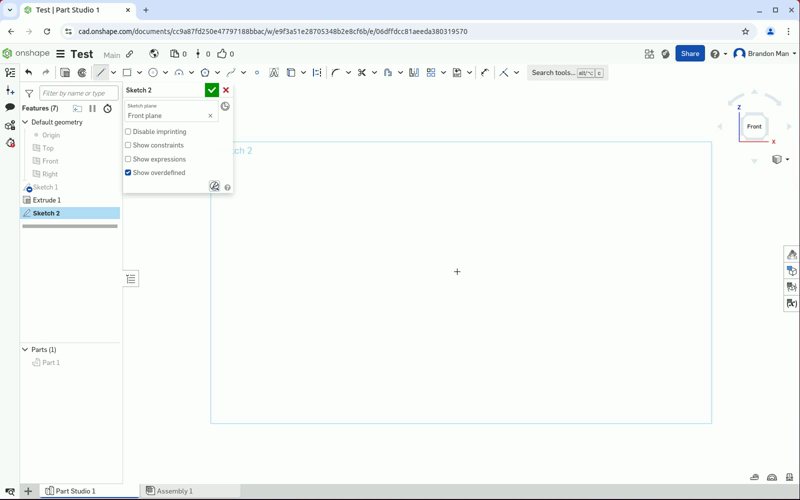
key_up(shift)
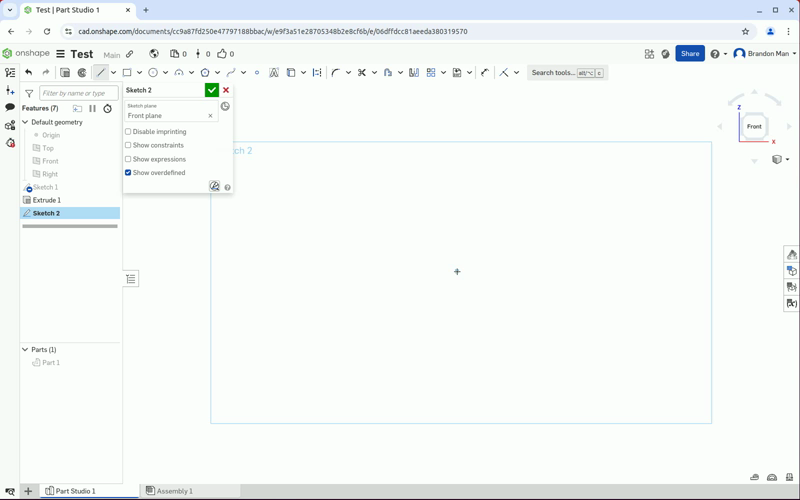
key_down(shift)
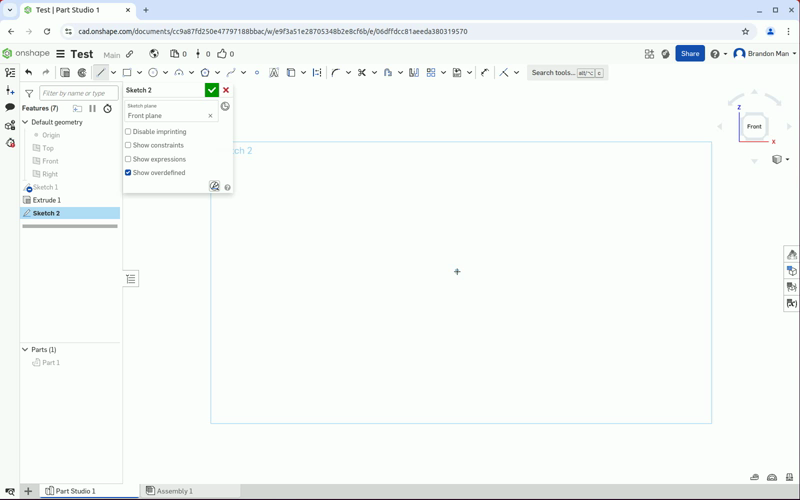
mouse_move(573, 271)
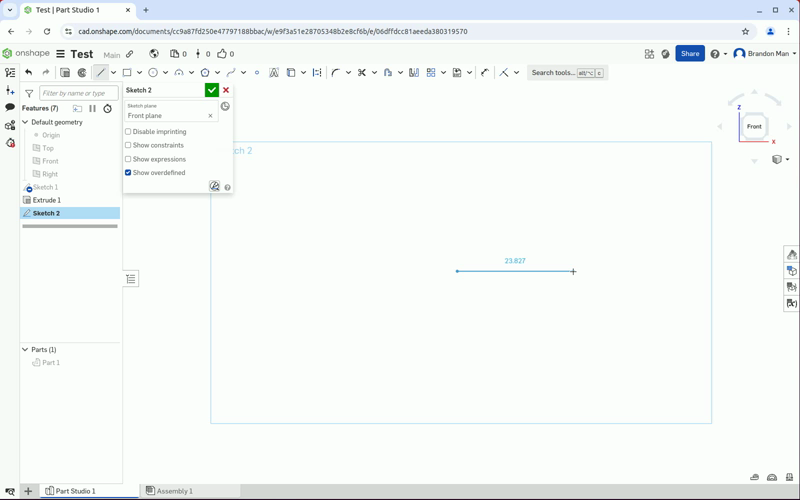
click(573, 271)
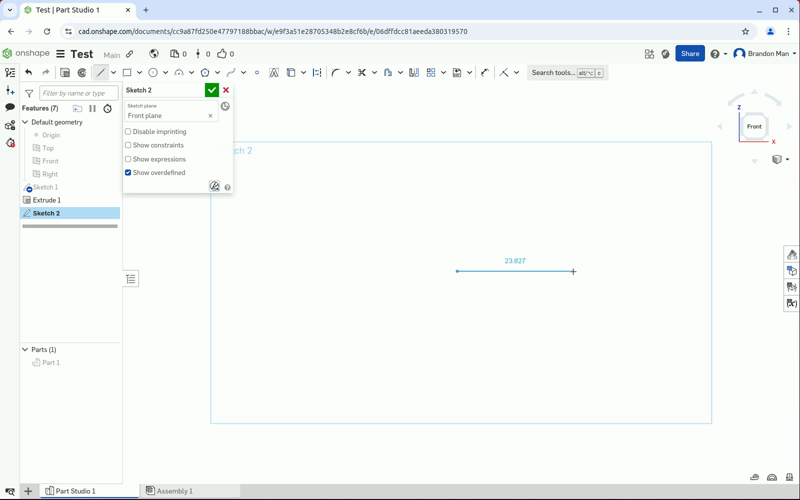
key_up(shift)
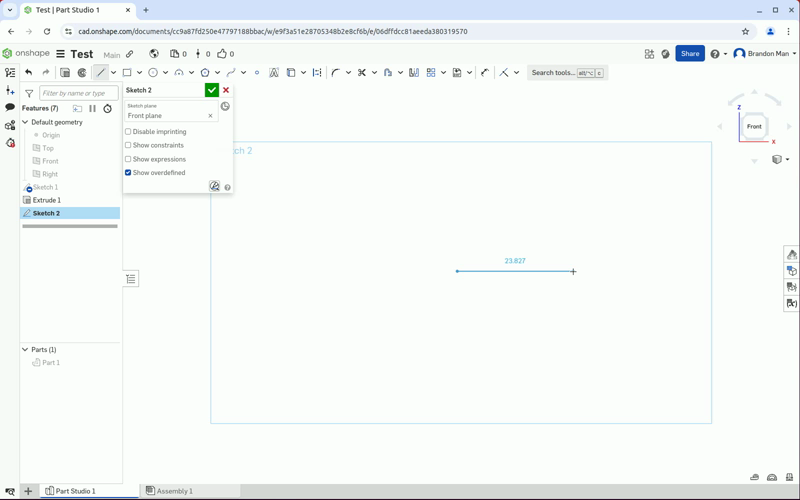
key_down(shift)
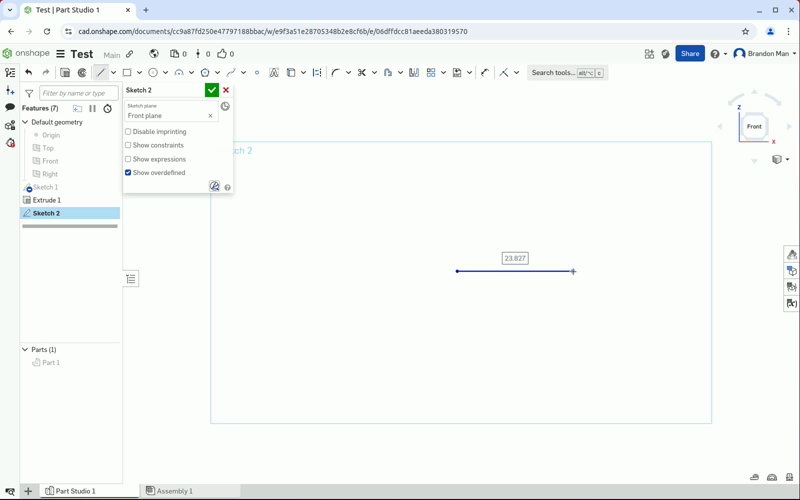
mouse_move(589, 271)
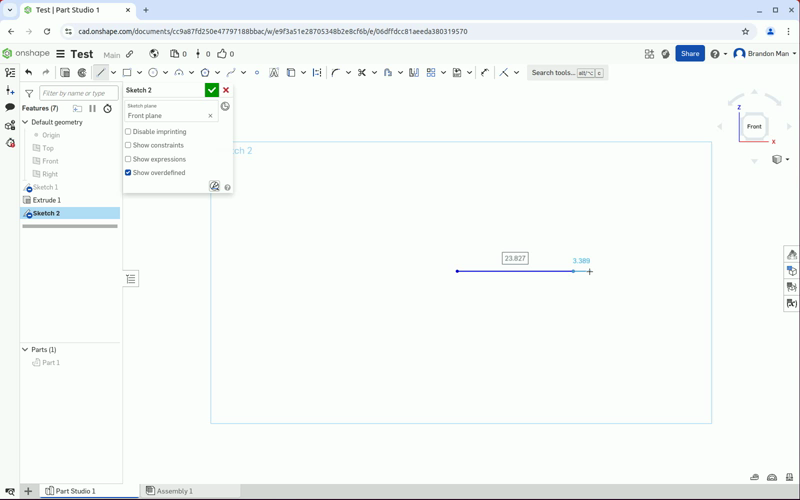
mouse_move(573, 237)
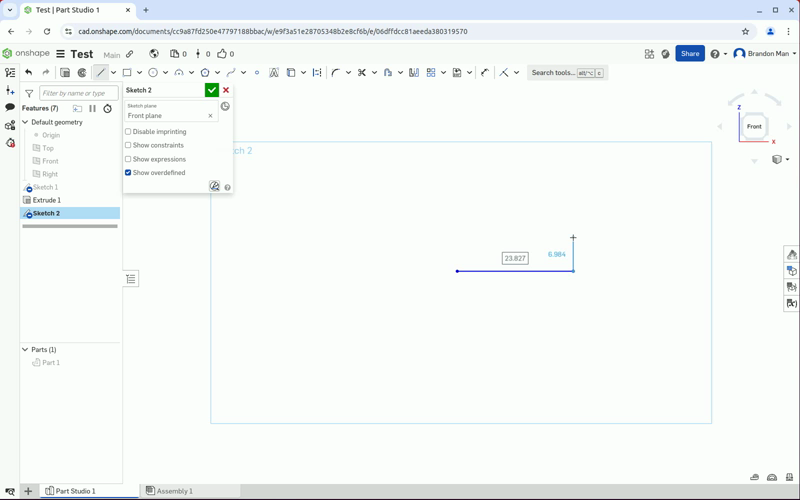
click(573, 237)
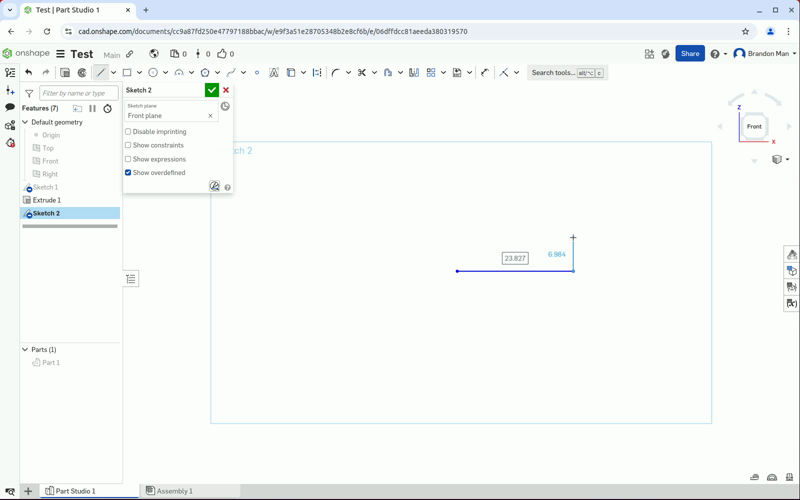
key_up(shift)
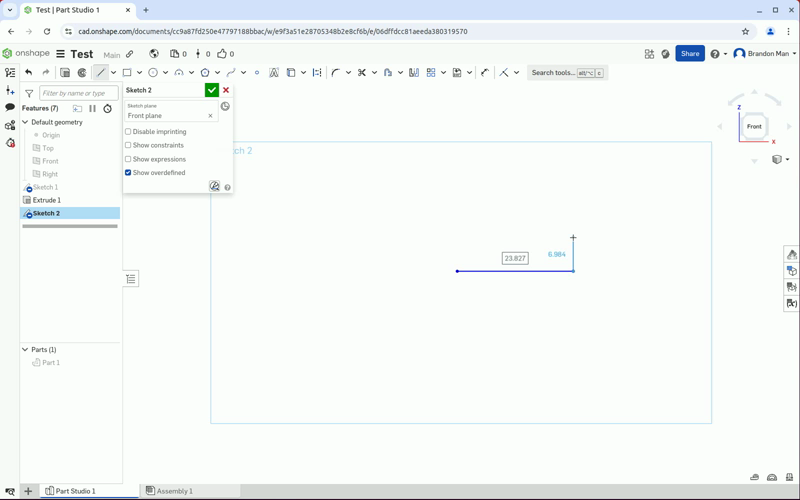
key_down(shift)
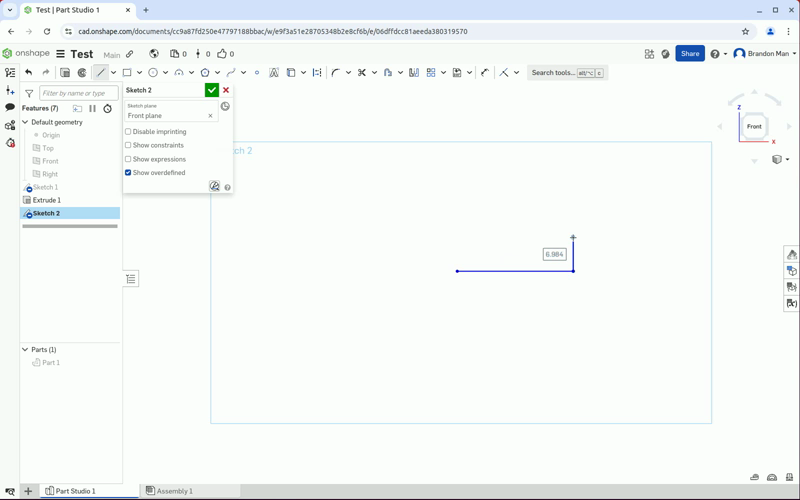
mouse_move(589, 237)
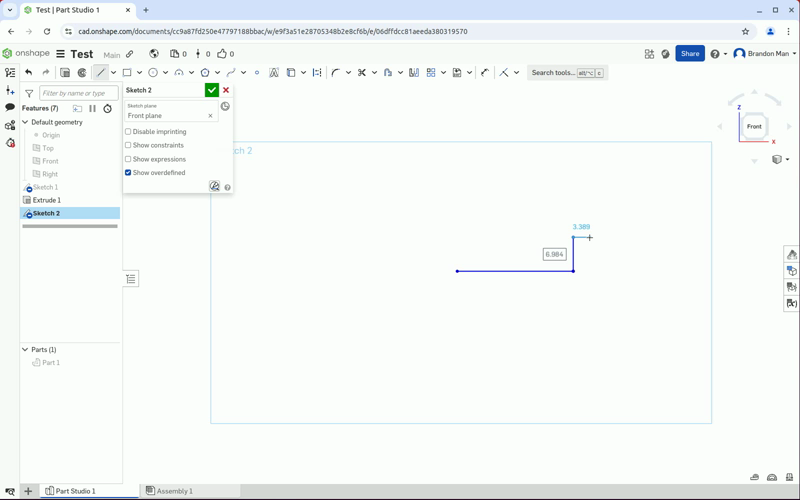
mouse_move(546, 237)
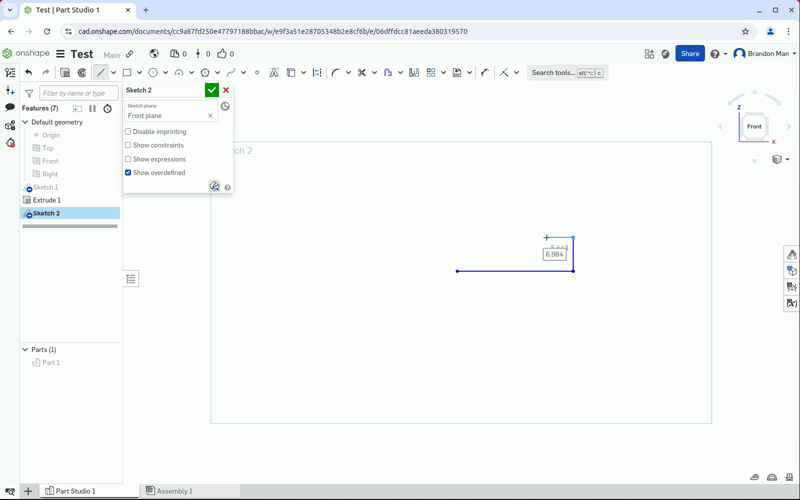
click(546, 237)
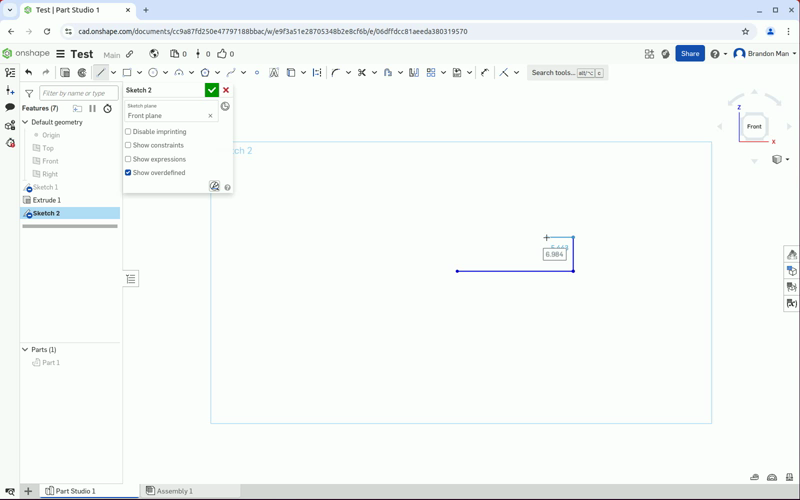
key_up(shift)
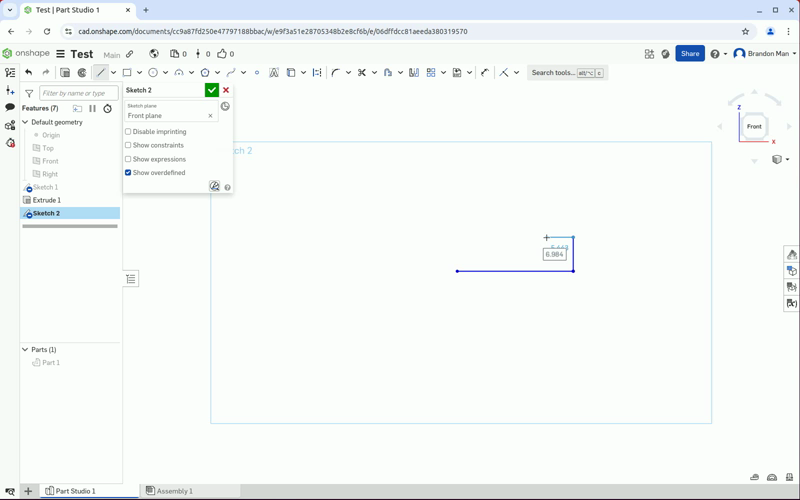
key_down(shift)
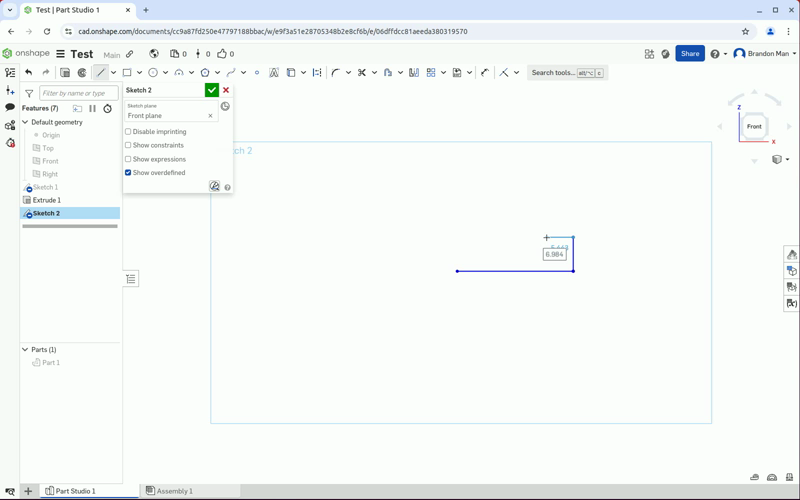
mouse_move(576, 237)
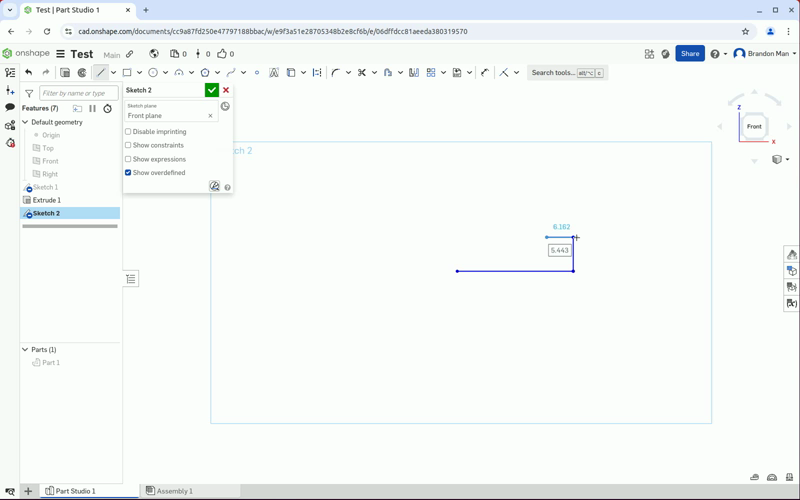
mouse_move(546, 240)
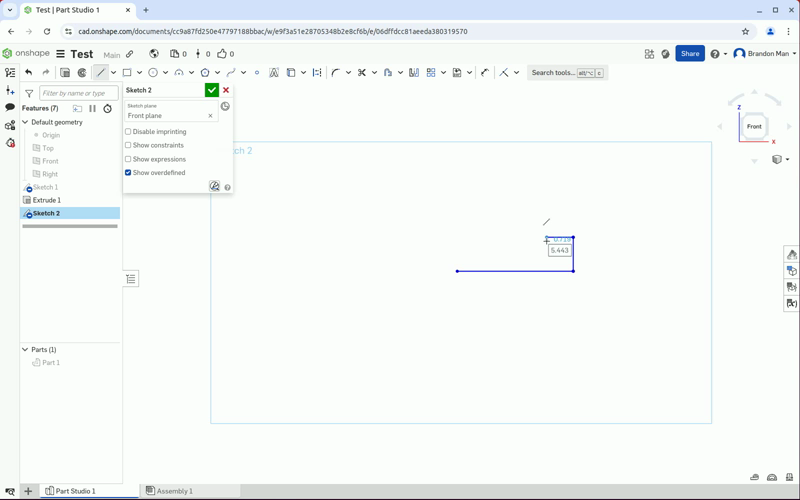
scroll(6)
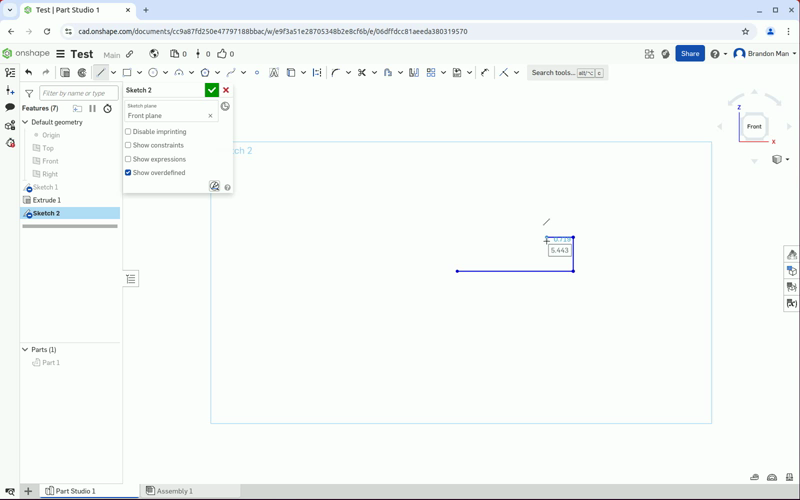
scroll(6)
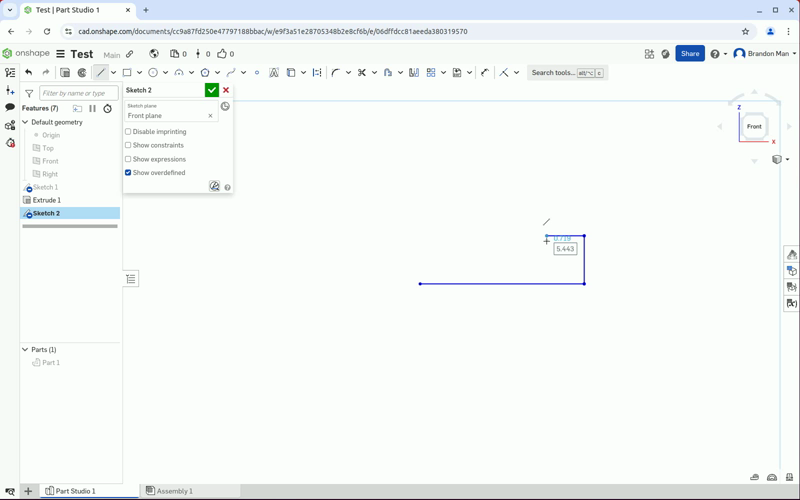
scroll(6)
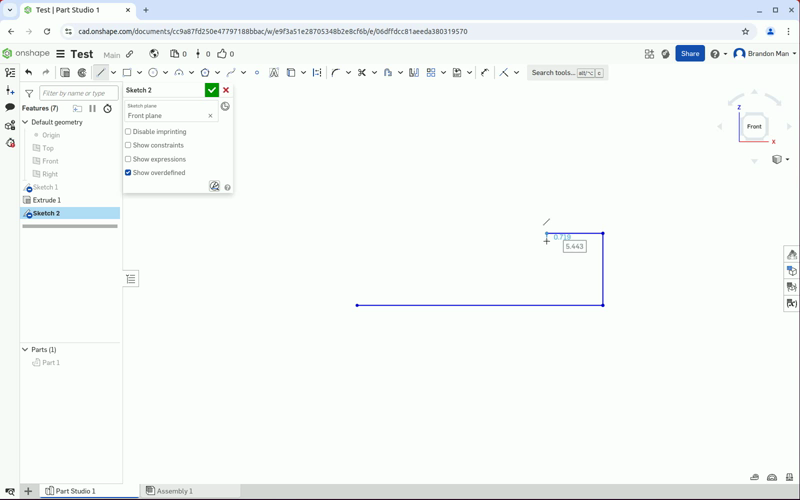
scroll(6)
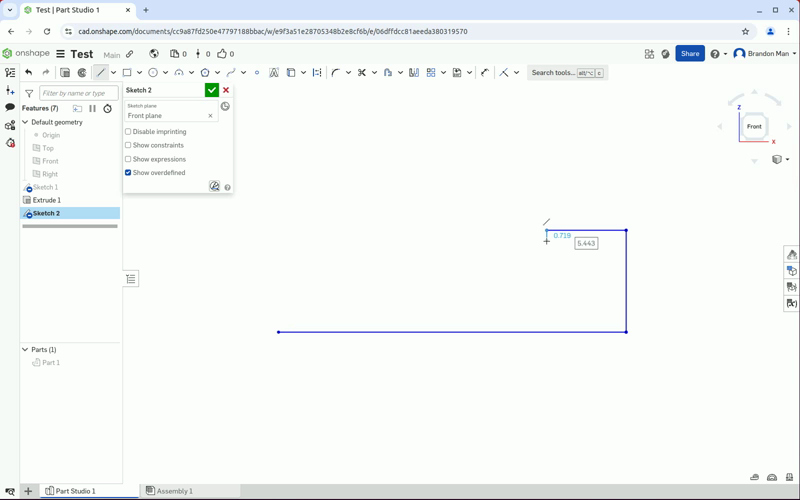
scroll(6)
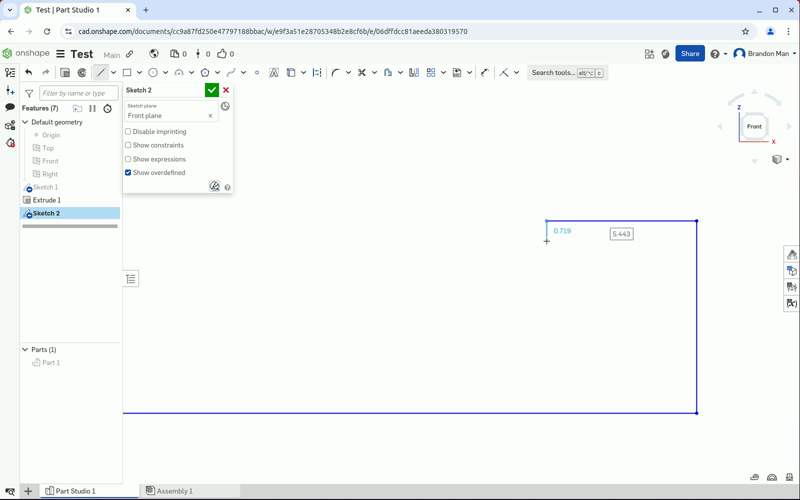
scroll(6)
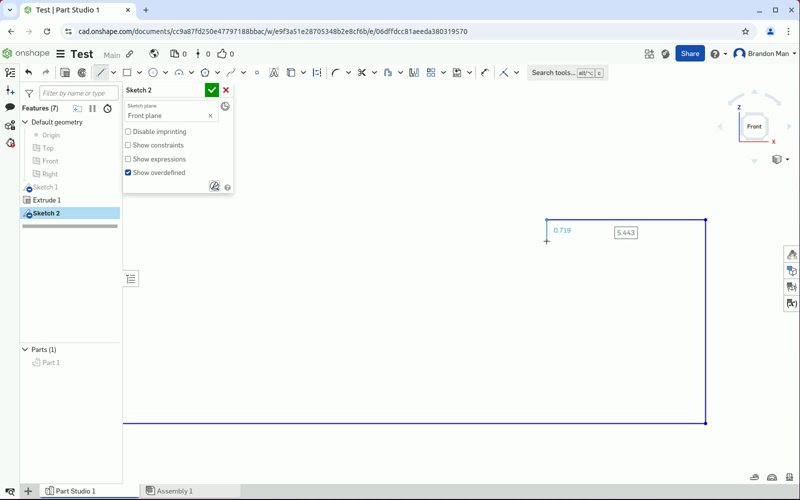
scroll(6)
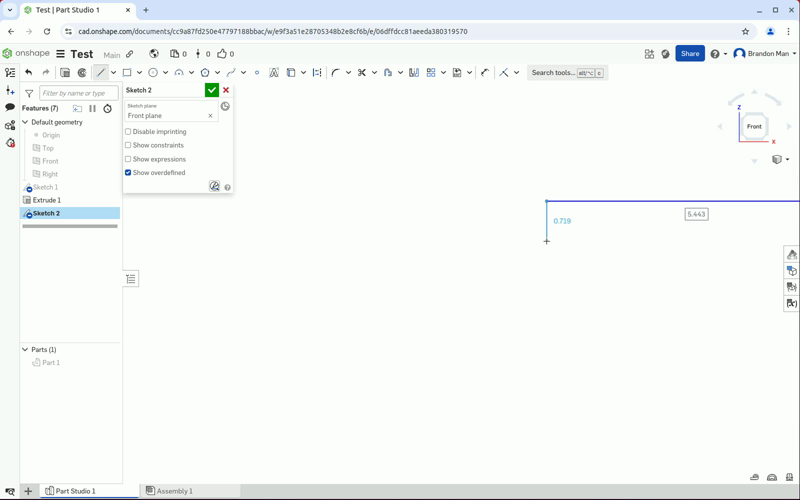
click(546, 240)
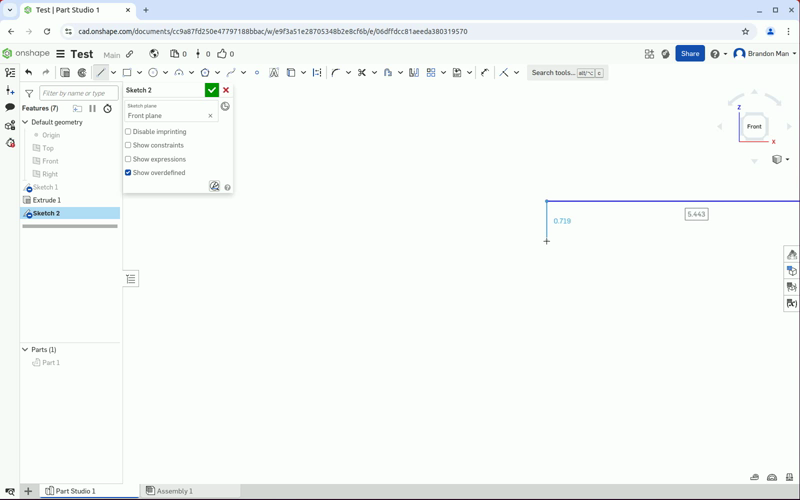
scroll(-6)
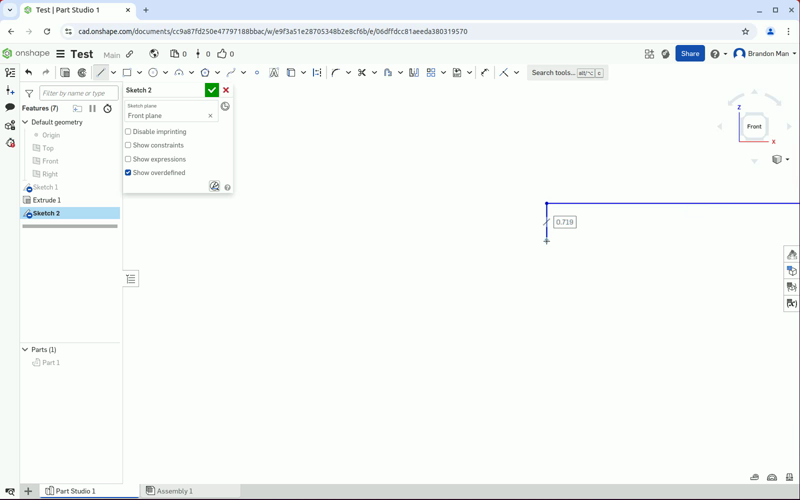
scroll(-6)
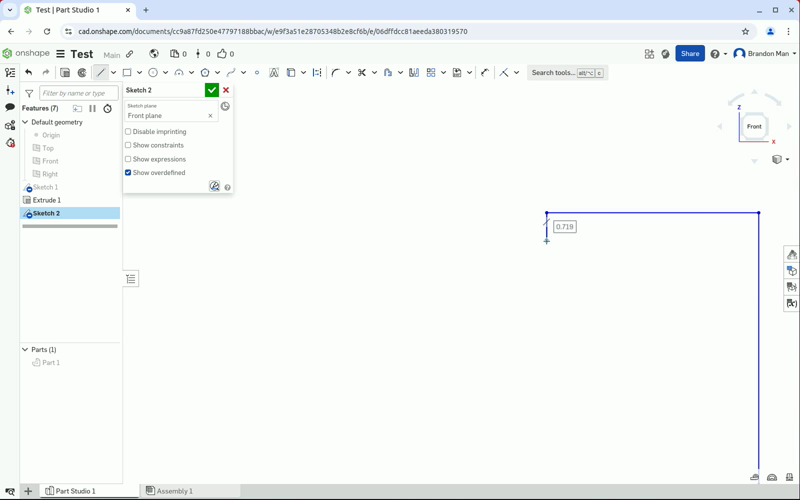
scroll(-6)
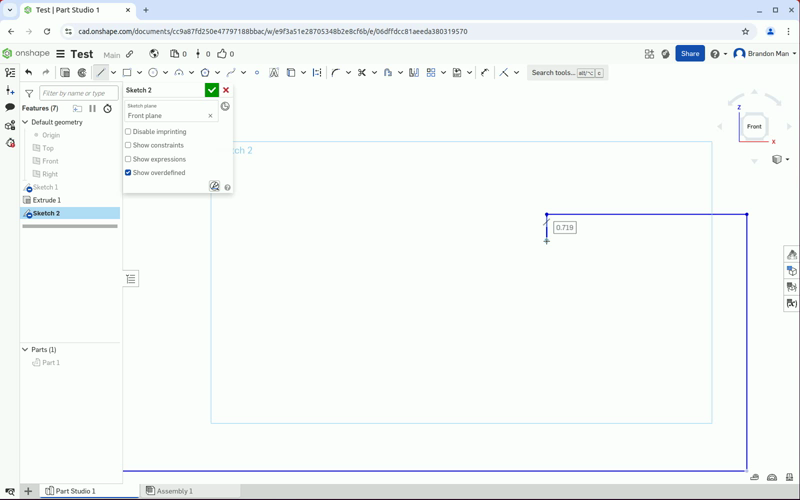
scroll(-6)
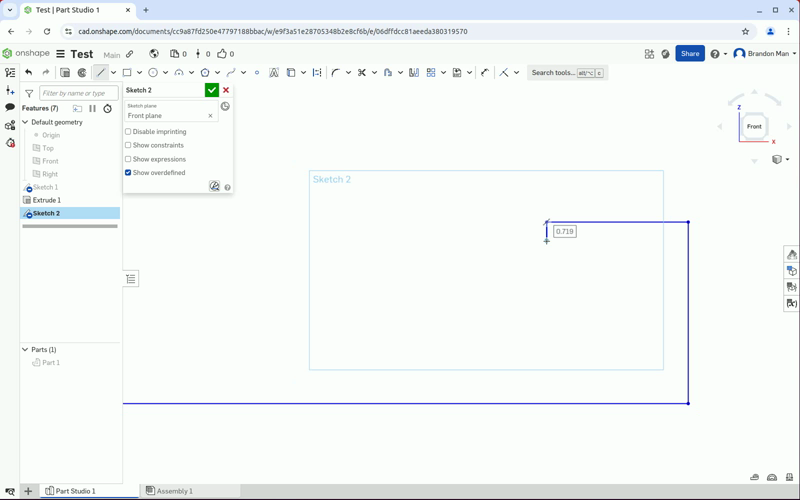
scroll(-6)
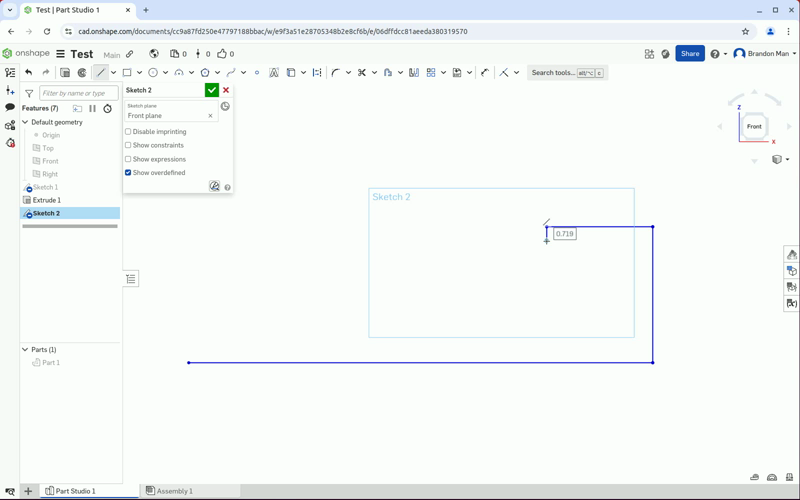
scroll(-6)
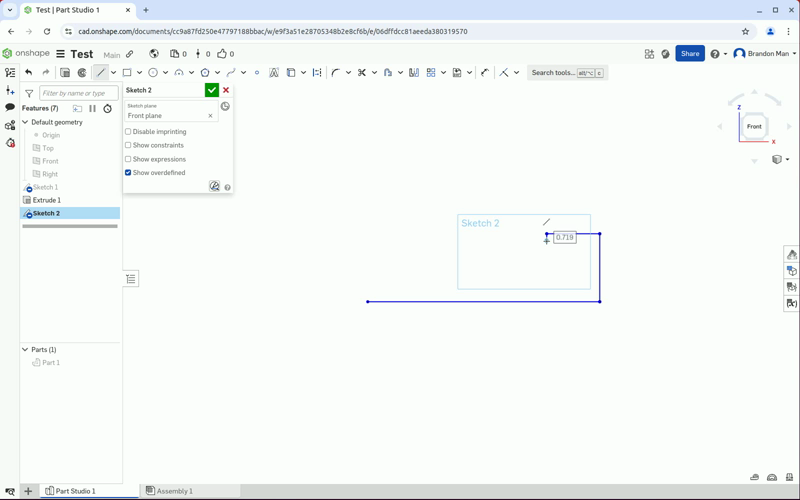
scroll(-6)
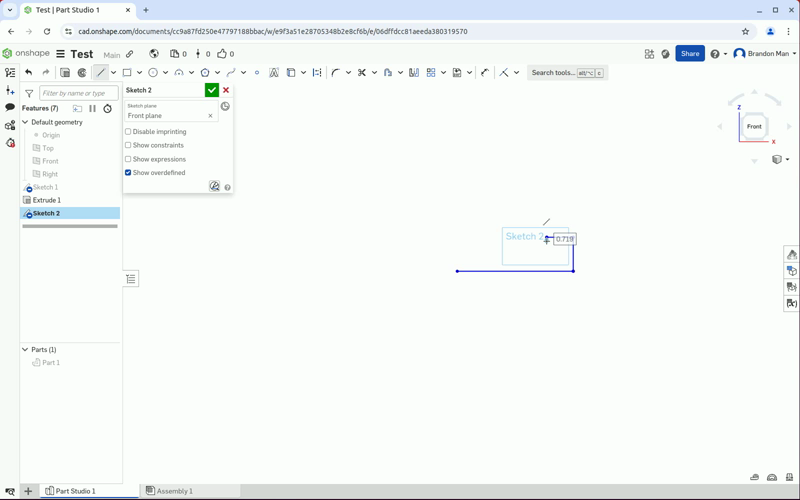
key_up(shift)
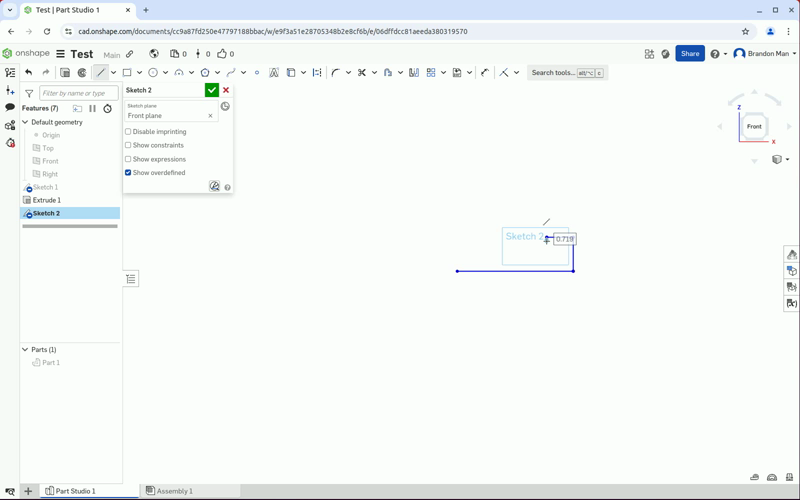
key_down(shift)
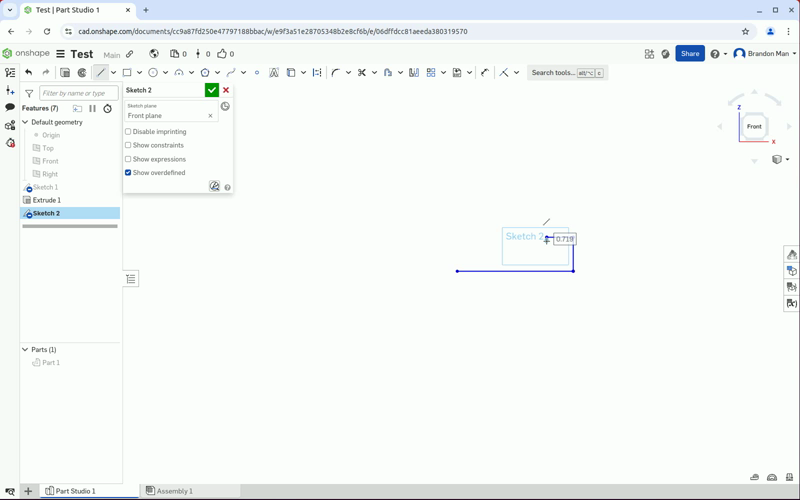
mouse_move(576, 240)
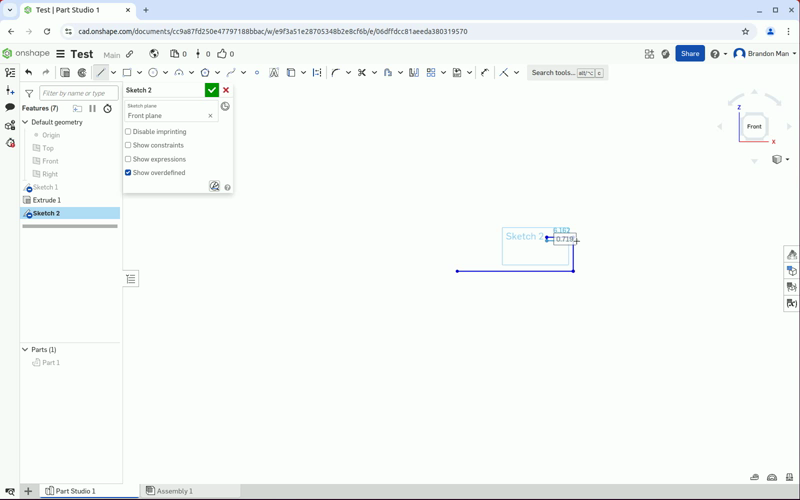
mouse_move(569, 240)
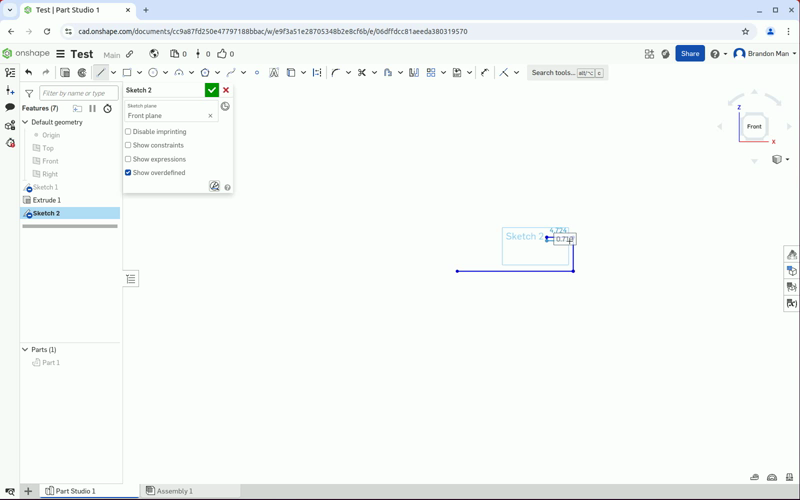
click(569, 240)
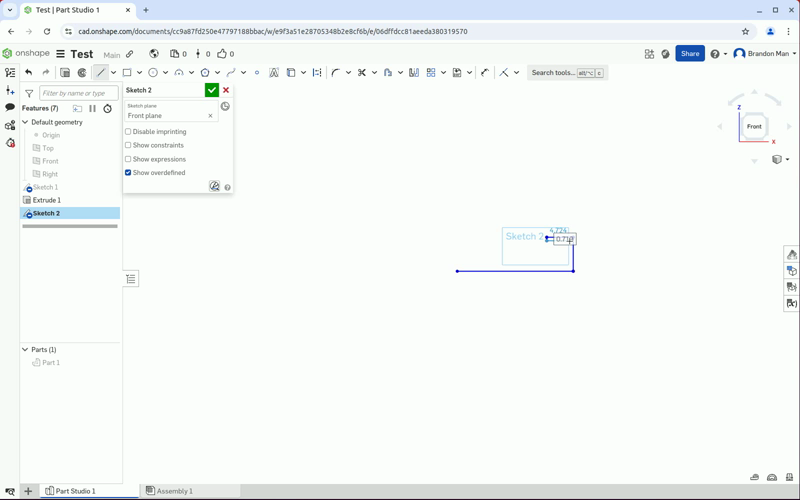
key_up(shift)
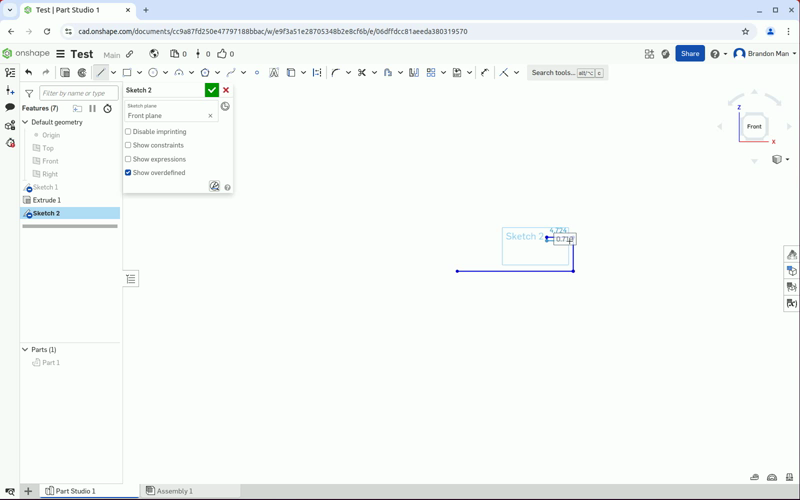
key_down(shift)
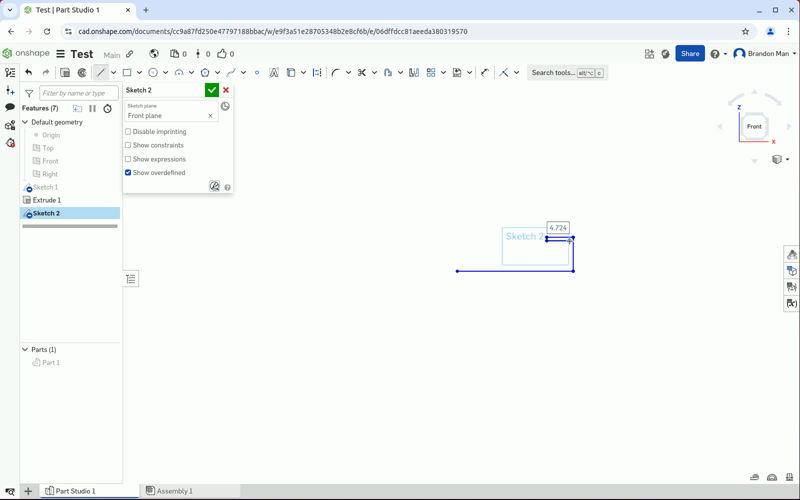
mouse_move(589, 240)
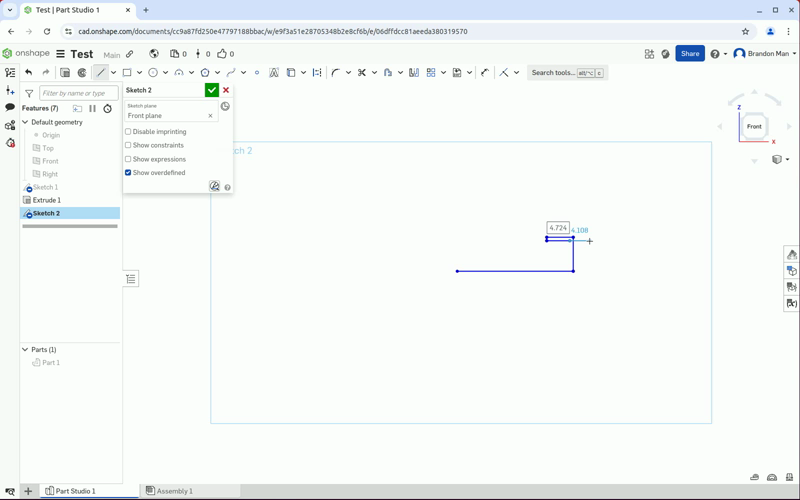
mouse_move(569, 267)
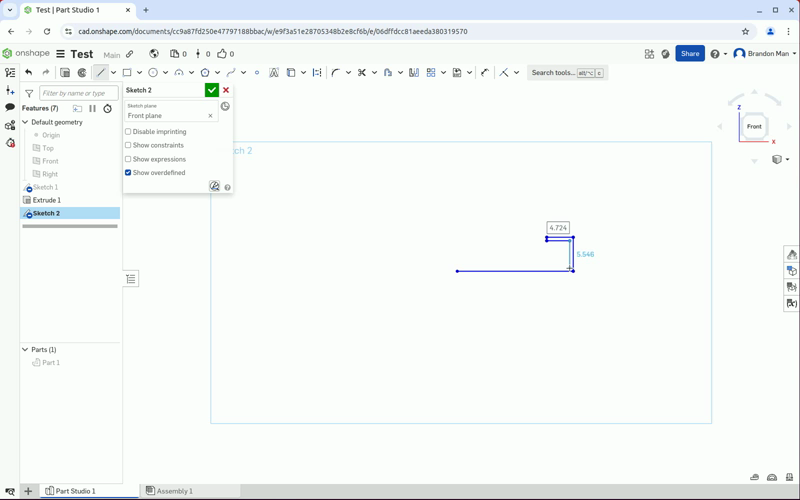
click(569, 267)
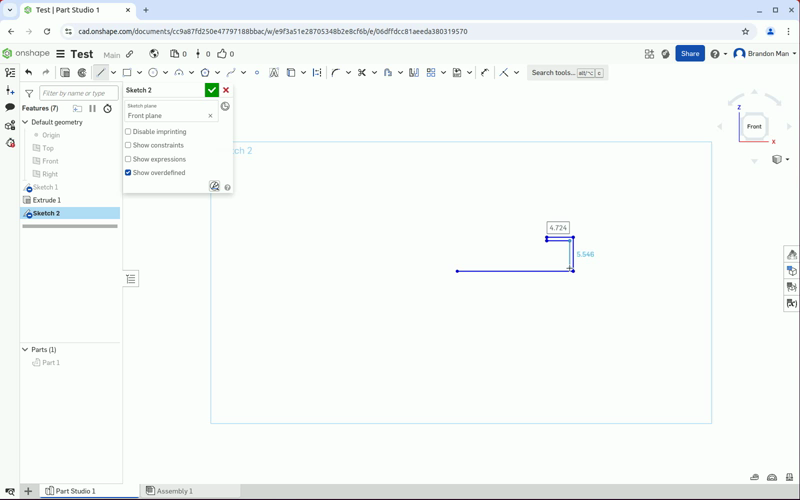
key_up(shift)
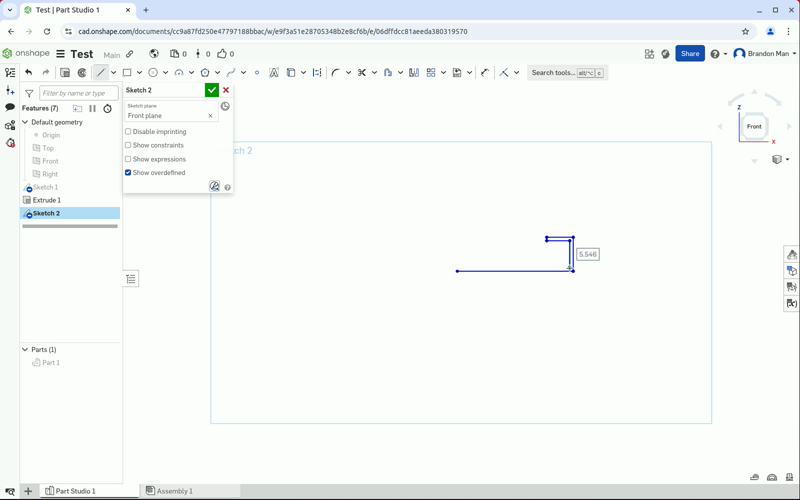
key_down(shift)
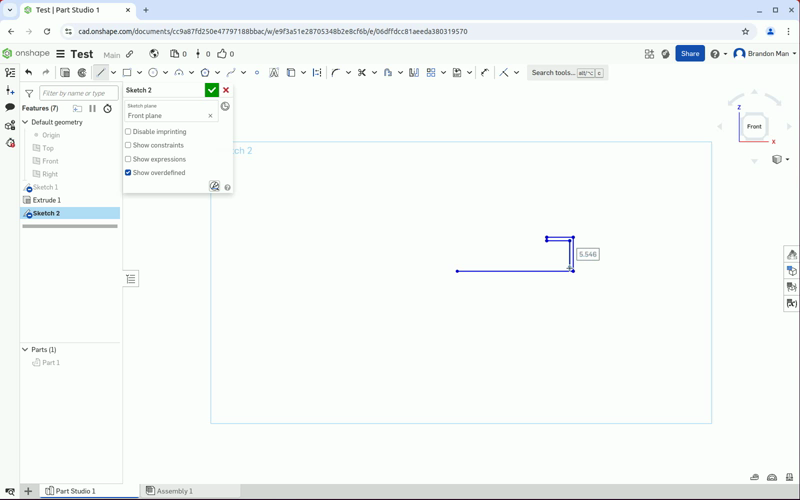
mouse_move(461, 267)
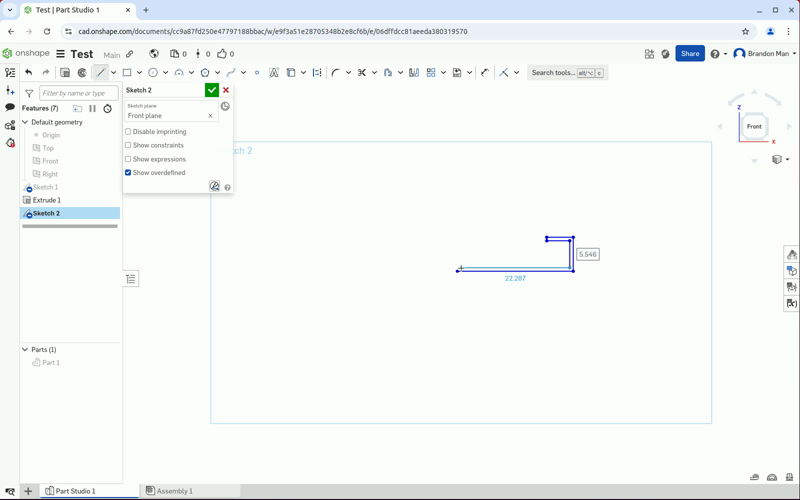
click(461, 267)
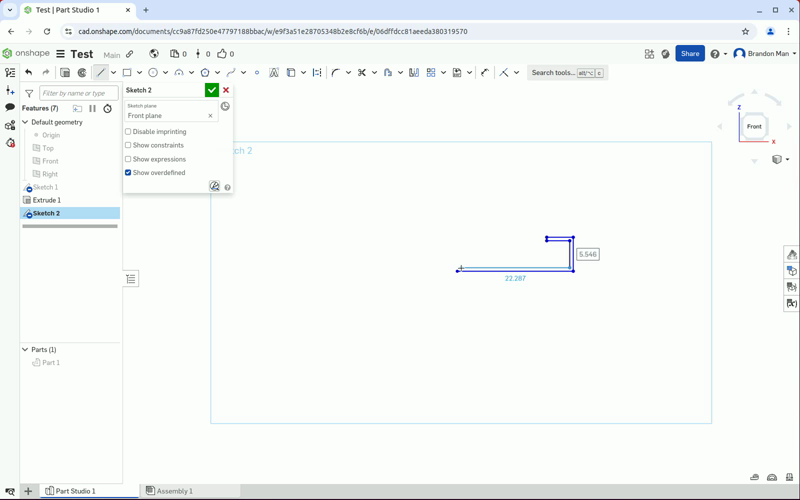
key_up(shift)
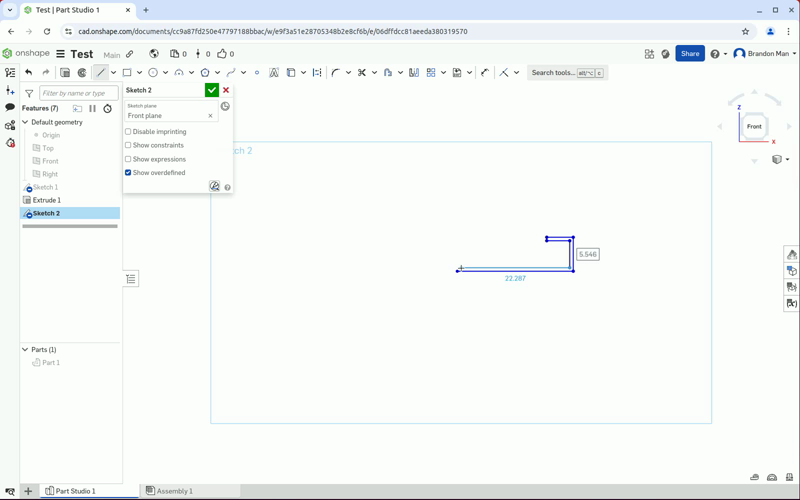
key_down(shift)
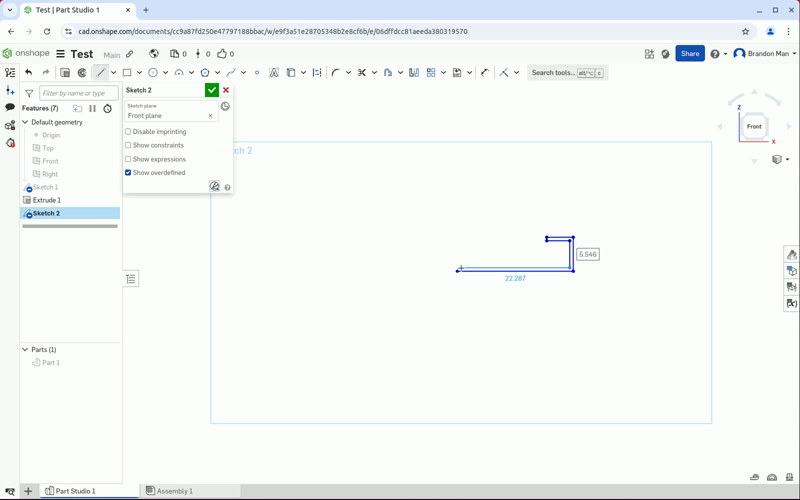
mouse_move(491, 267)
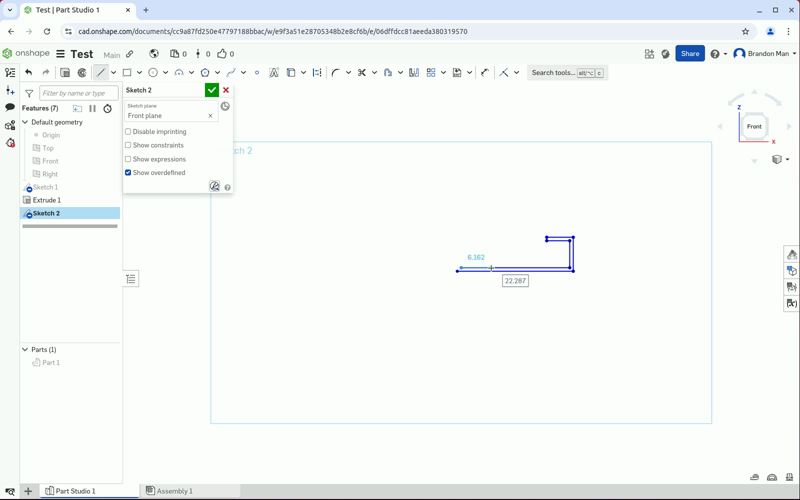
mouse_move(461, 240)
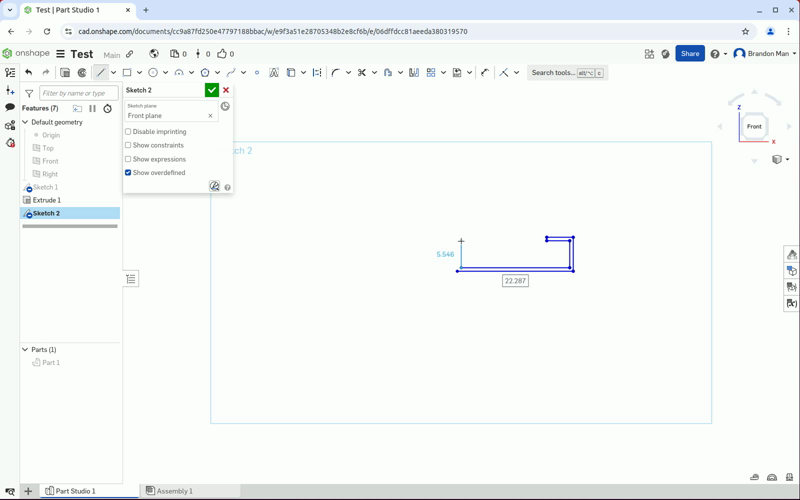
click(461, 240)
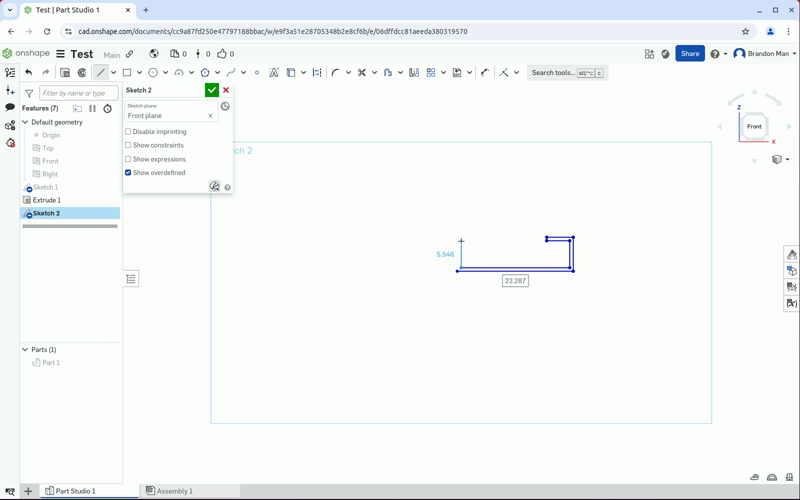
key_up(shift)
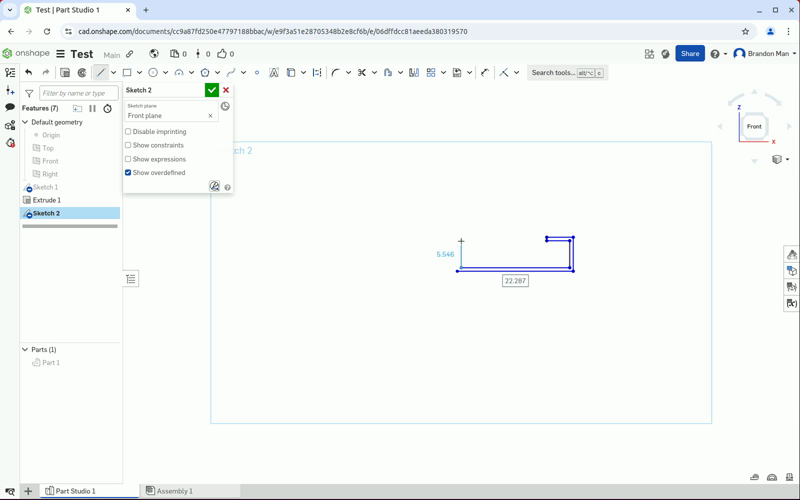
key_down(shift)
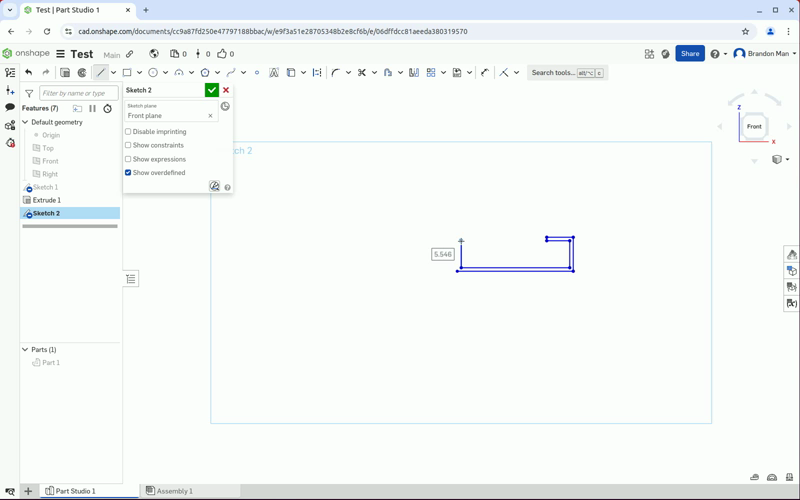
mouse_move(491, 240)
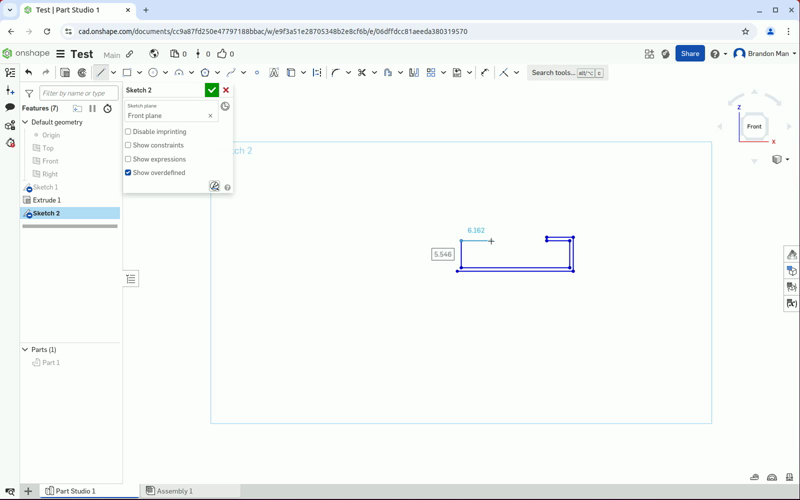
mouse_move(485, 240)
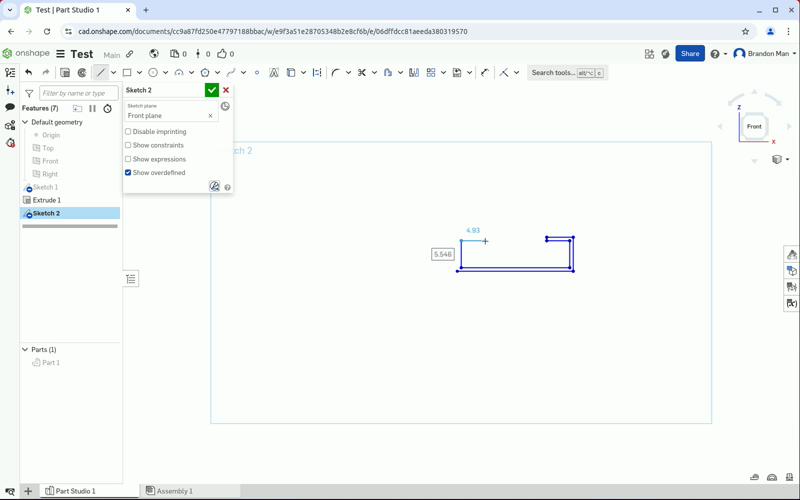
click(485, 240)
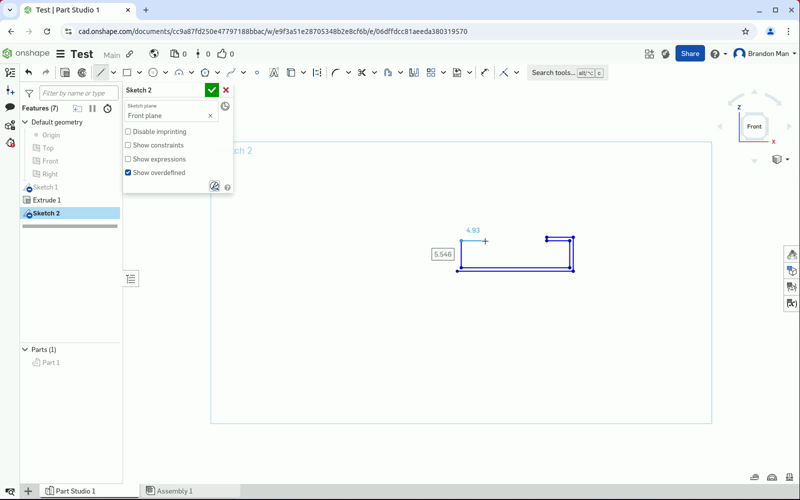
key_up(shift)
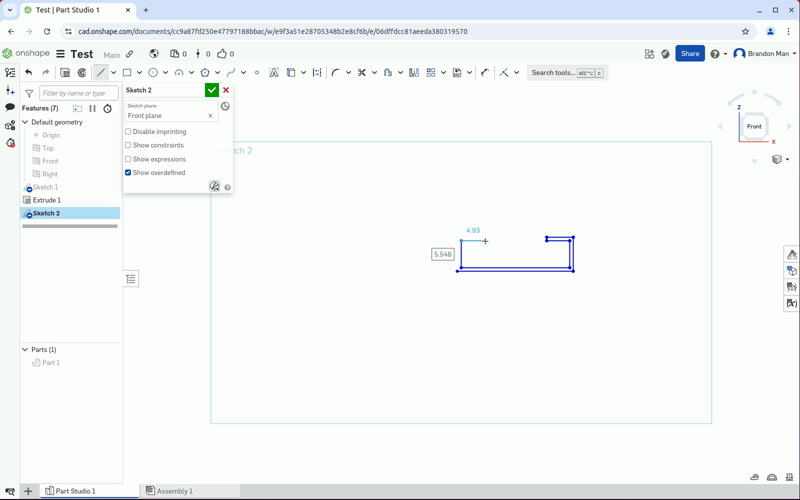
key_down(shift)
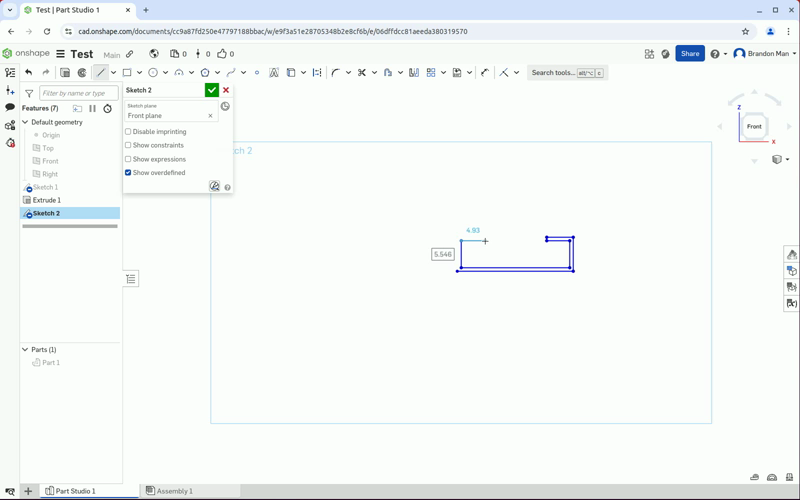
mouse_move(515, 240)
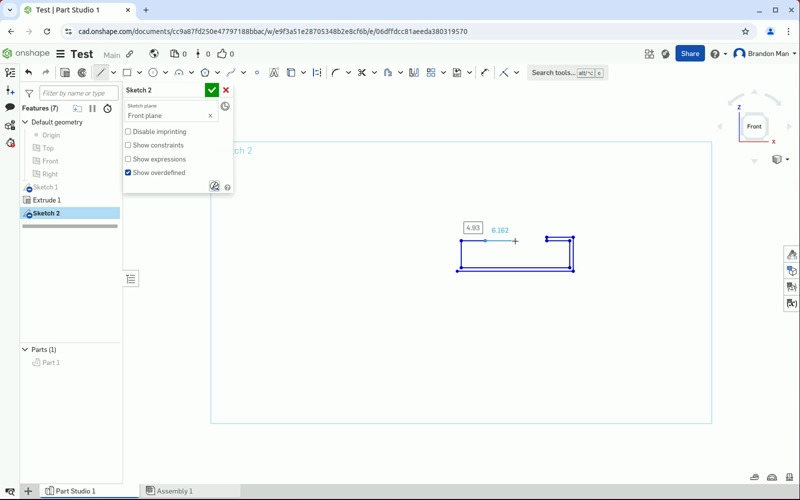
mouse_move(485, 237)
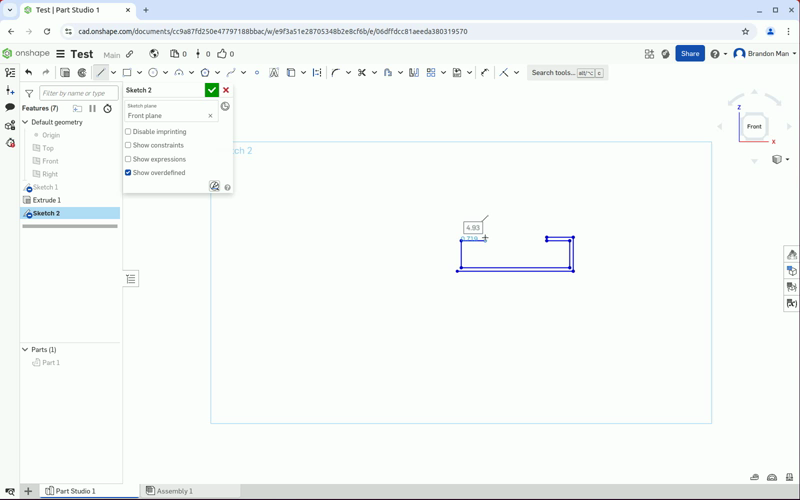
scroll(6)
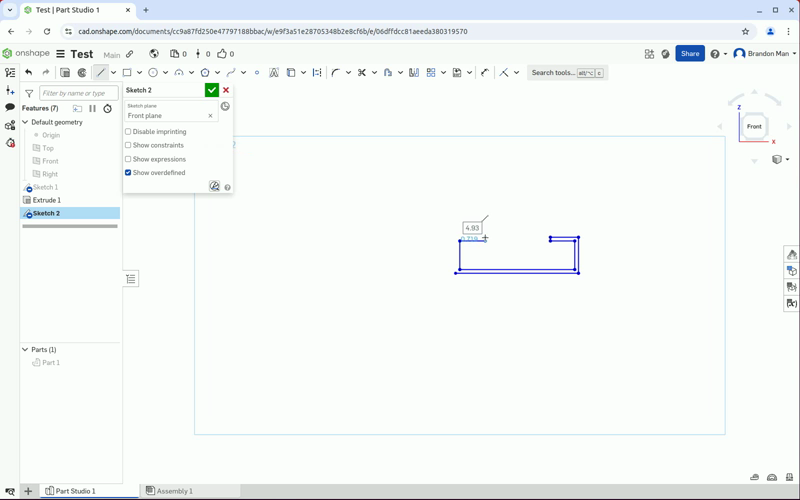
scroll(6)
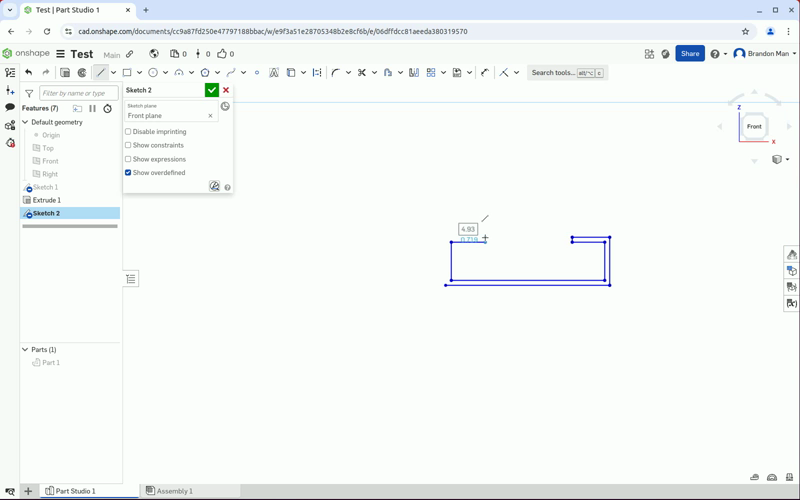
scroll(6)
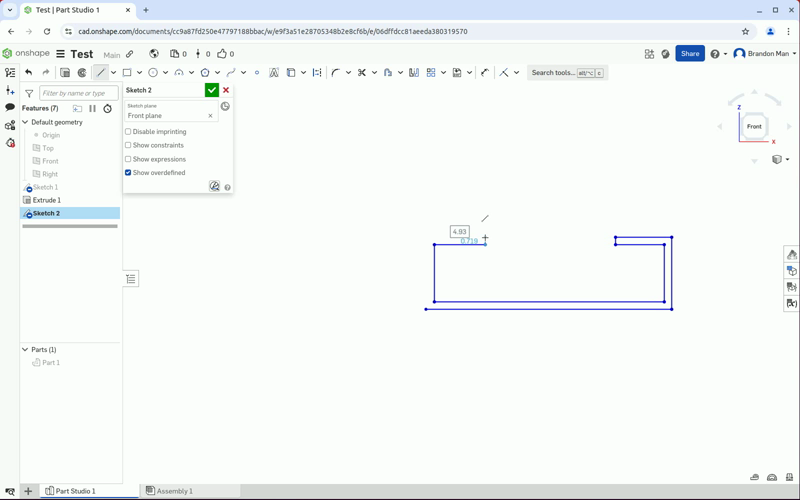
scroll(6)
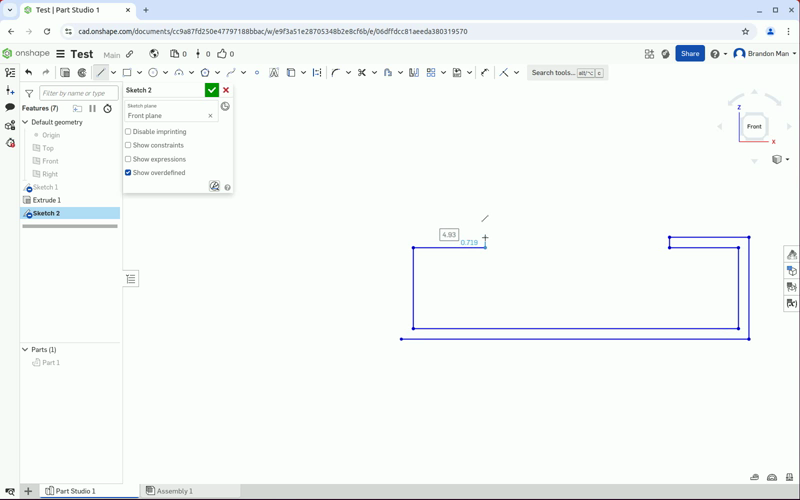
scroll(6)
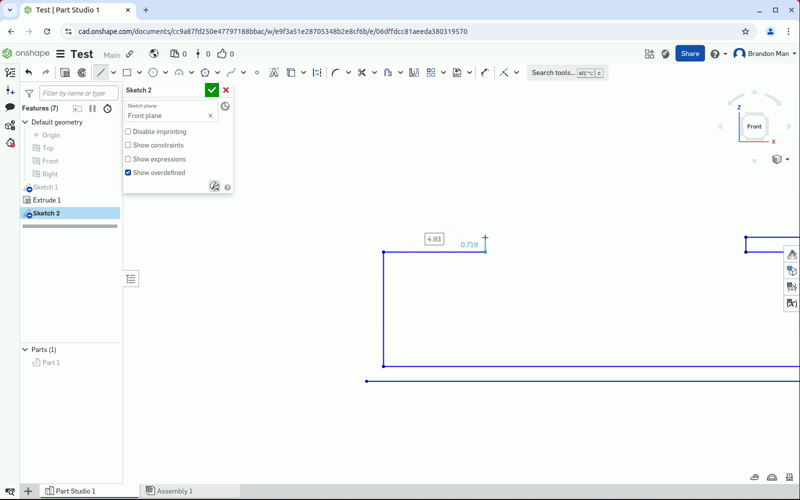
scroll(6)
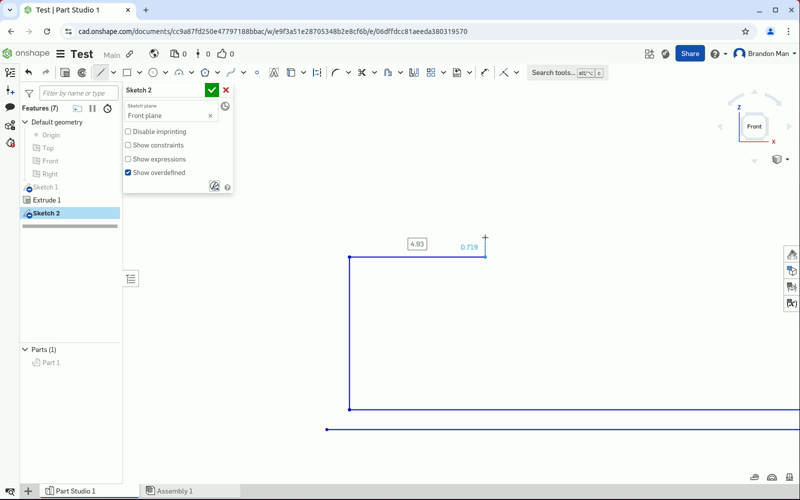
scroll(6)
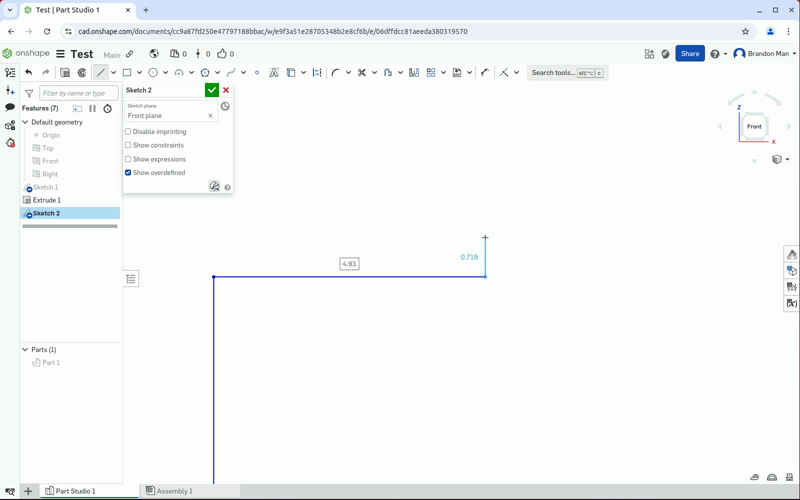
click(485, 237)
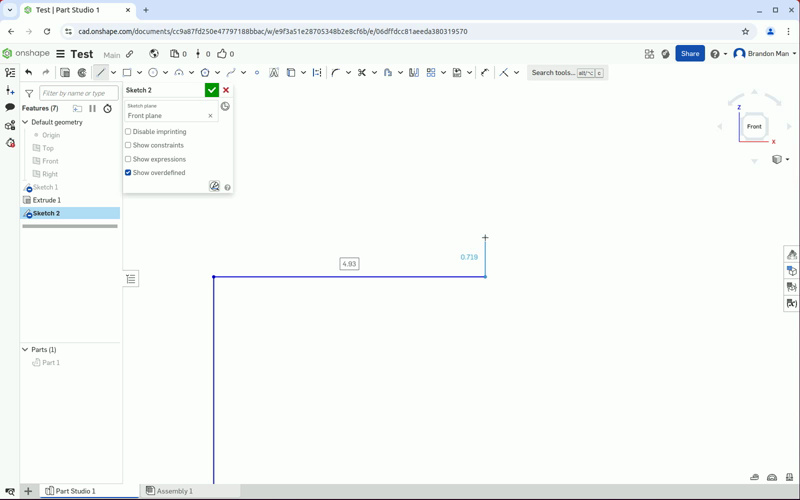
scroll(-6)
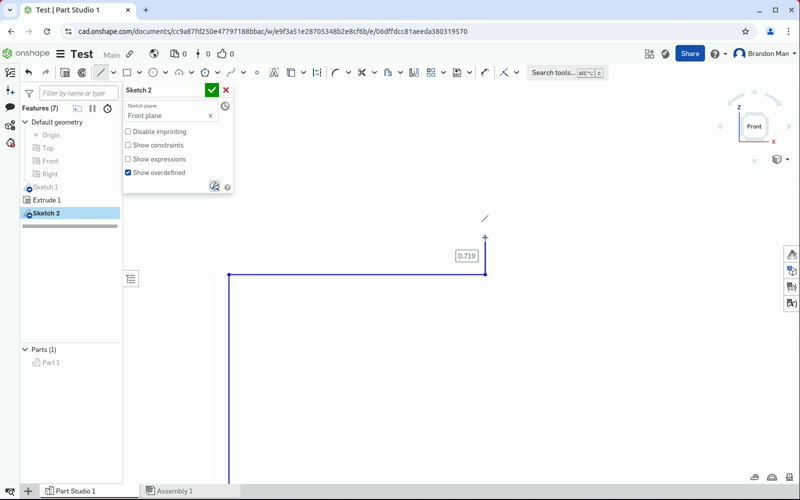
scroll(-6)
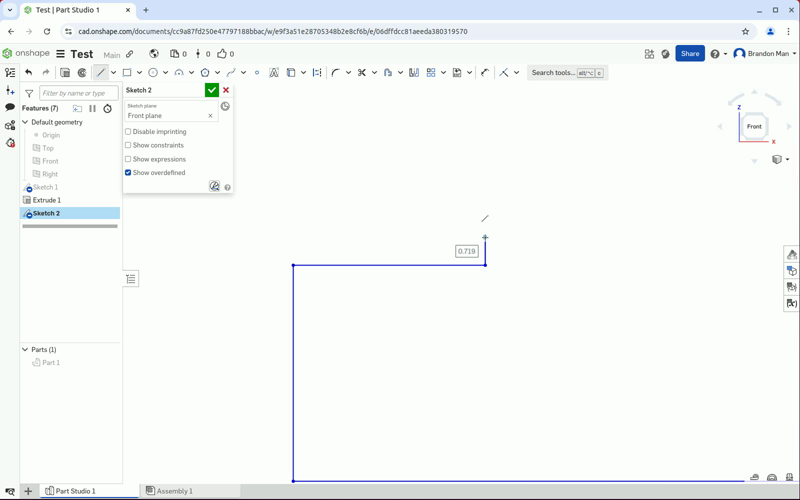
scroll(-6)
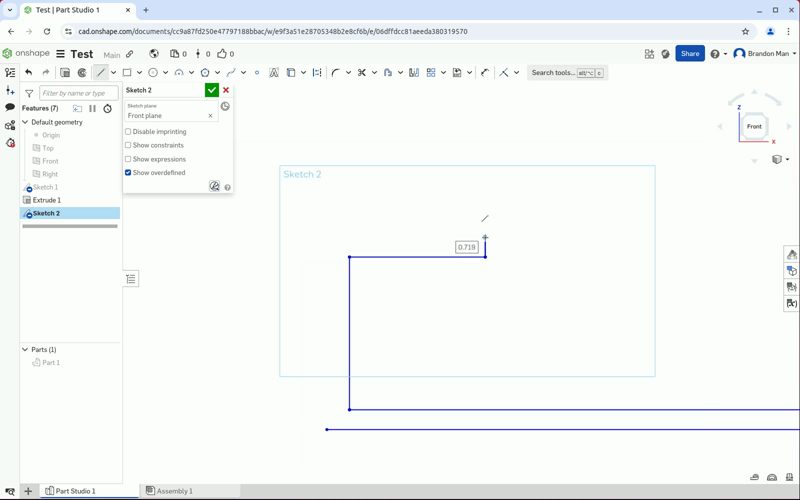
scroll(-6)
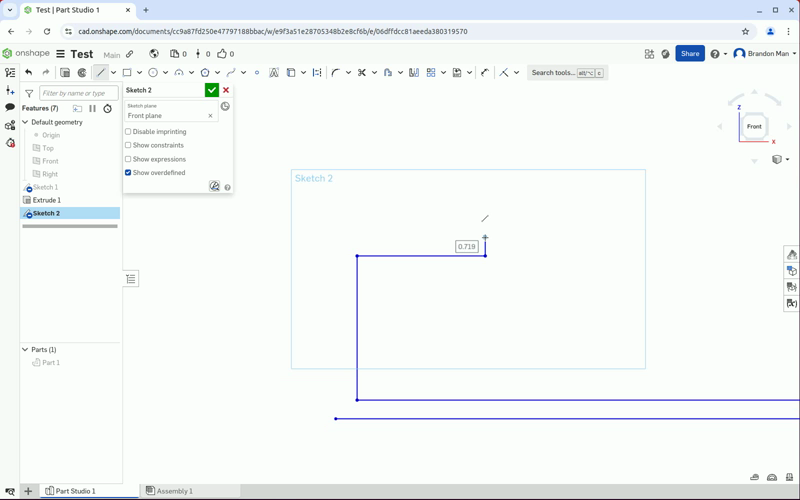
scroll(-6)
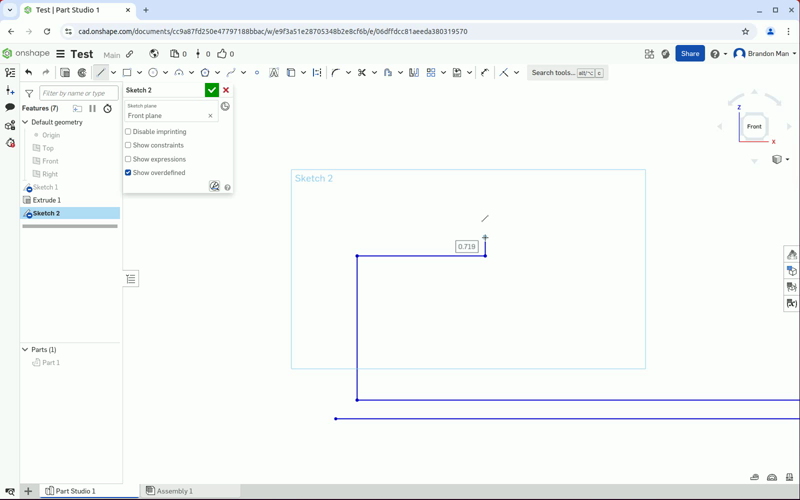
scroll(-6)
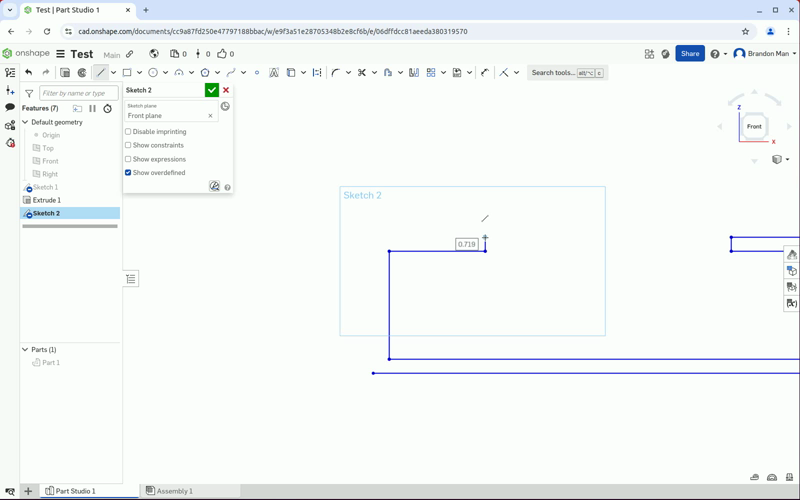
scroll(-6)
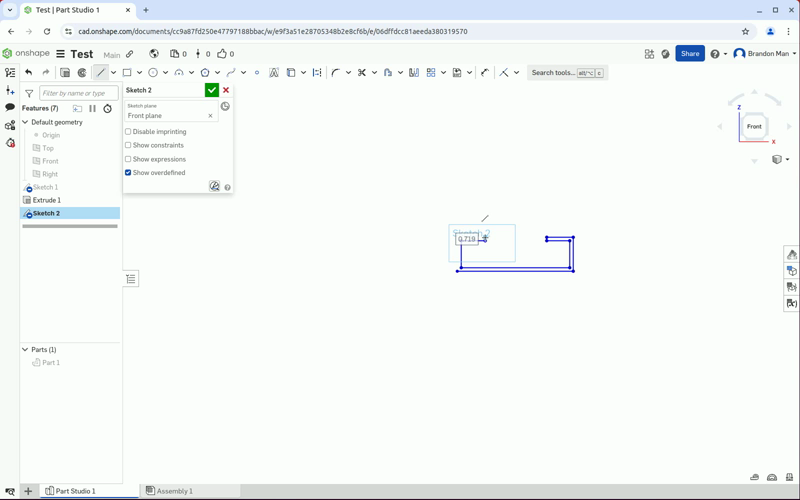
key_up(shift)
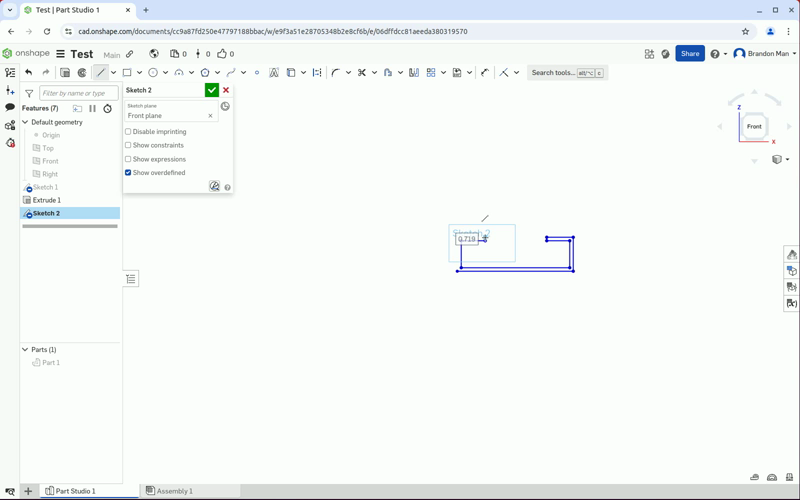
key_down(shift)
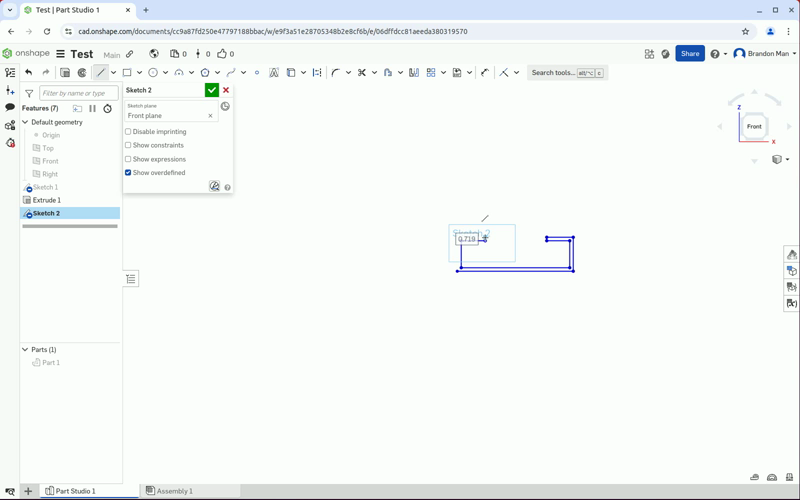
mouse_move(515, 237)
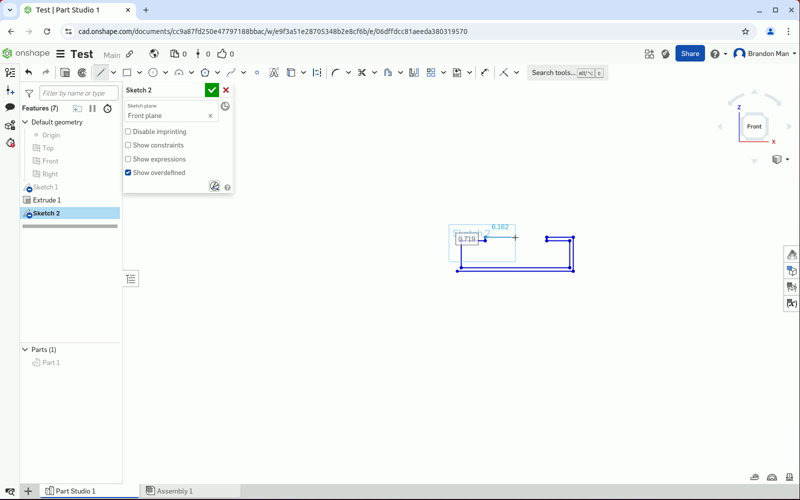
mouse_move(457, 237)
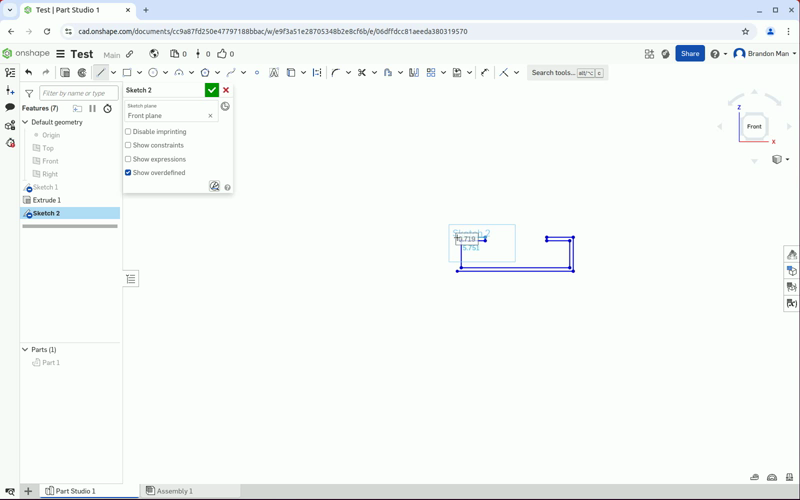
click(457, 237)
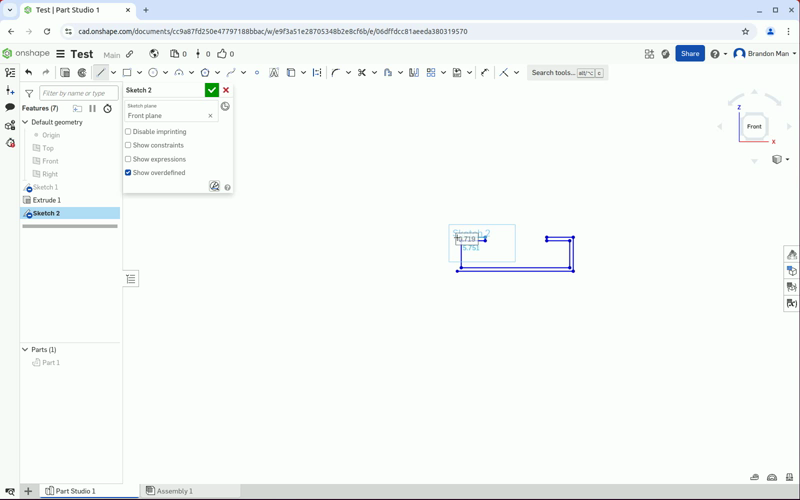
key_up(shift)
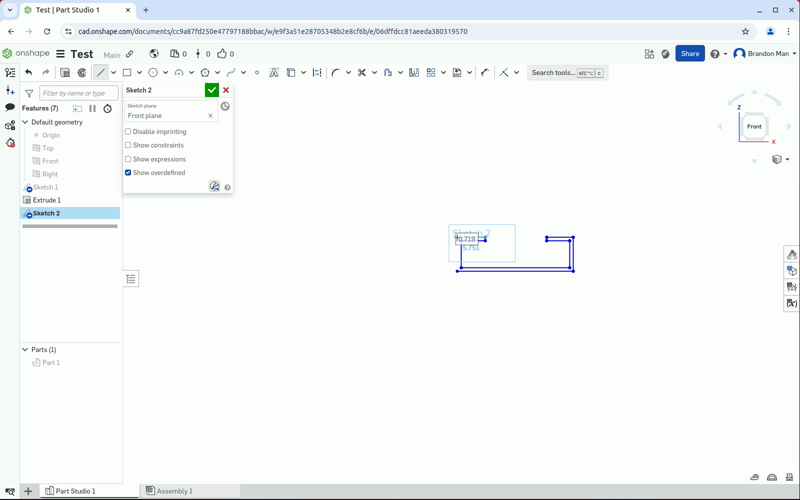
mouse_move(487, 237)
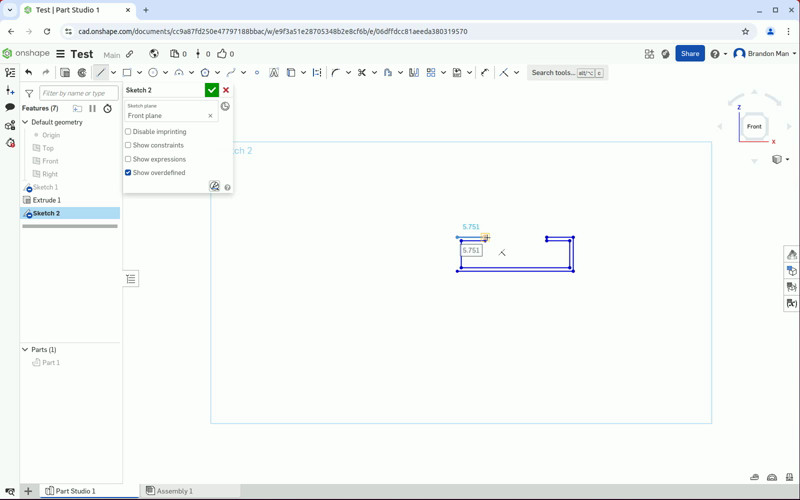
key_down(shift)
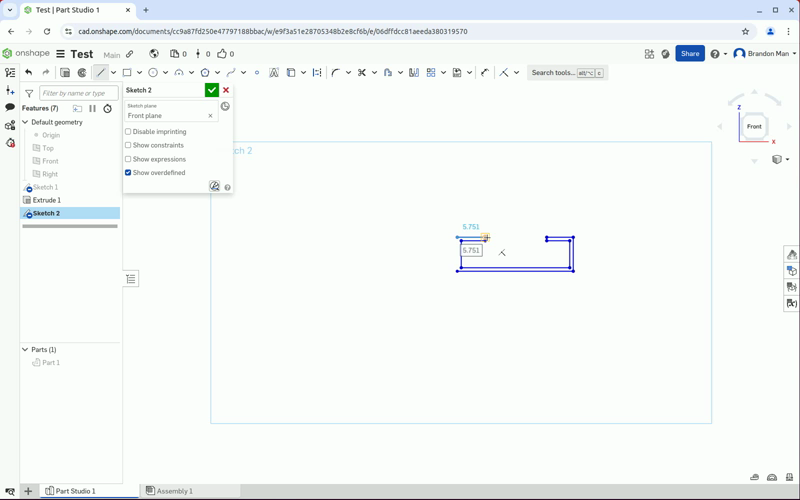
mouse_move(457, 271)
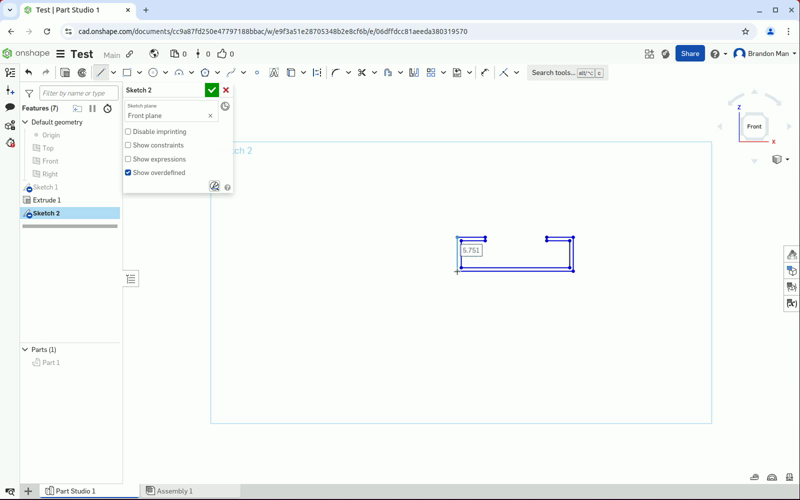
key_up(shift)
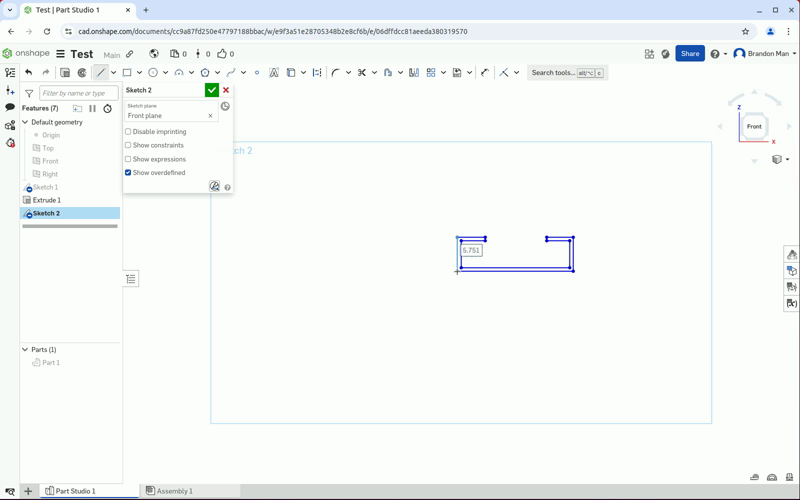
click(457, 271)
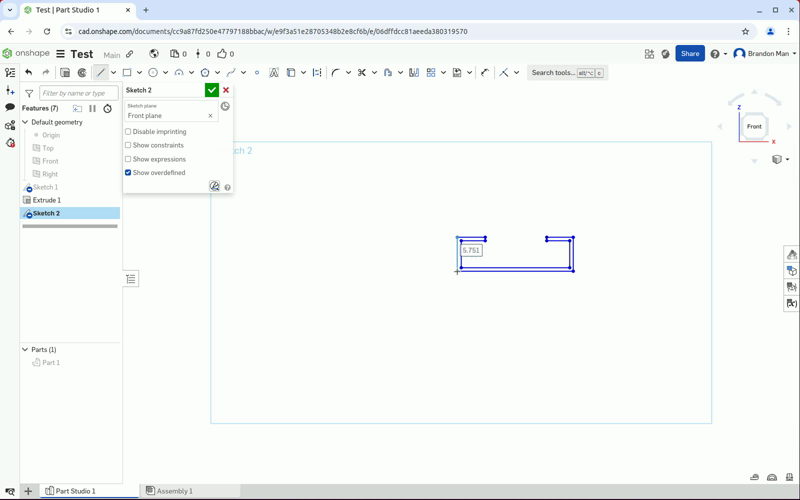
key(esc)
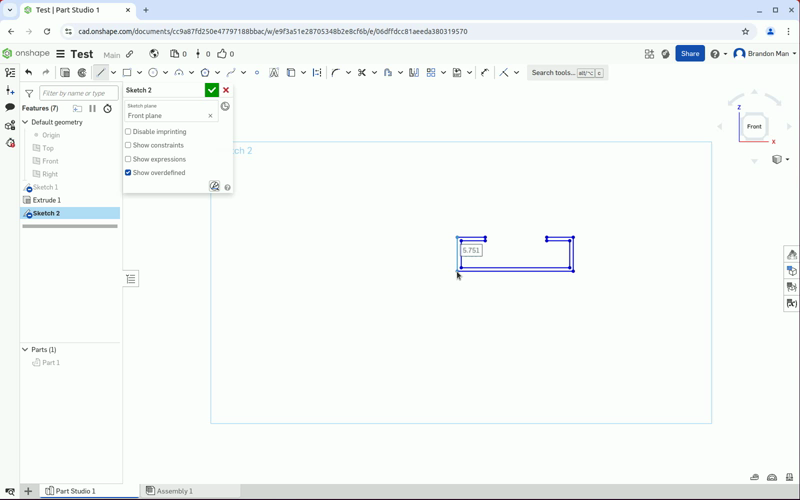
mouse_move(505, 268)
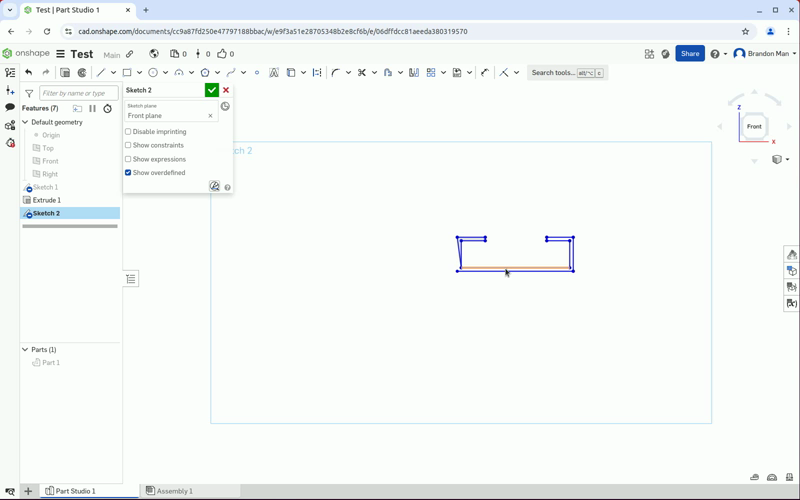
scroll(6)
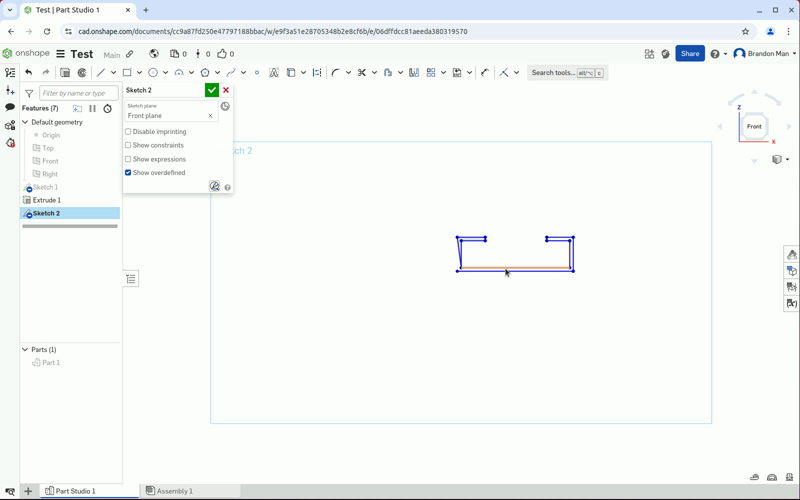
scroll(6)
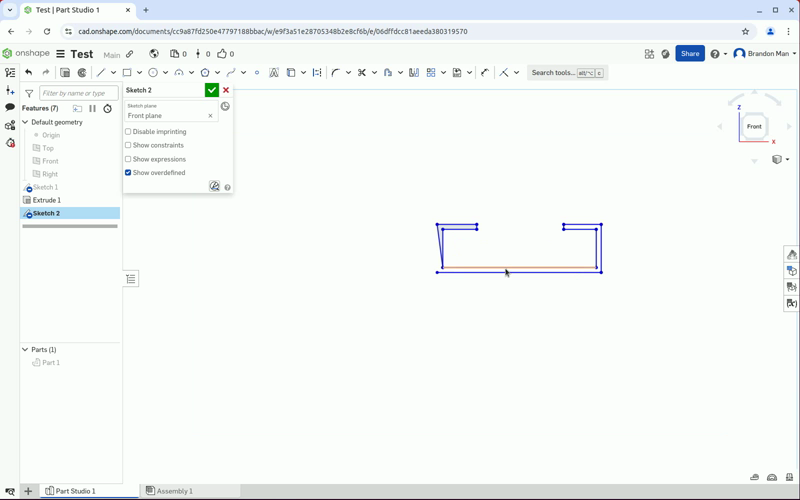
scroll(6)
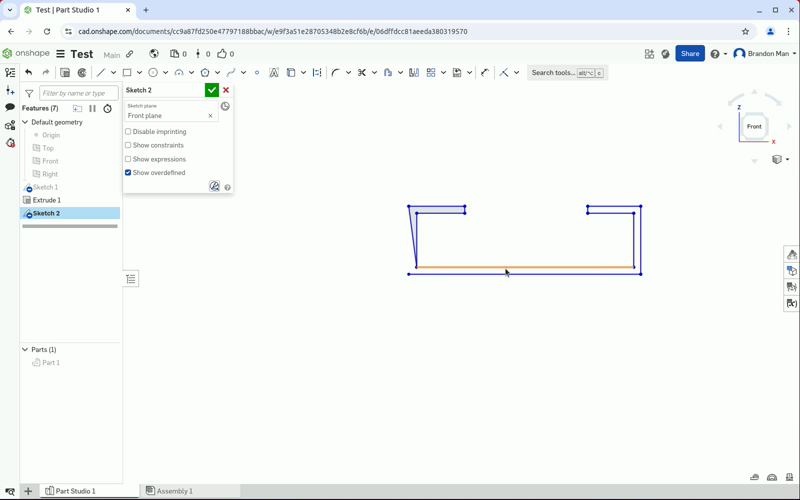
scroll(6)
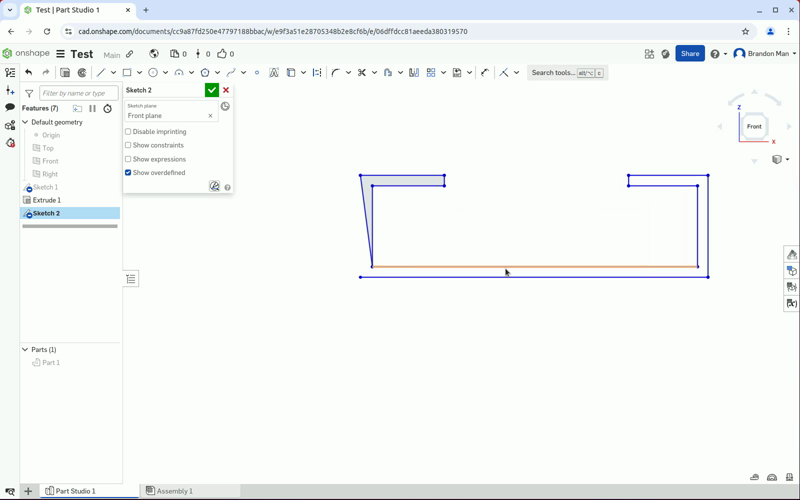
scroll(6)
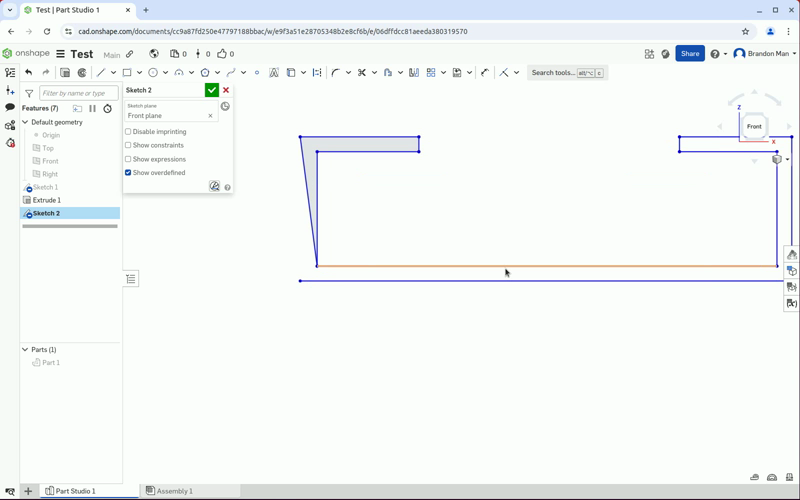
scroll(6)
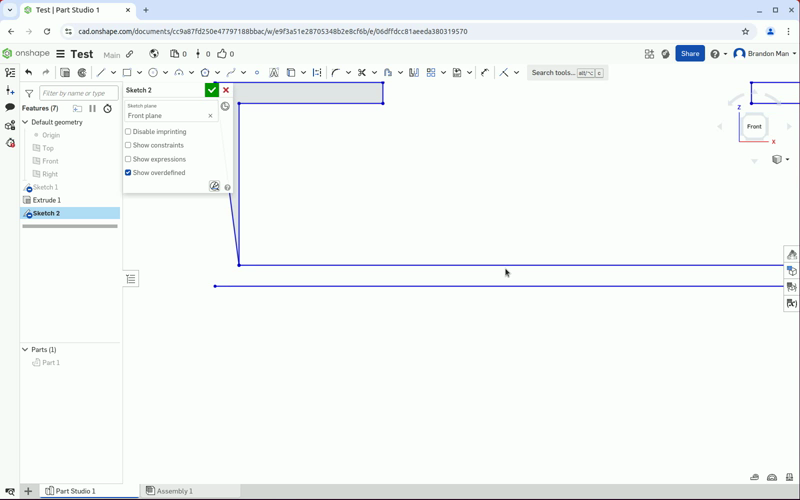
scroll(6)
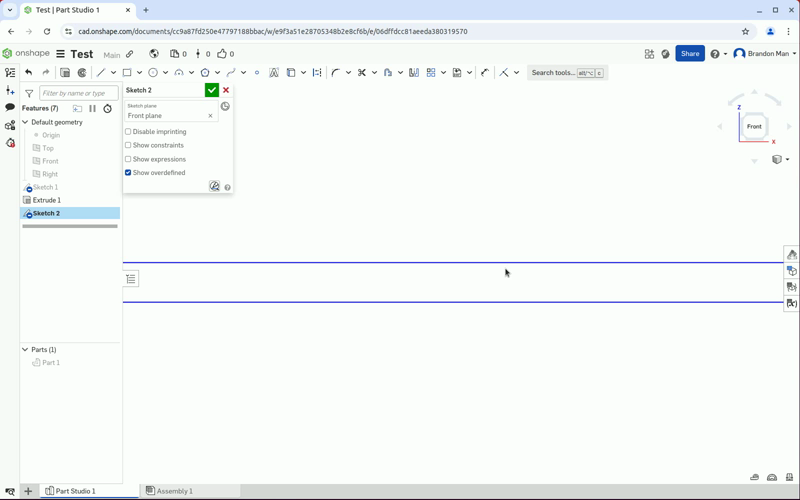
click(505, 268)
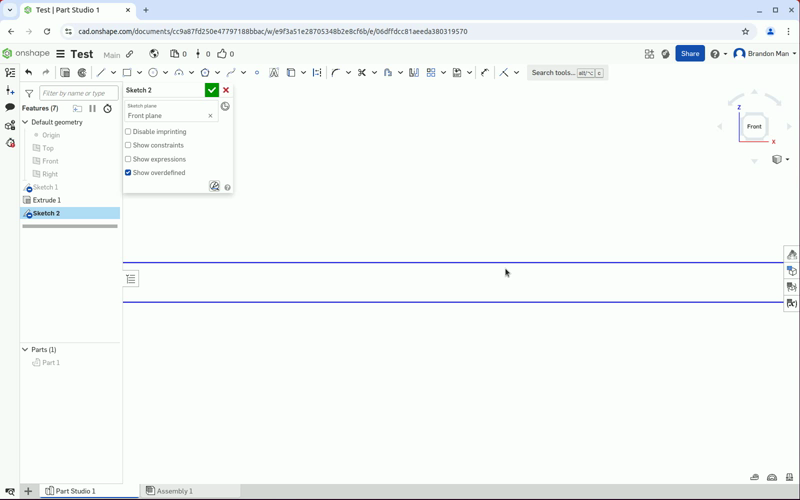
scroll(-6)
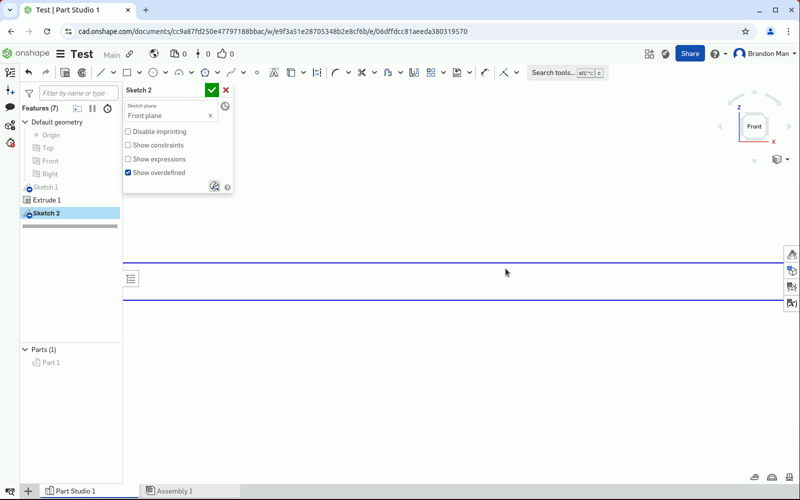
scroll(-6)
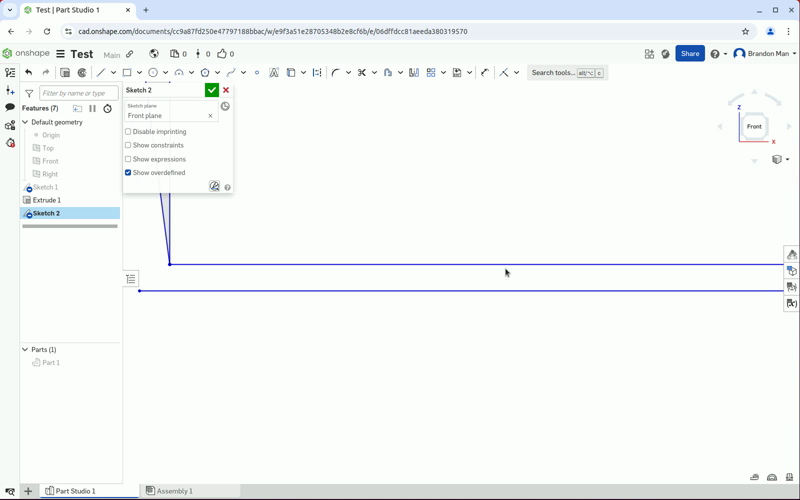
scroll(-6)
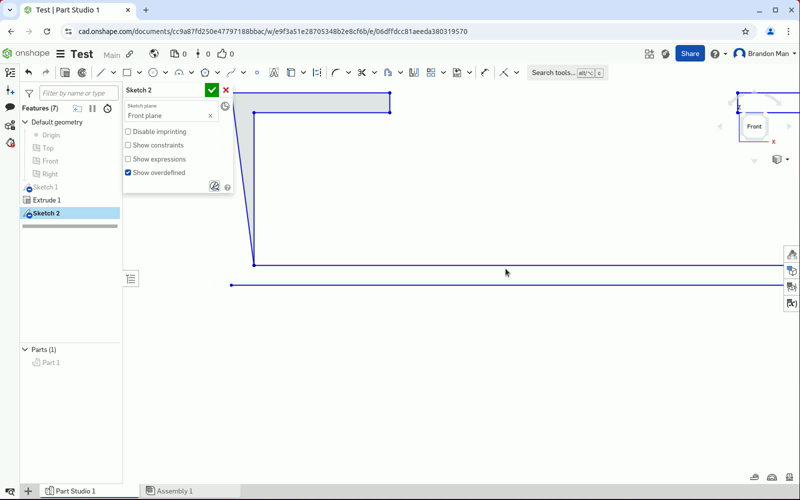
scroll(-6)
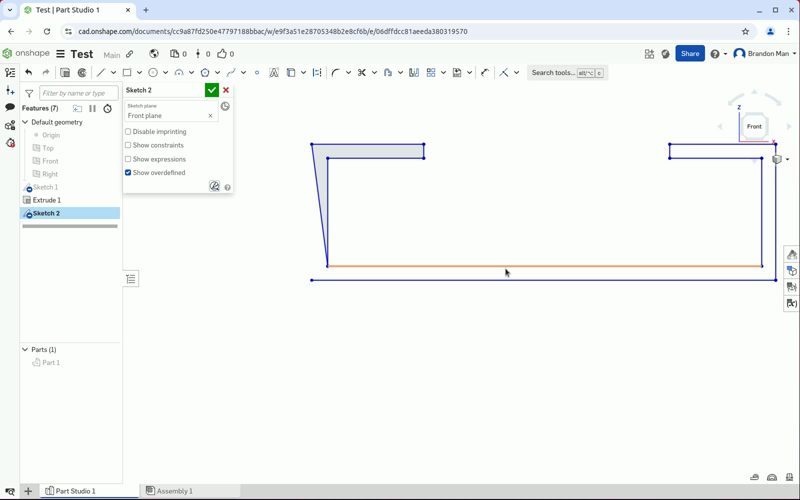
scroll(-6)
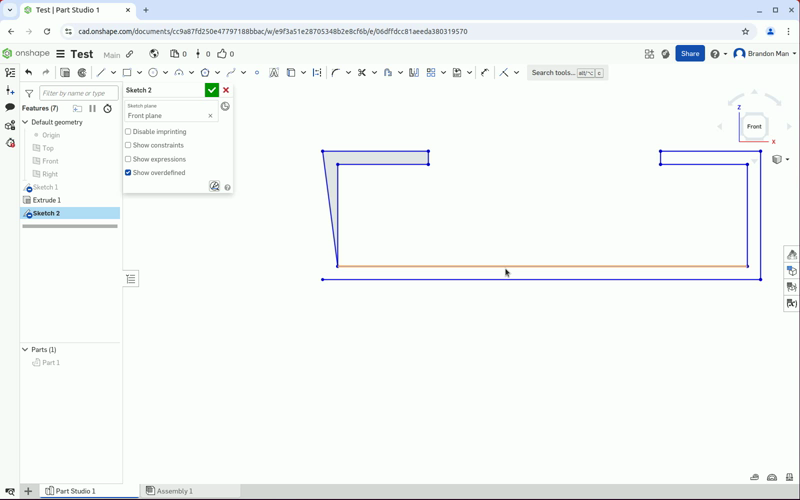
scroll(-6)
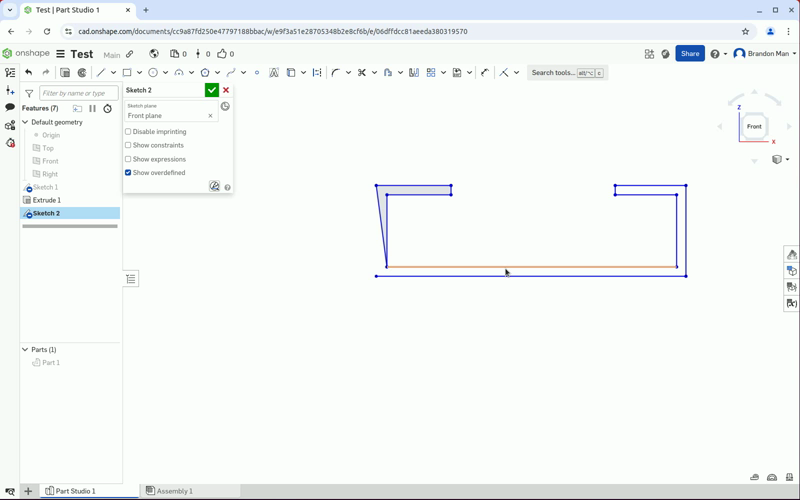
scroll(-6)
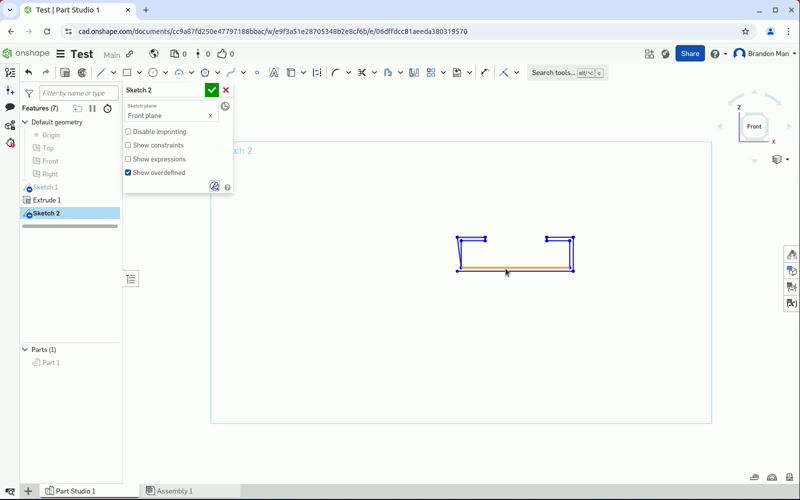
mouse_move(73, 352)
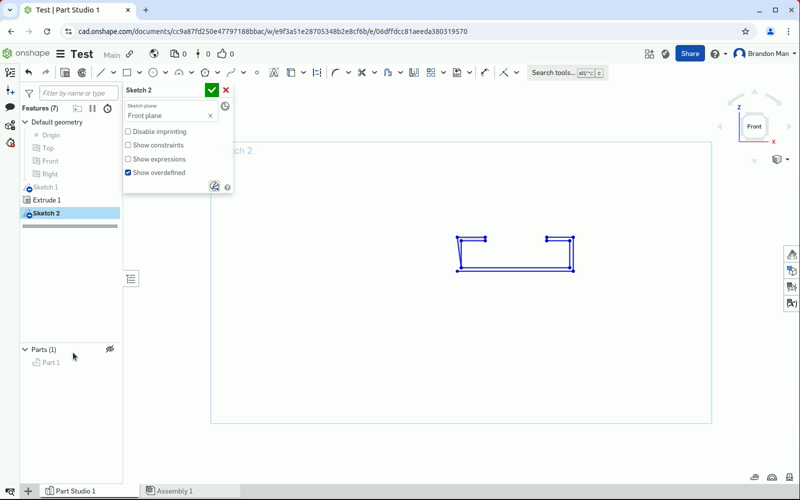
key(shift+y)
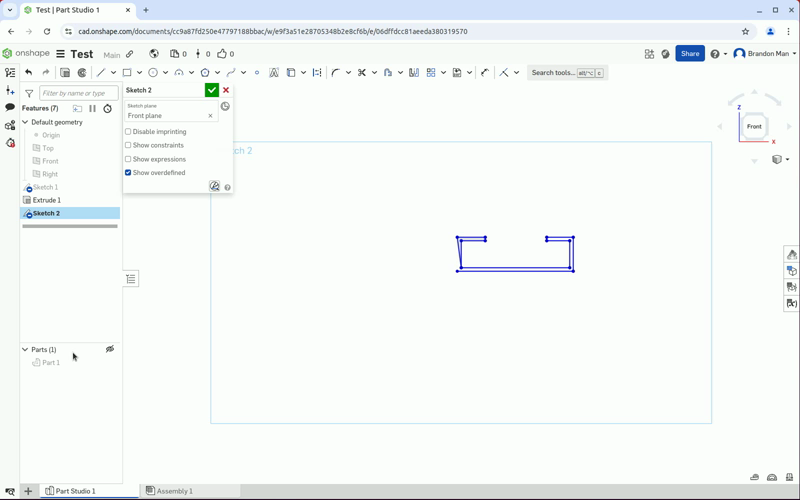
key(shift+e)
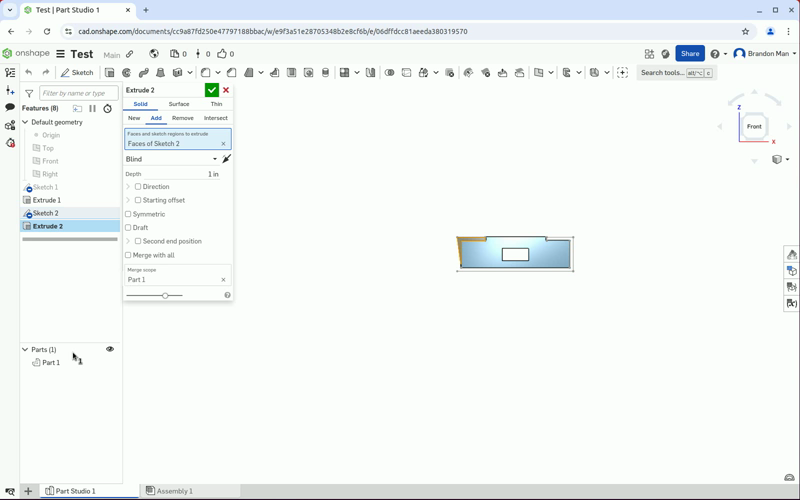
mouse_move(143, 106)
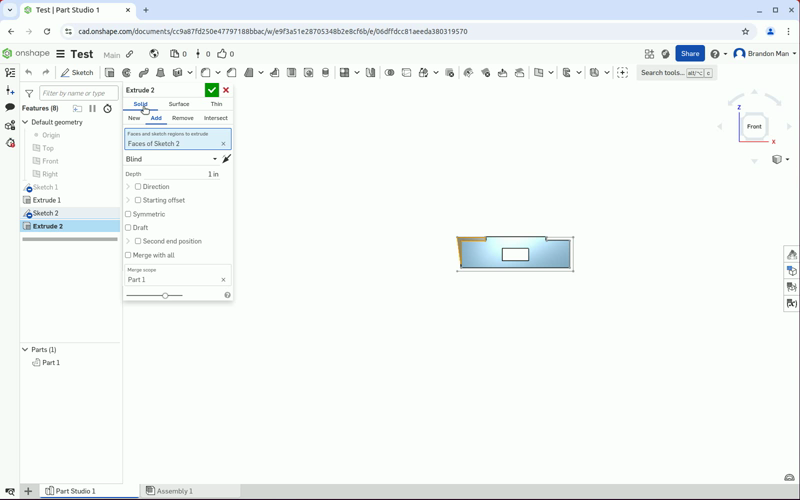
click(143, 106)
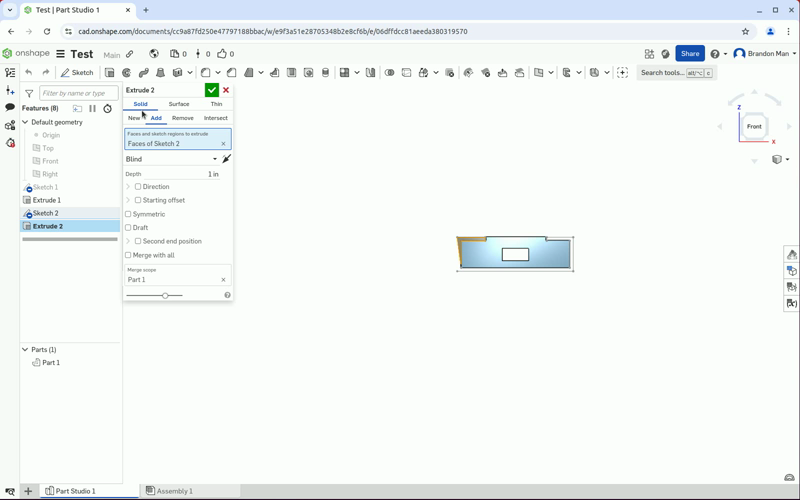
mouse_move(137, 120)
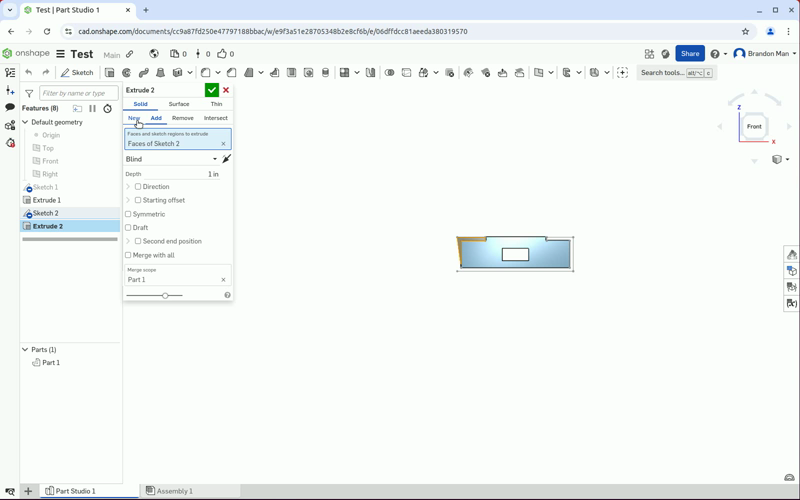
click(137, 120)
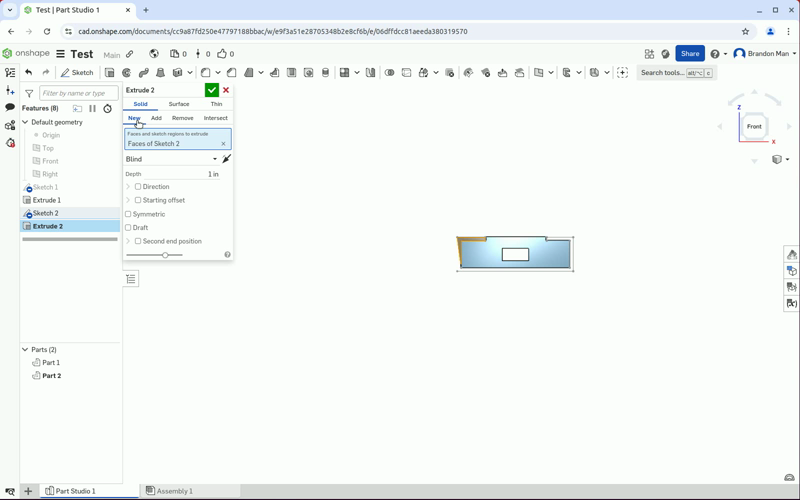
key(tab, 4)
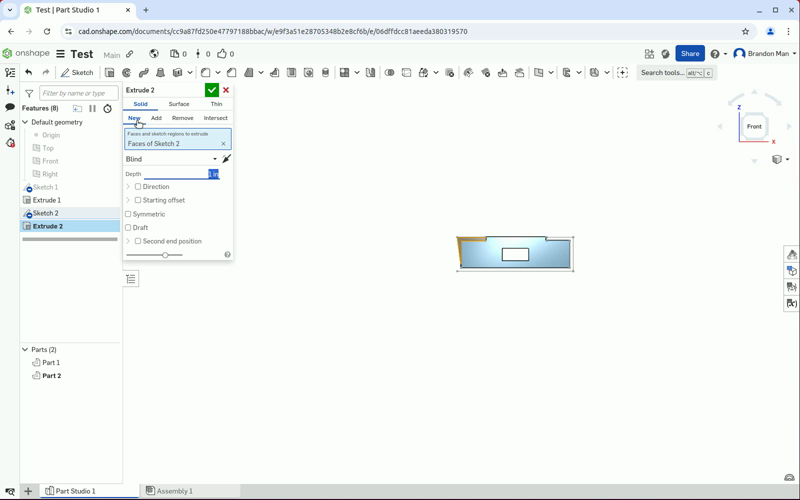
text(0.722)
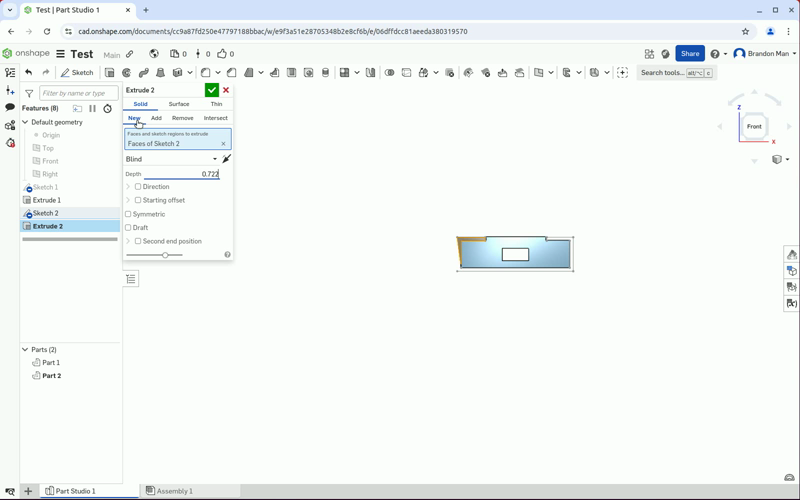
key(enter)
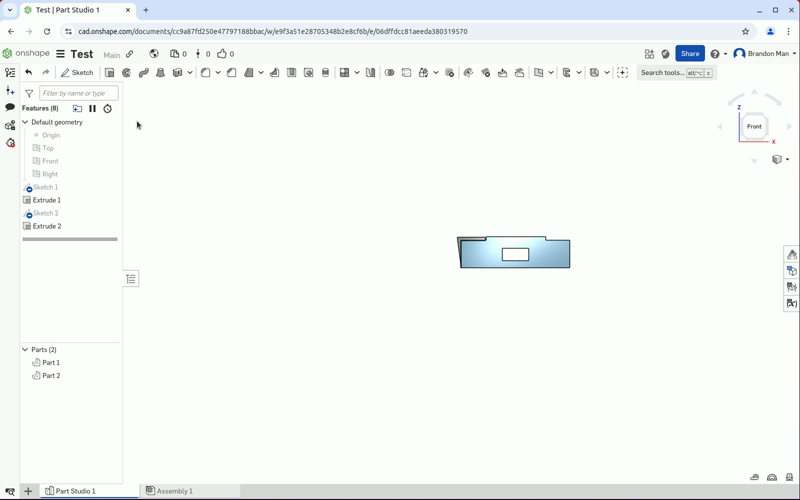
key(shift+h)
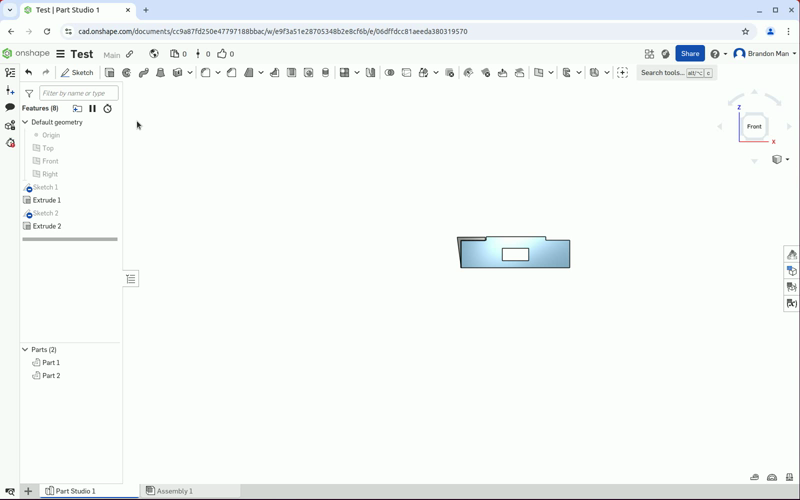
key(shift+h)
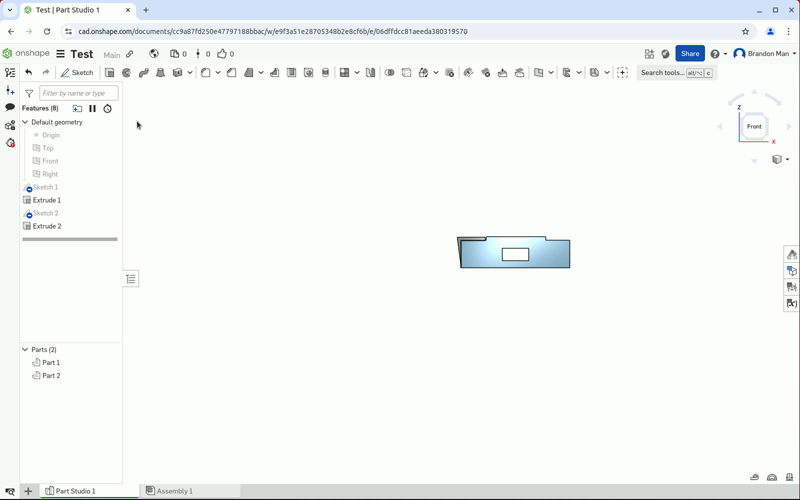
mouse_move(73, 189)
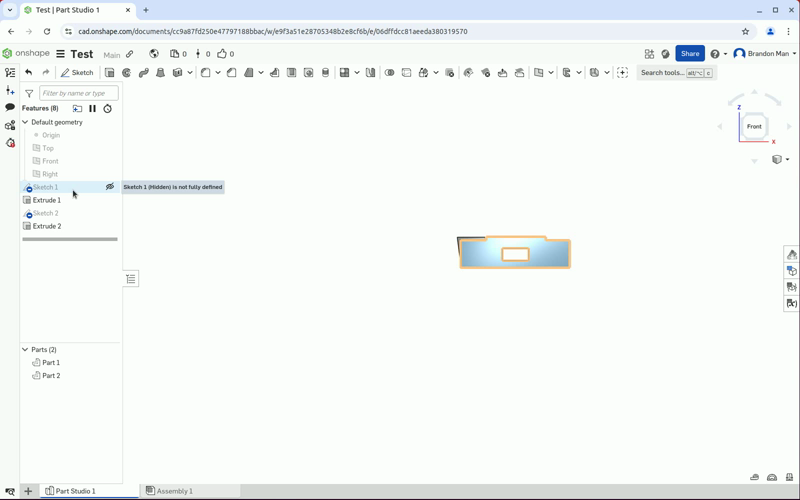
click(73, 189)
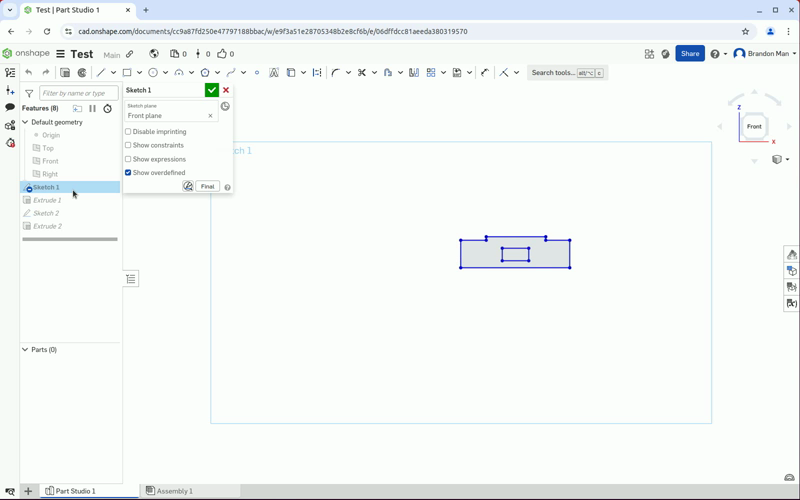
mouse_move(229, 92)
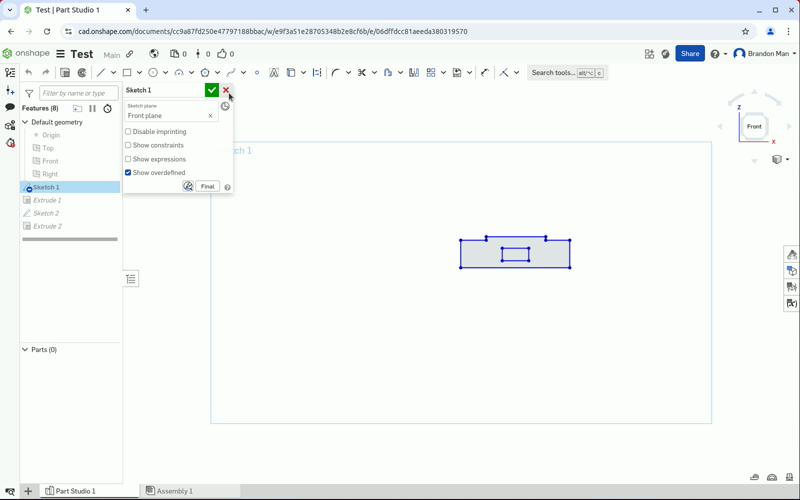
click(229, 92)
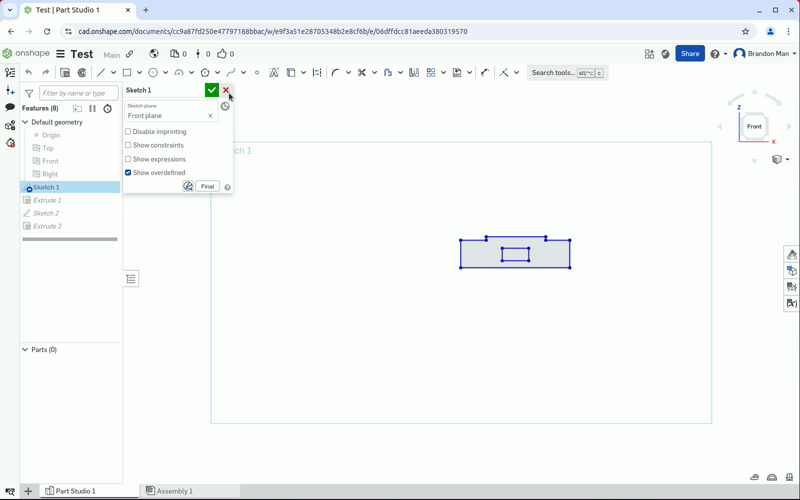
key(shift+s)
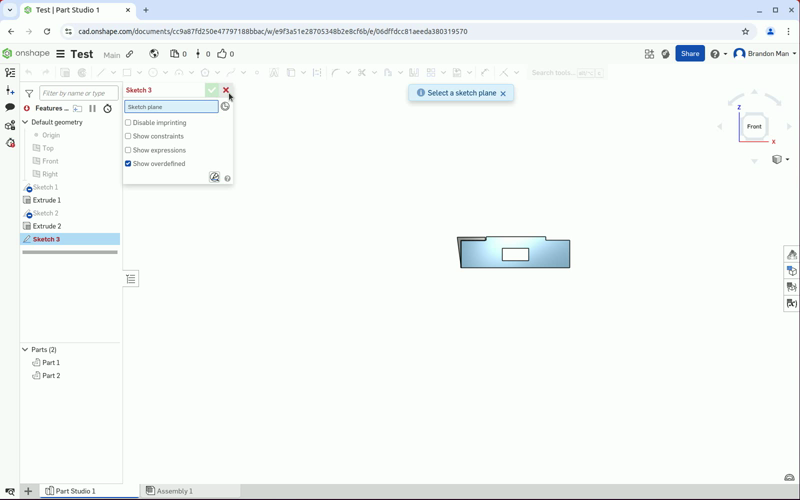
mouse_move(73, 163)
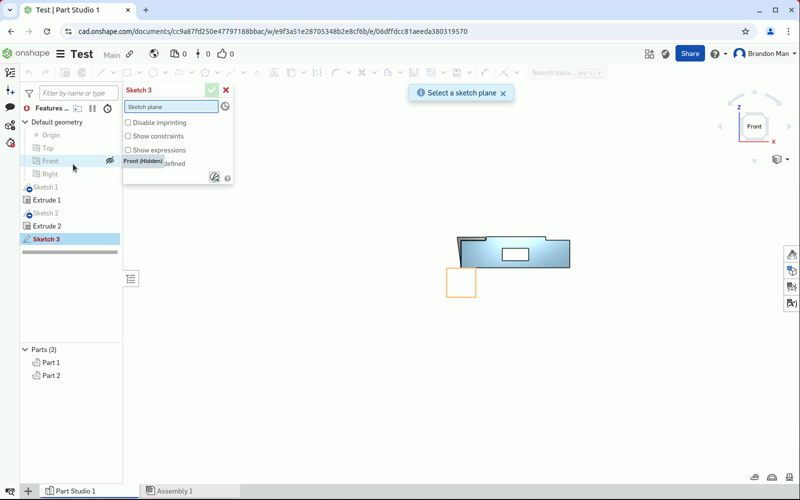
click(73, 163)
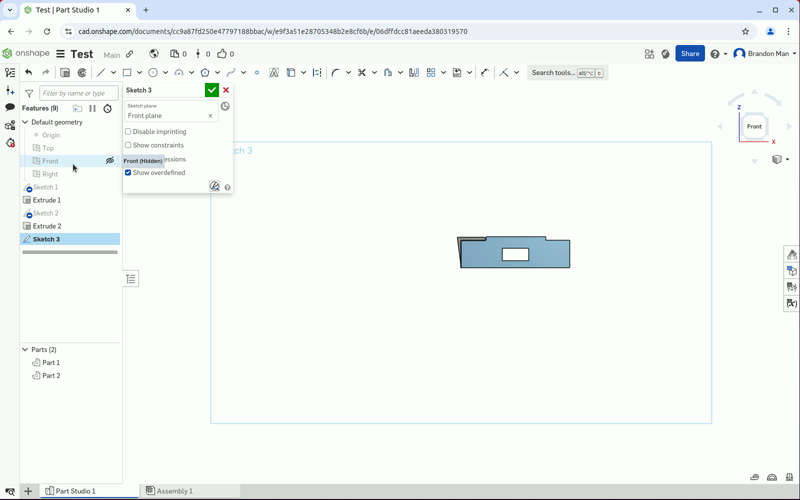
mouse_move(73, 352)
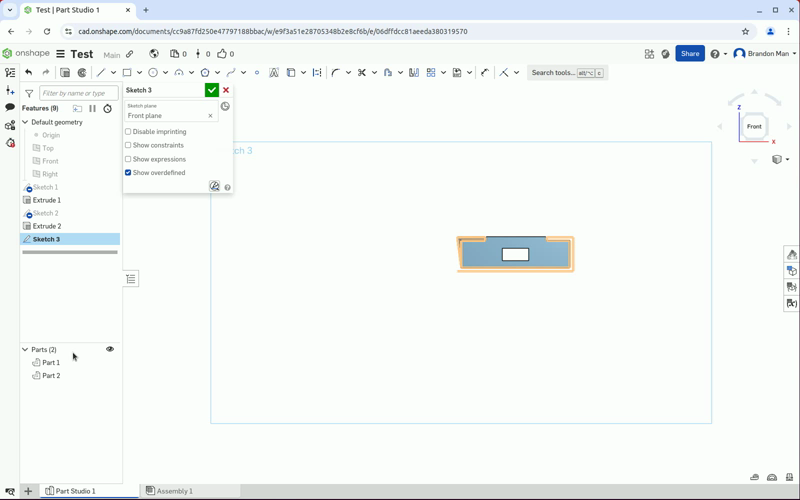
key(y)
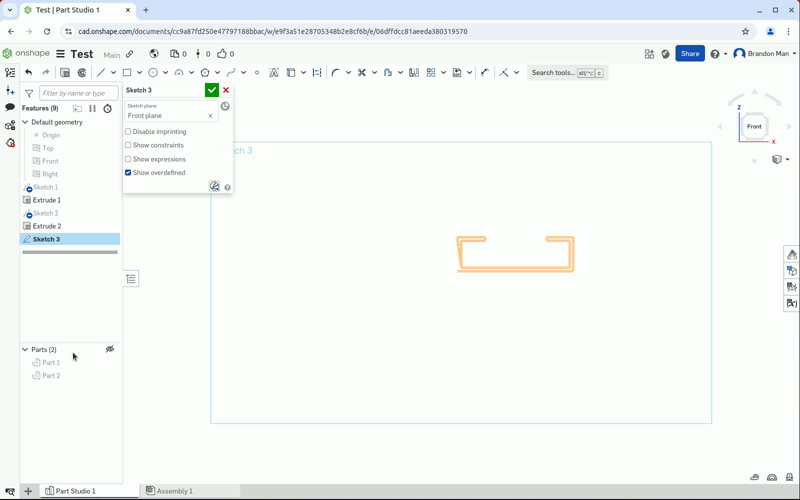
key(l)
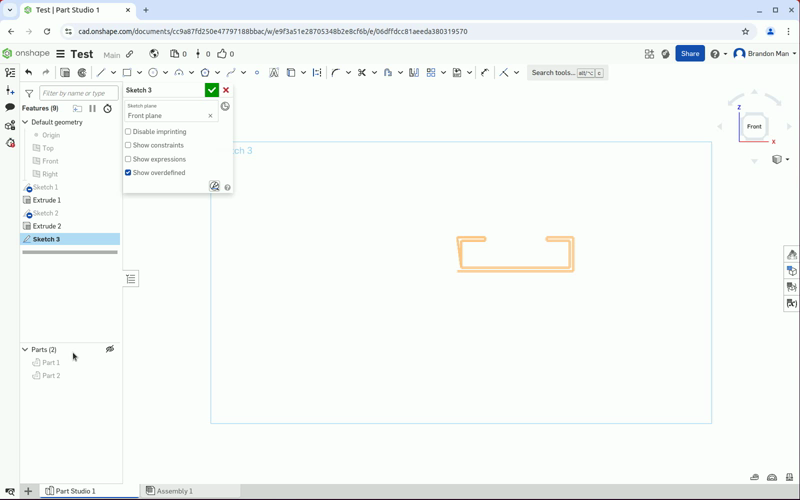
key_down(shift)
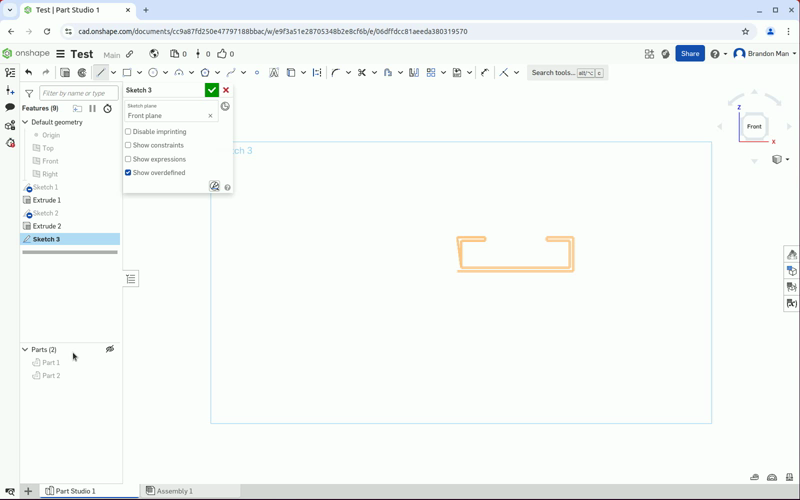
mouse_move(457, 271)
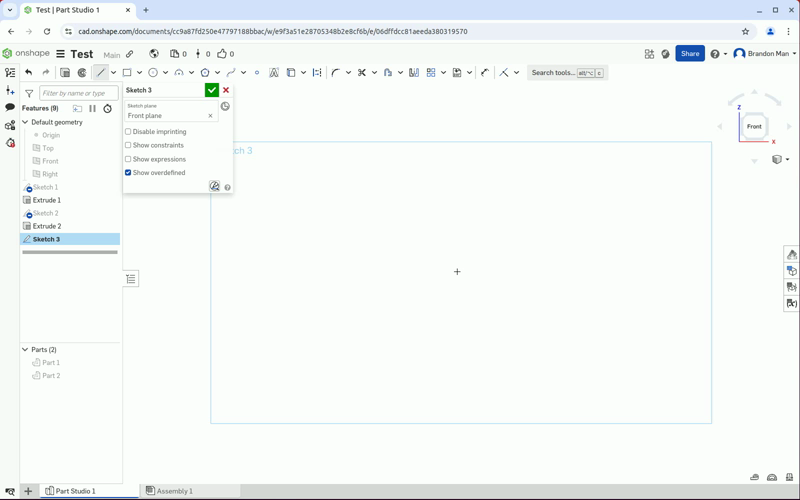
click(457, 271)
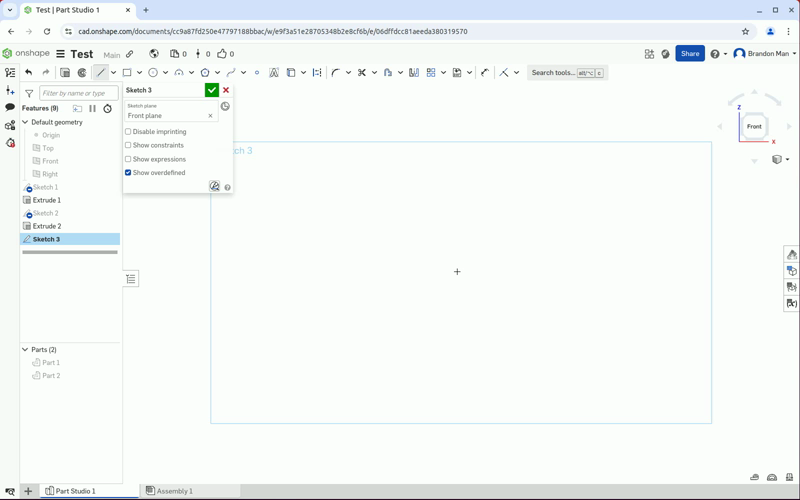
key_up(shift)
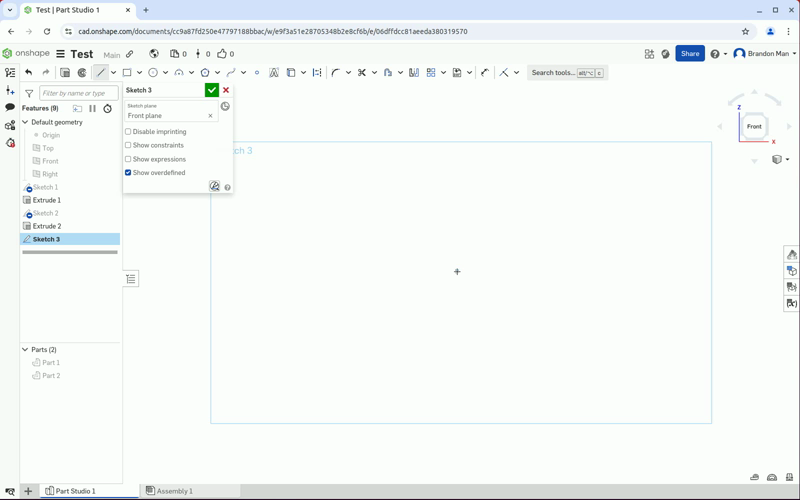
key_down(shift)
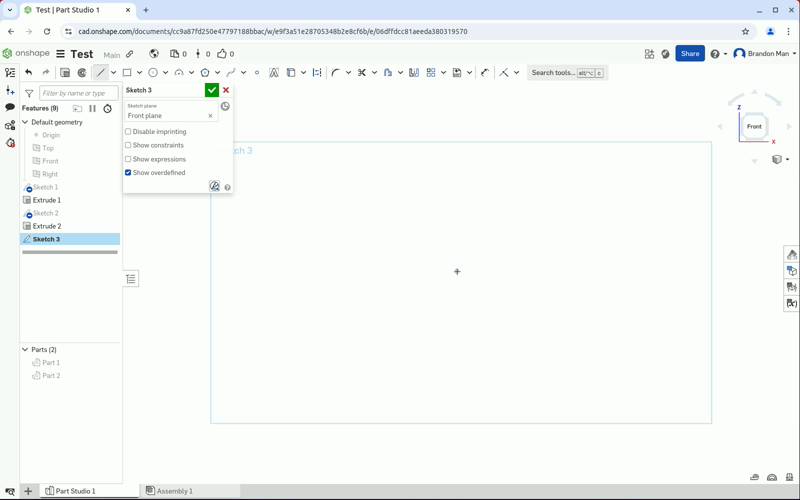
mouse_move(573, 271)
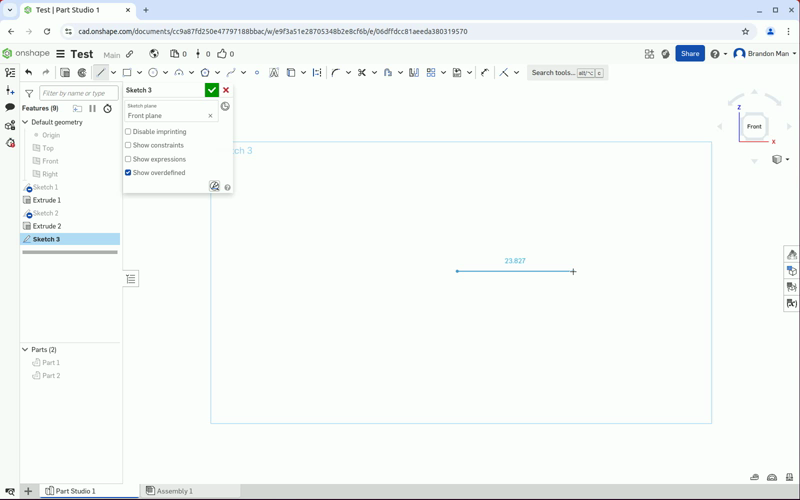
click(573, 271)
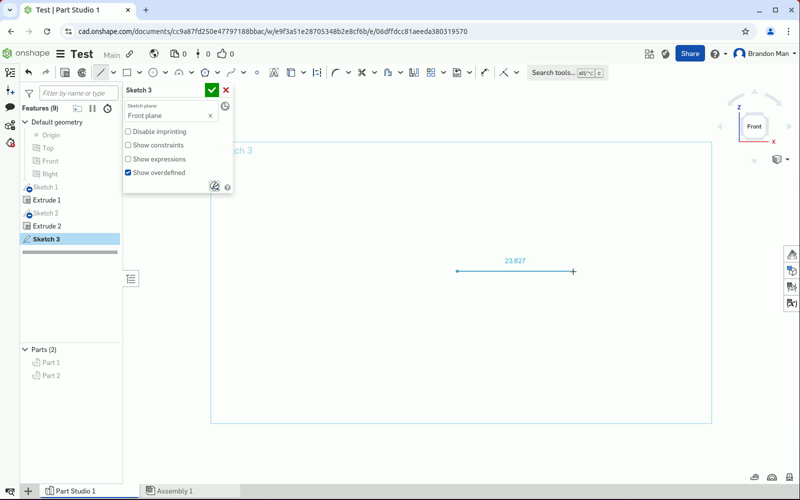
key_up(shift)
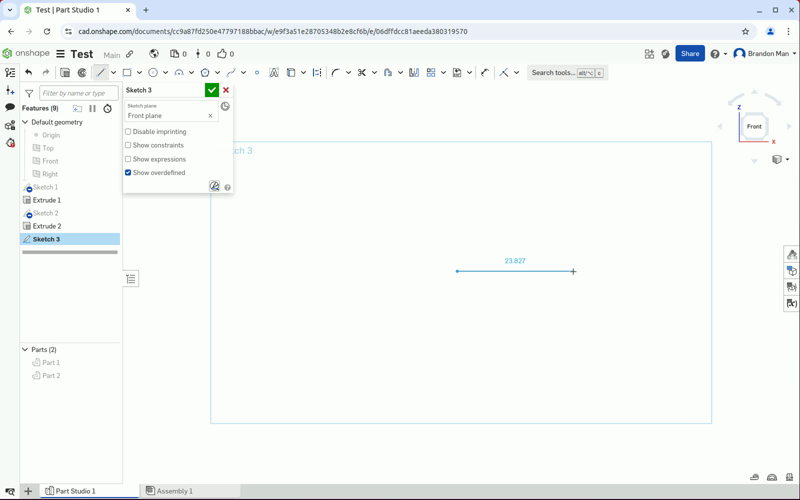
key_down(shift)
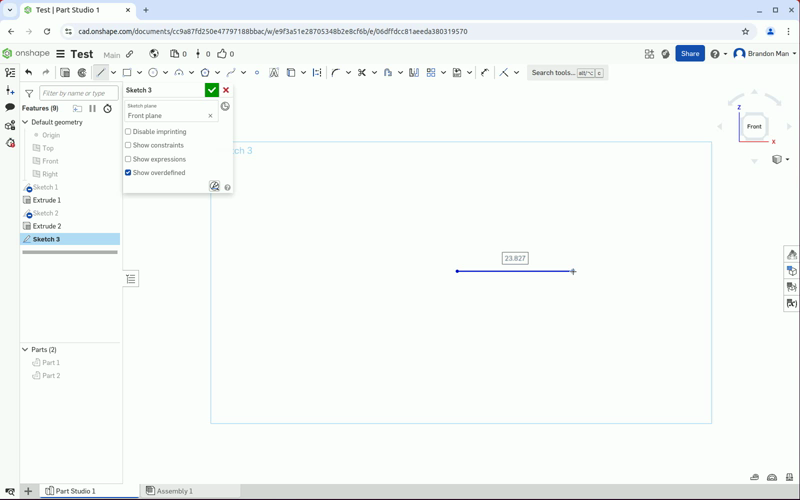
mouse_move(589, 271)
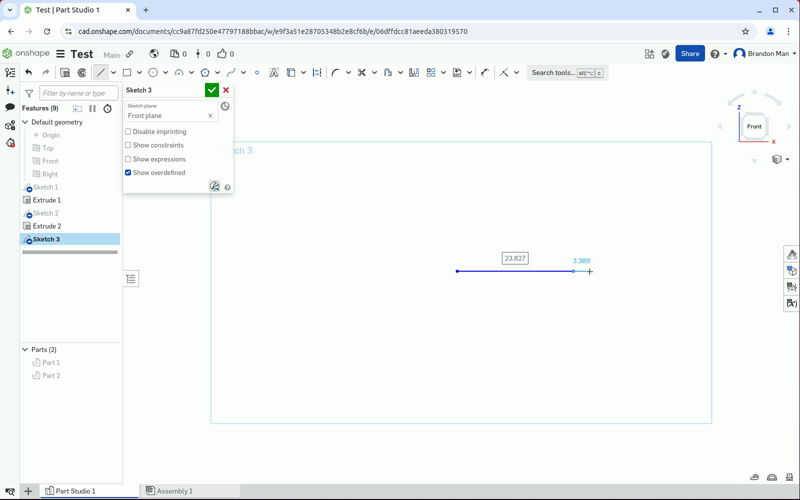
mouse_move(573, 237)
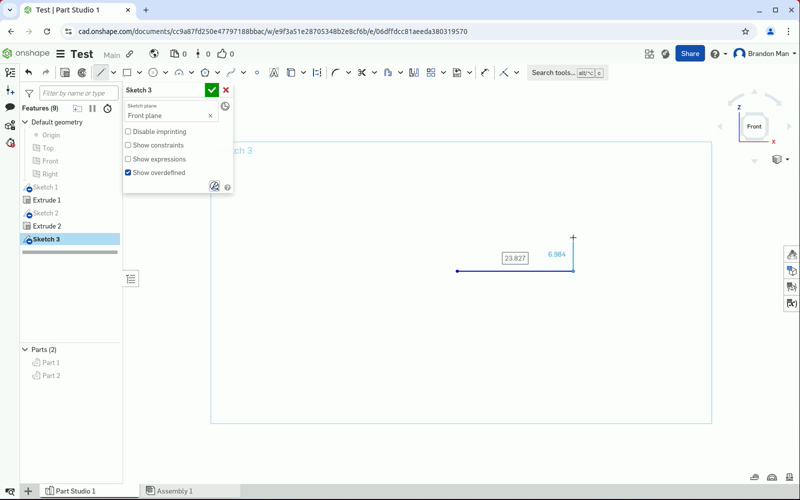
click(573, 237)
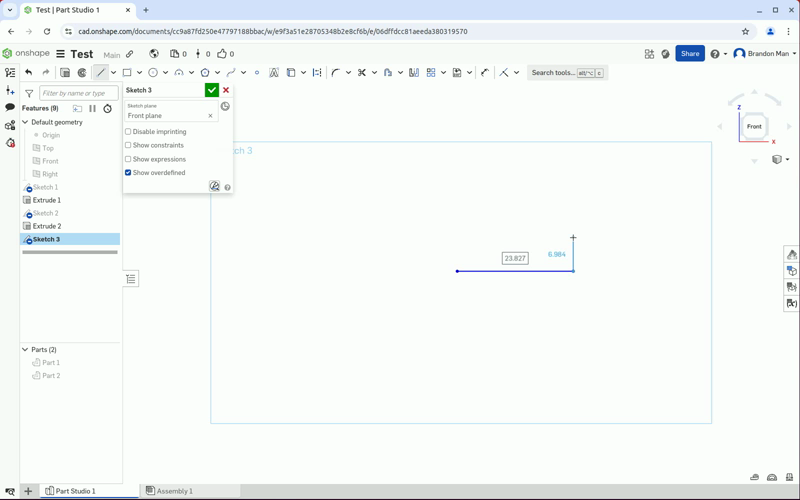
key_up(shift)
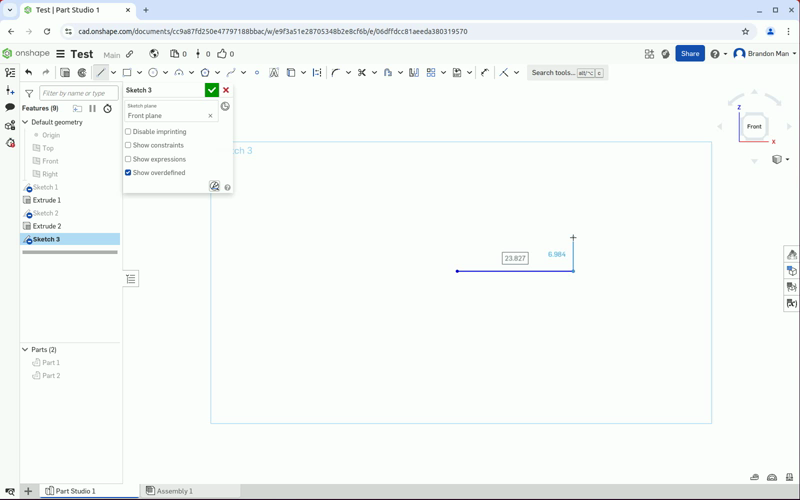
key_down(shift)
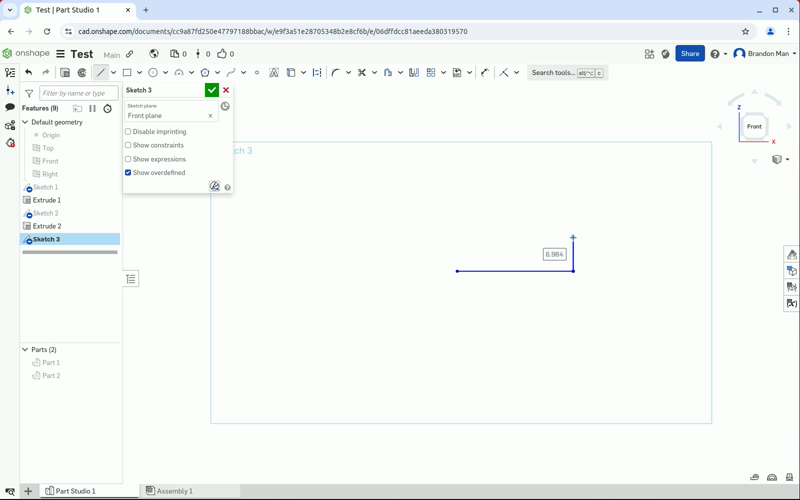
mouse_move(589, 237)
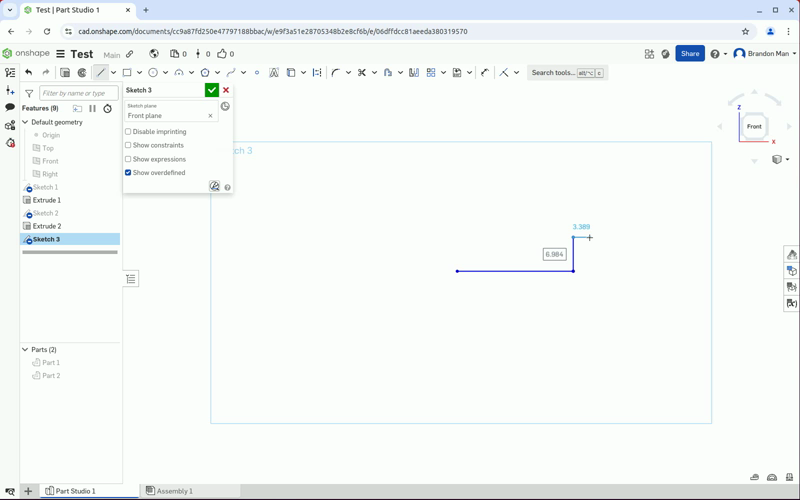
mouse_move(546, 237)
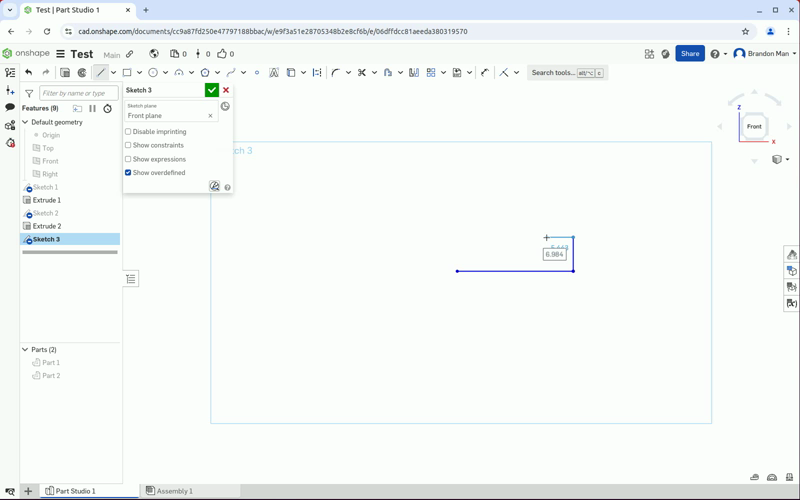
click(546, 237)
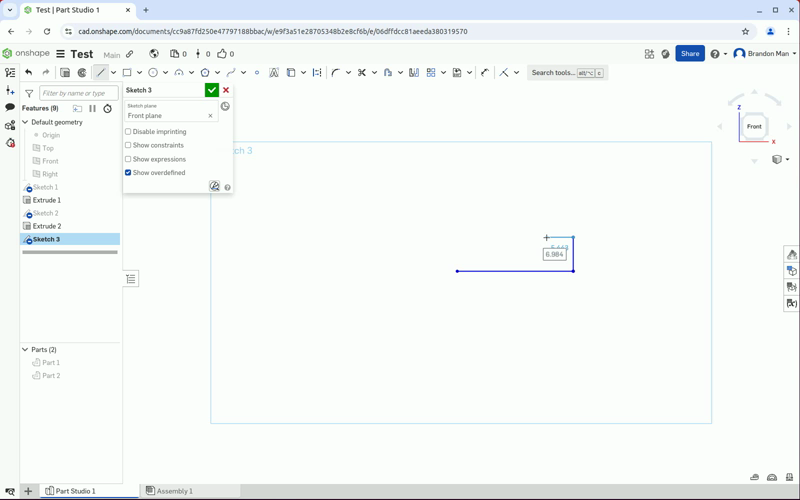
key_up(shift)
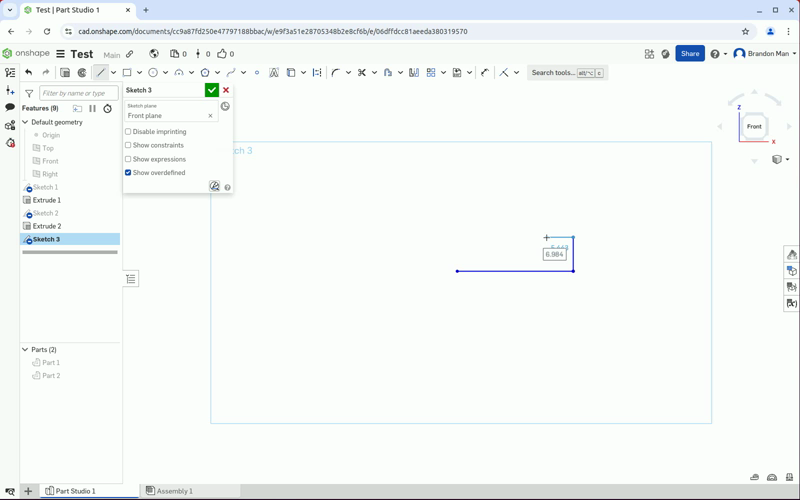
key_down(shift)
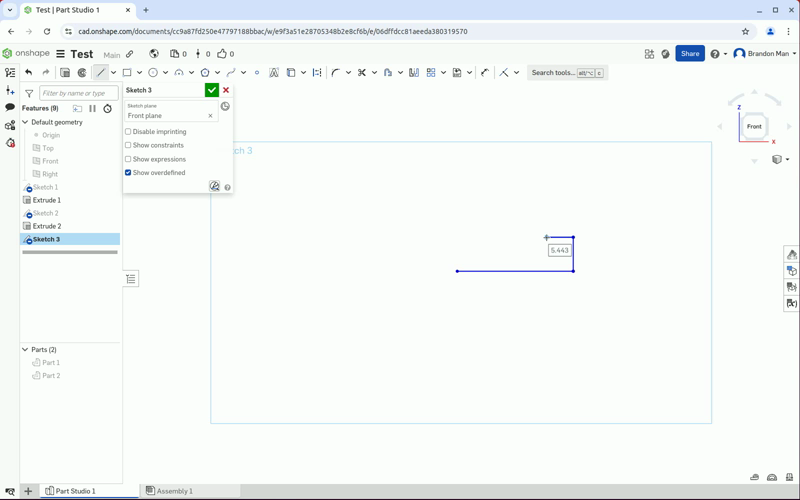
mouse_move(576, 237)
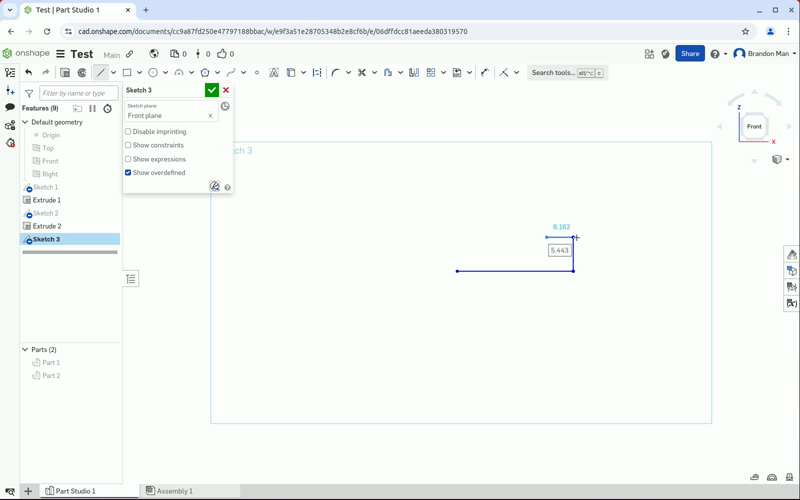
mouse_move(546, 240)
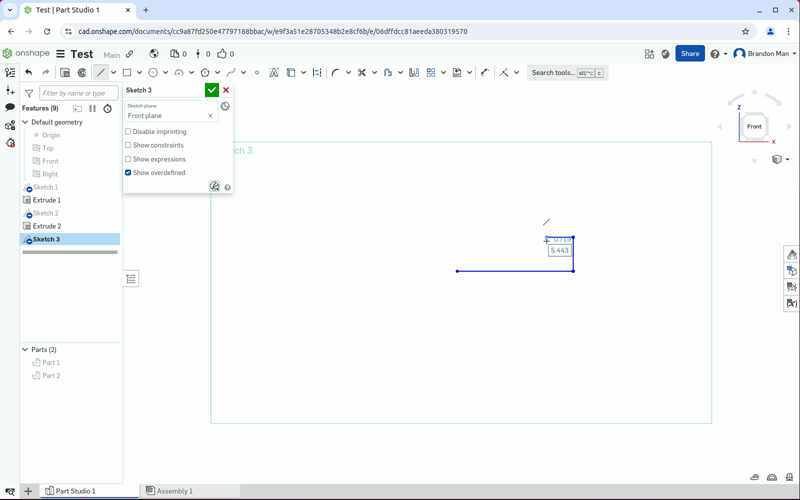
scroll(6)
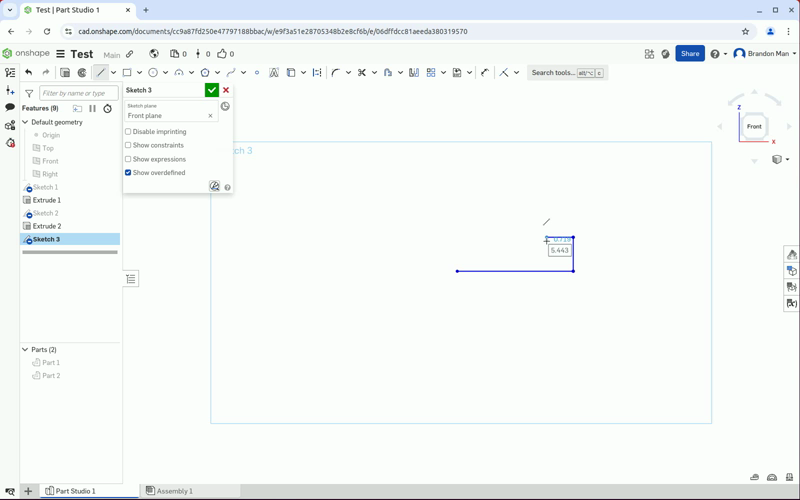
scroll(6)
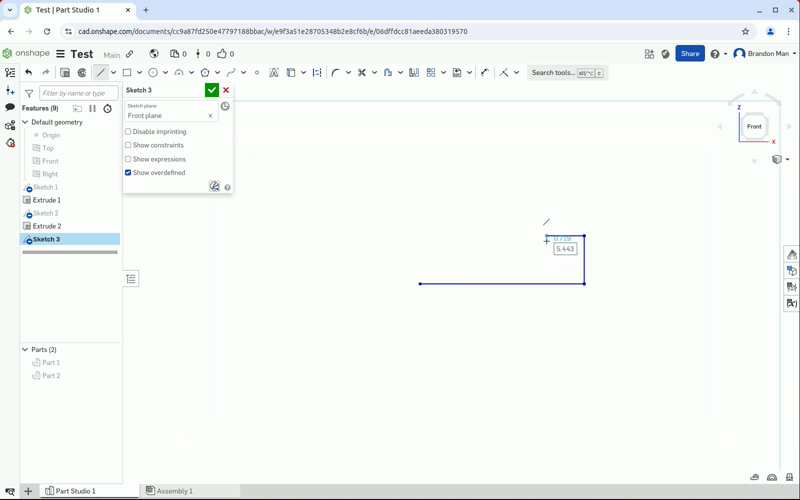
scroll(6)
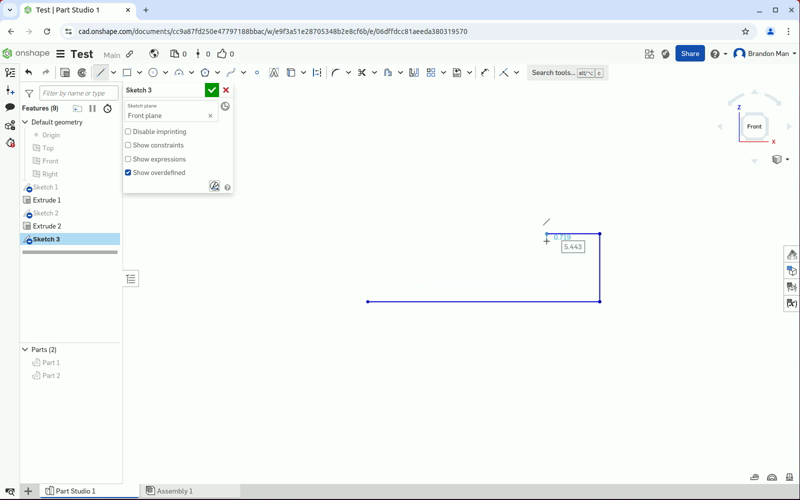
scroll(6)
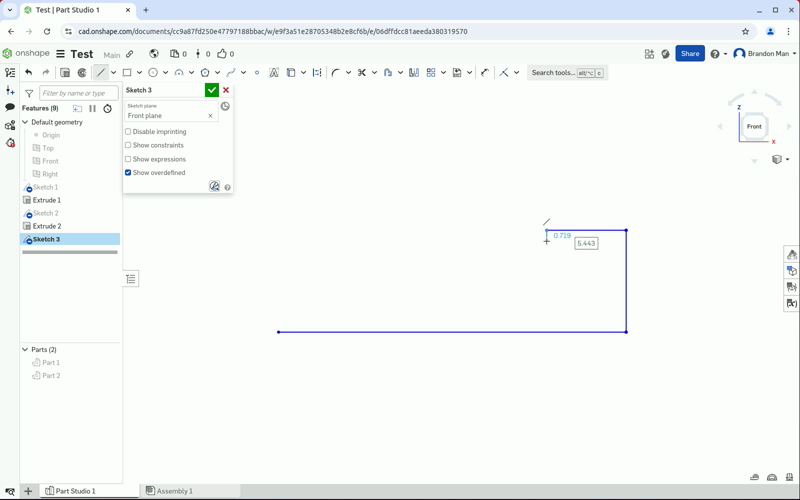
scroll(6)
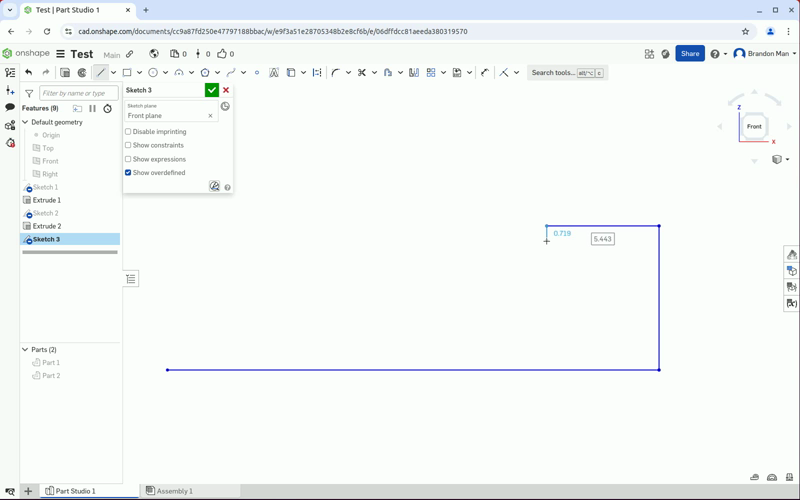
scroll(6)
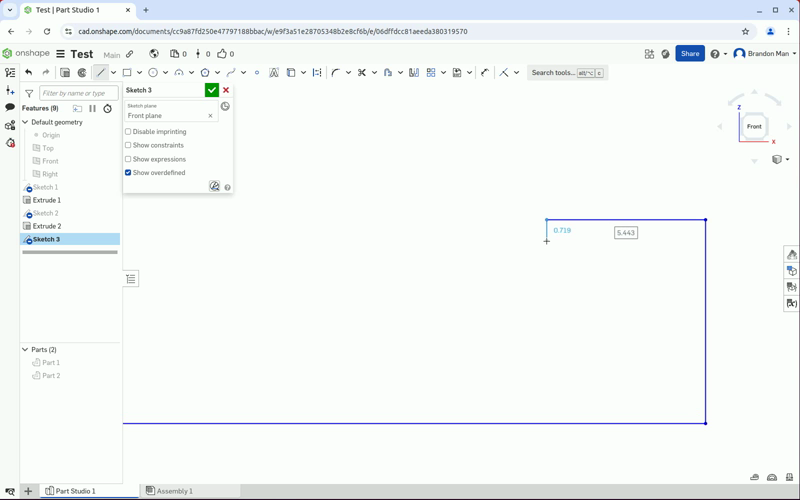
scroll(6)
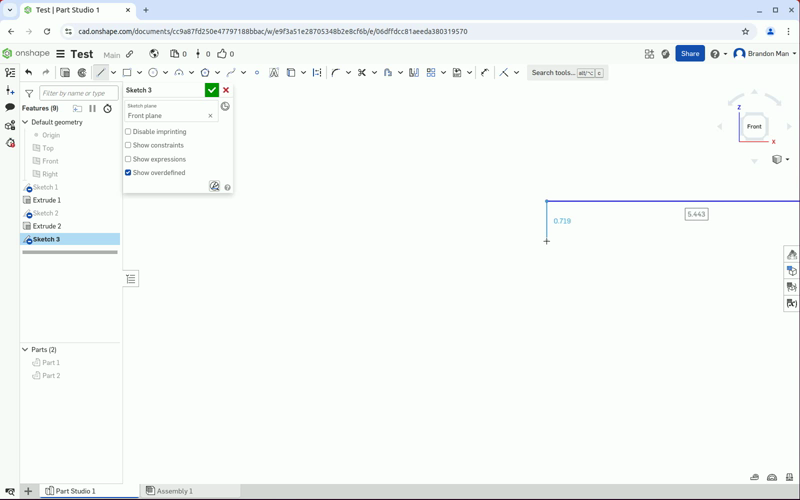
click(546, 240)
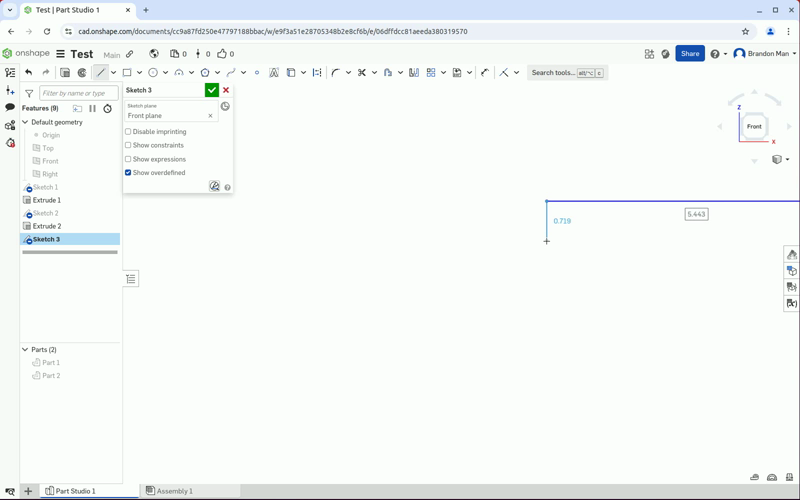
scroll(-6)
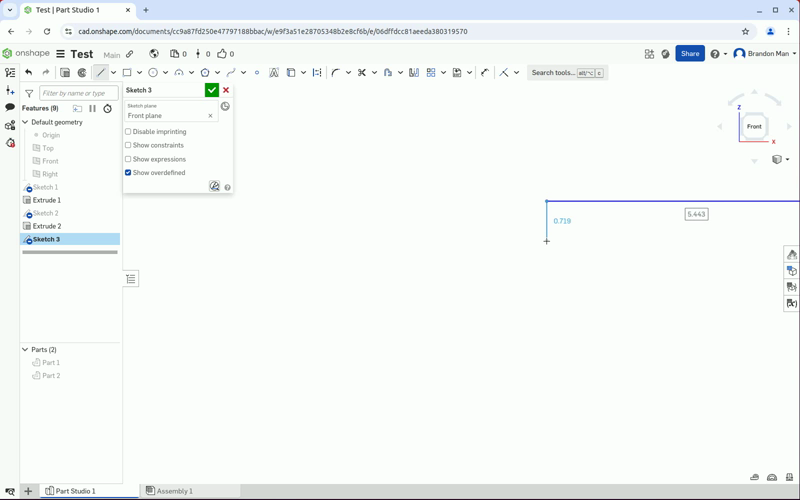
scroll(-6)
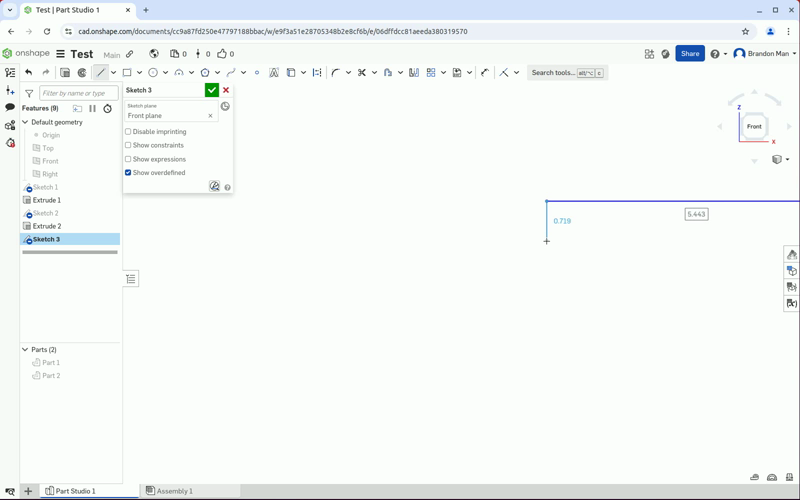
scroll(-6)
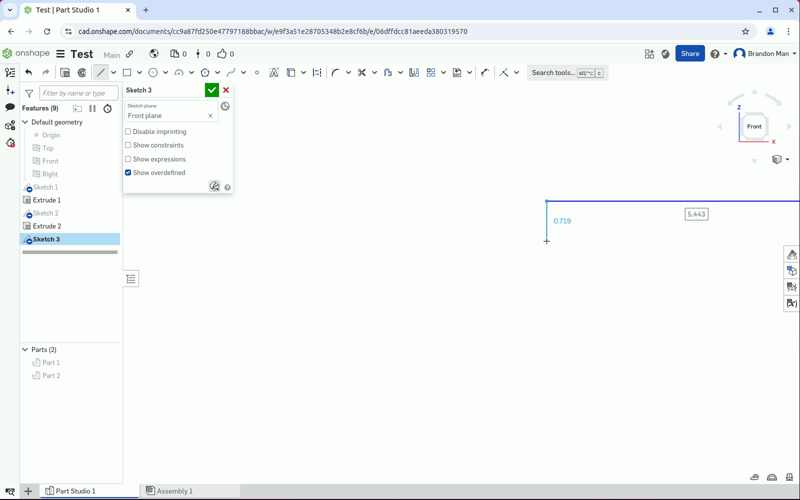
scroll(-6)
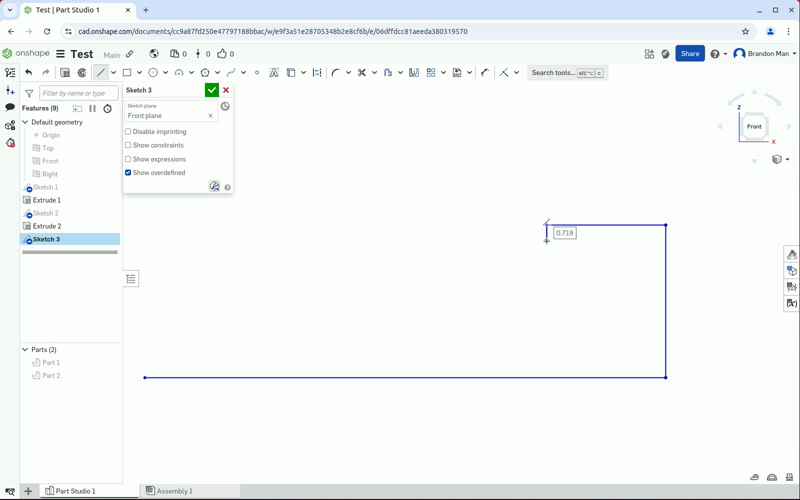
scroll(-6)
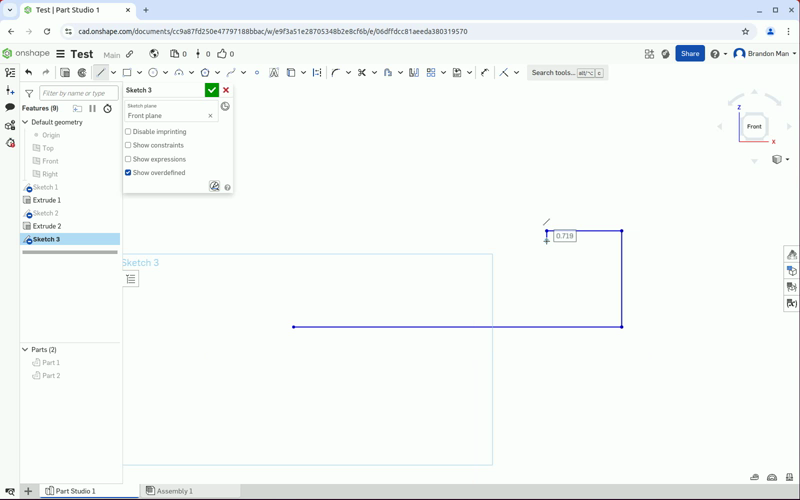
scroll(-6)
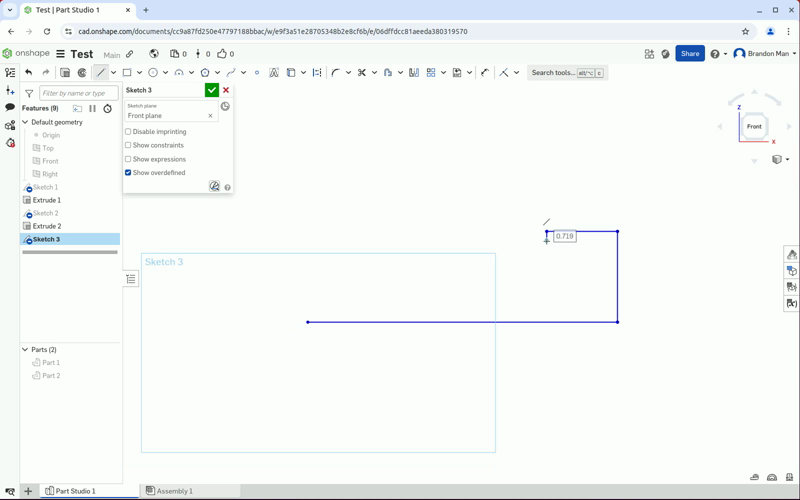
scroll(-6)
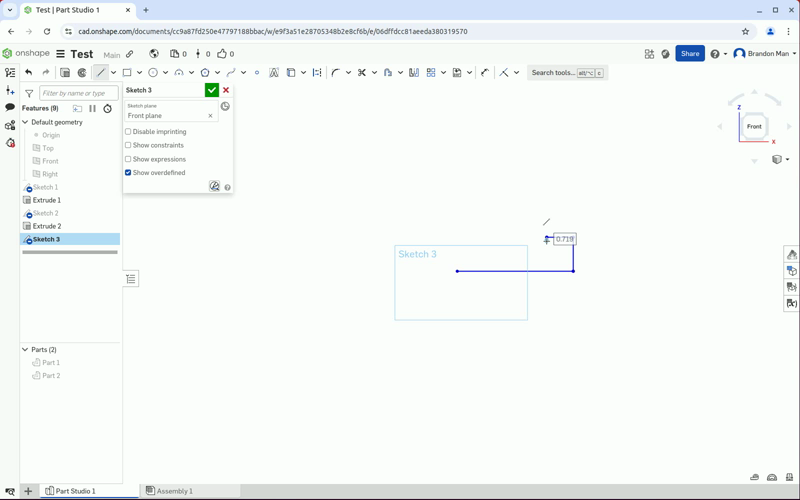
key_up(shift)
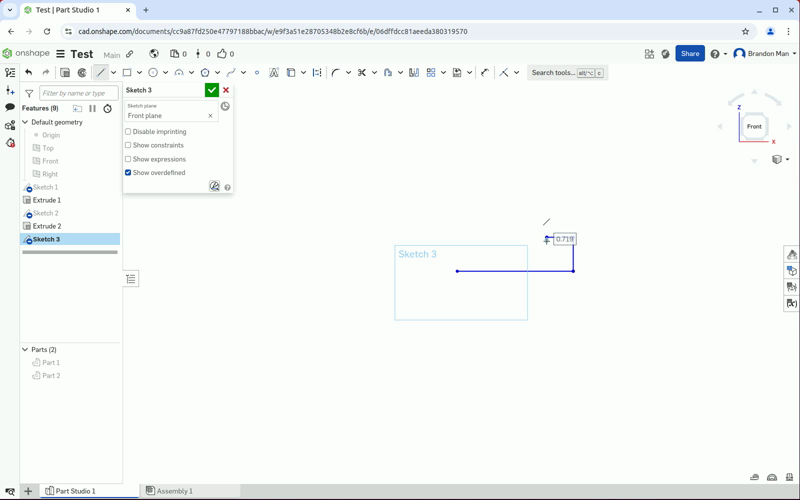
key_down(shift)
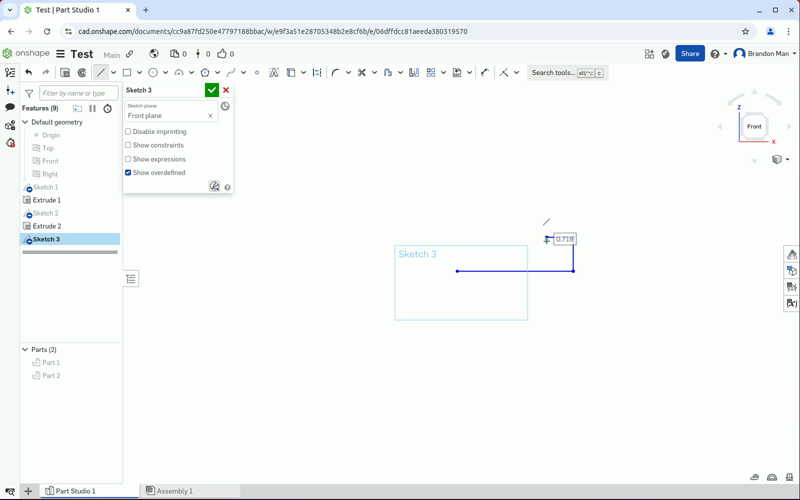
mouse_move(576, 240)
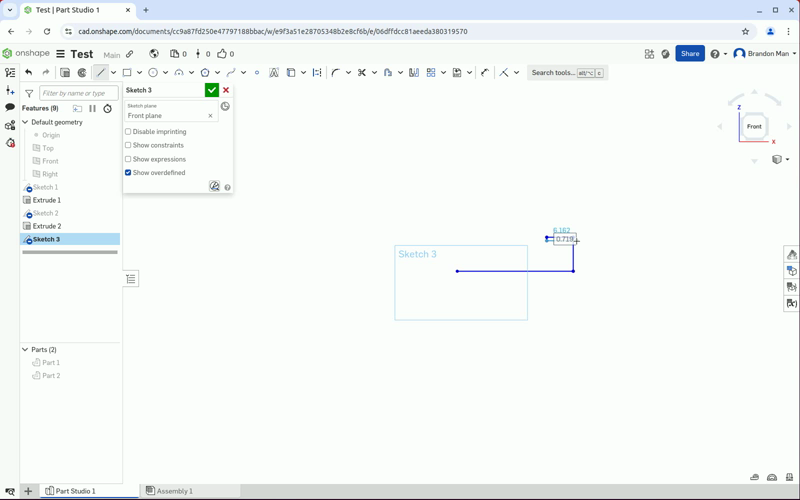
mouse_move(569, 240)
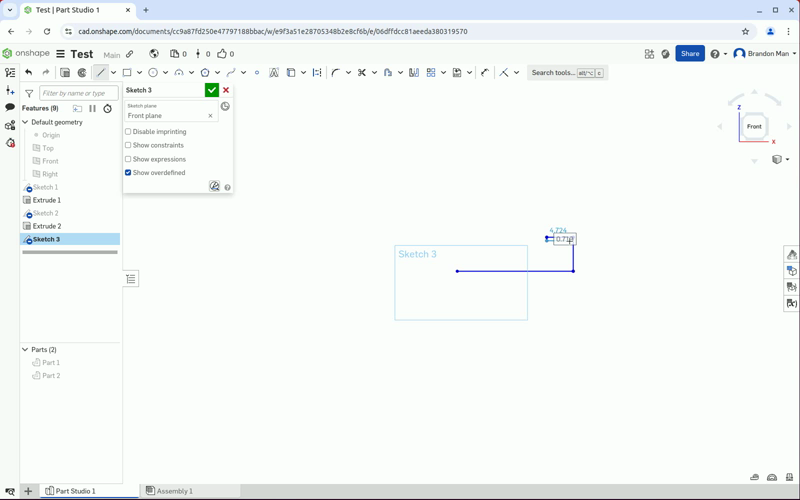
click(569, 240)
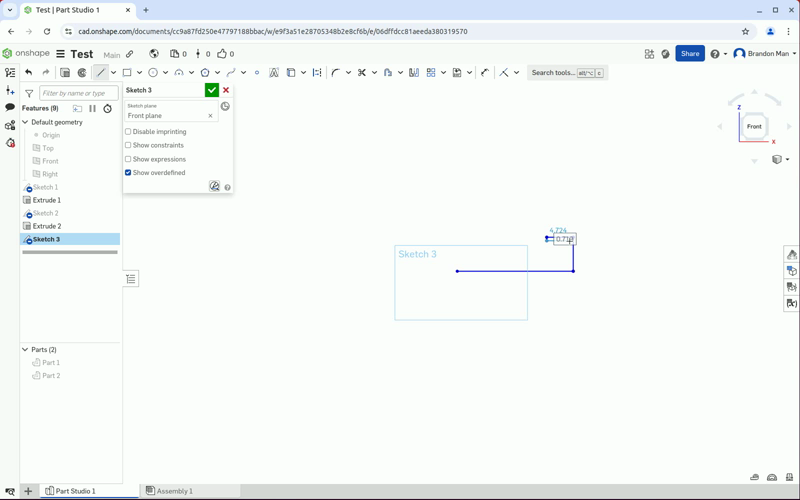
key_up(shift)
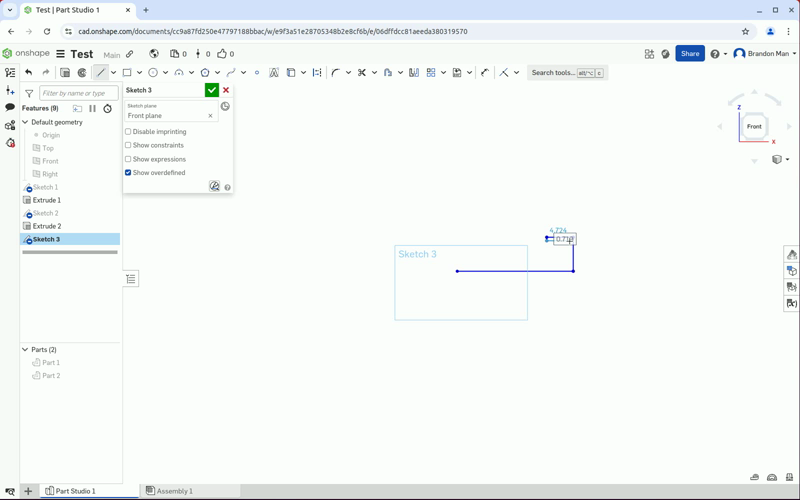
key_down(shift)
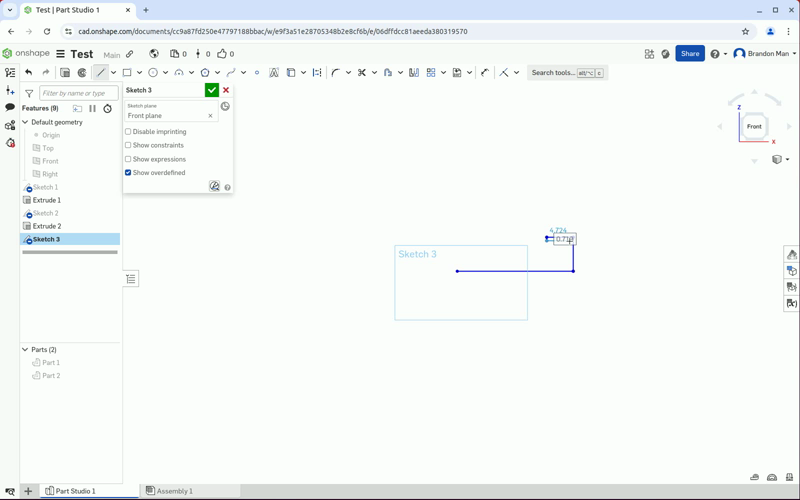
mouse_move(589, 240)
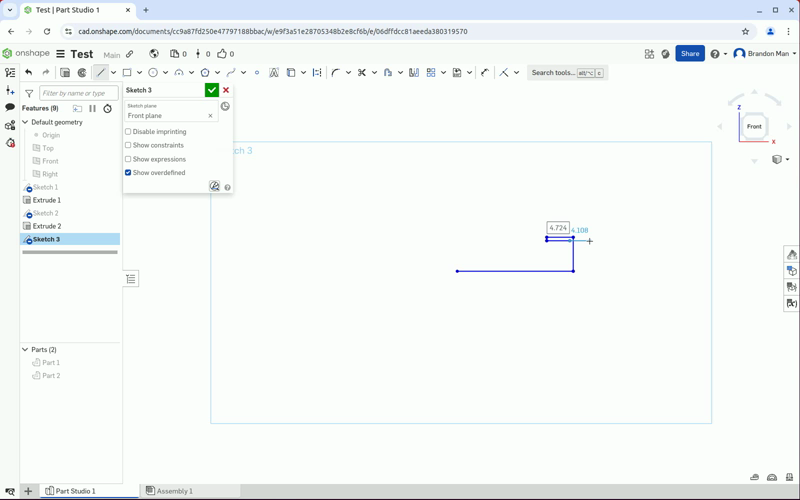
mouse_move(569, 267)
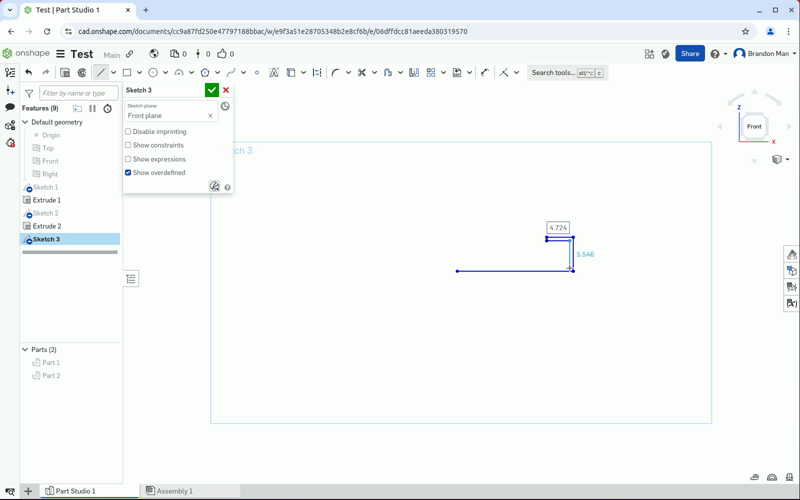
click(569, 267)
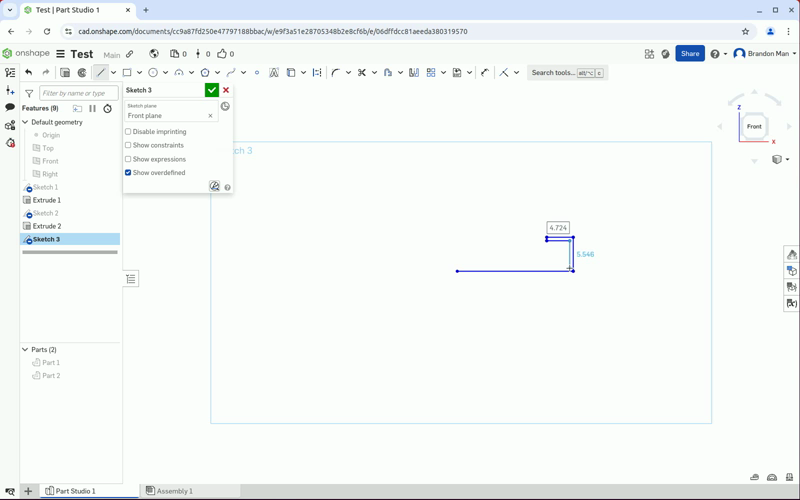
key_up(shift)
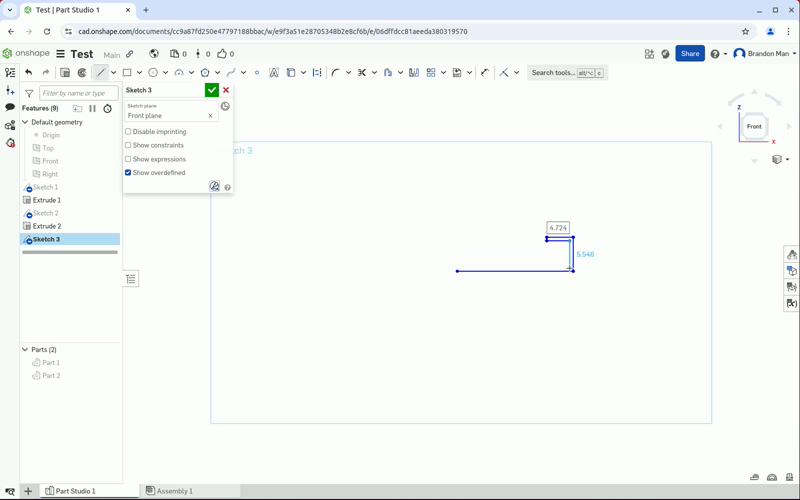
key_down(shift)
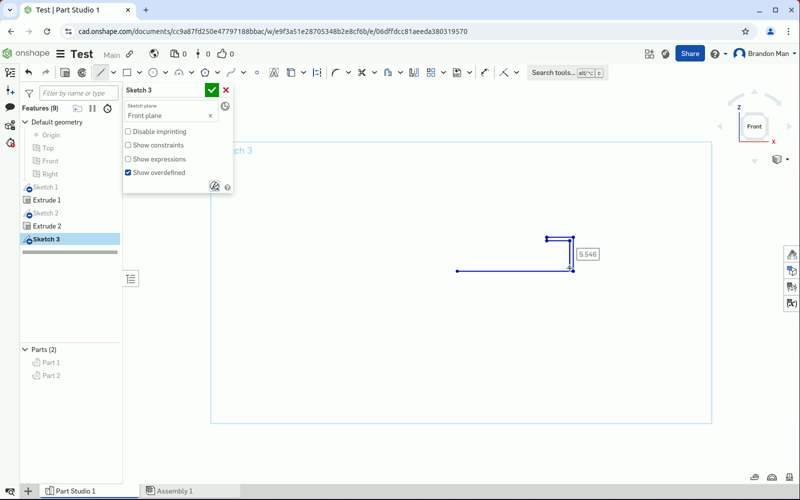
mouse_move(461, 267)
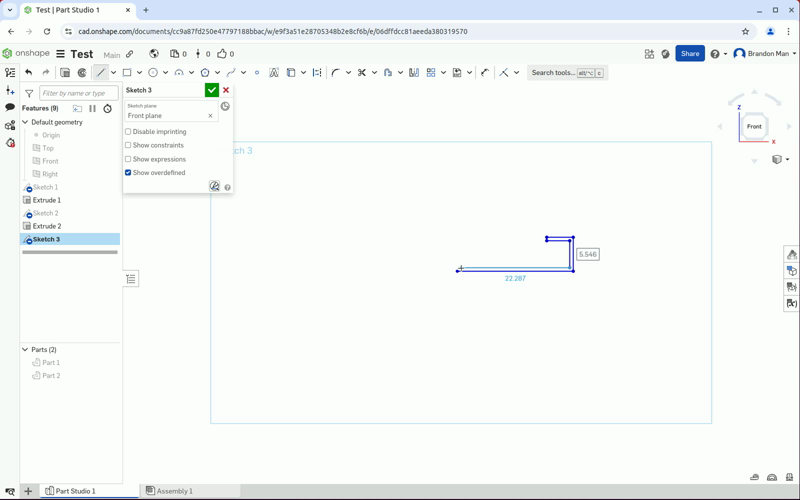
click(461, 267)
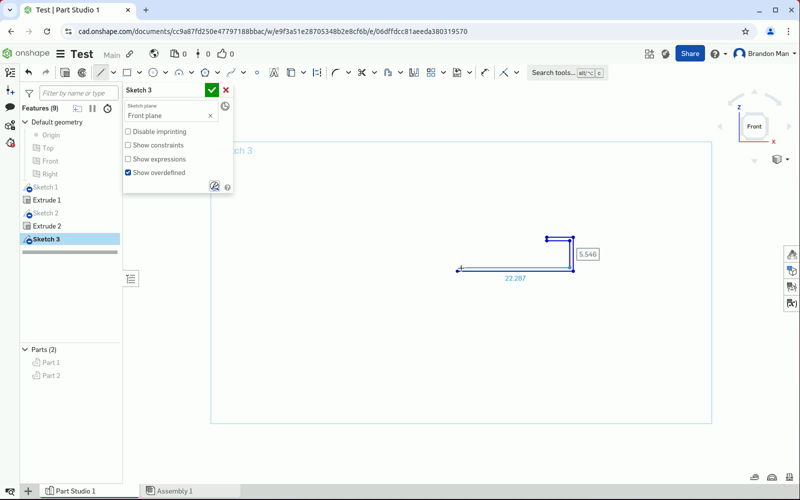
key_up(shift)
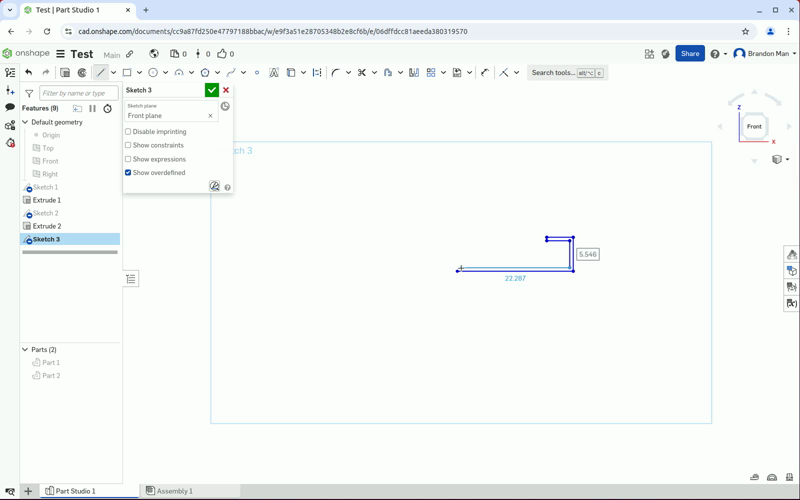
key_down(shift)
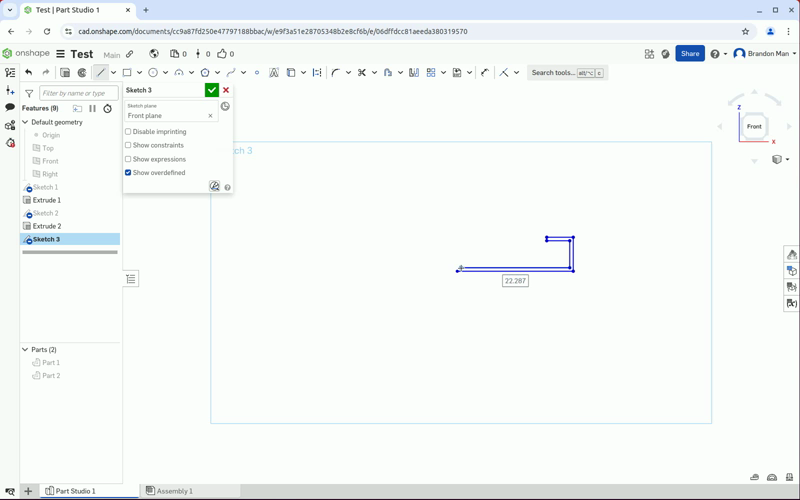
mouse_move(491, 267)
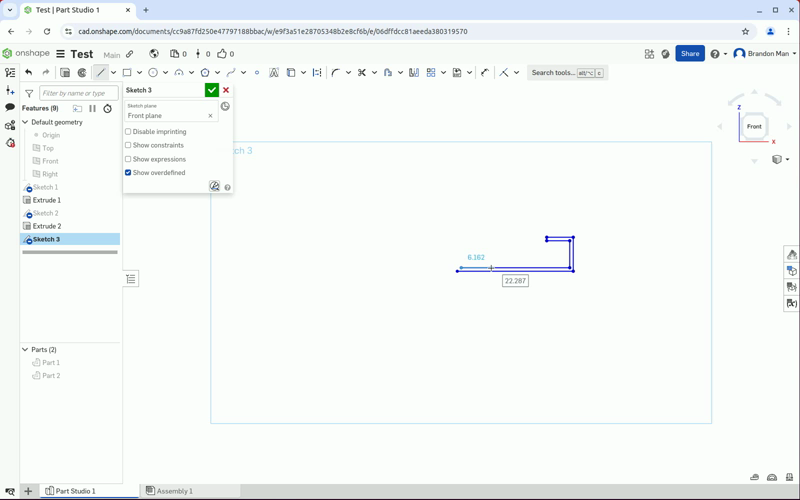
mouse_move(461, 240)
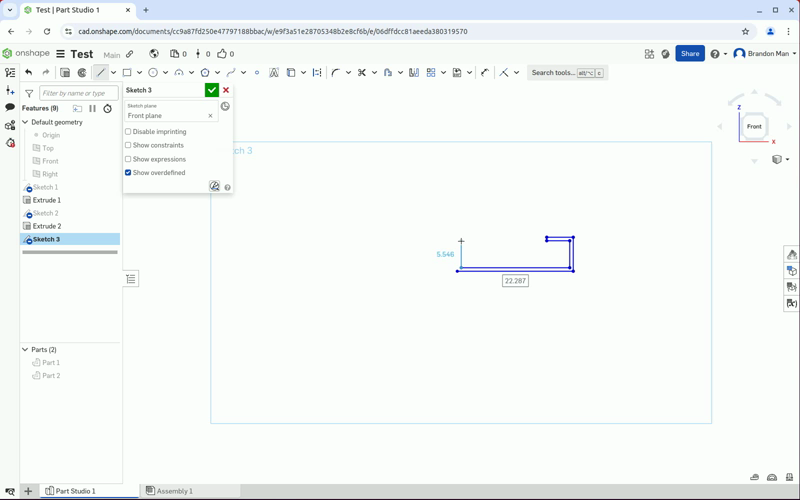
click(461, 240)
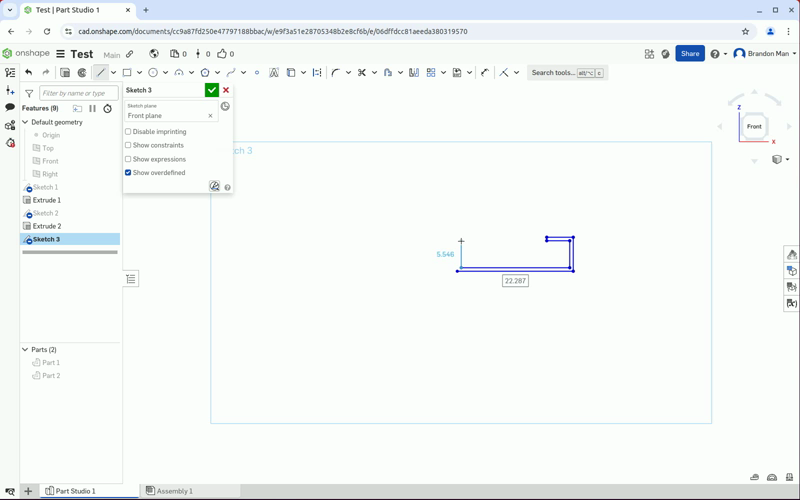
key_up(shift)
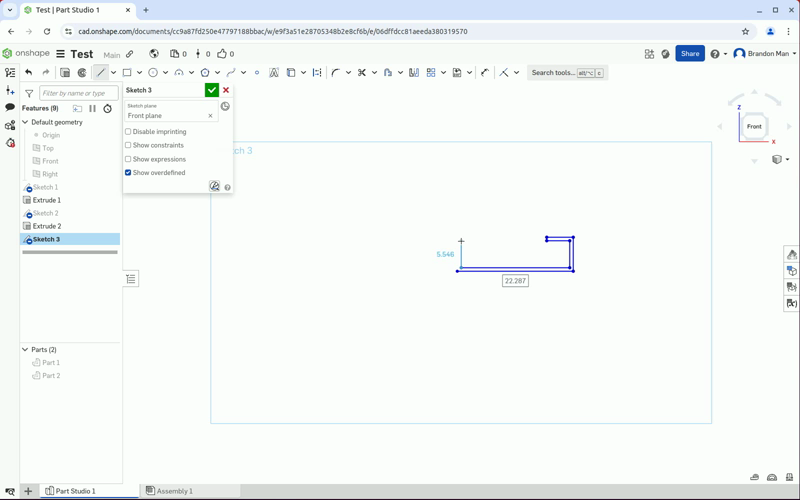
key_down(shift)
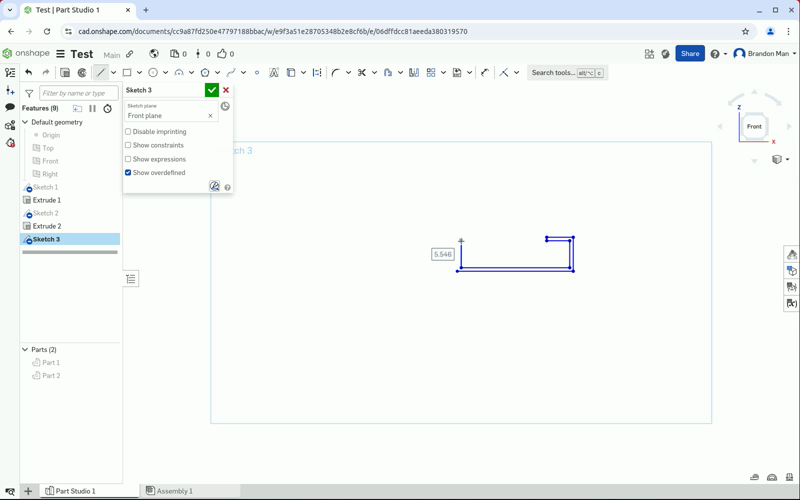
mouse_move(491, 240)
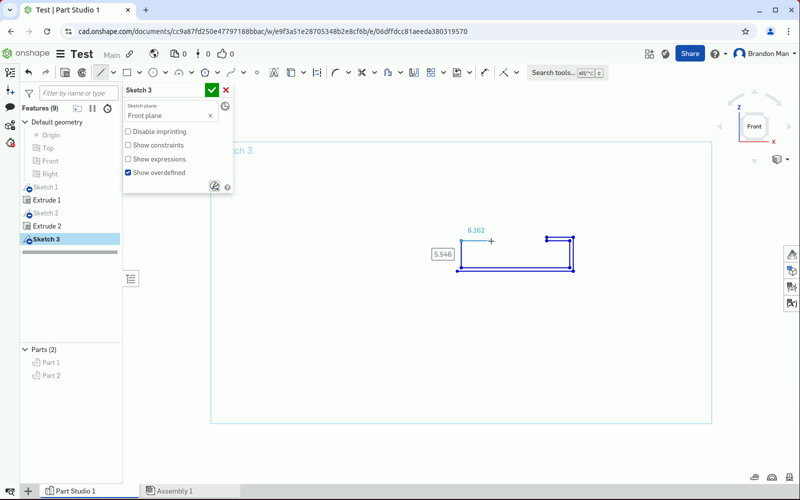
mouse_move(485, 240)
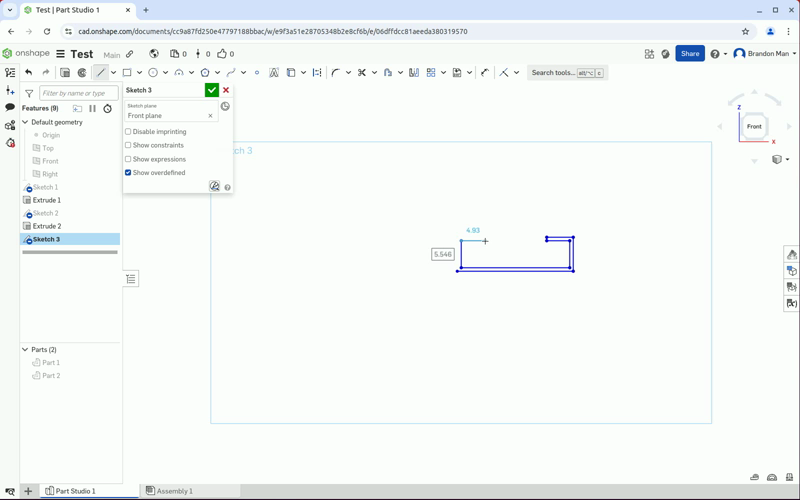
click(485, 240)
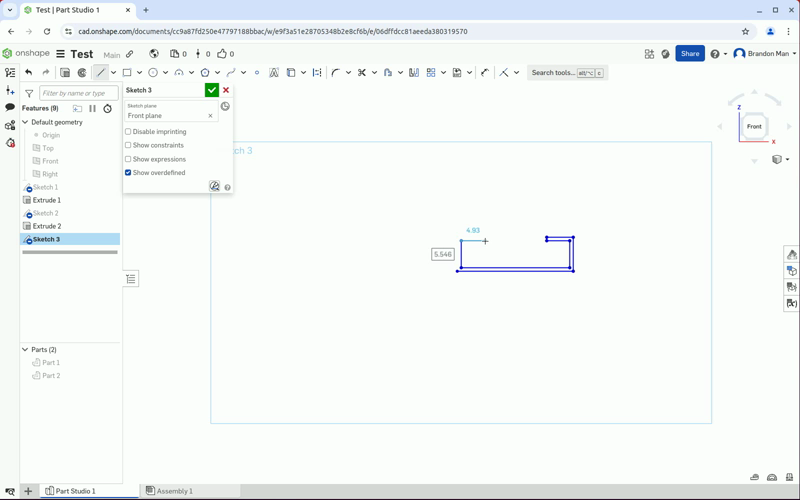
key_up(shift)
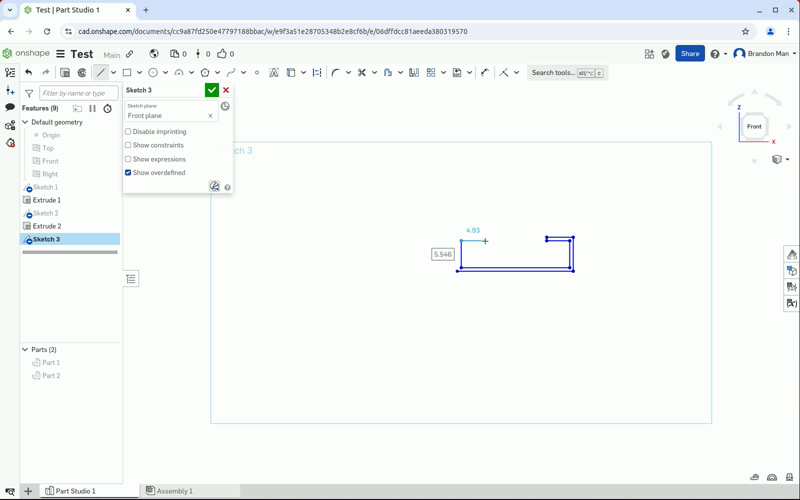
key_down(shift)
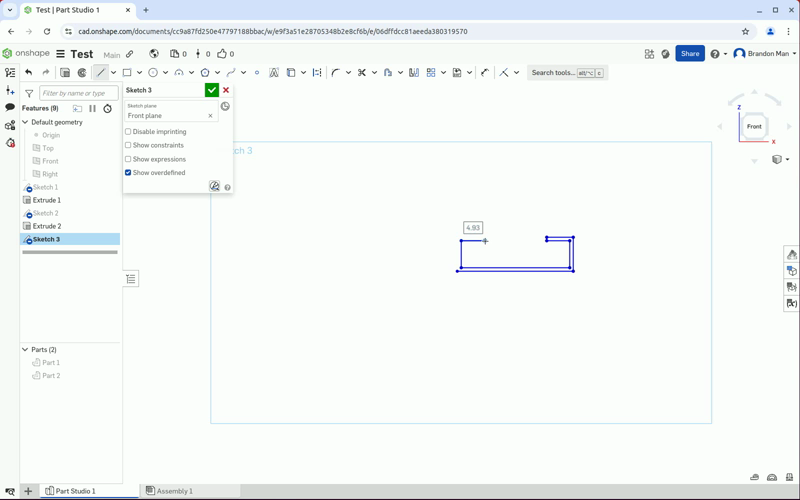
mouse_move(515, 240)
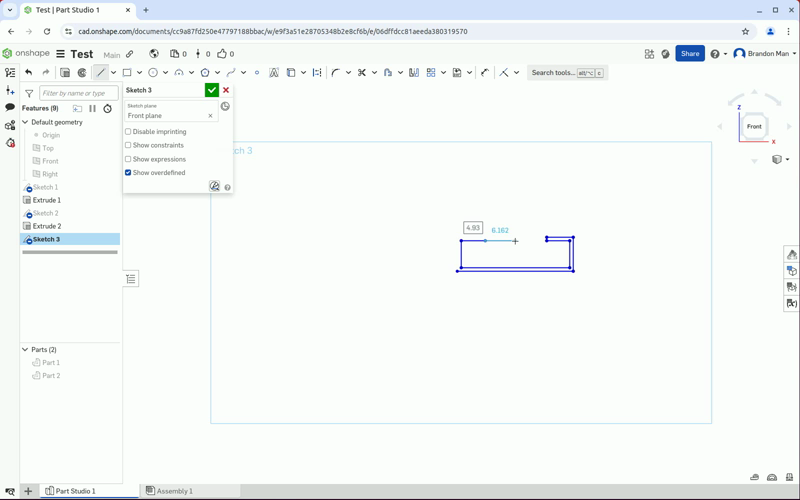
mouse_move(485, 237)
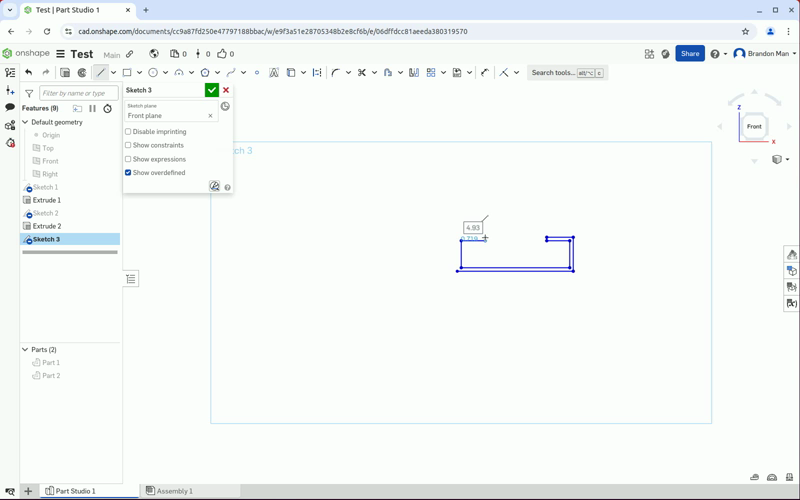
scroll(6)
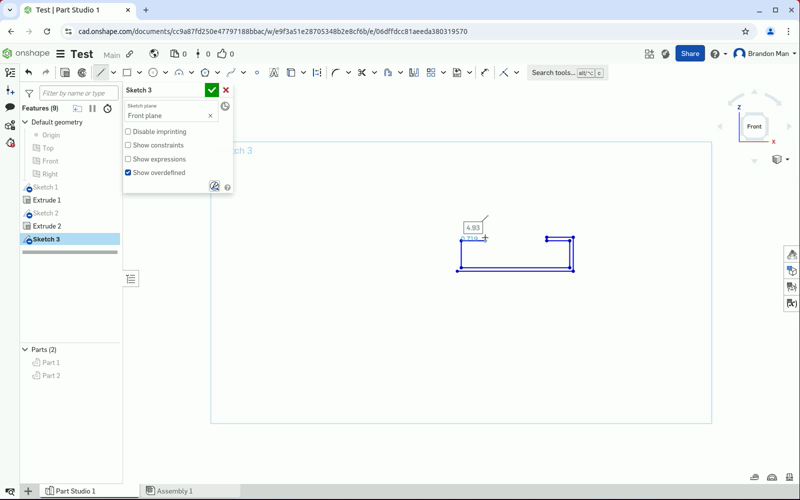
scroll(6)
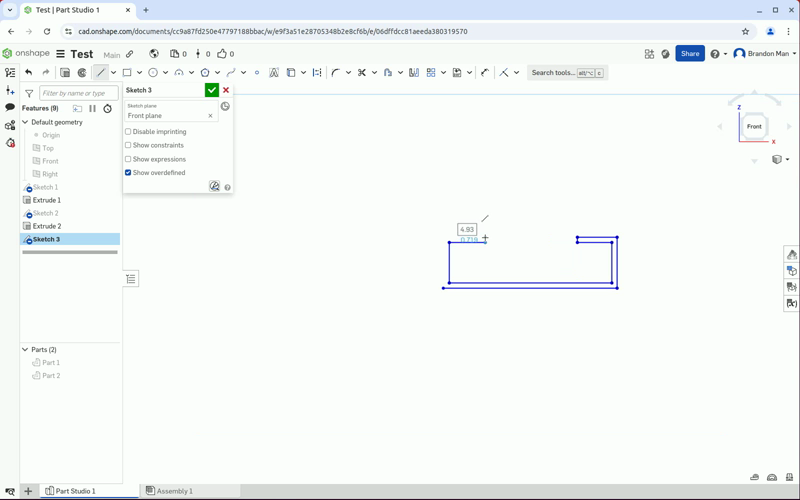
scroll(6)
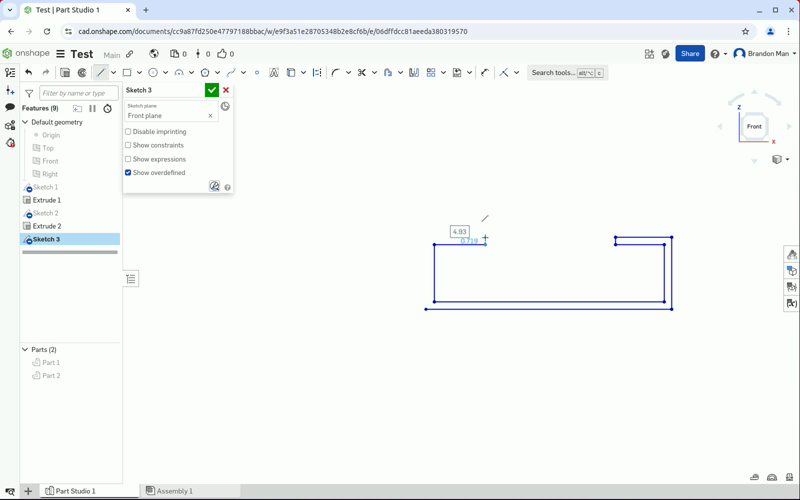
scroll(6)
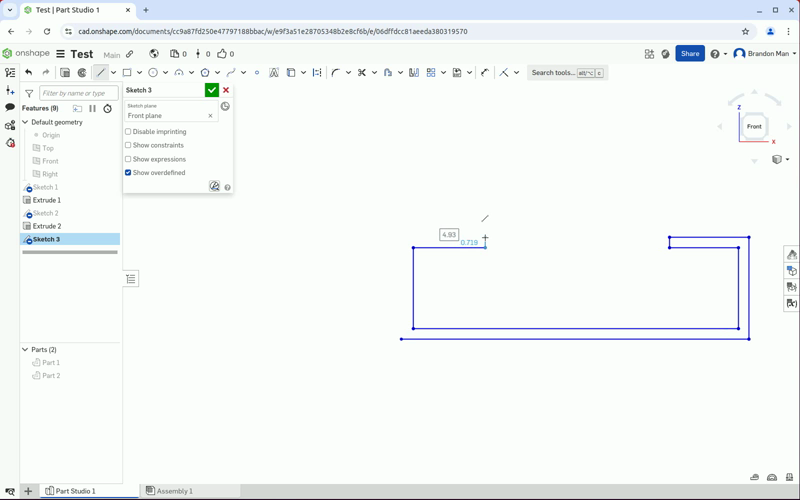
scroll(6)
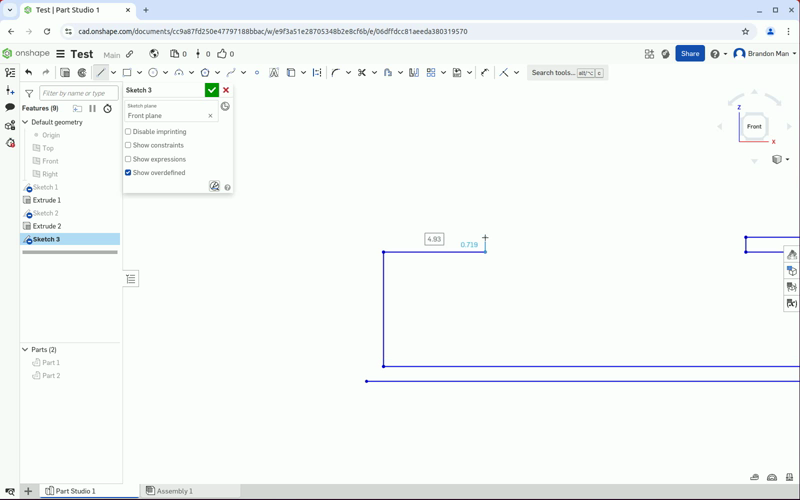
scroll(6)
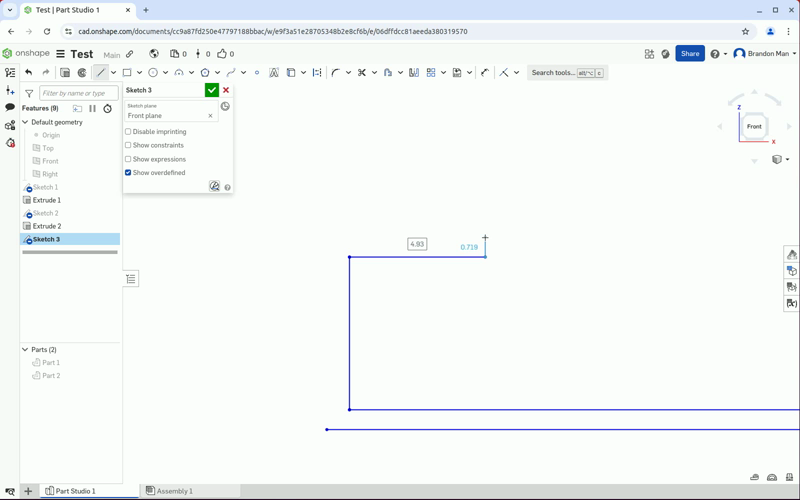
scroll(6)
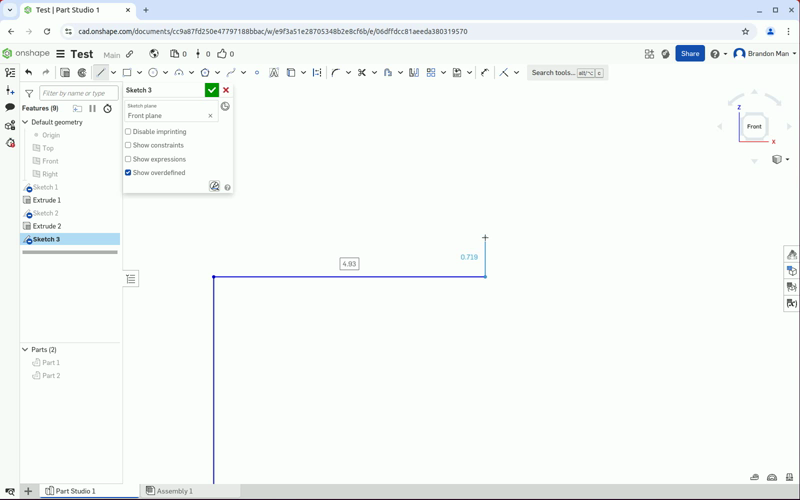
click(485, 237)
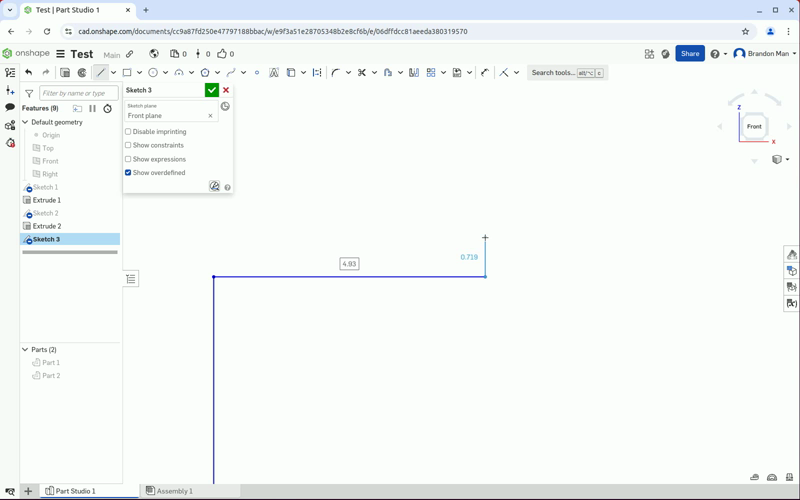
scroll(-6)
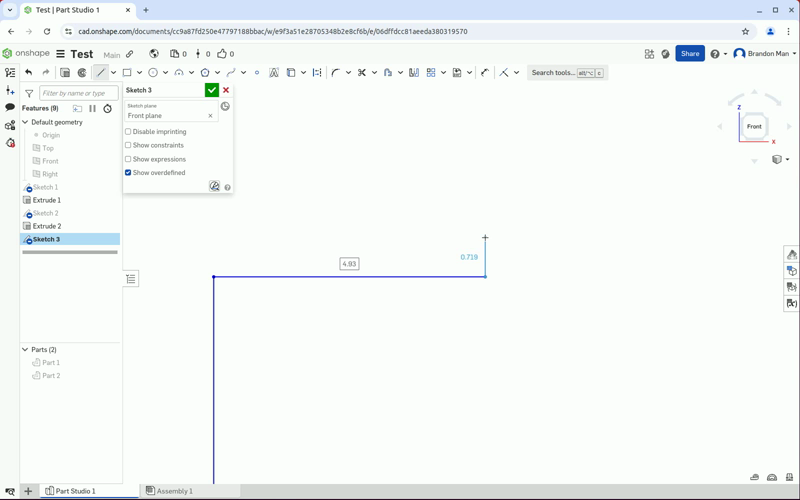
scroll(-6)
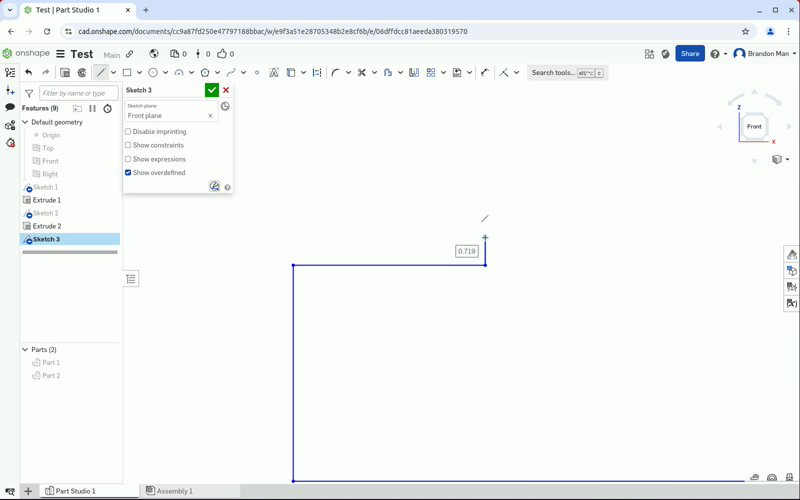
scroll(-6)
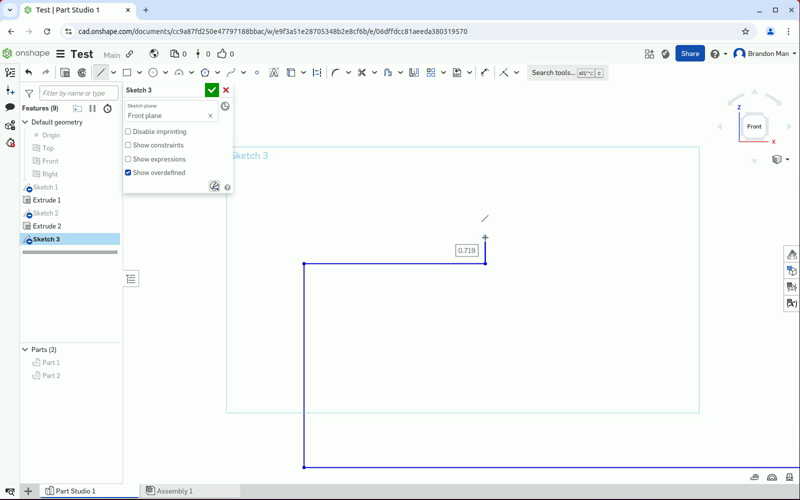
scroll(-6)
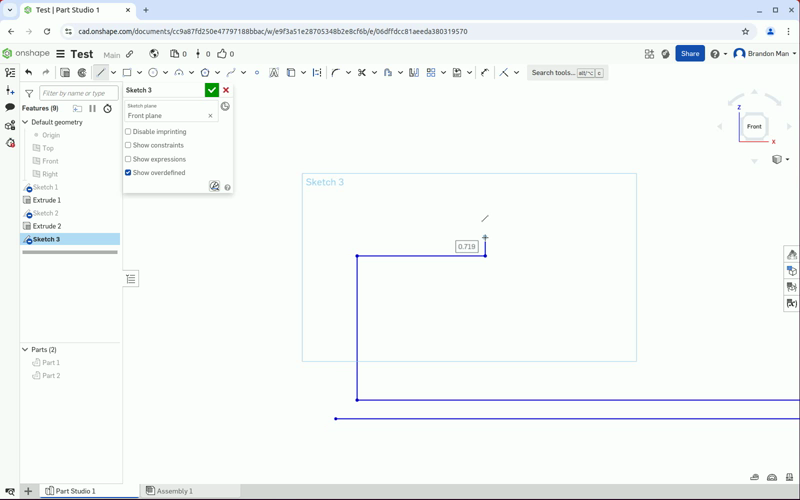
scroll(-6)
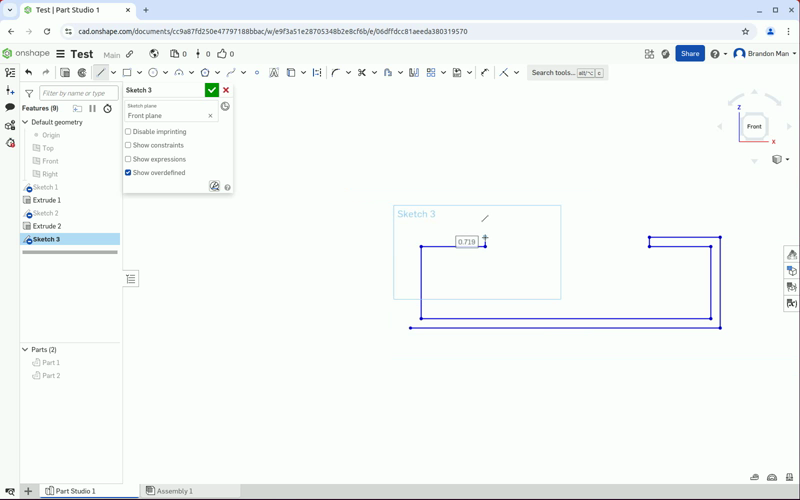
scroll(-6)
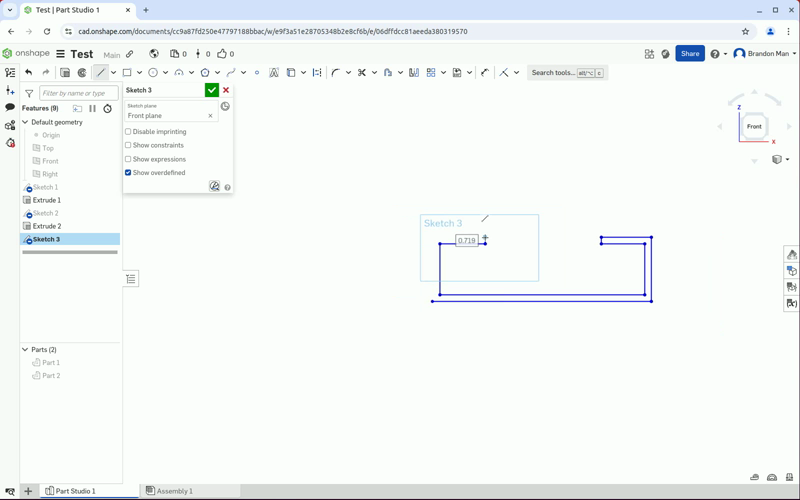
scroll(-6)
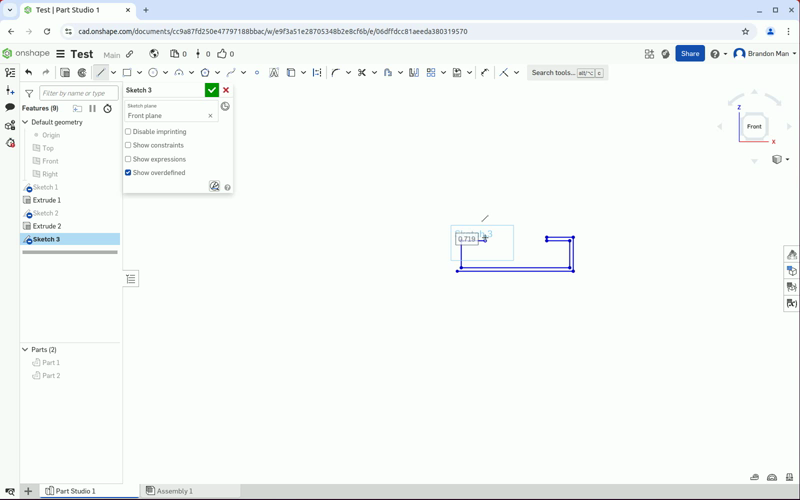
key_up(shift)
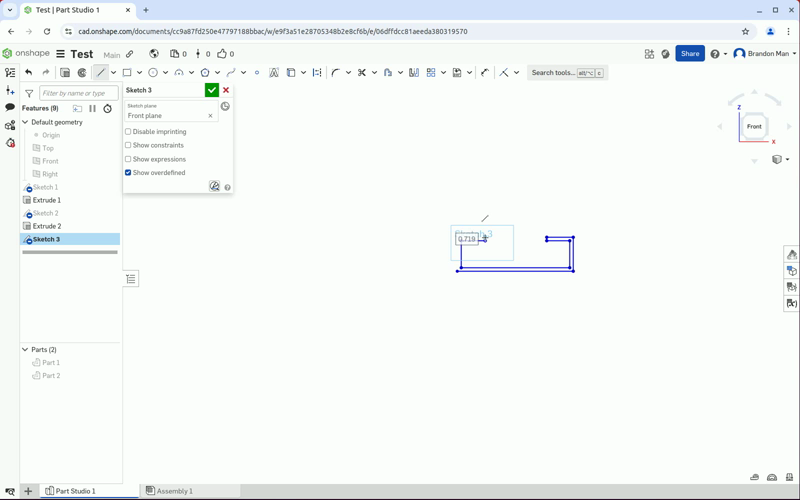
key_down(shift)
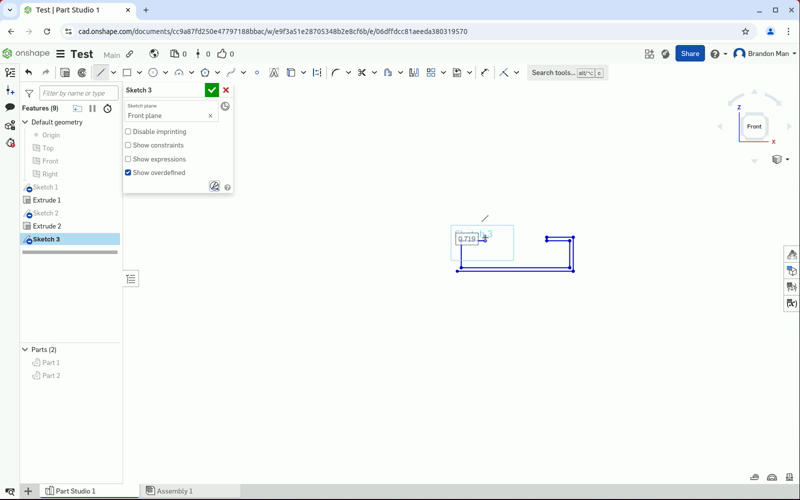
mouse_move(515, 237)
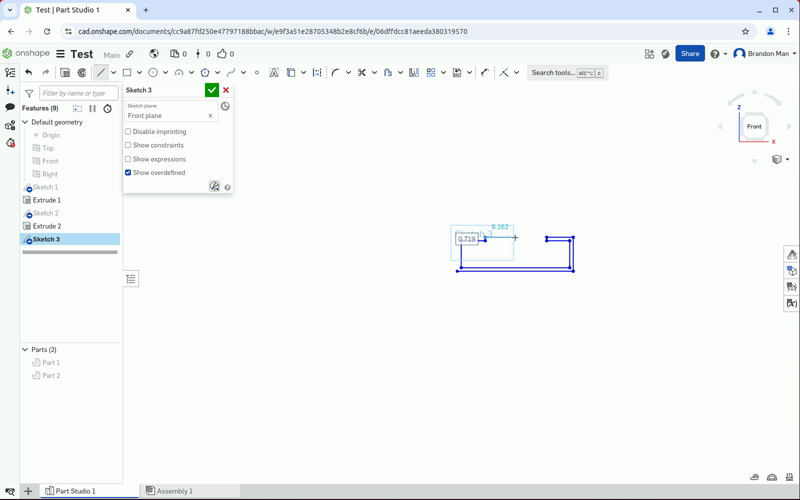
mouse_move(457, 237)
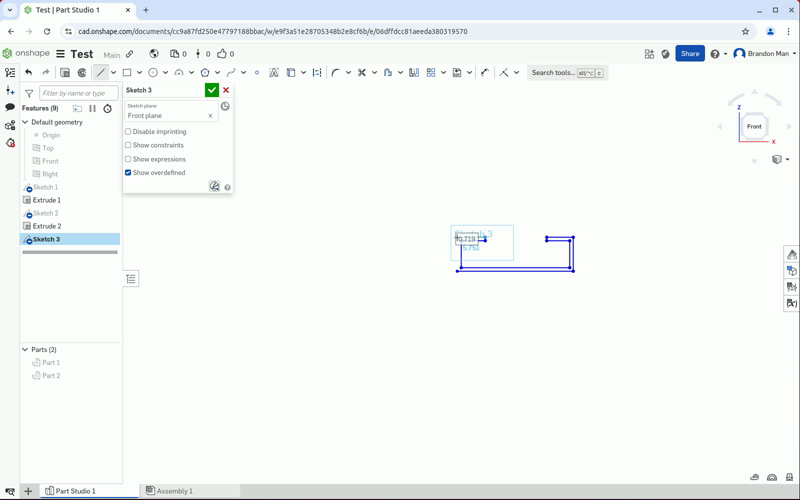
click(457, 237)
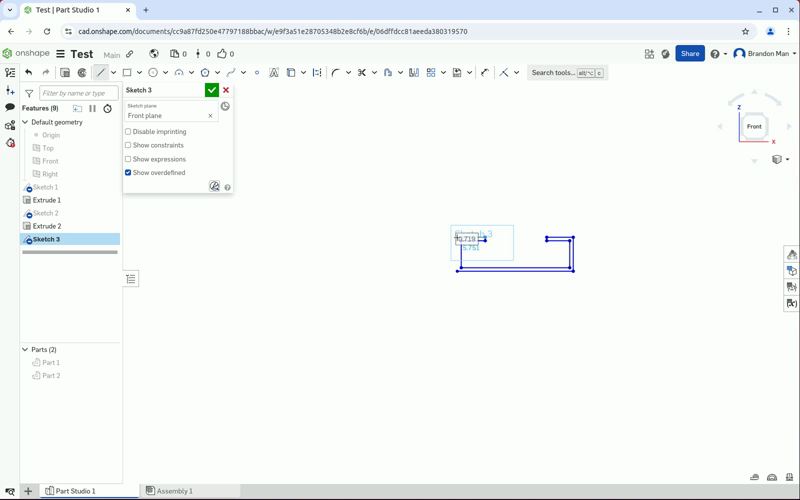
key_up(shift)
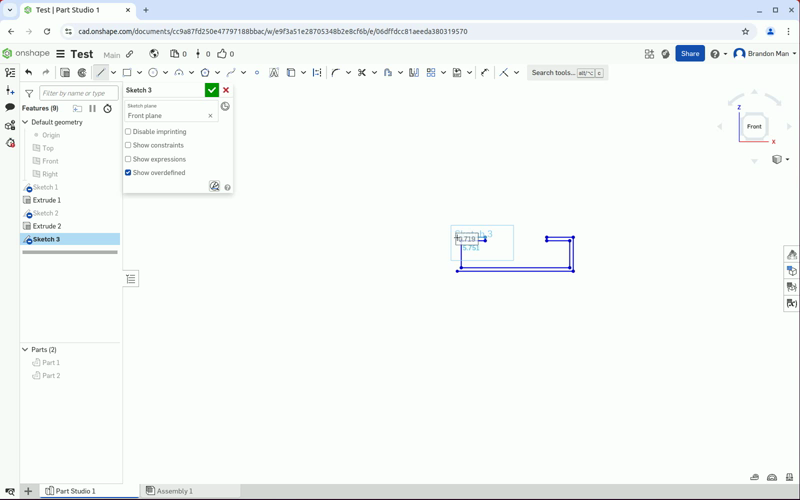
mouse_move(487, 237)
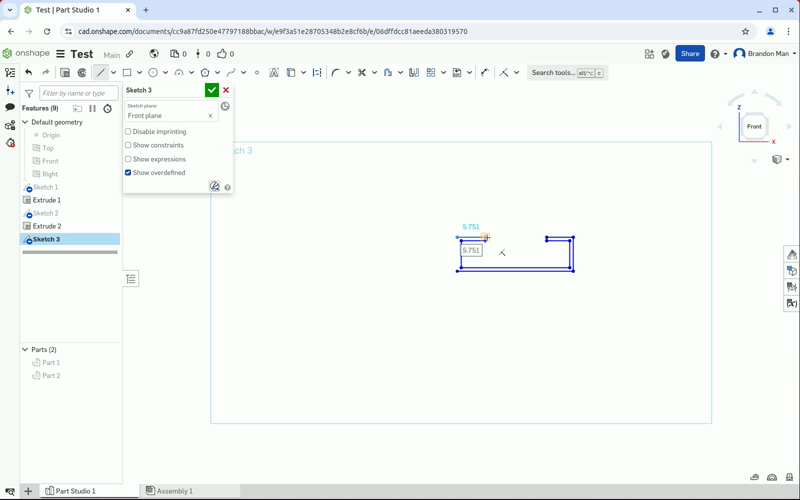
key_down(shift)
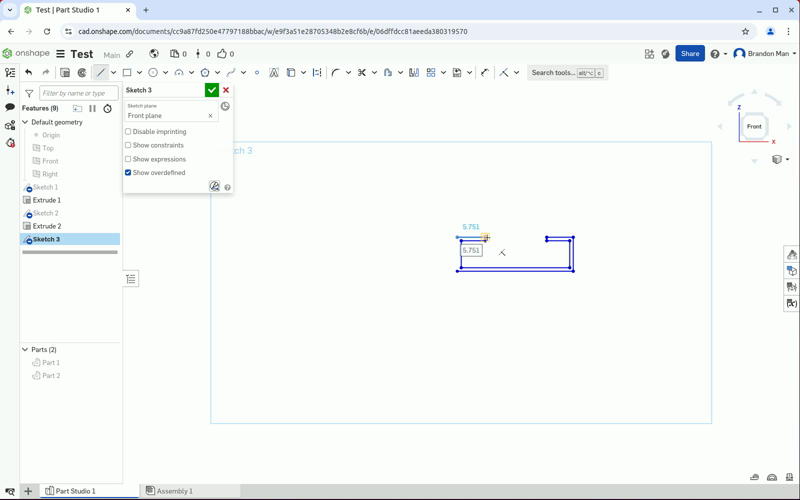
mouse_move(457, 271)
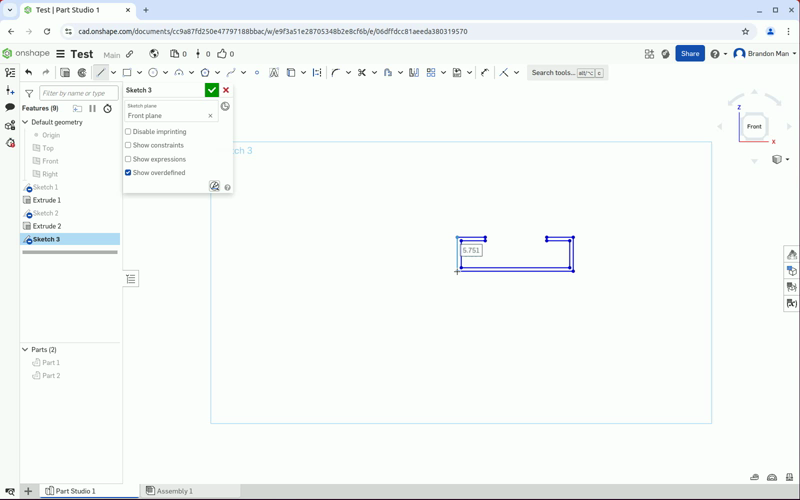
key_up(shift)
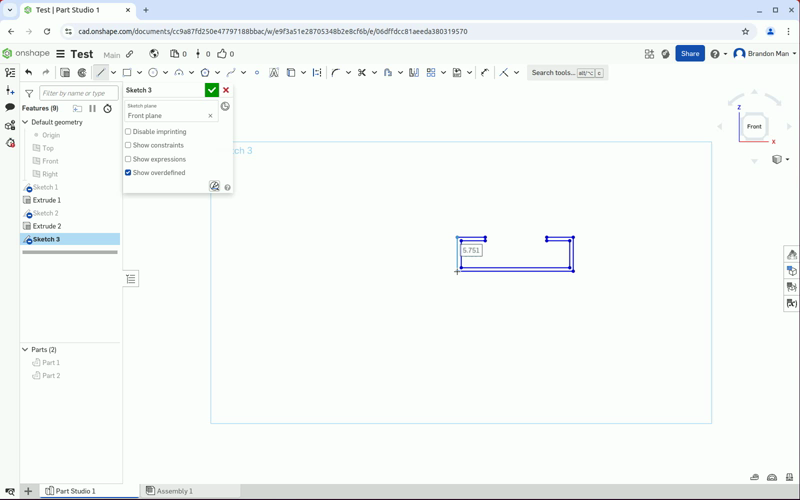
click(457, 271)
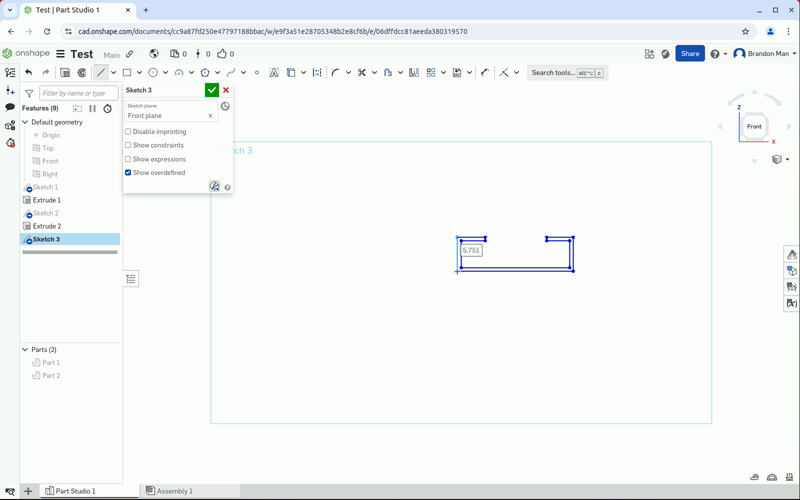
key(esc)
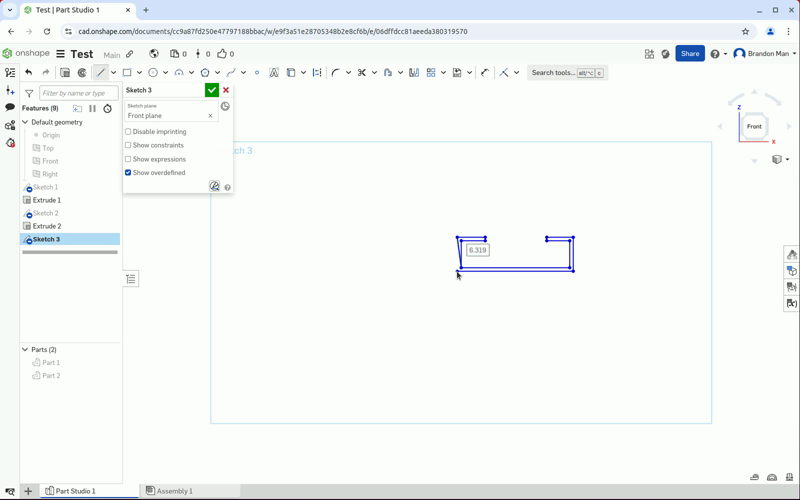
mouse_move(467, 237)
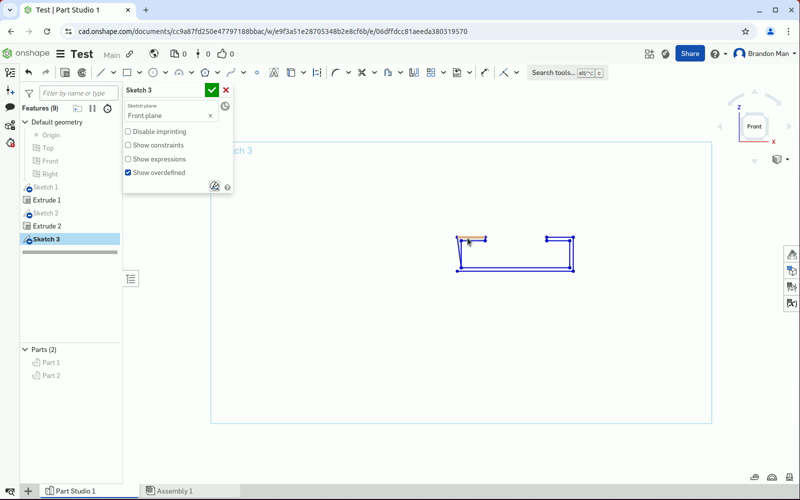
scroll(6)
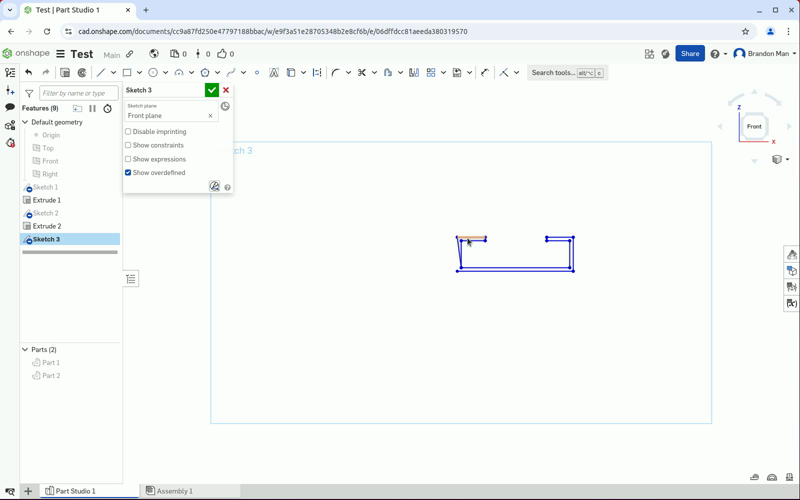
scroll(6)
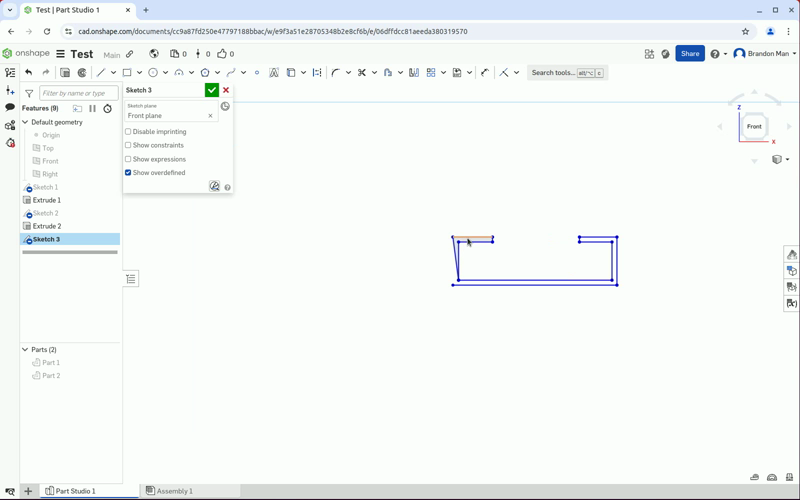
scroll(6)
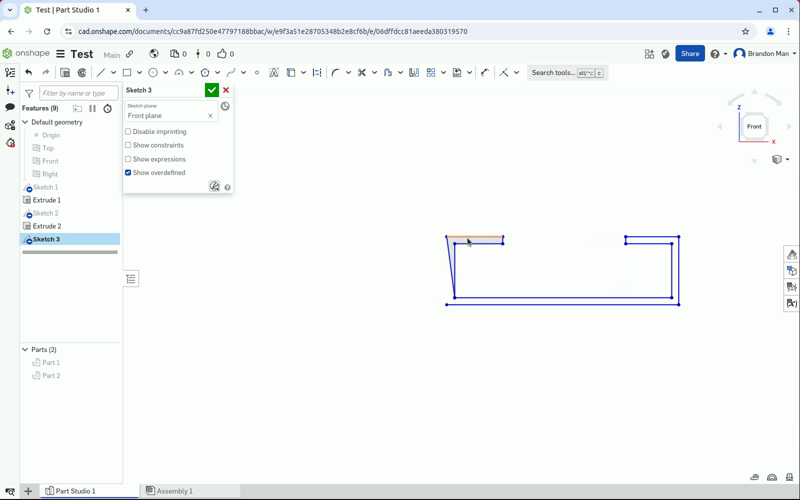
scroll(6)
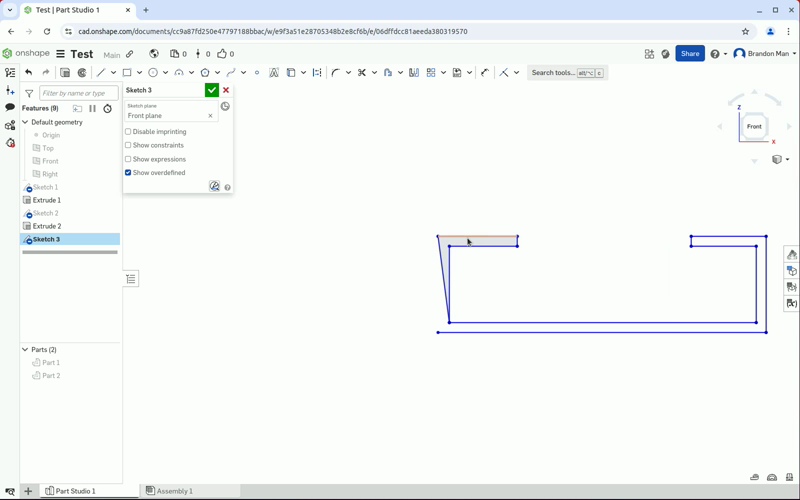
scroll(6)
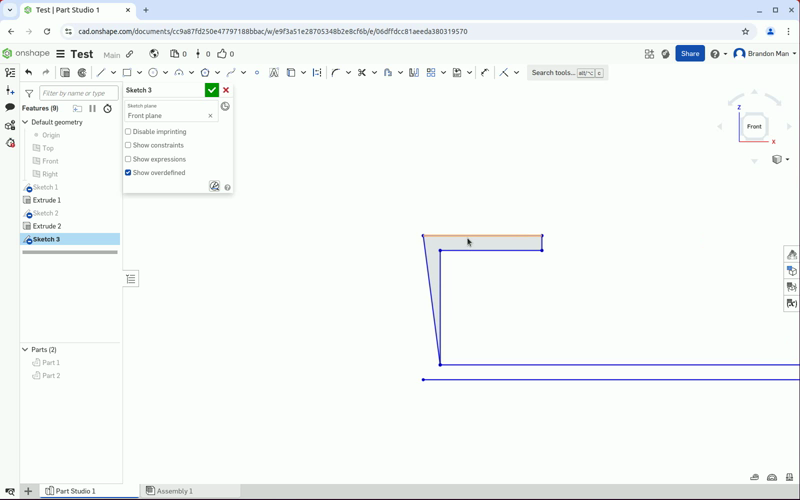
scroll(6)
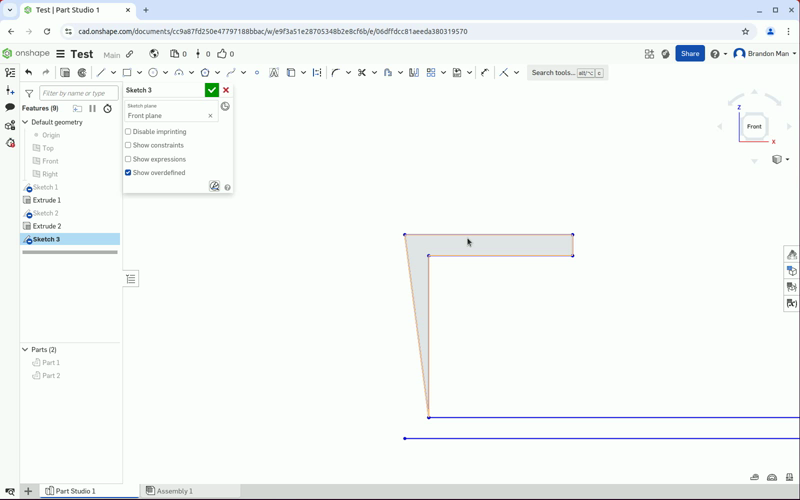
scroll(6)
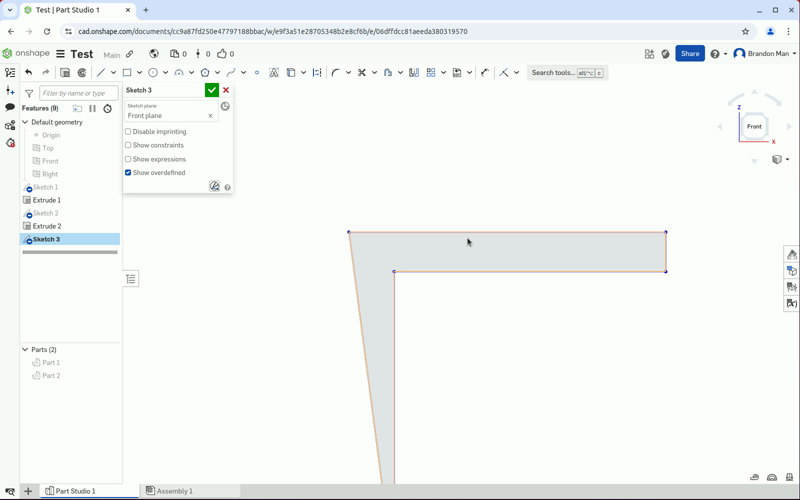
click(467, 237)
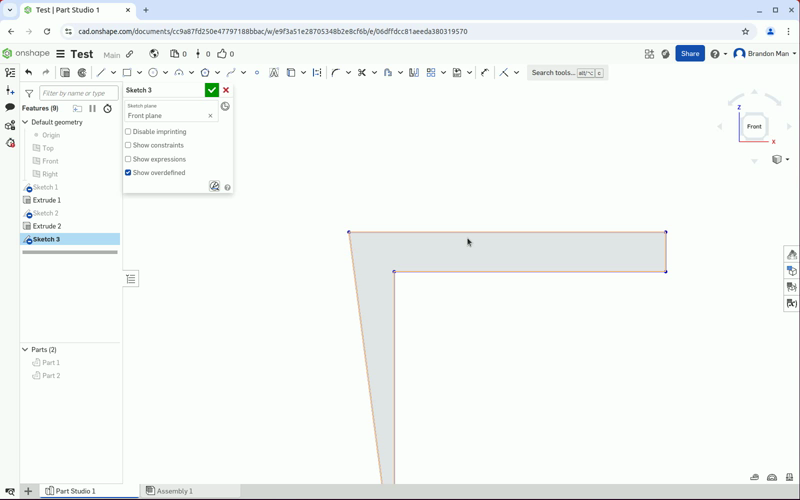
scroll(-6)
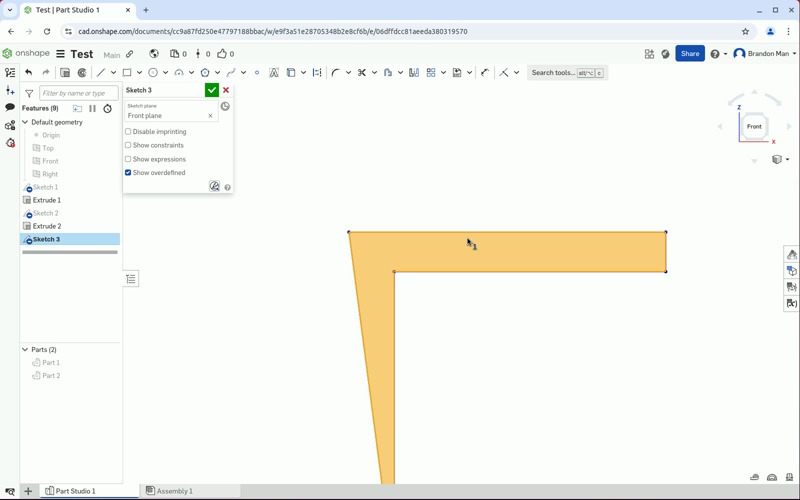
scroll(-6)
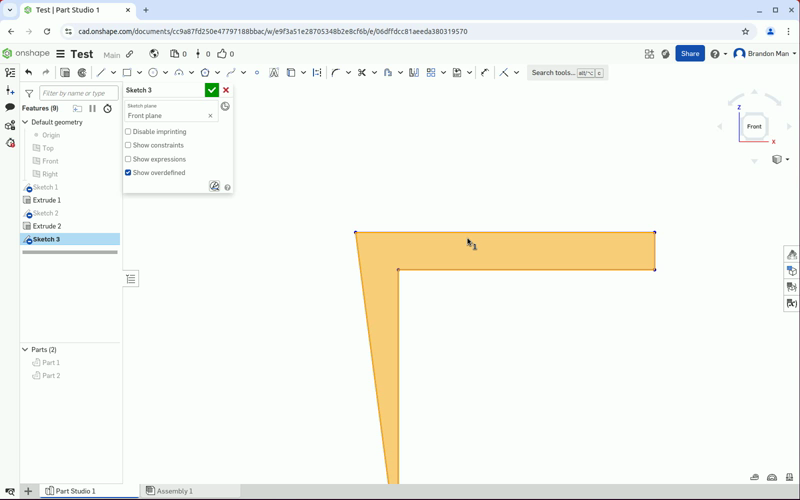
scroll(-6)
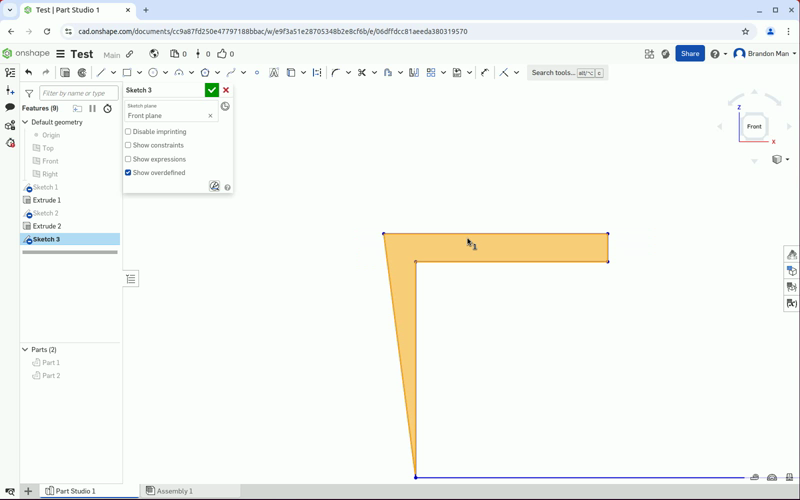
scroll(-6)
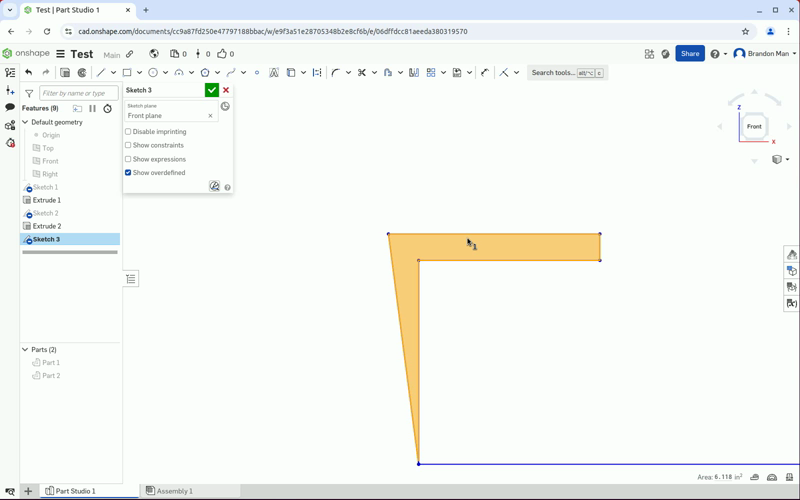
scroll(-6)
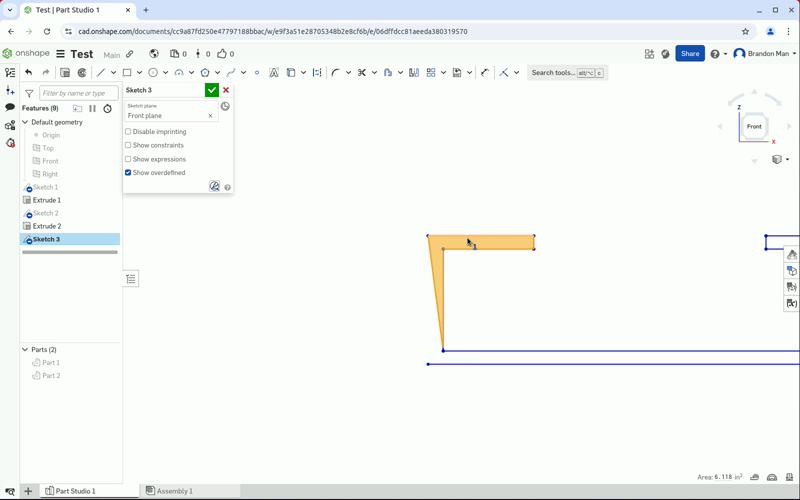
scroll(-6)
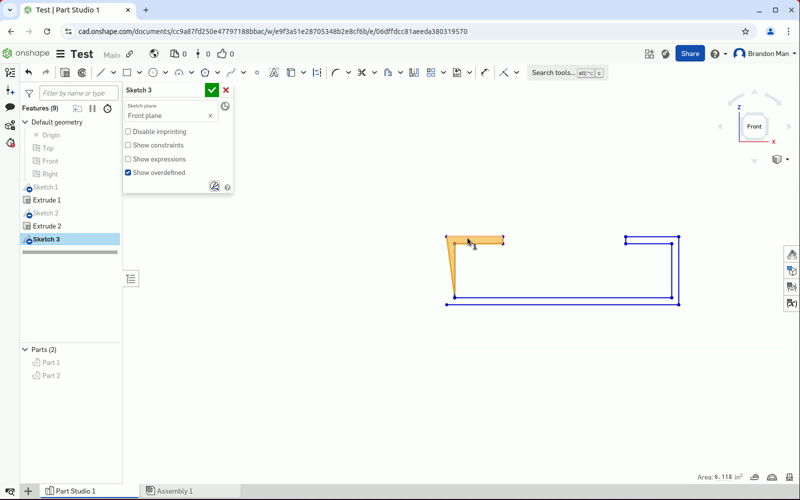
scroll(-6)
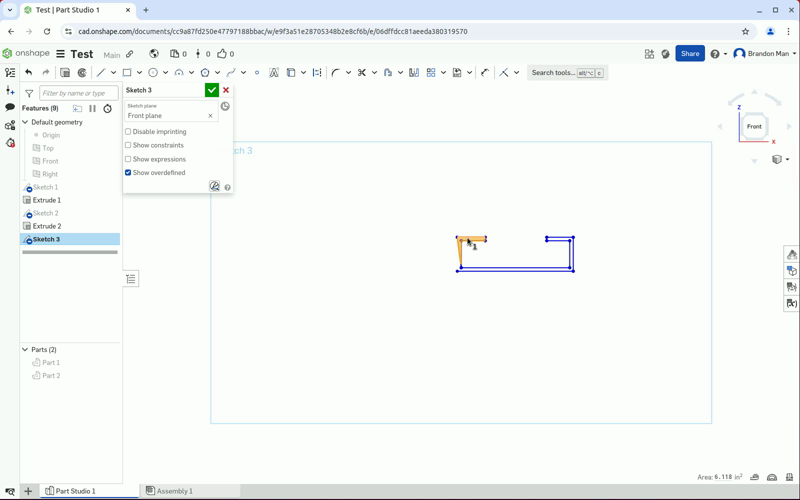
mouse_move(73, 352)
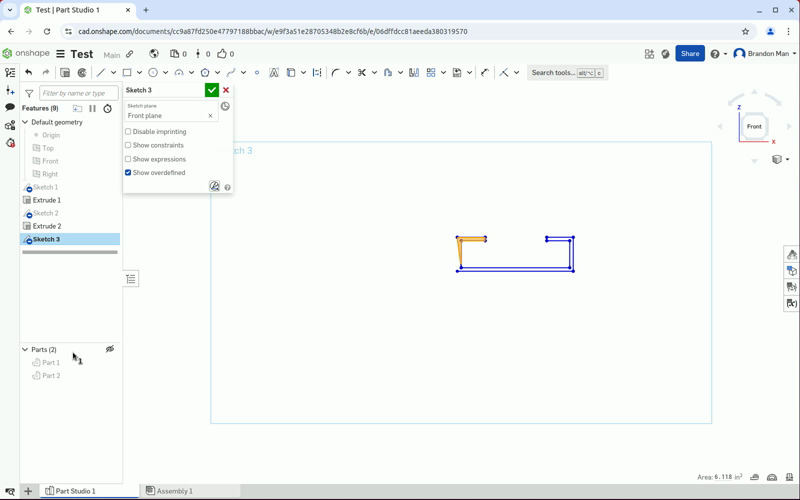
key(shift+y)
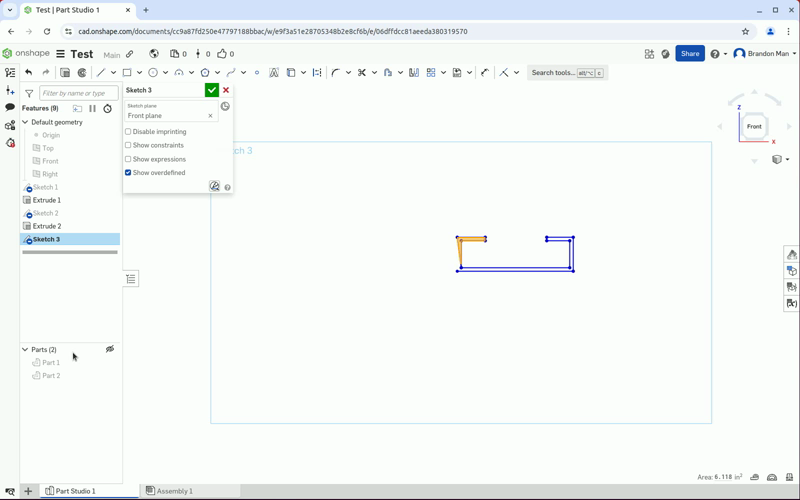
key(shift+e)
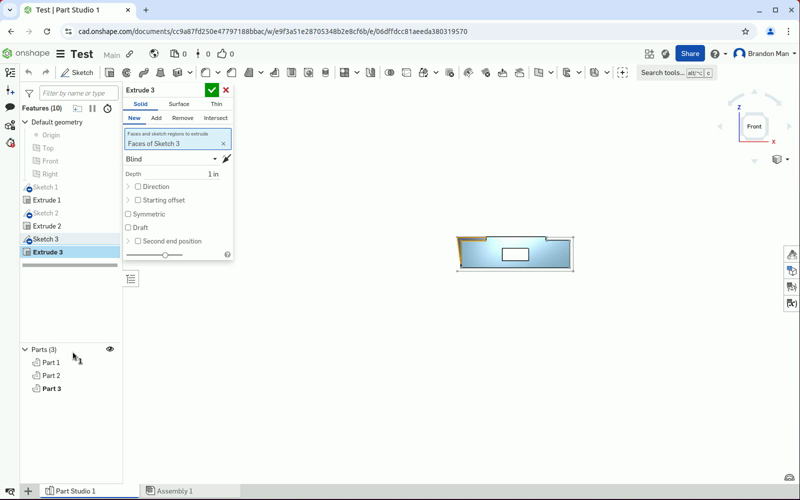
mouse_move(143, 106)
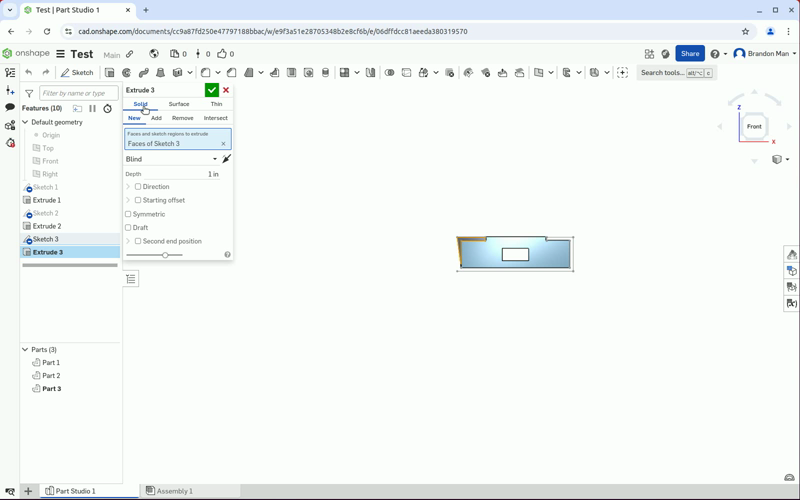
click(143, 106)
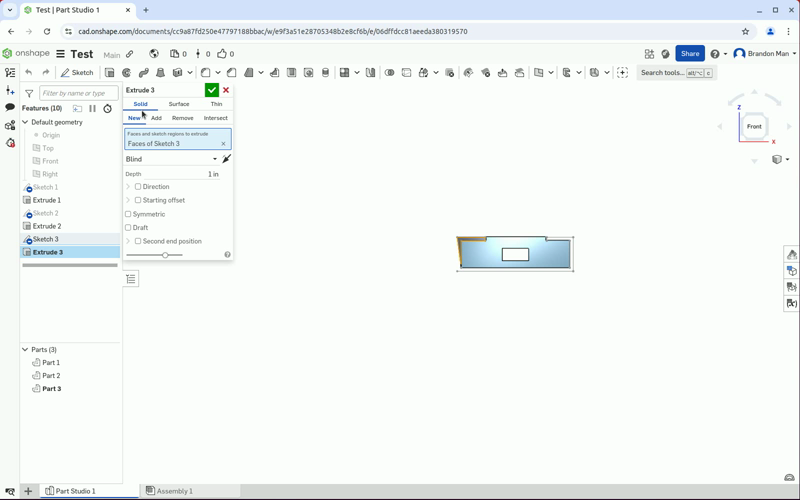
mouse_move(137, 120)
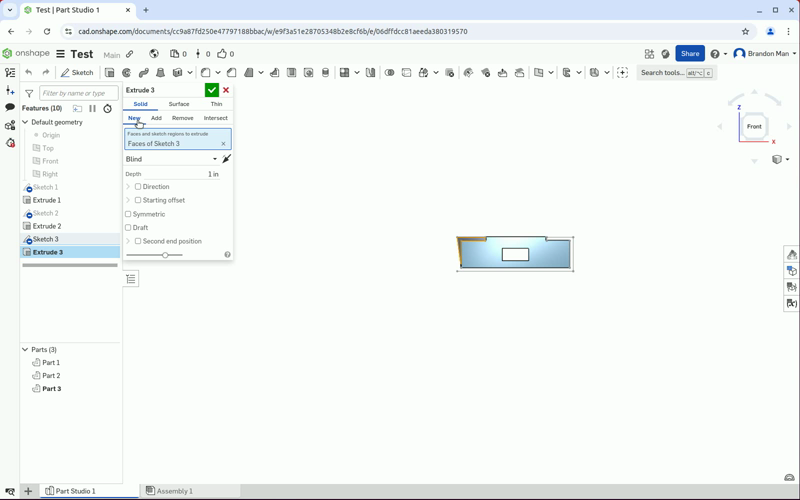
click(137, 120)
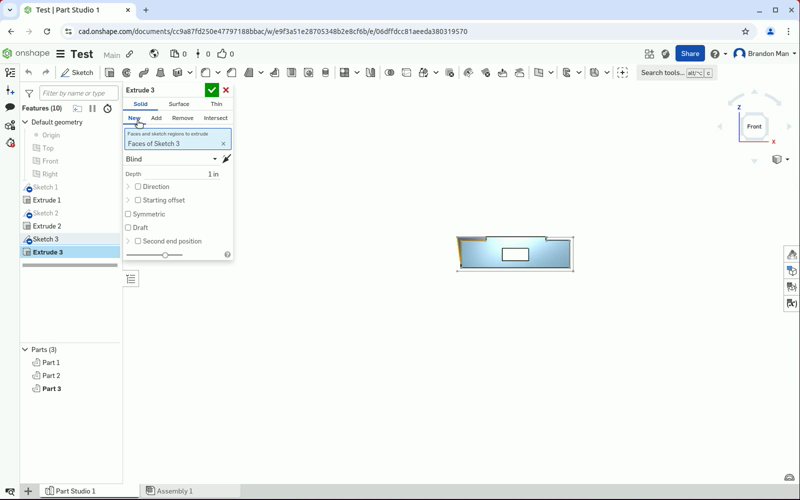
key(tab, 4)
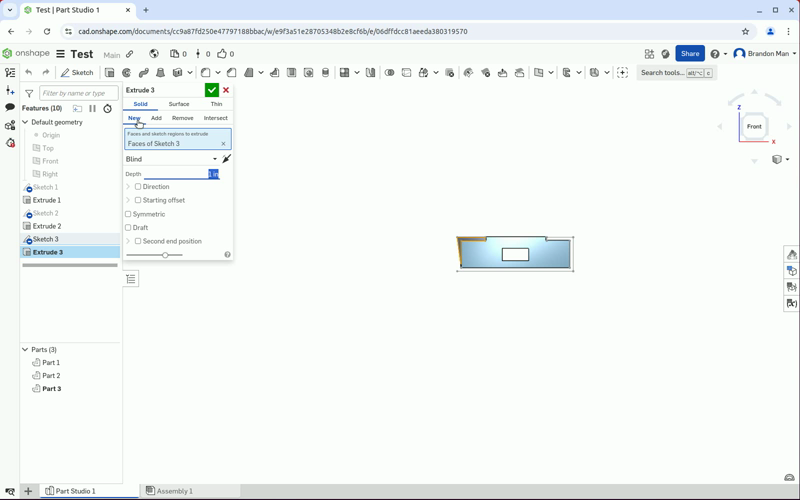
text(-22.386)
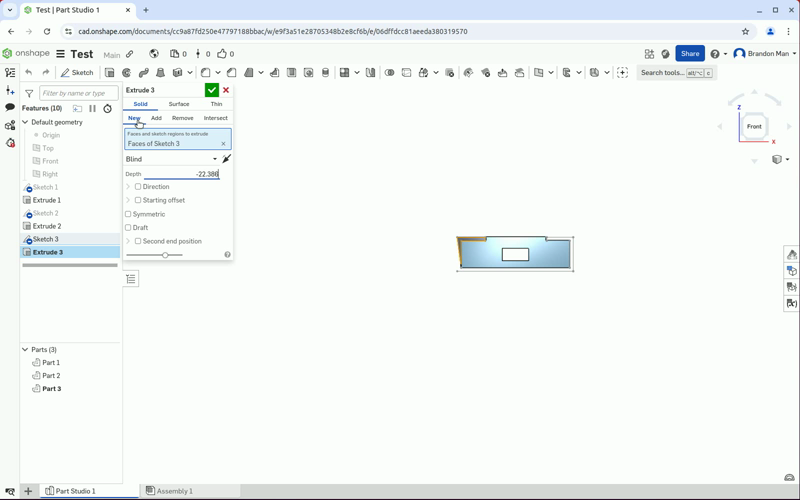
key(enter)
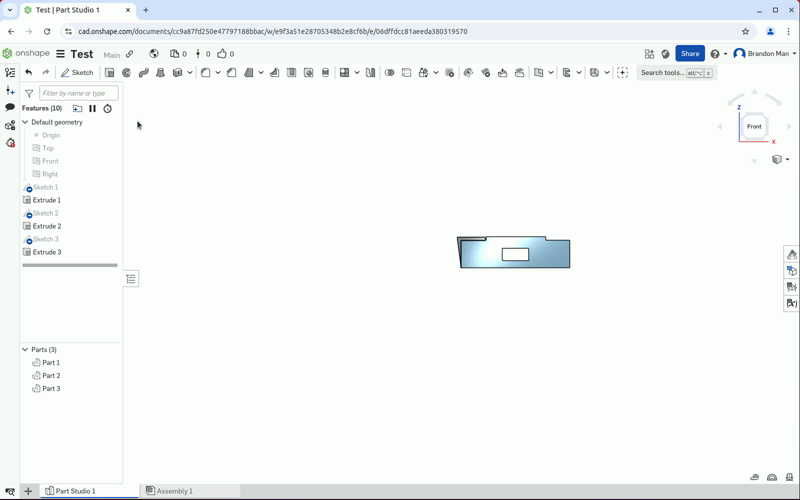
key(shift+h)
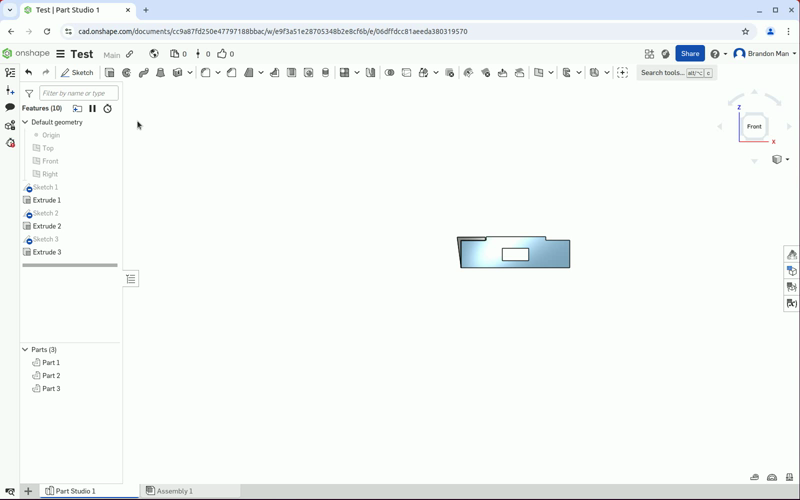
key(shift+h)
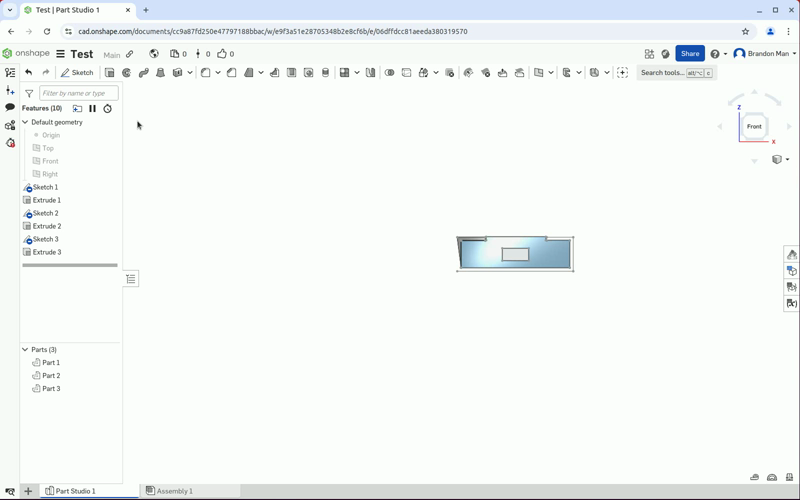
key(shift+7)
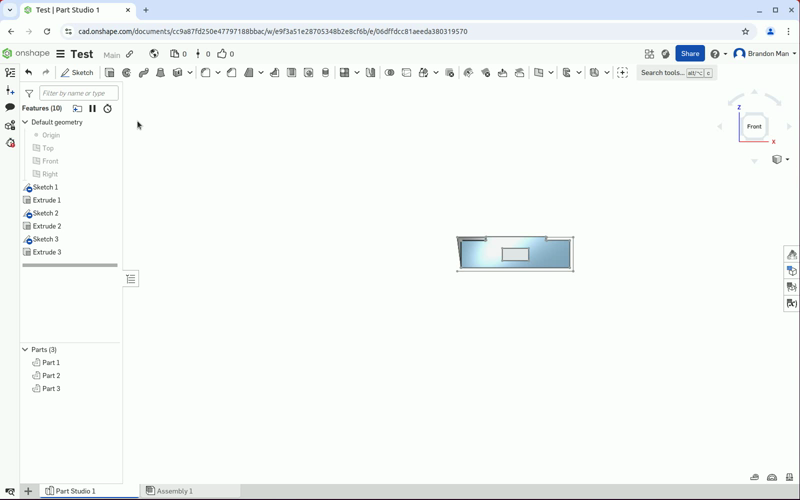
key(left, 2)
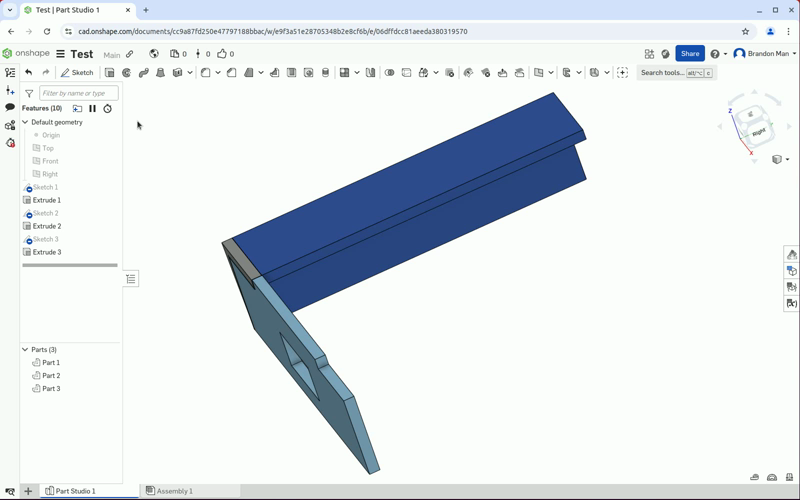
key(down, 2)
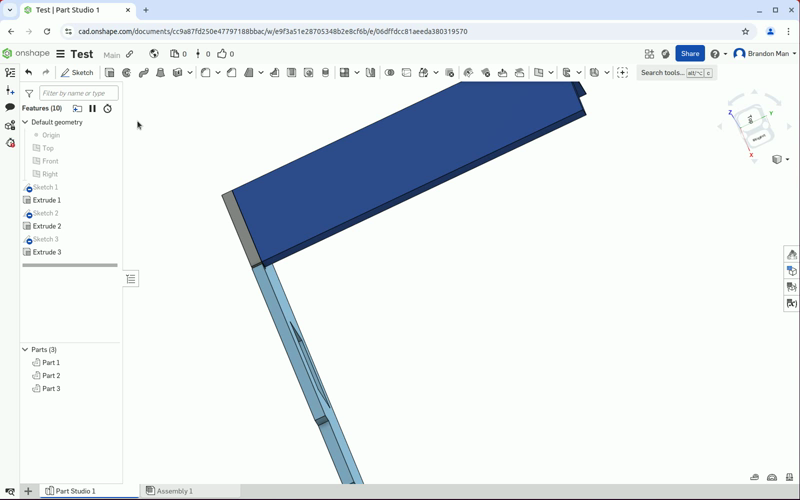
key(up, 2)
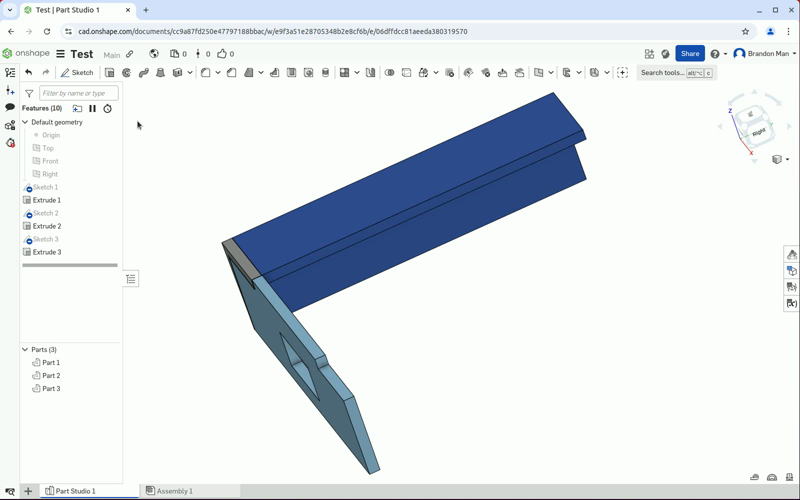
key(right, 2)
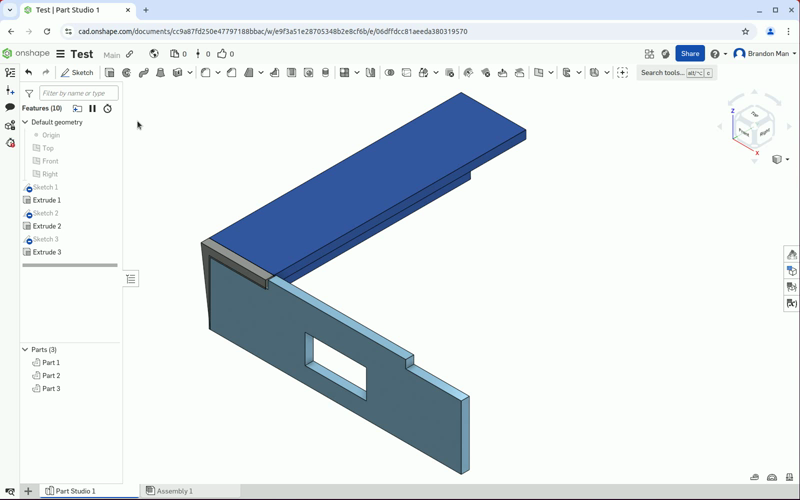
mouse_move(73, 189)
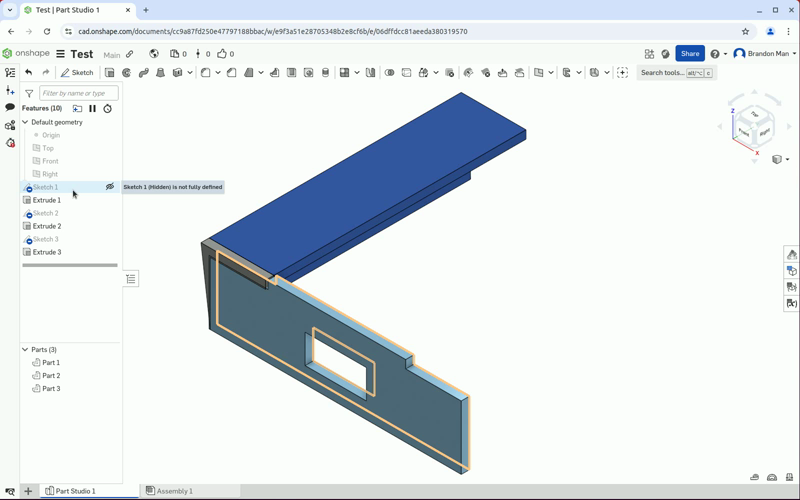
click(73, 189)